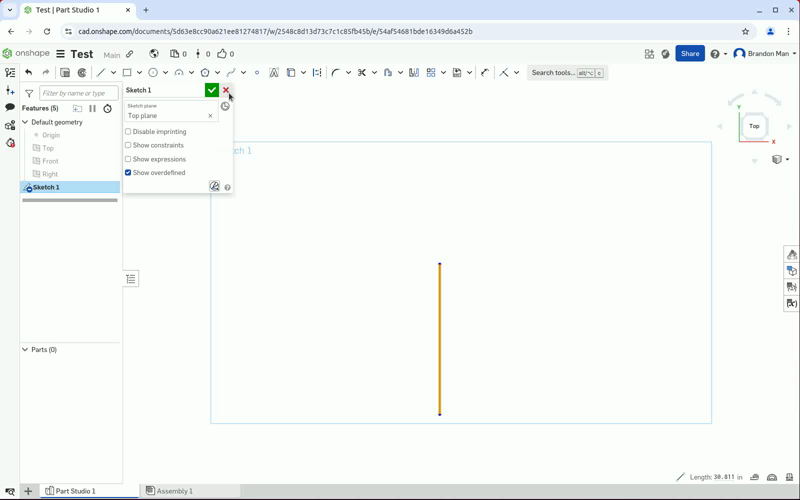
key(shift+h)
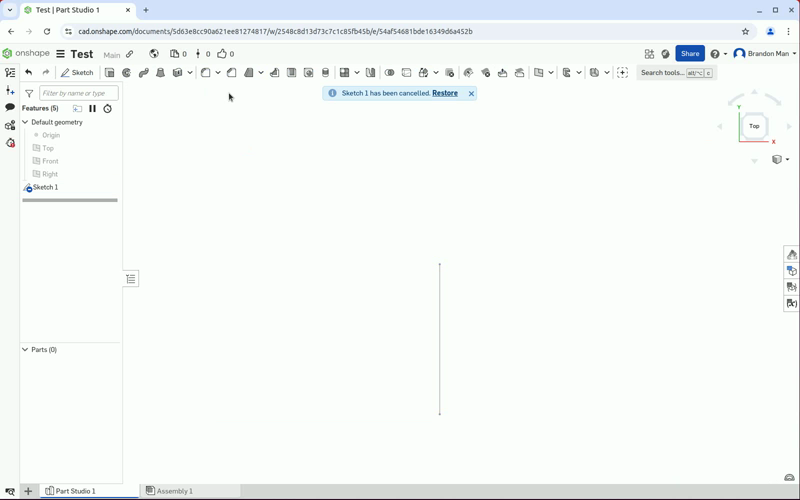
key(shift+s)
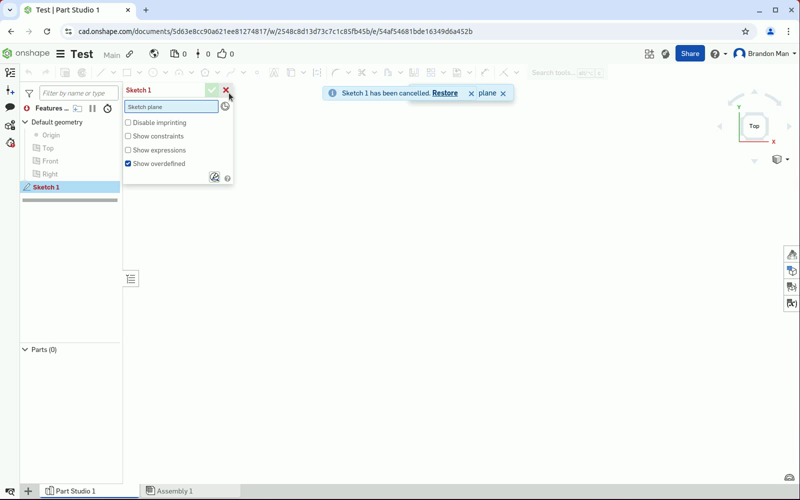
mouse_move(73, 150)
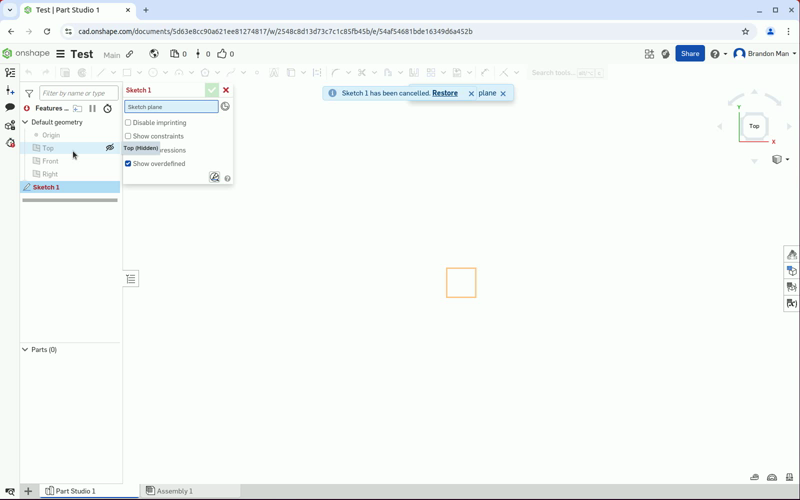
click(73, 150)
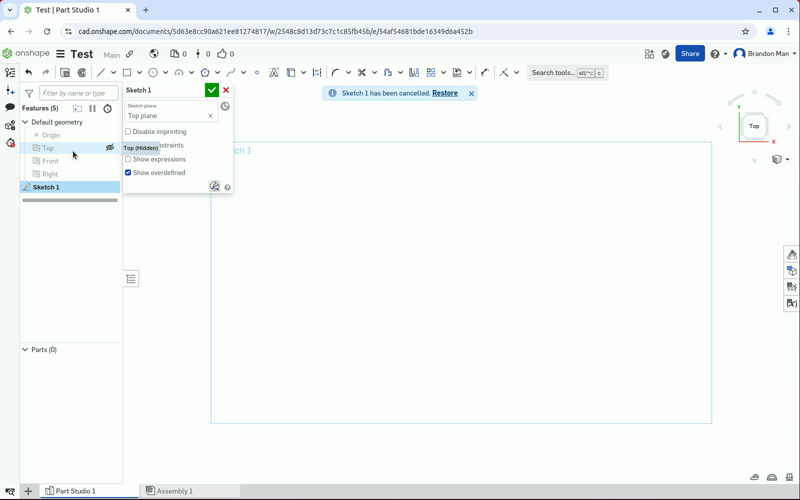
mouse_move(73, 352)
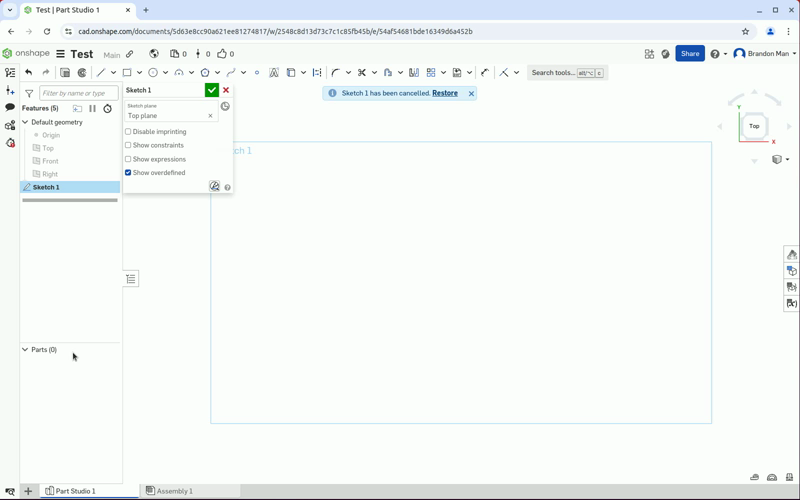
key(y)
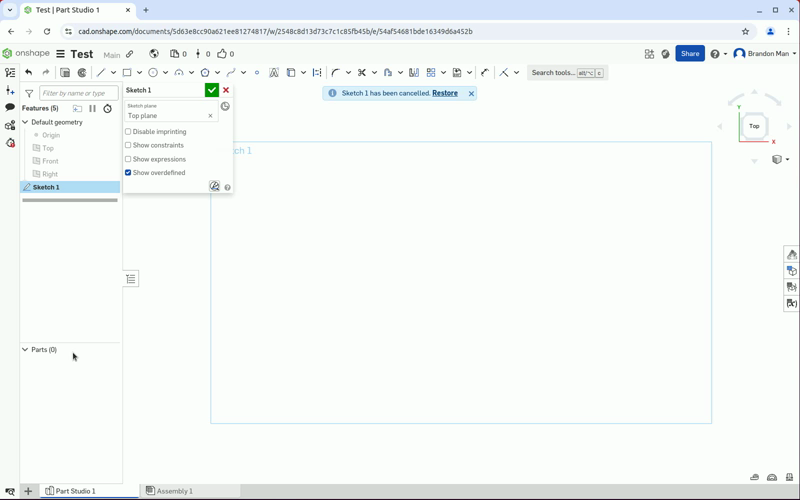
key(l)
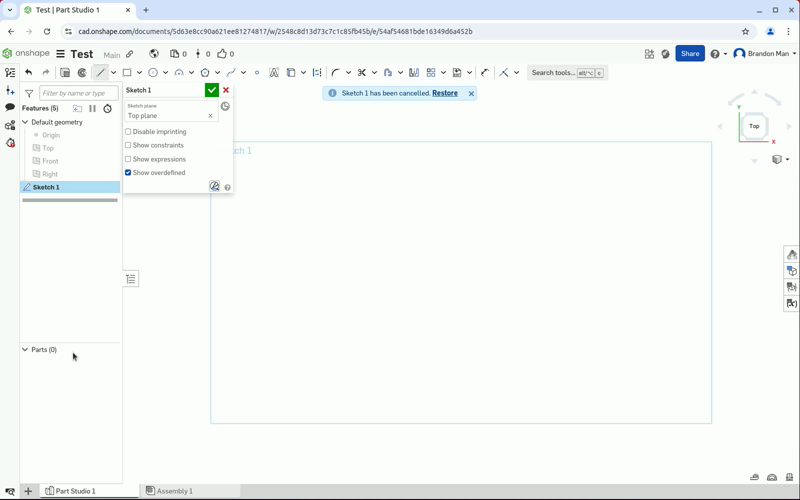
key_down(shift)
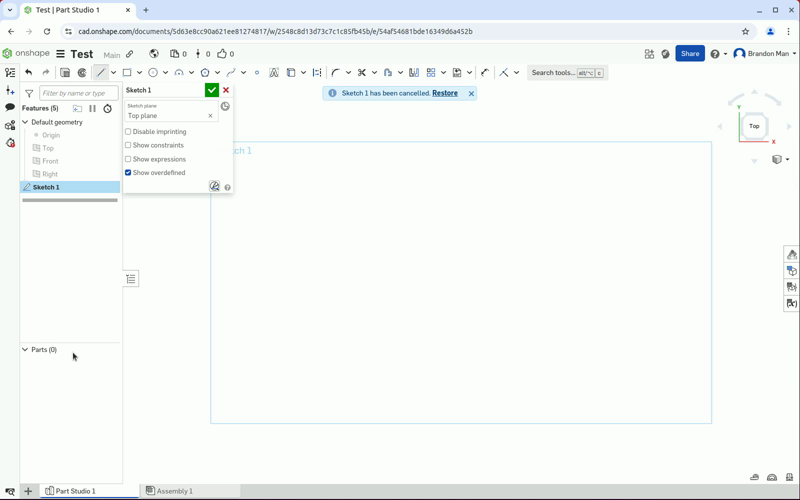
mouse_move(460, 282)
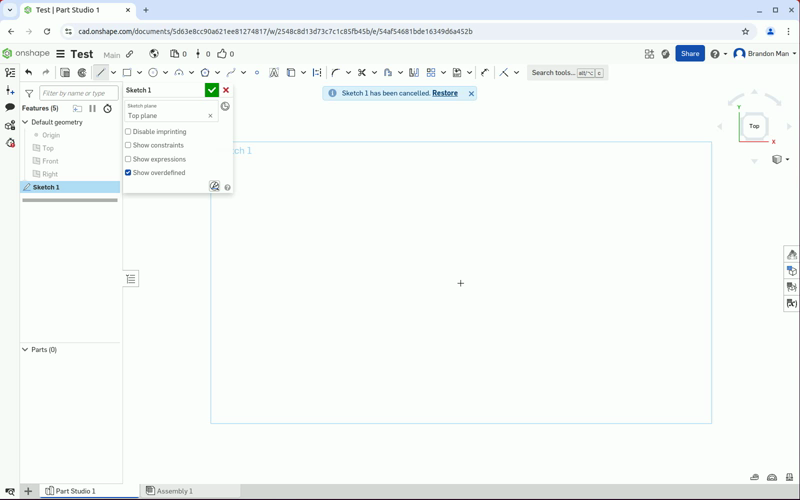
click(460, 282)
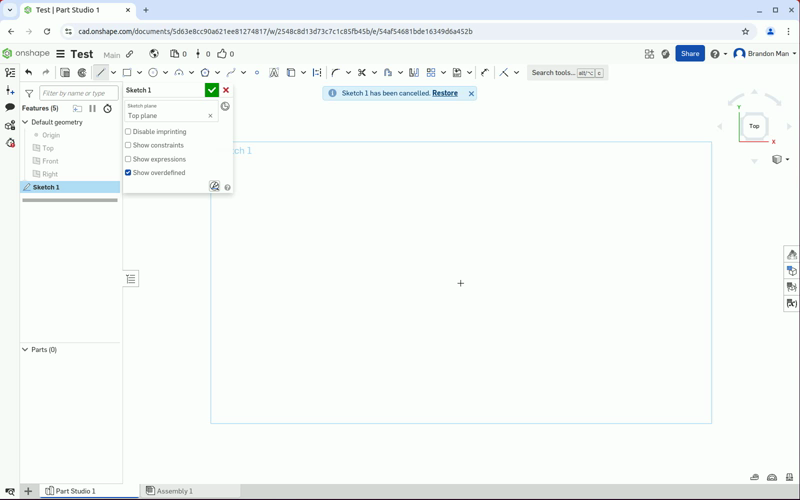
key_up(shift)
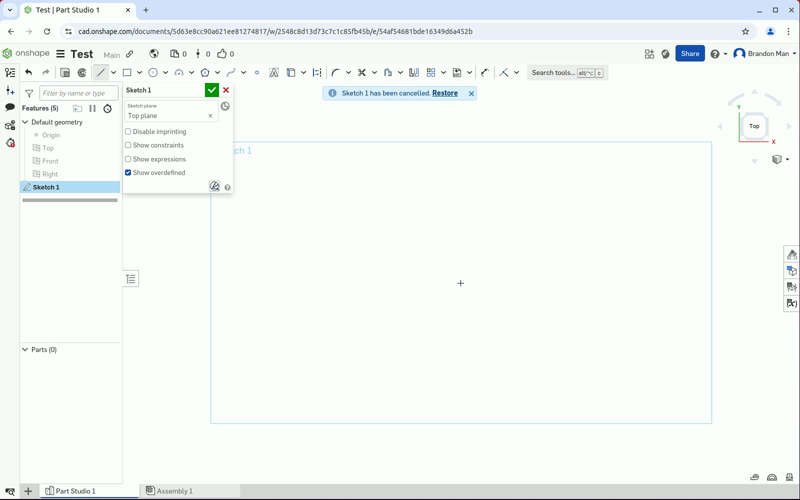
key_down(shift)
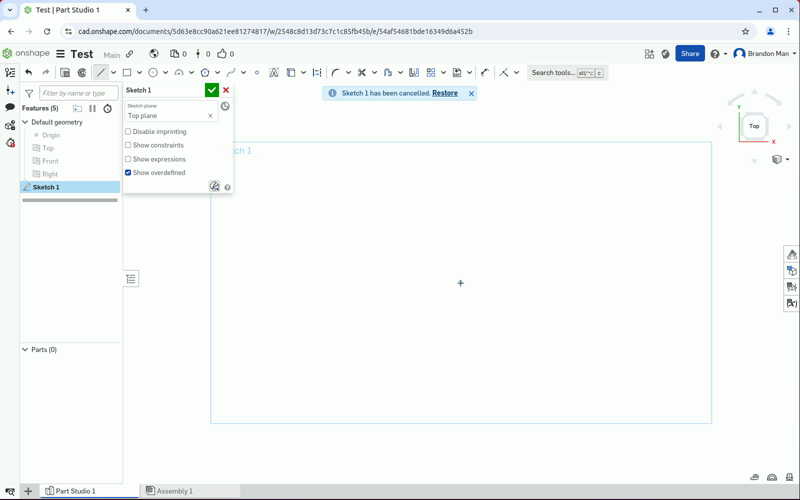
mouse_move(545, 282)
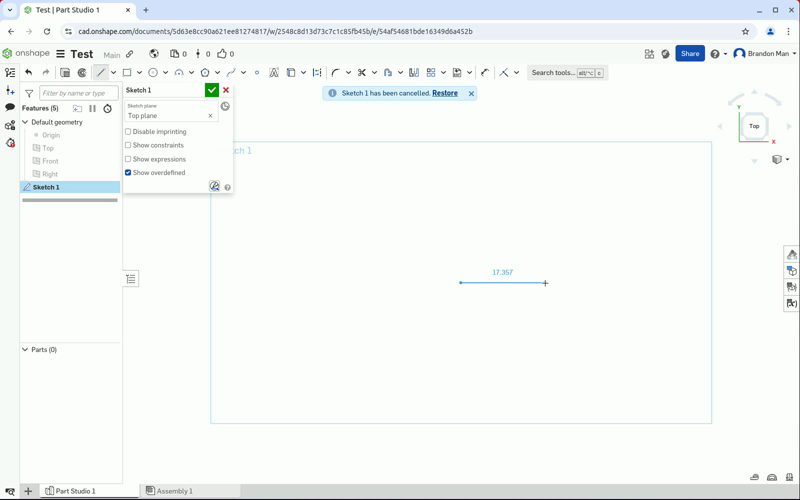
click(545, 282)
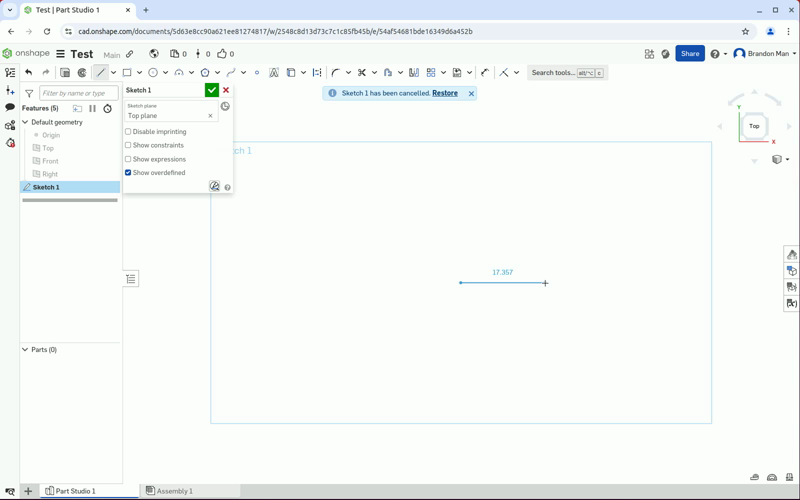
key_up(shift)
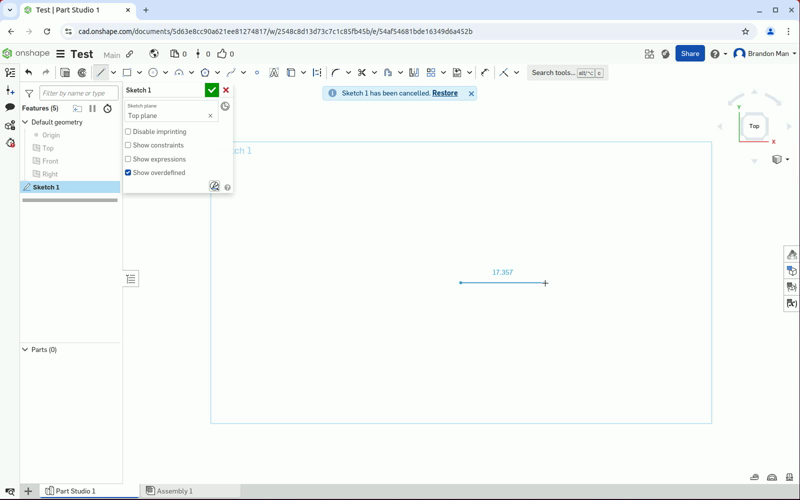
key_down(shift)
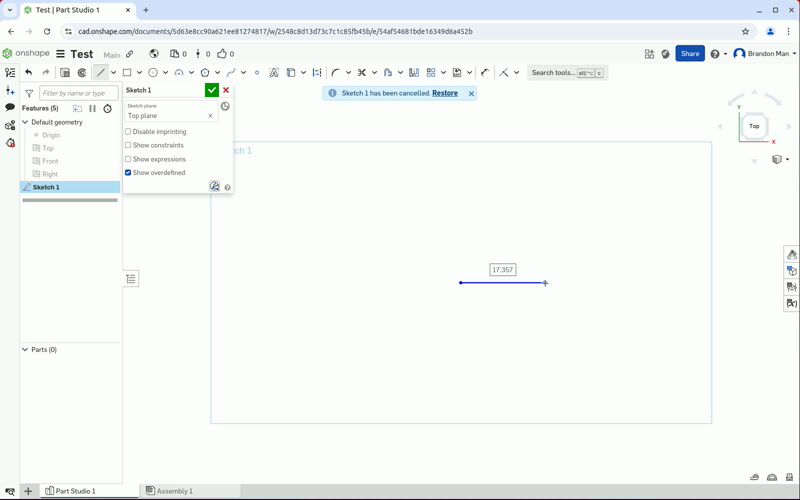
mouse_move(575, 282)
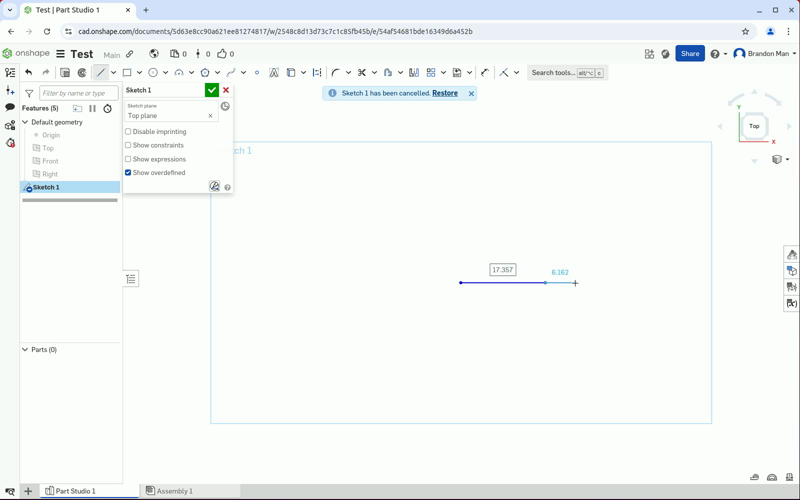
mouse_move(545, 268)
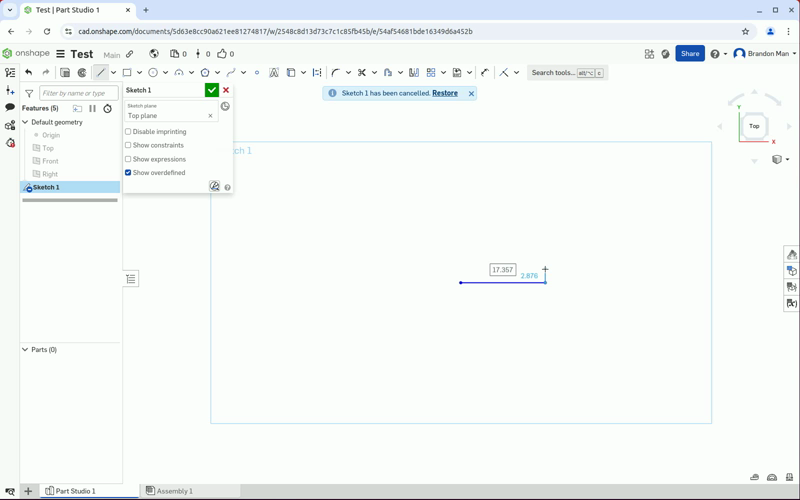
click(545, 268)
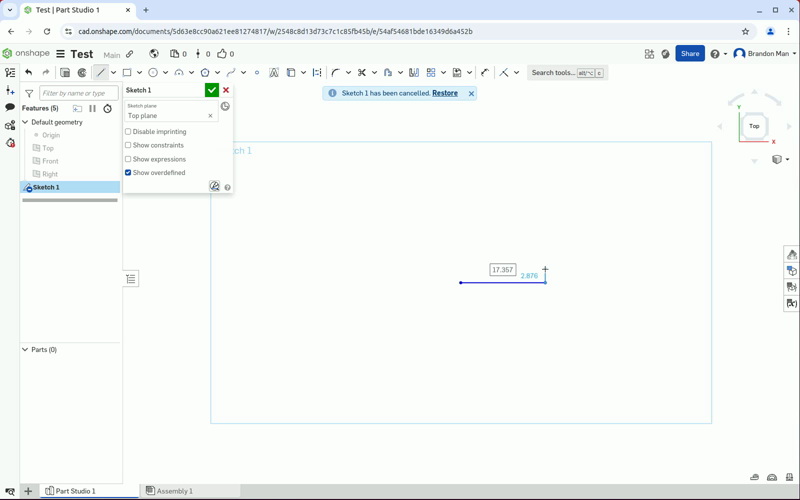
key_up(shift)
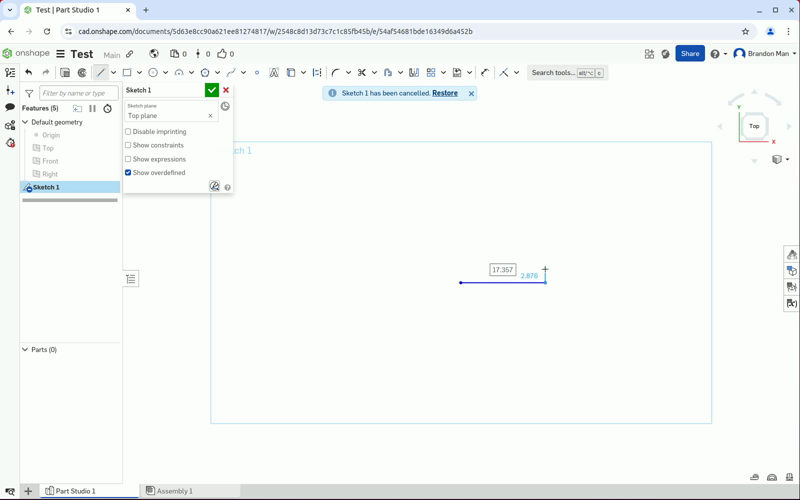
key(esc)
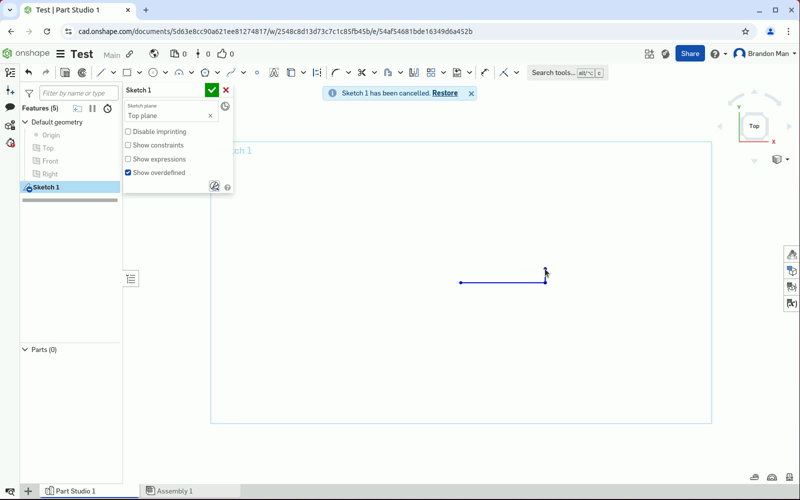
key(a)
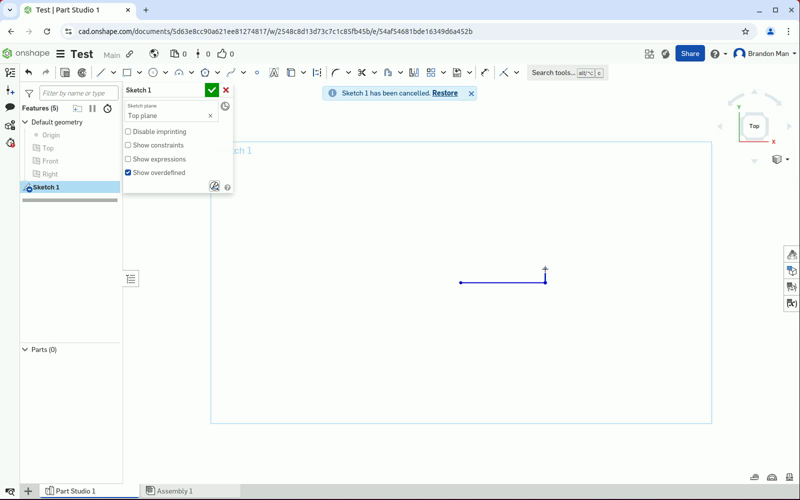
mouse_move(545, 268)
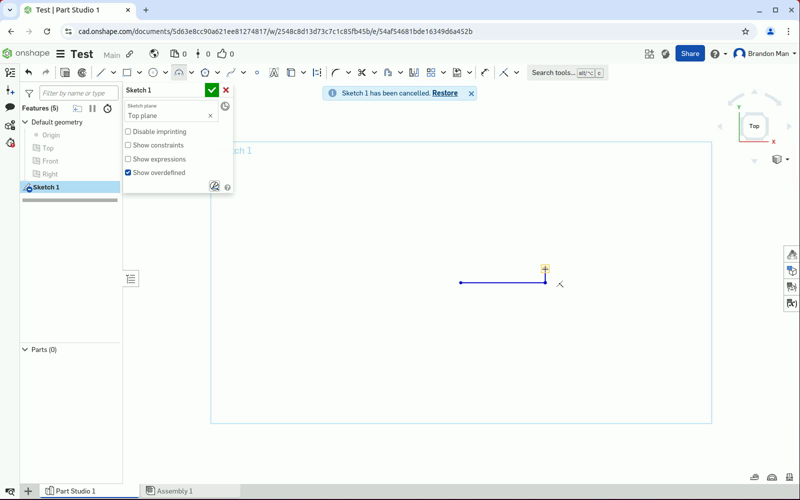
click(545, 268)
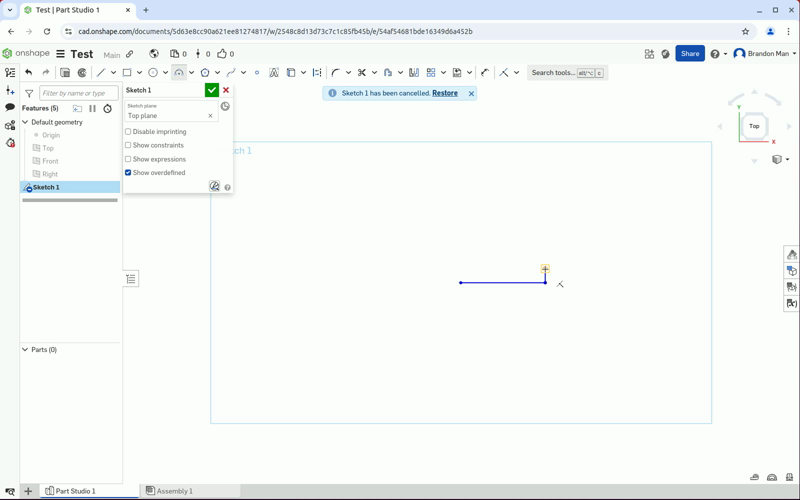
key_down(shift)
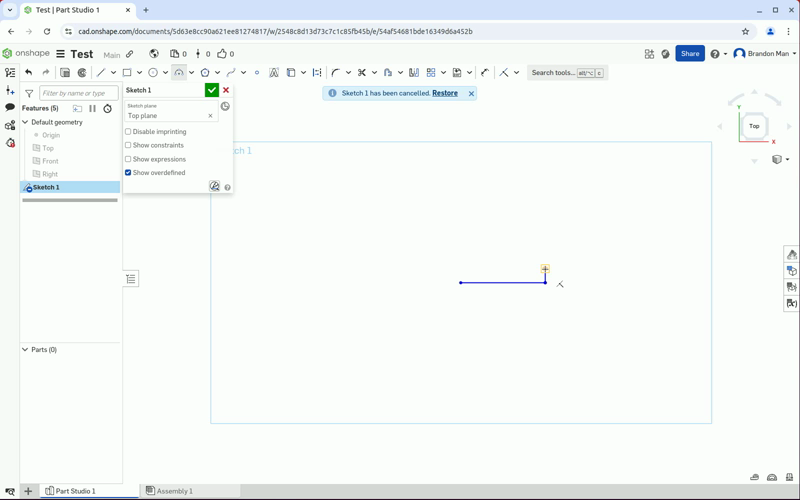
mouse_move(545, 240)
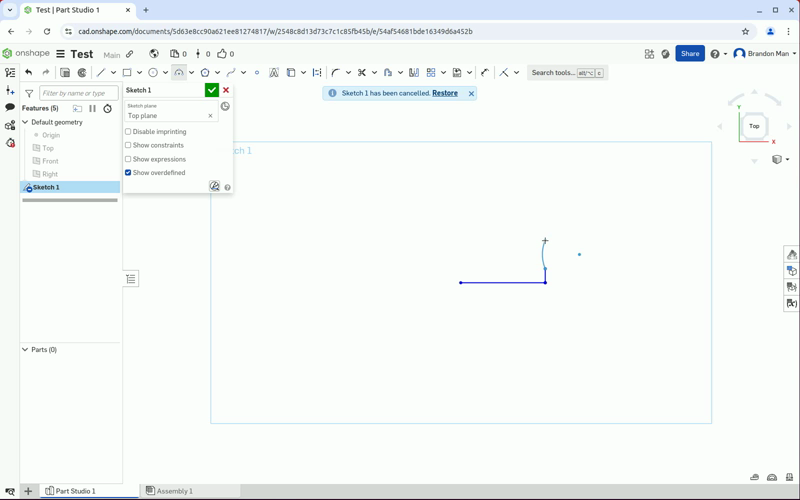
click(545, 240)
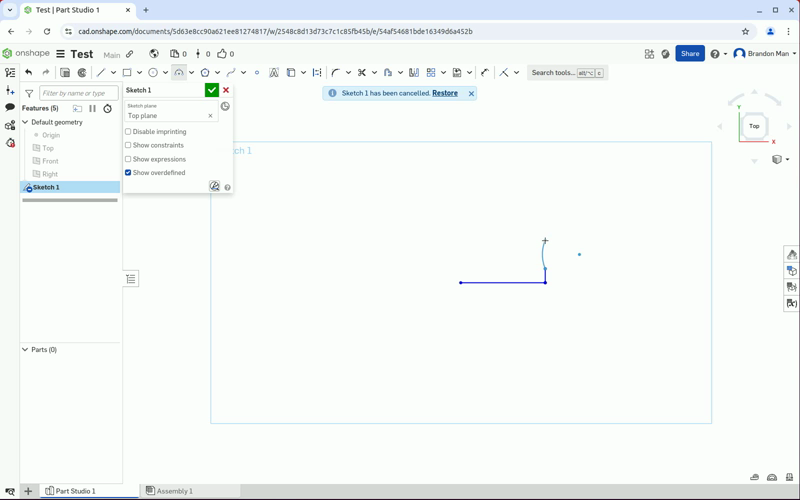
mouse_move(531, 254)
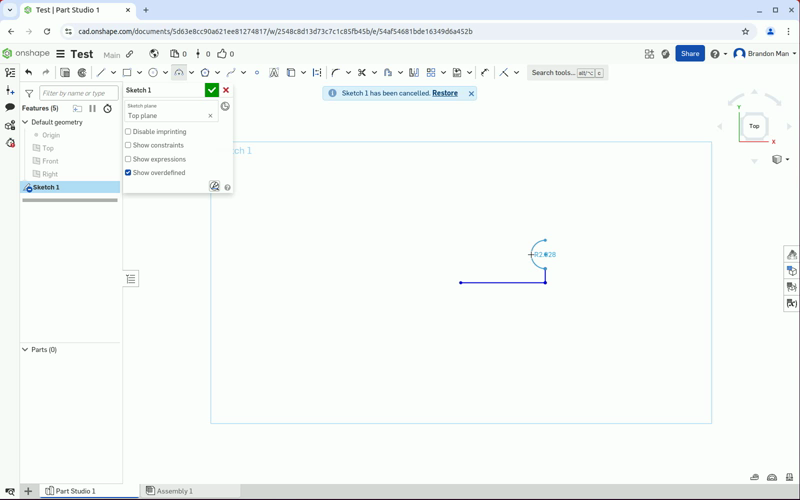
click(531, 254)
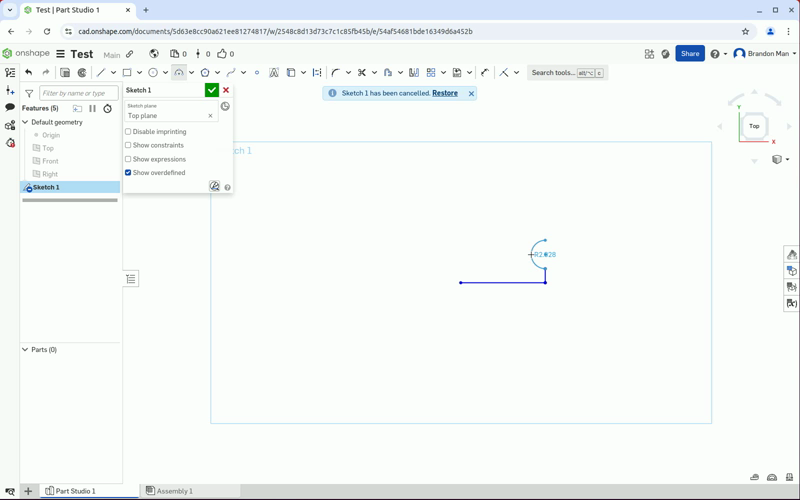
key_up(shift)
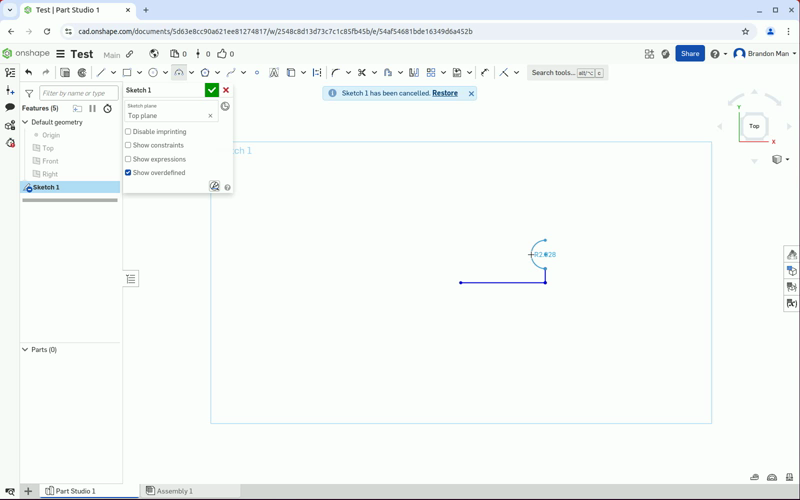
key(esc)
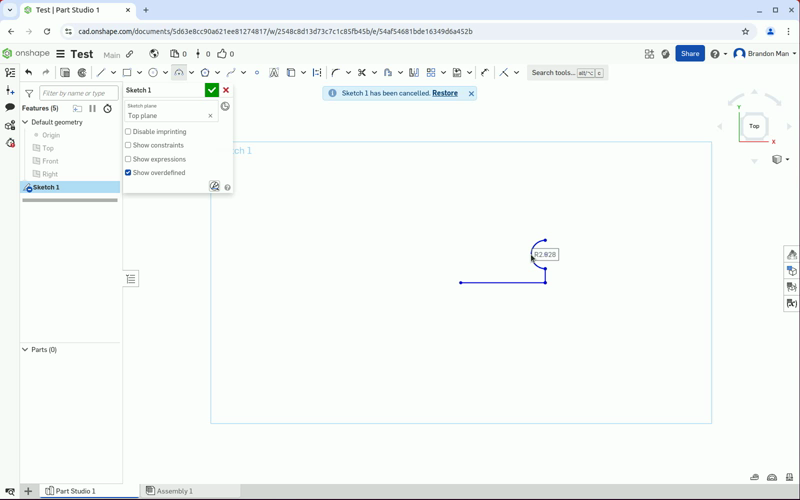
key(l)
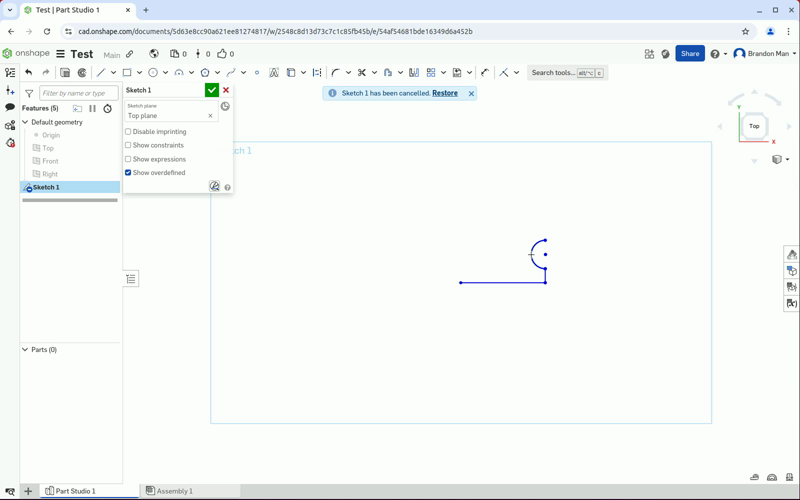
mouse_move(545, 240)
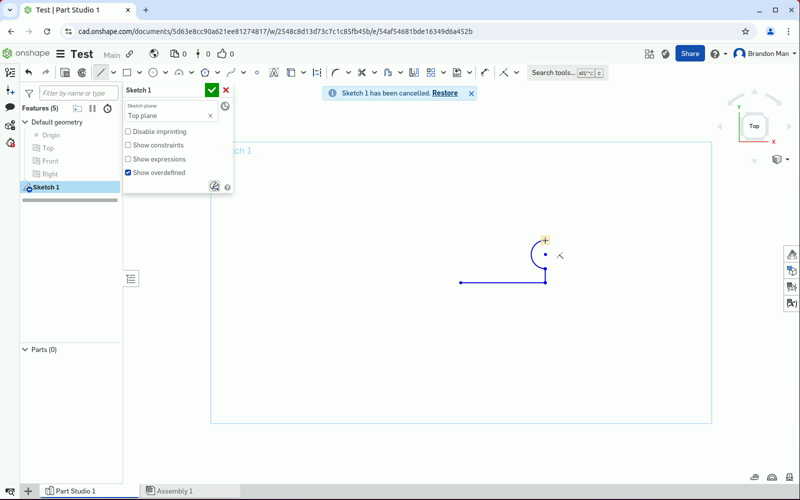
click(545, 240)
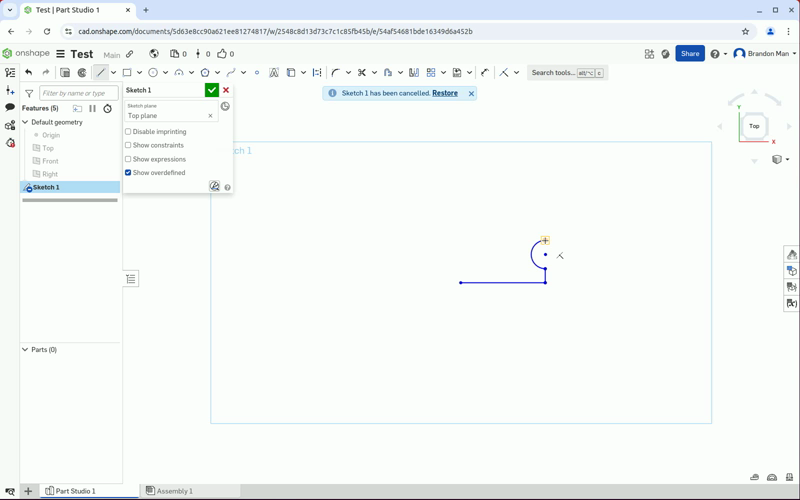
key_down(shift)
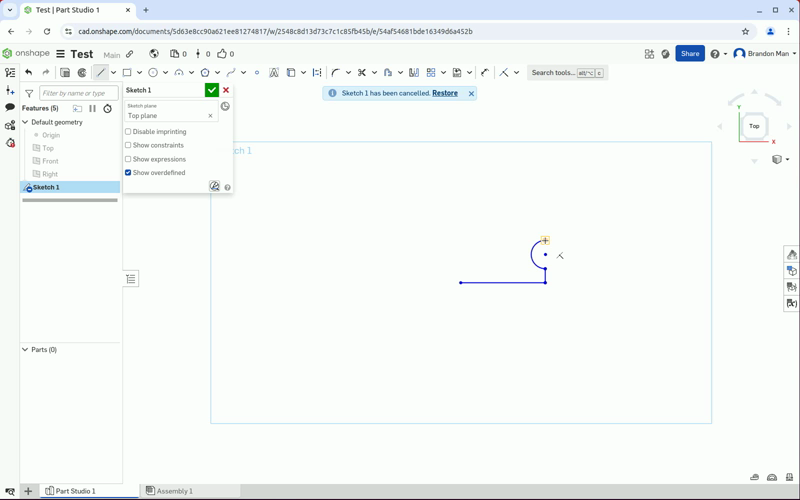
mouse_move(575, 240)
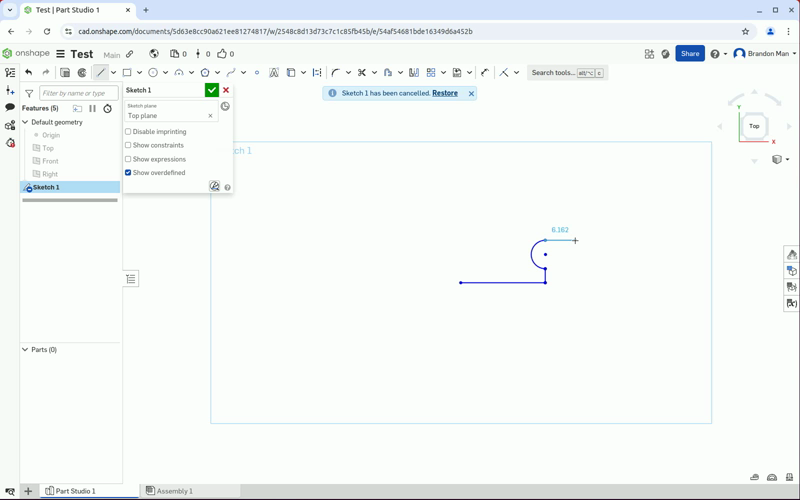
mouse_move(545, 226)
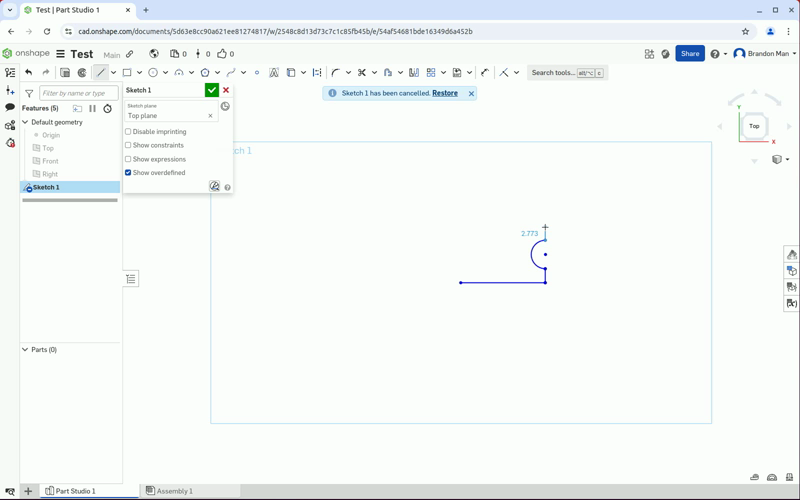
click(545, 226)
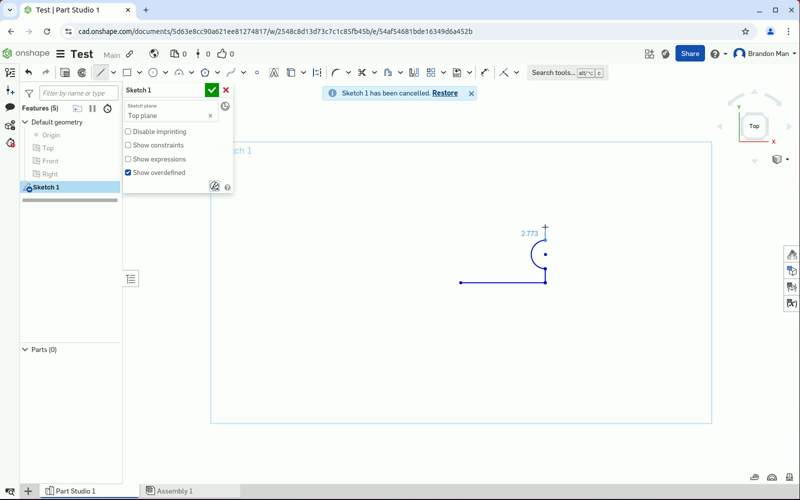
key_up(shift)
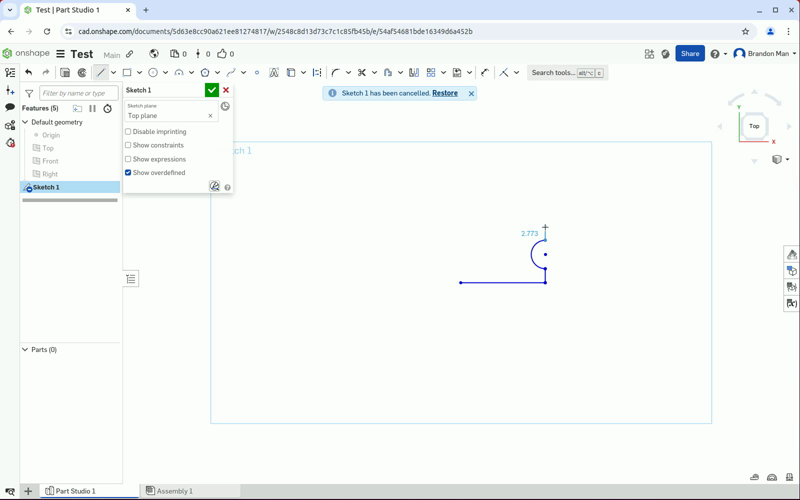
key_down(shift)
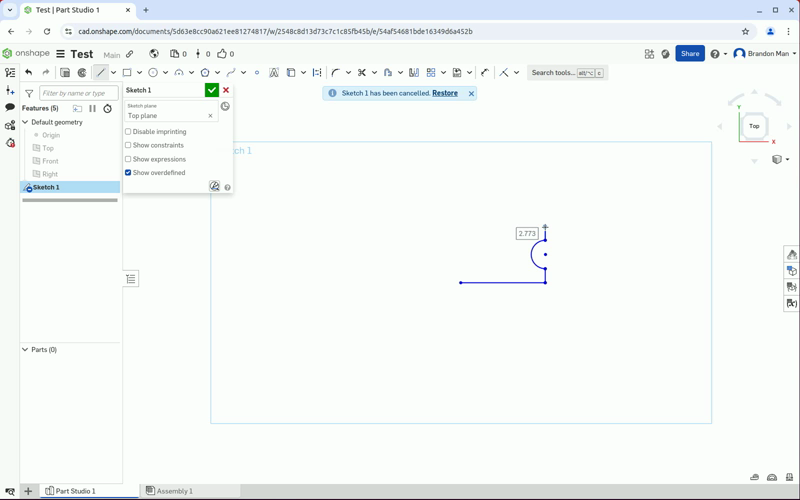
mouse_move(460, 226)
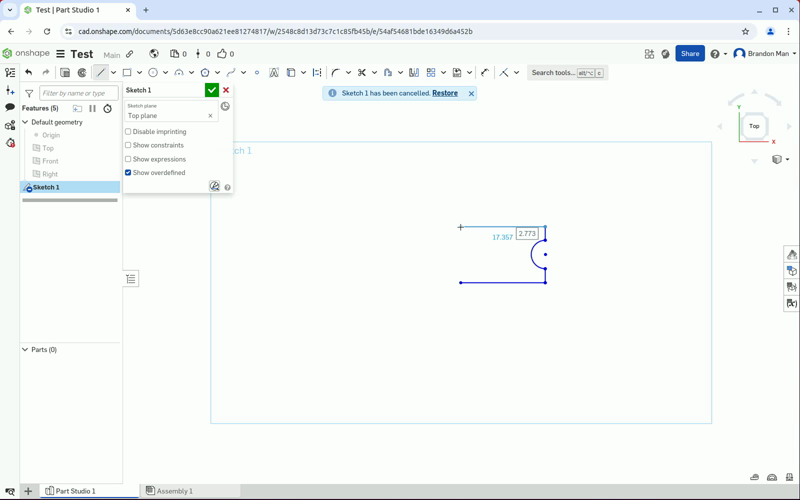
click(460, 226)
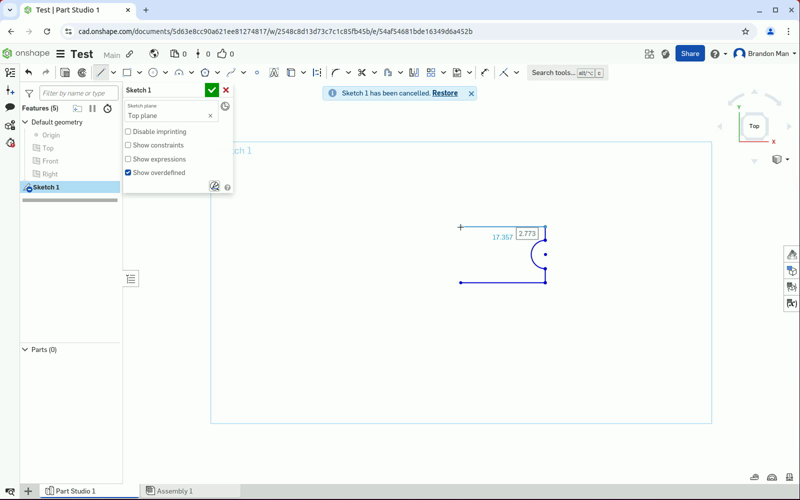
key_up(shift)
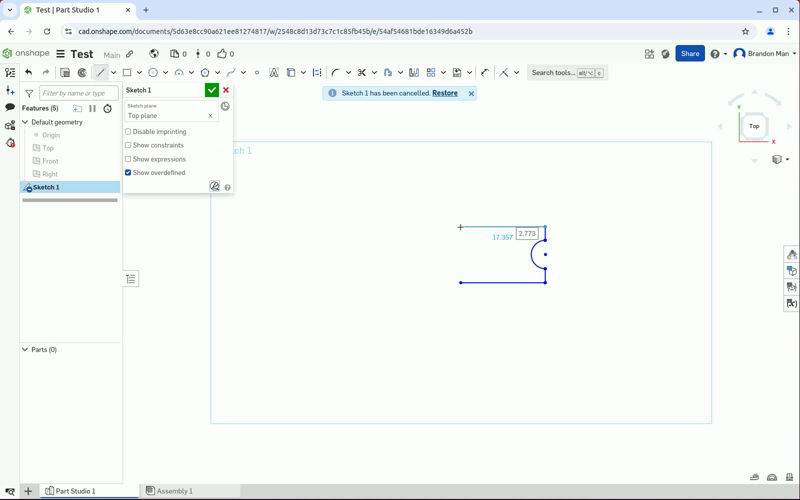
key_down(shift)
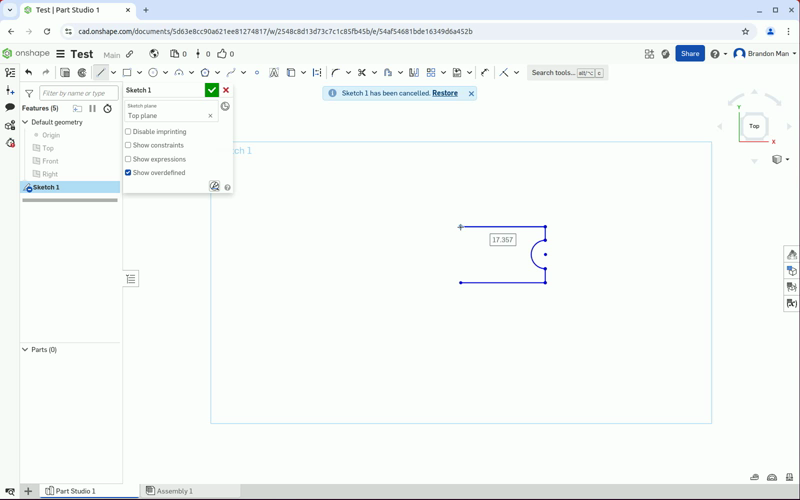
mouse_move(490, 226)
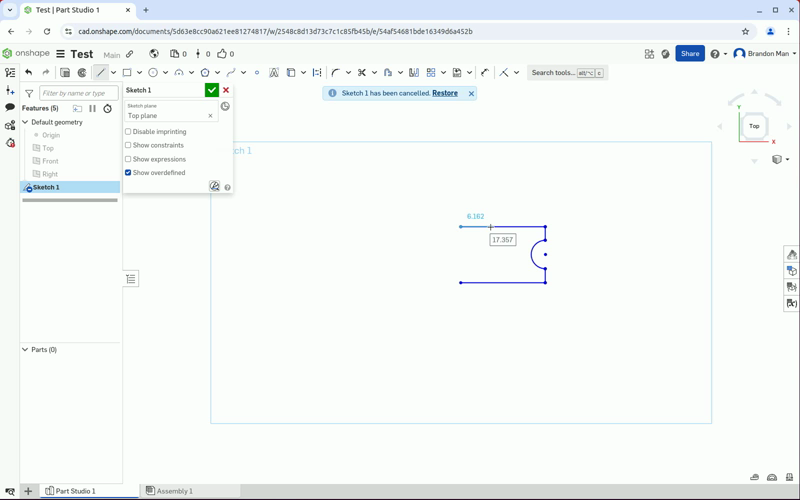
mouse_move(460, 240)
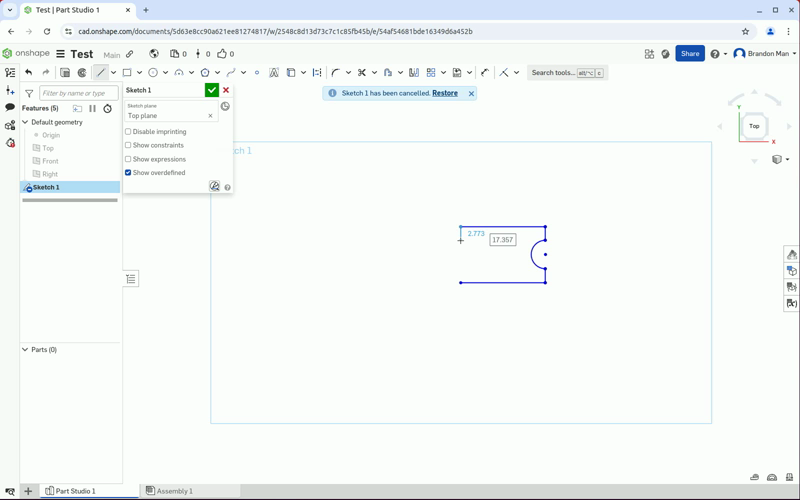
click(460, 240)
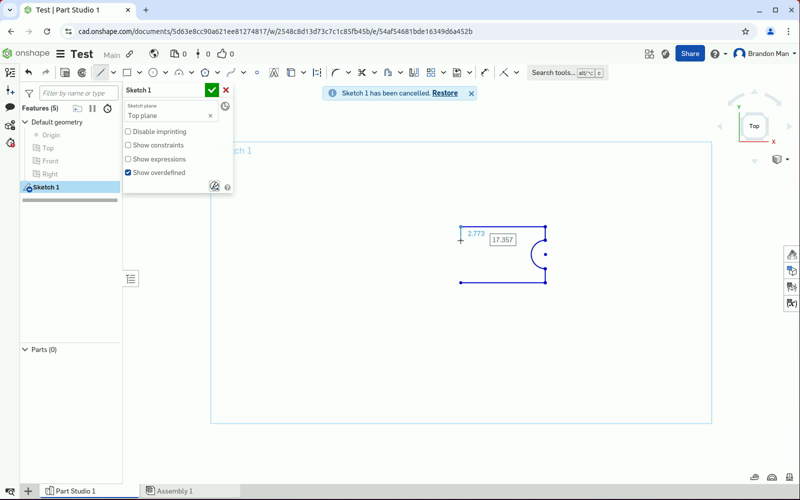
key_up(shift)
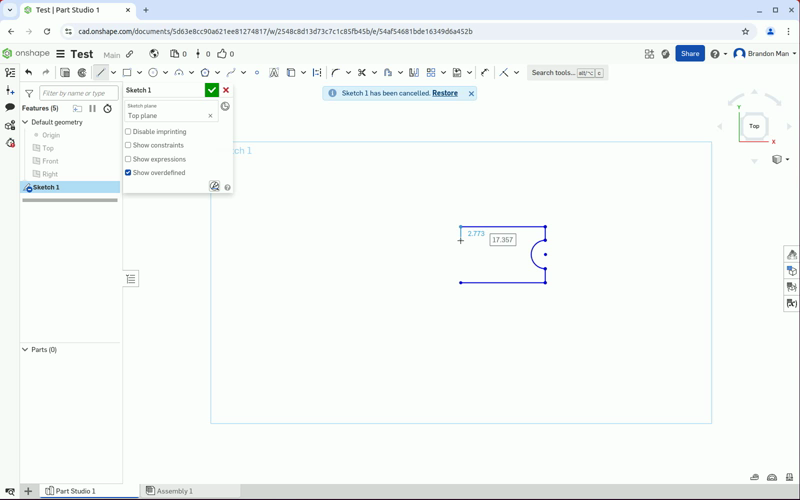
key(esc)
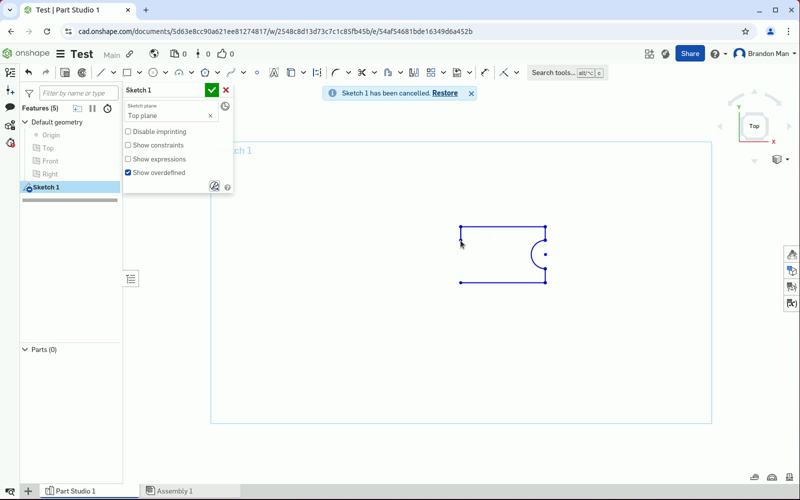
key(a)
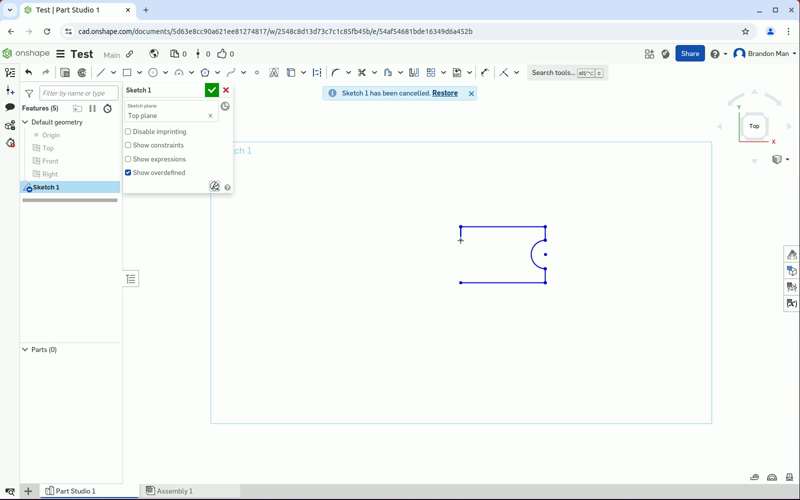
mouse_move(460, 240)
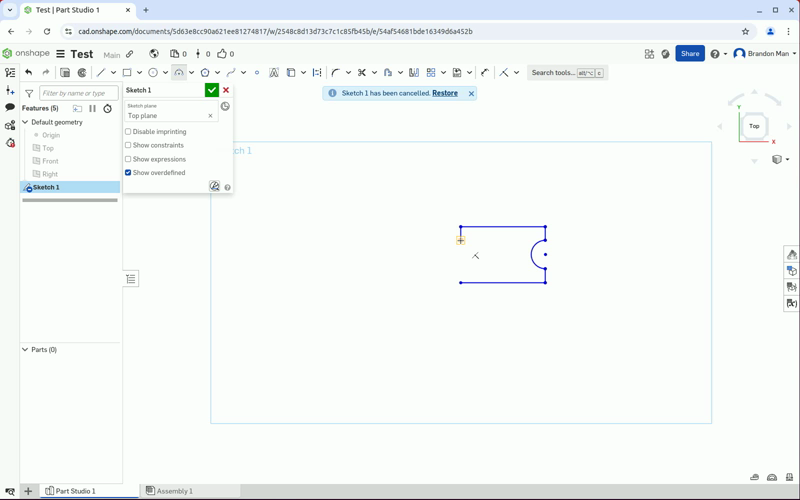
click(460, 240)
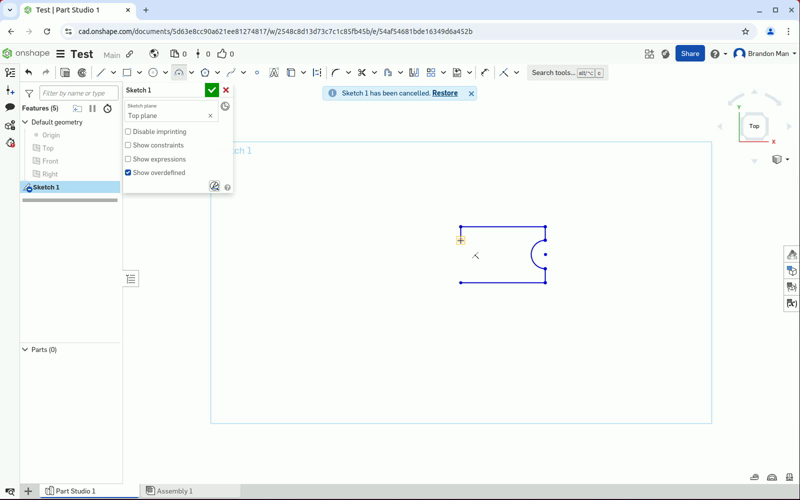
key_down(shift)
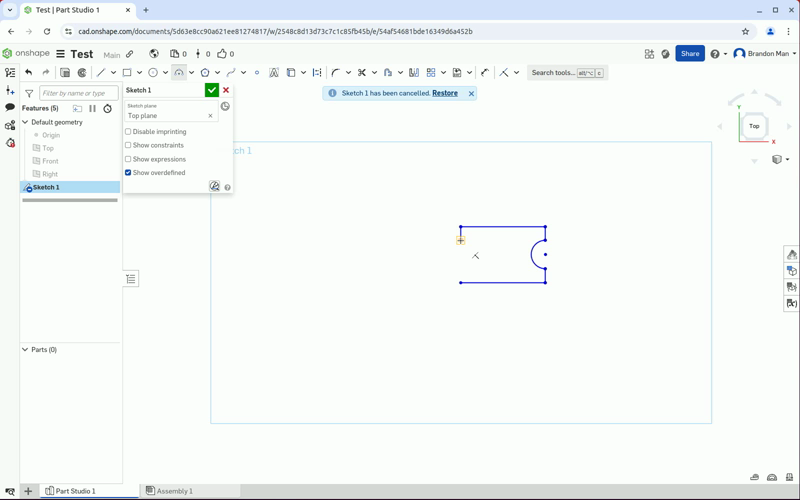
mouse_move(460, 268)
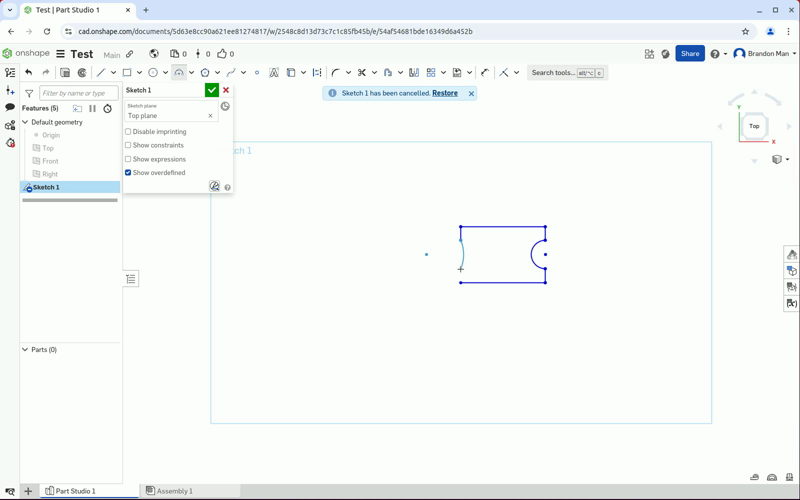
click(460, 268)
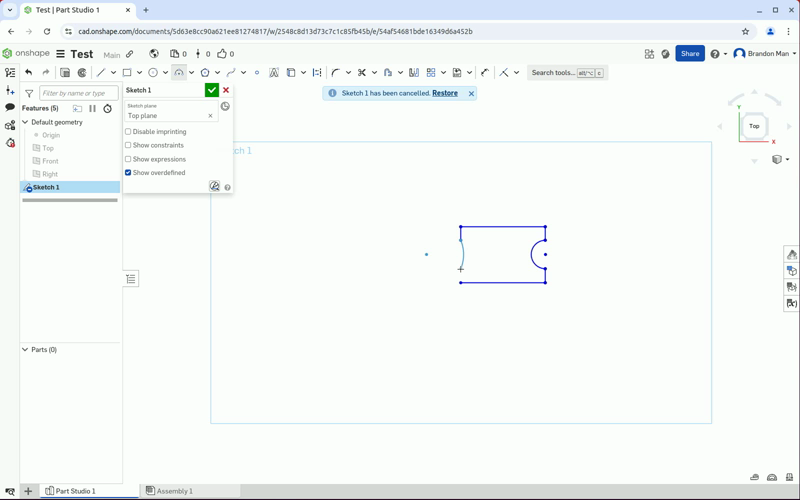
mouse_move(475, 254)
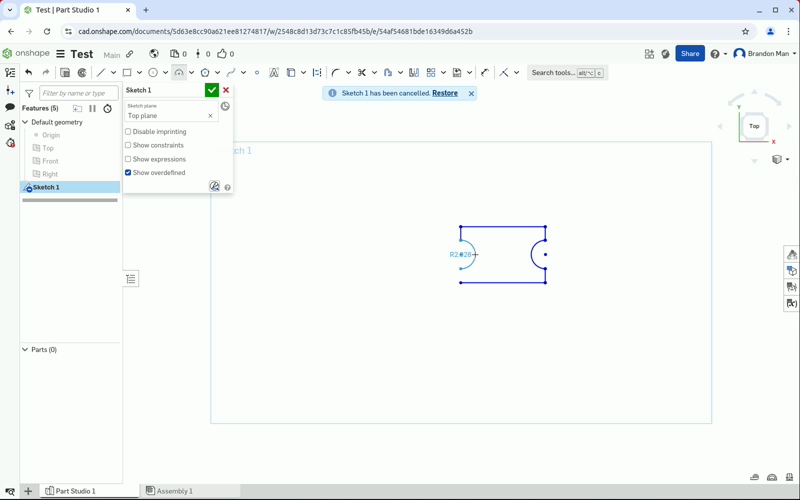
click(475, 254)
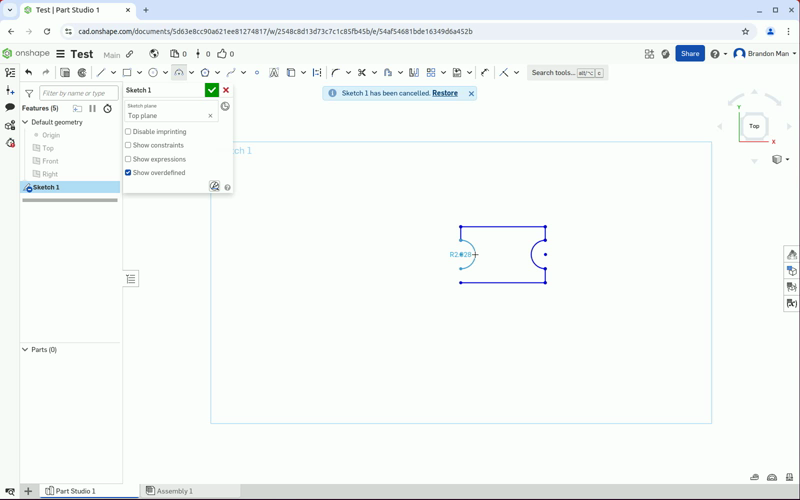
key_up(shift)
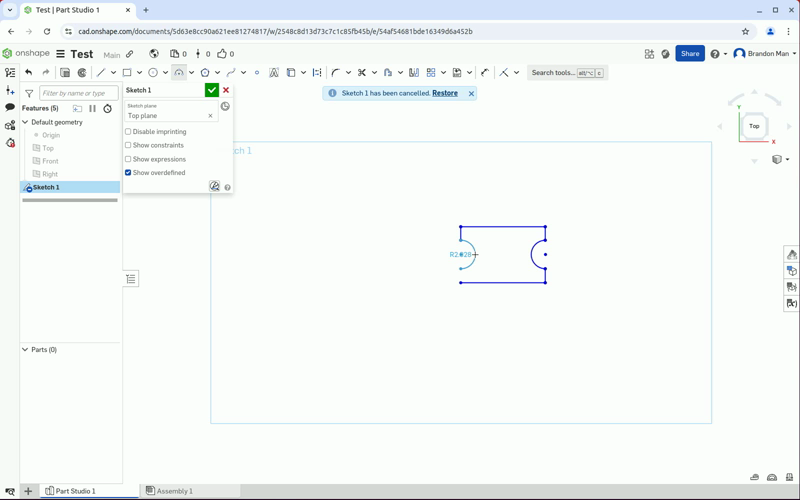
key(esc)
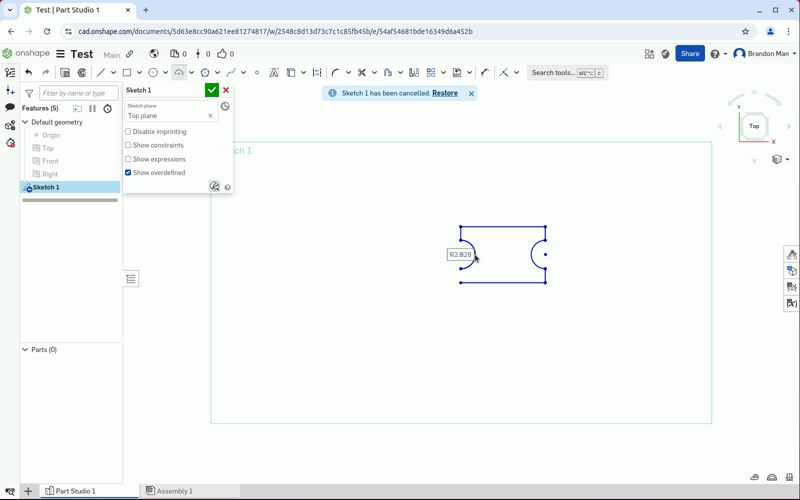
key(l)
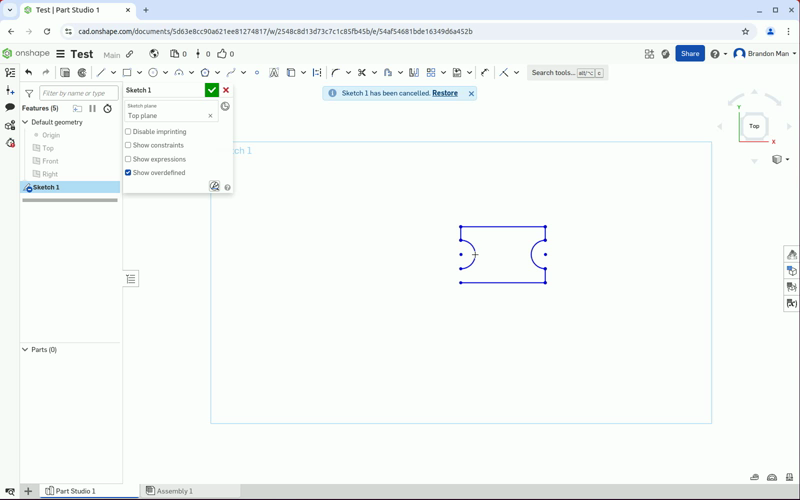
mouse_move(460, 268)
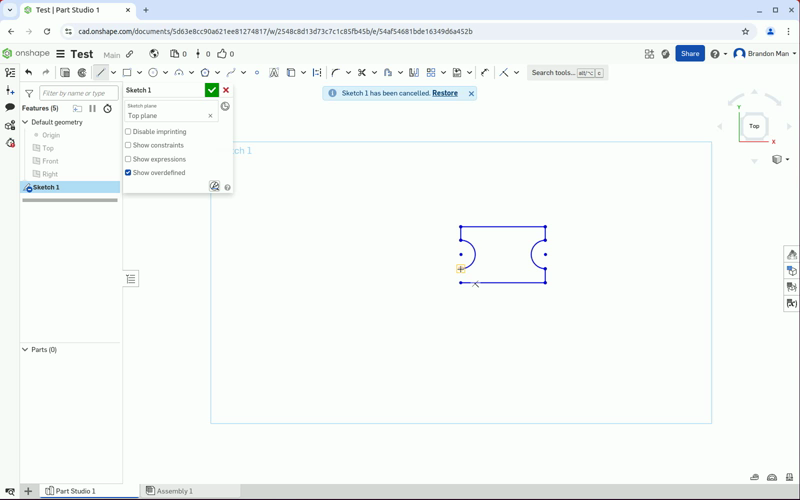
click(460, 268)
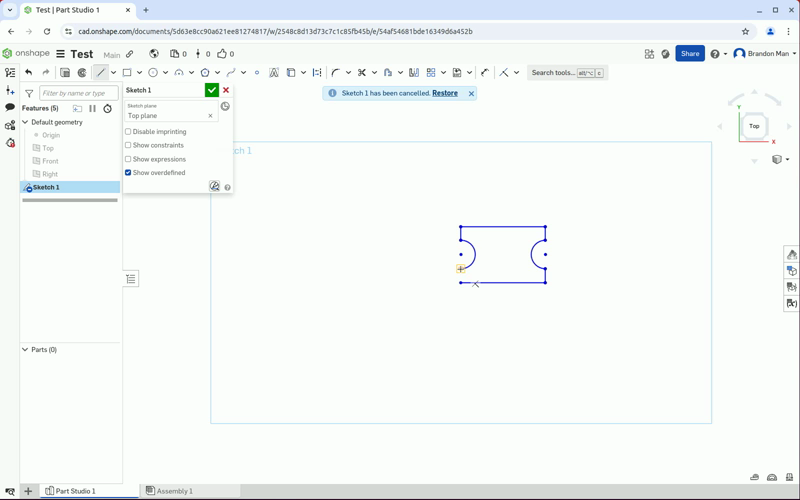
mouse_move(490, 268)
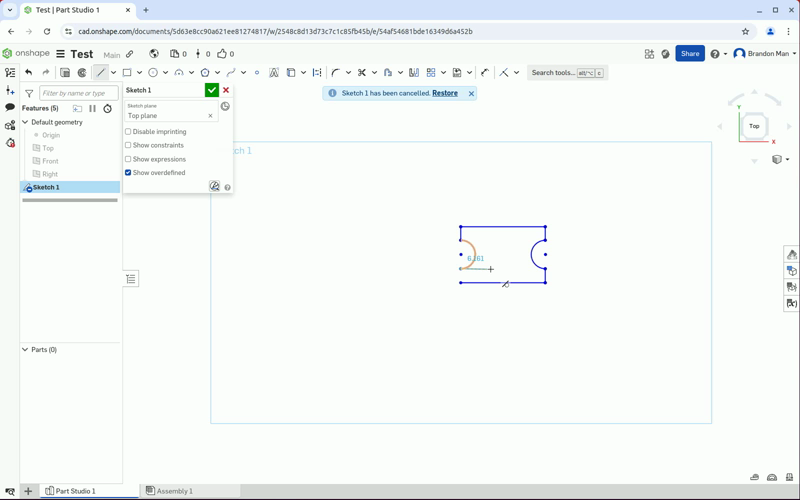
key_down(shift)
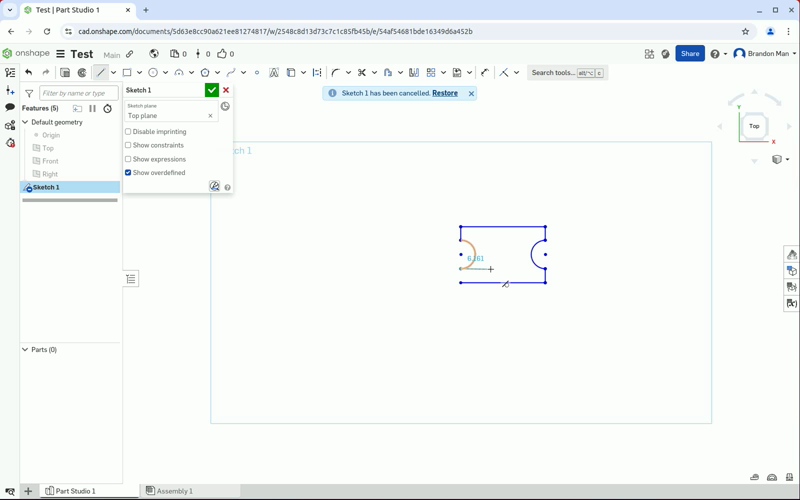
mouse_move(460, 282)
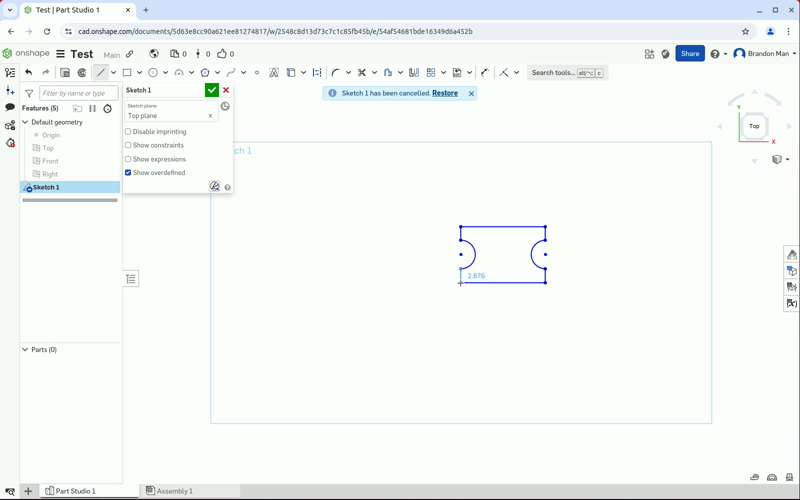
key_up(shift)
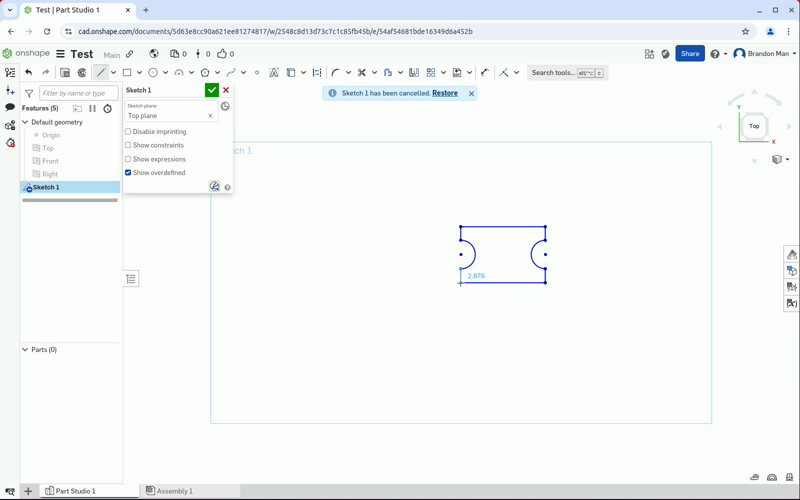
click(460, 282)
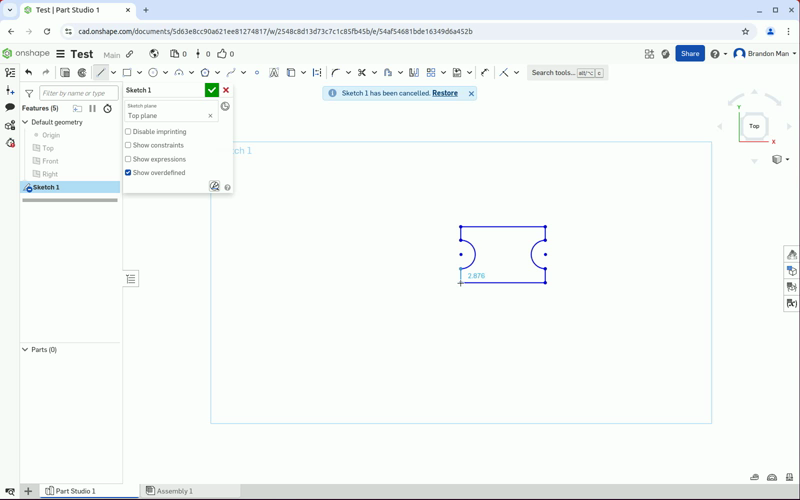
key(esc)
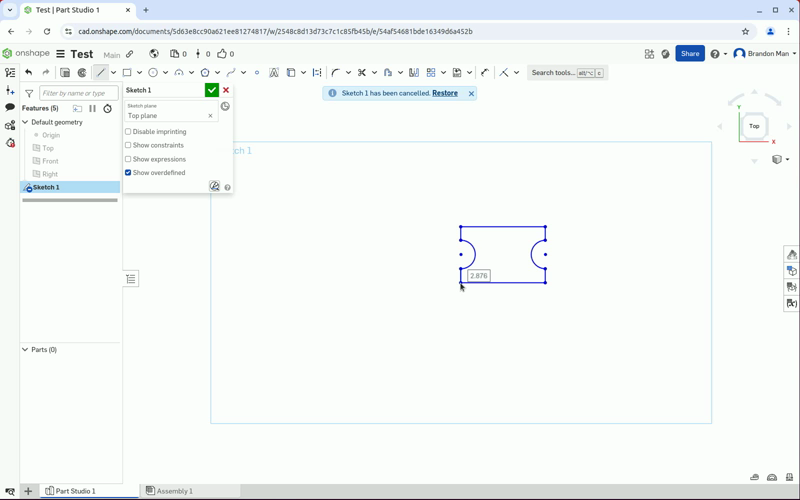
mouse_move(511, 276)
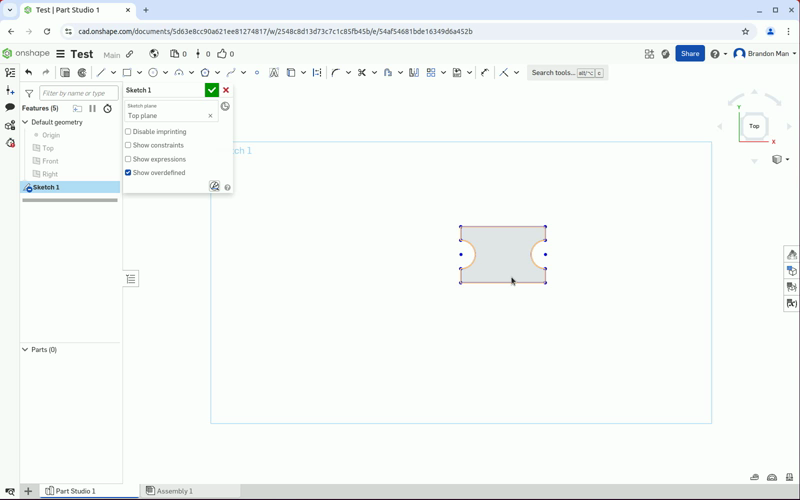
scroll(6)
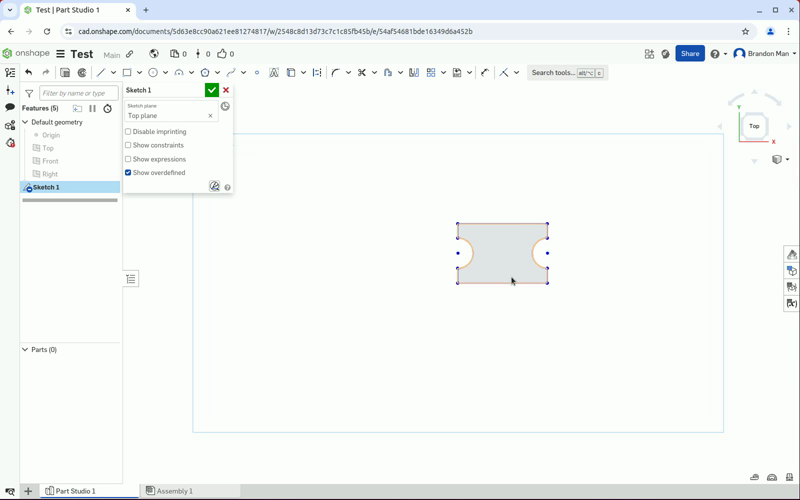
scroll(6)
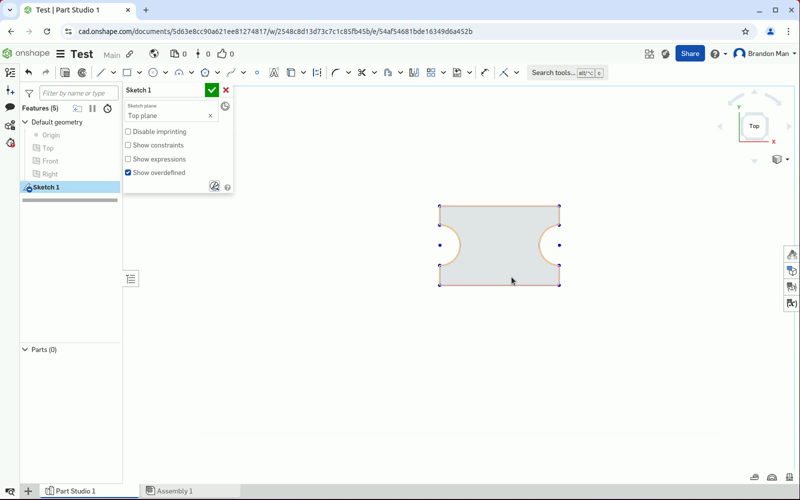
scroll(6)
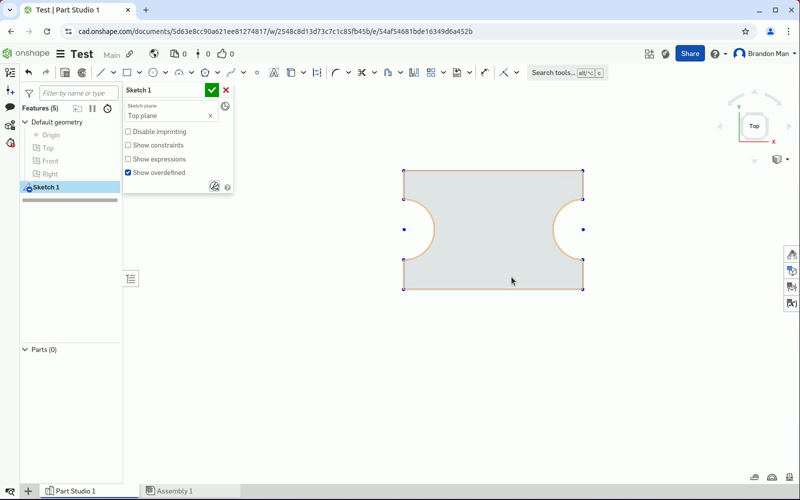
scroll(6)
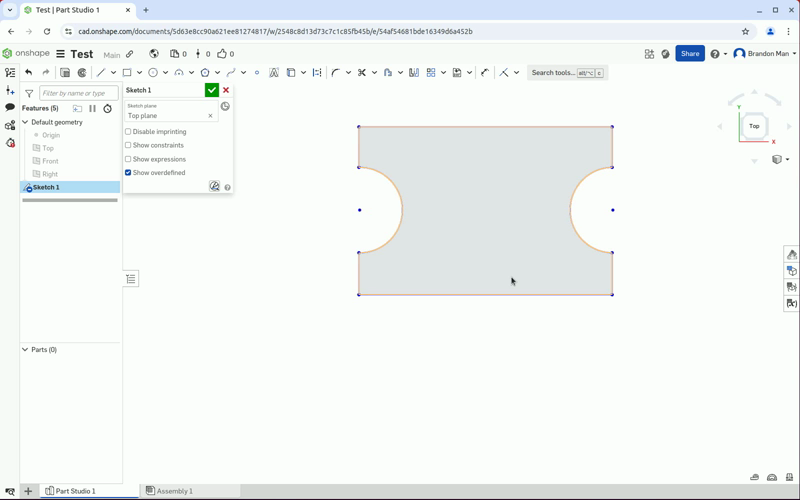
scroll(6)
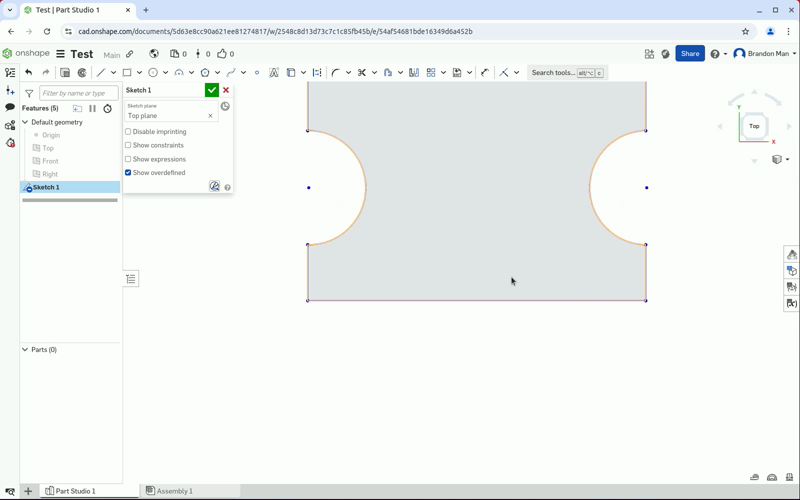
scroll(6)
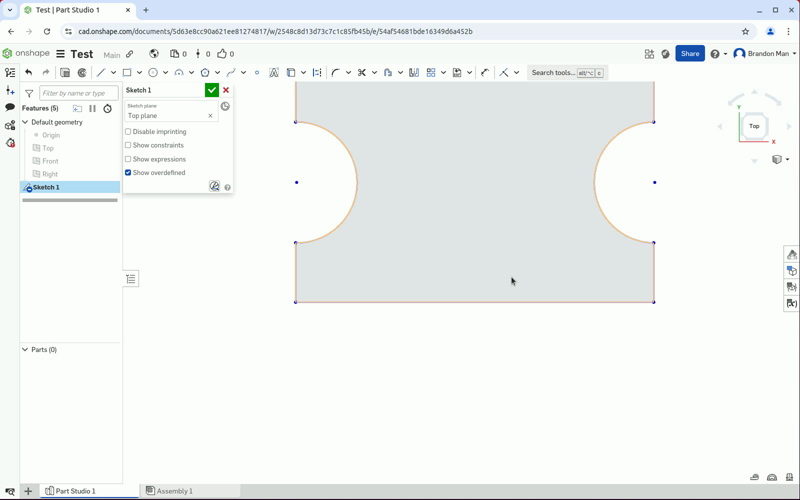
scroll(6)
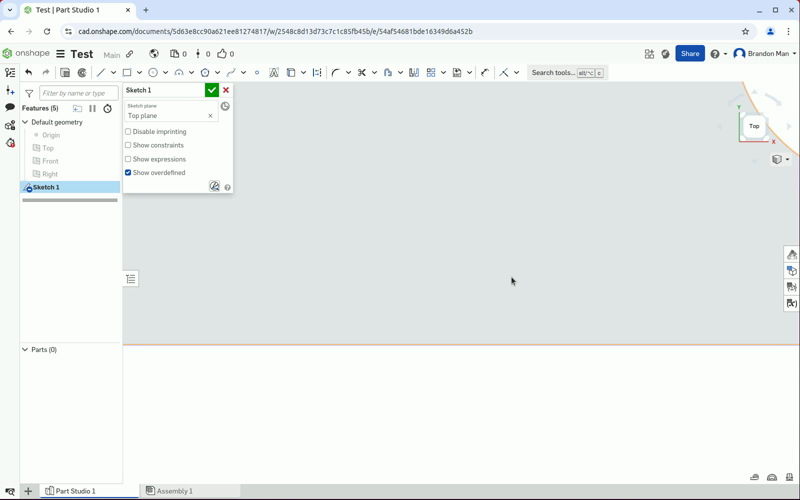
click(511, 276)
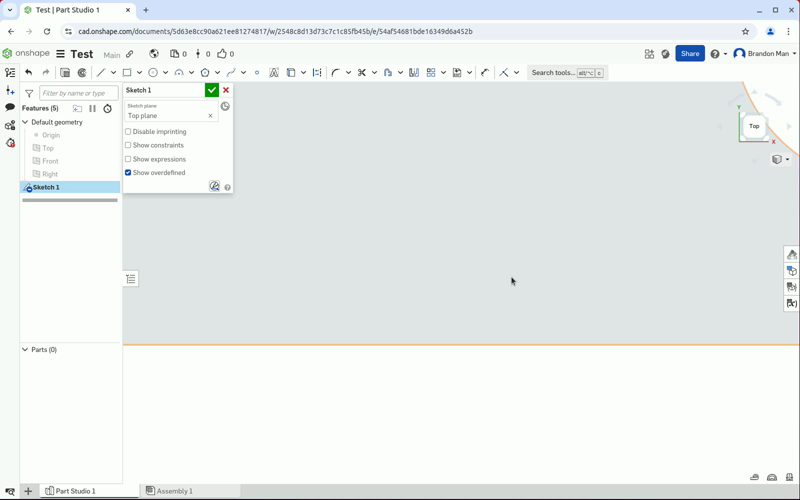
scroll(-6)
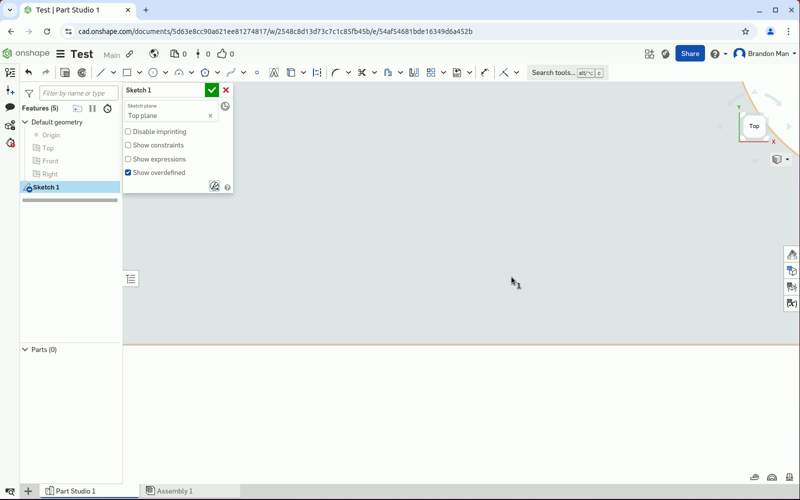
scroll(-6)
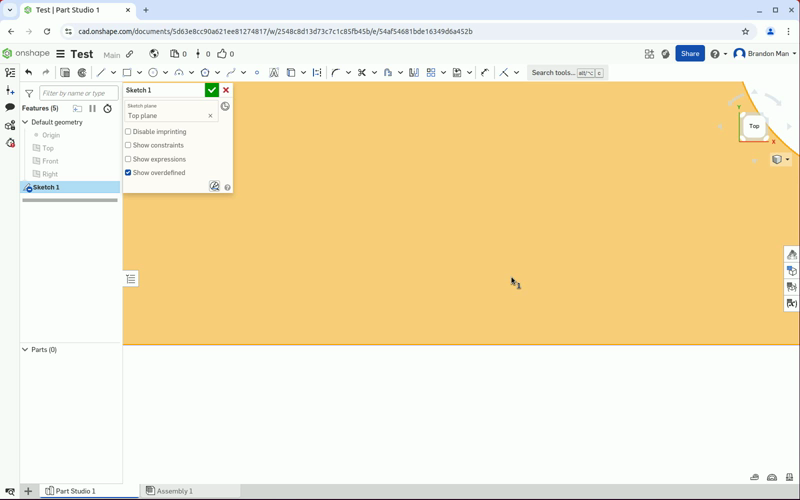
scroll(-6)
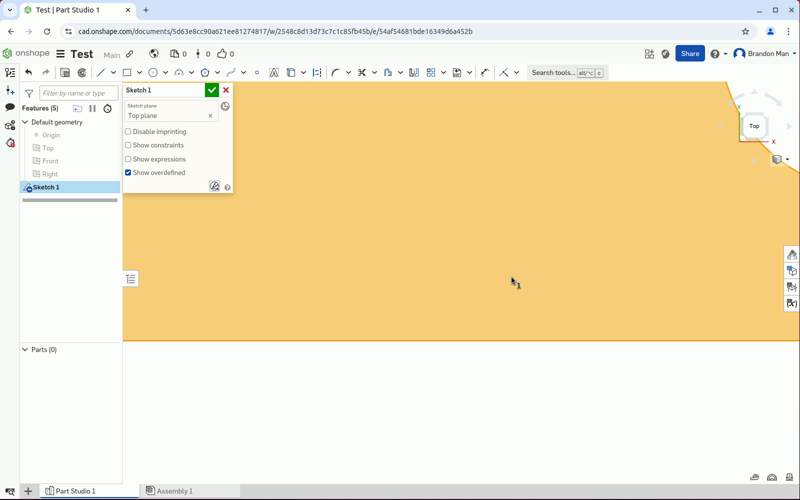
scroll(-6)
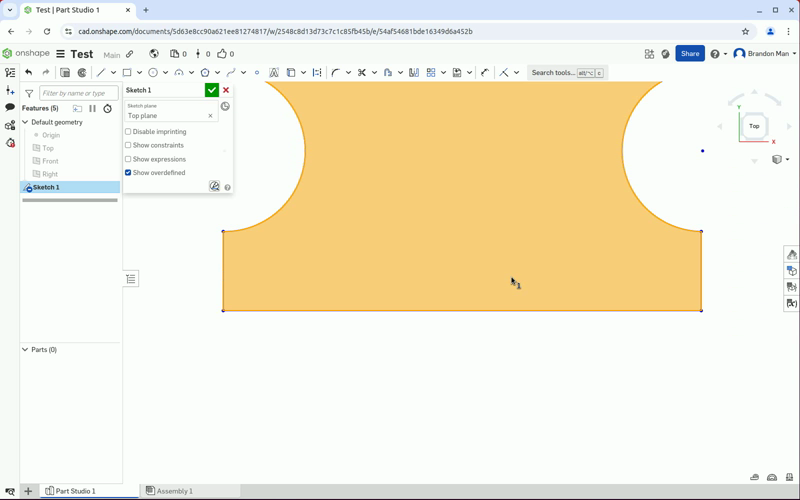
scroll(-6)
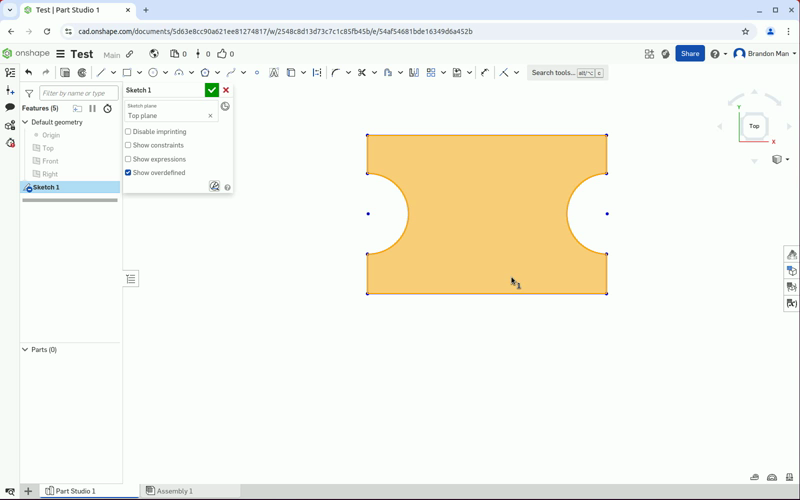
scroll(-6)
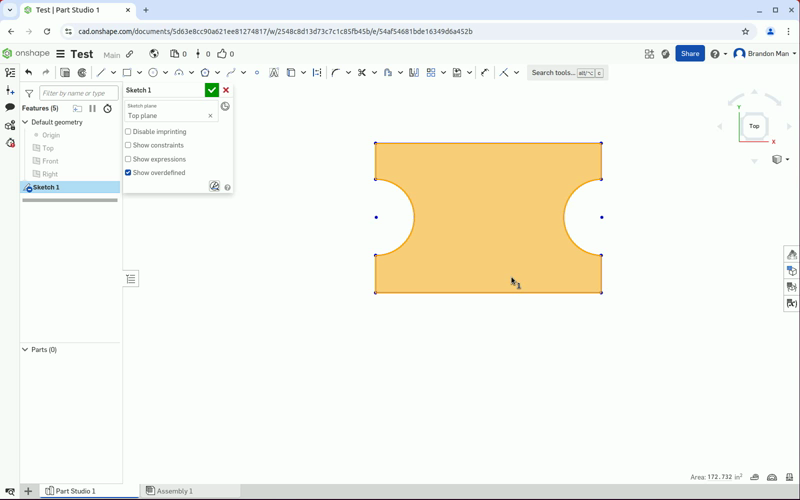
scroll(-6)
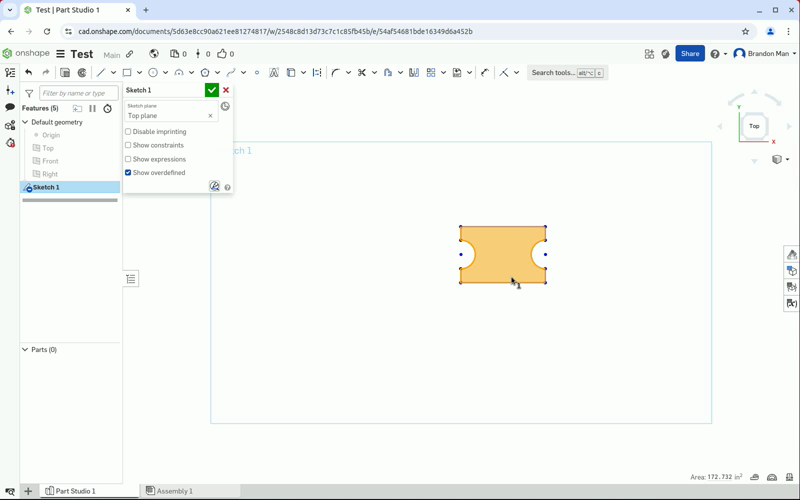
mouse_move(73, 352)
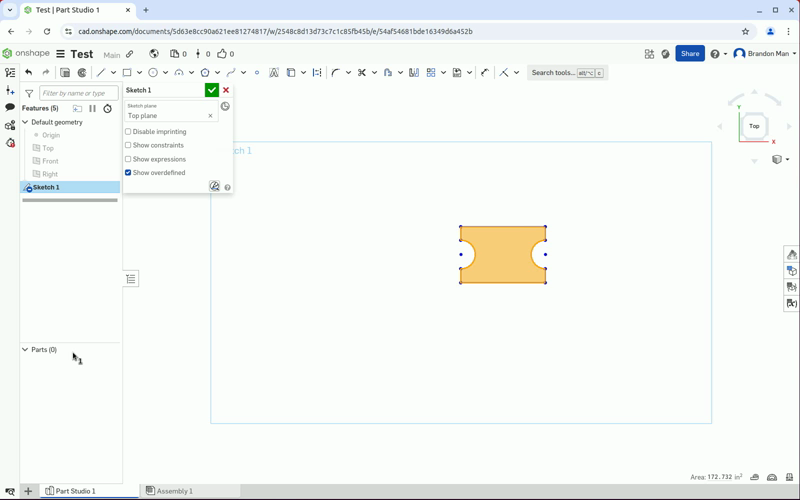
key(shift+y)
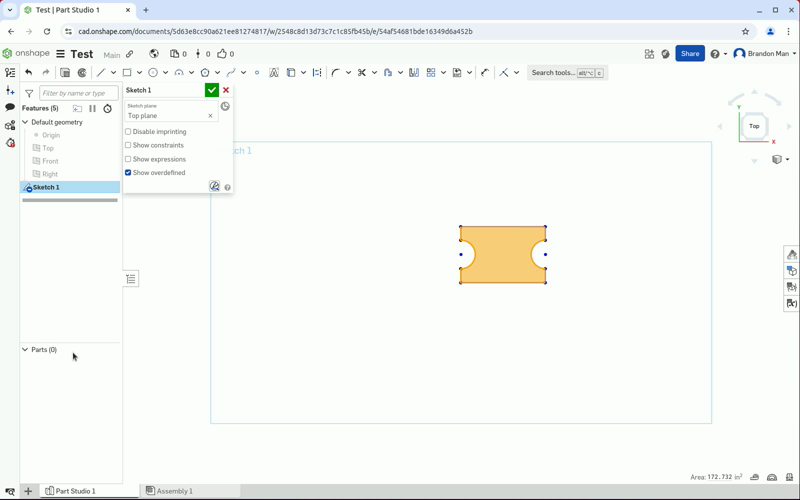
key(shift+e)
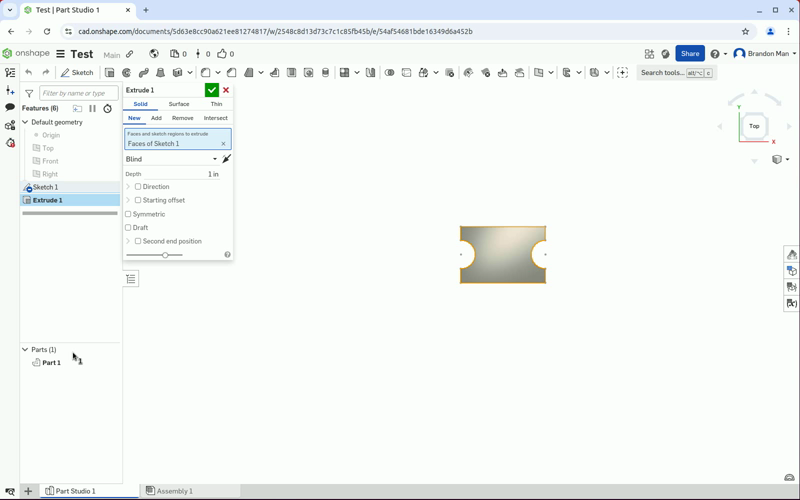
mouse_move(143, 106)
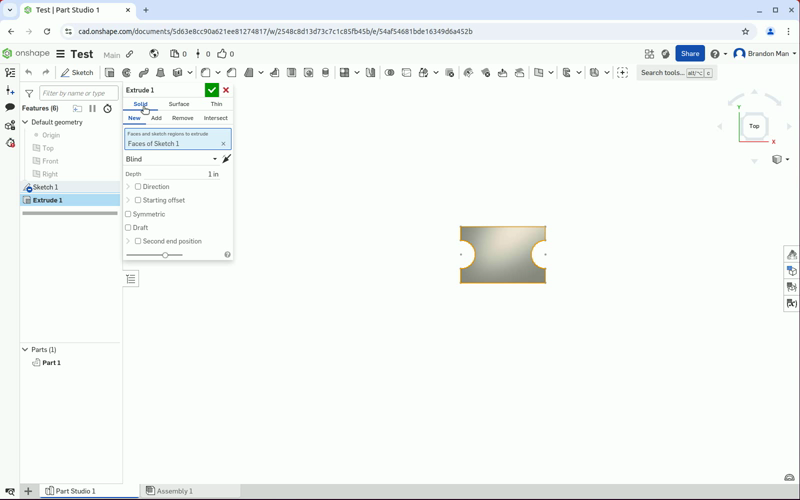
click(143, 106)
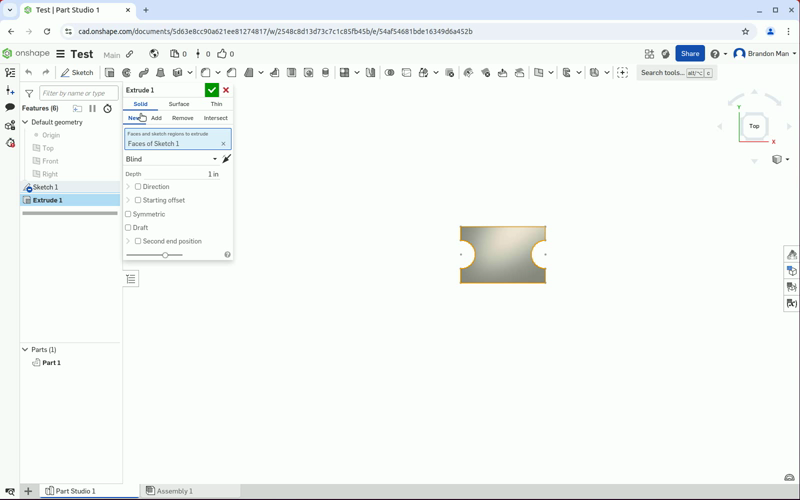
mouse_move(137, 120)
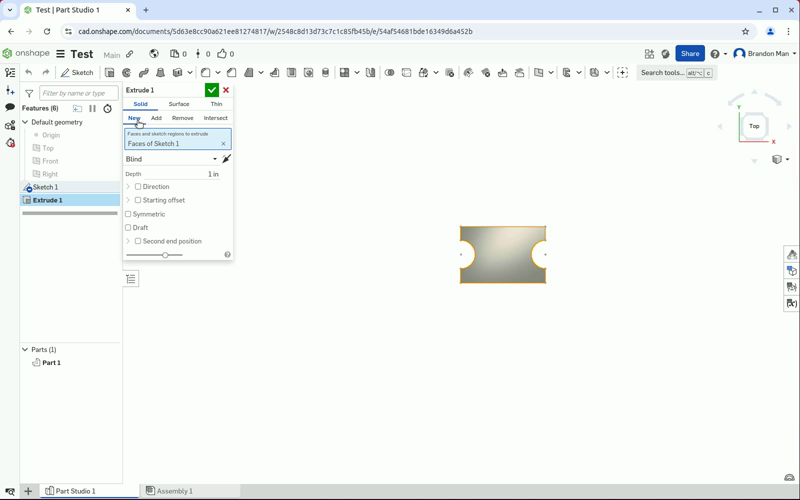
click(137, 120)
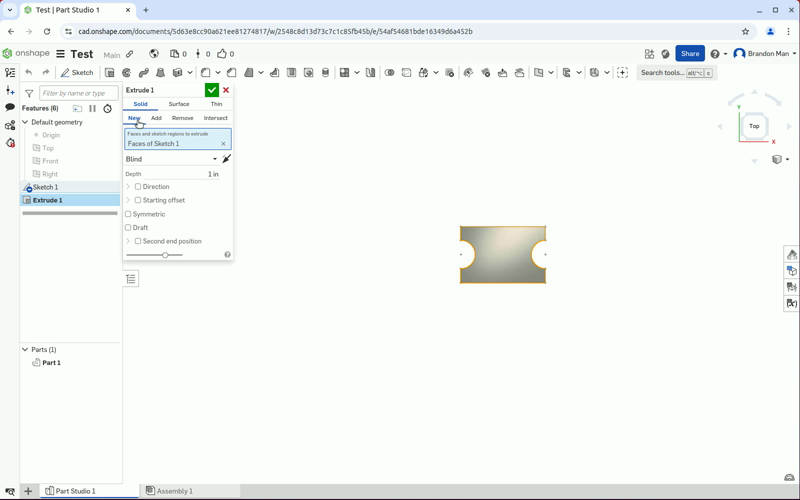
key(tab, 4)
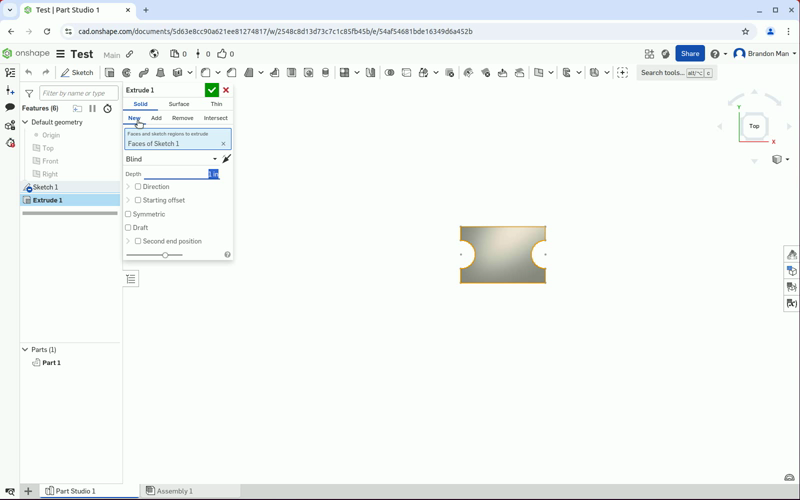
text(2.889)
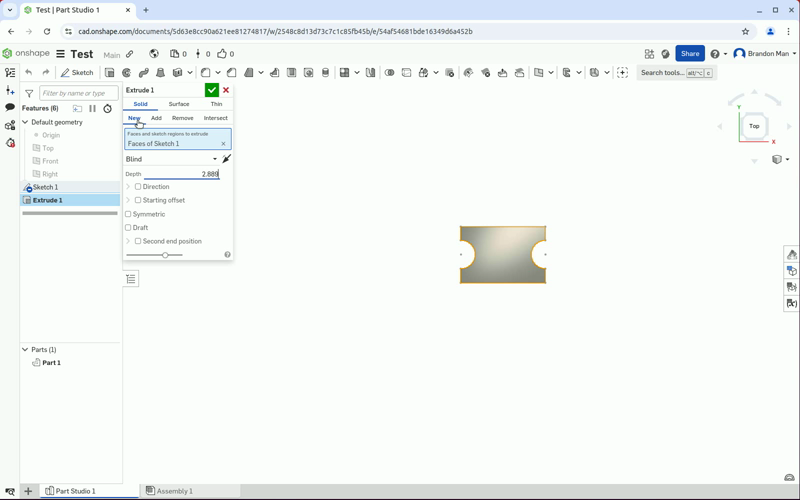
key(enter)
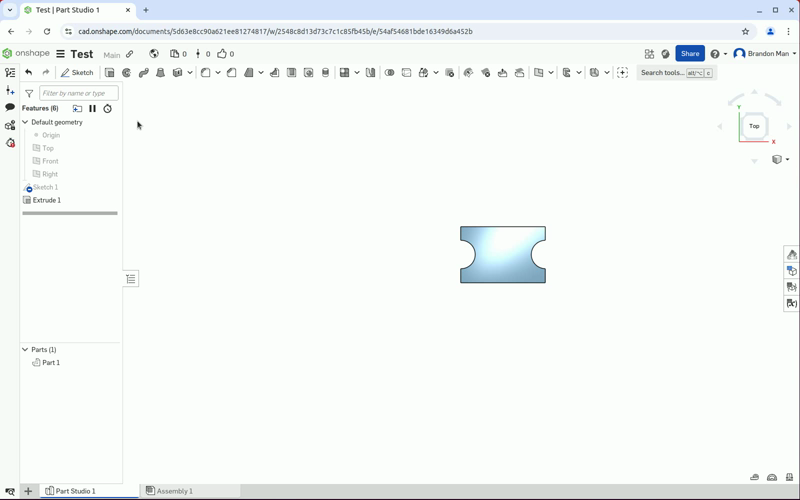
key(shift+h)
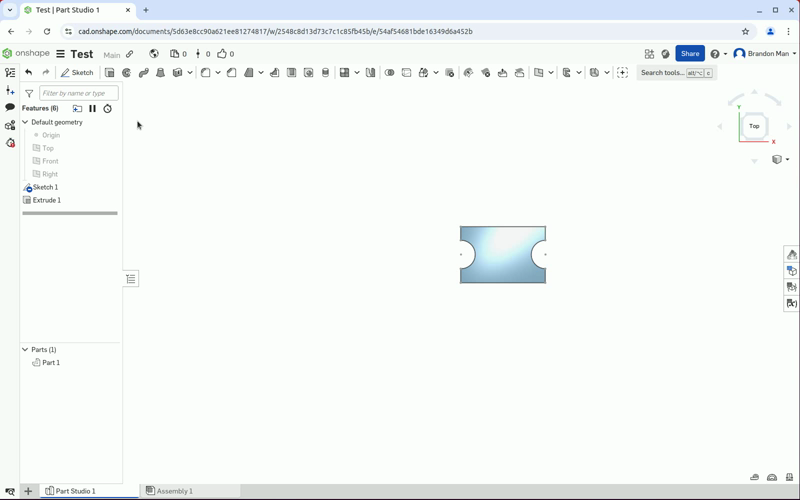
key(shift+h)
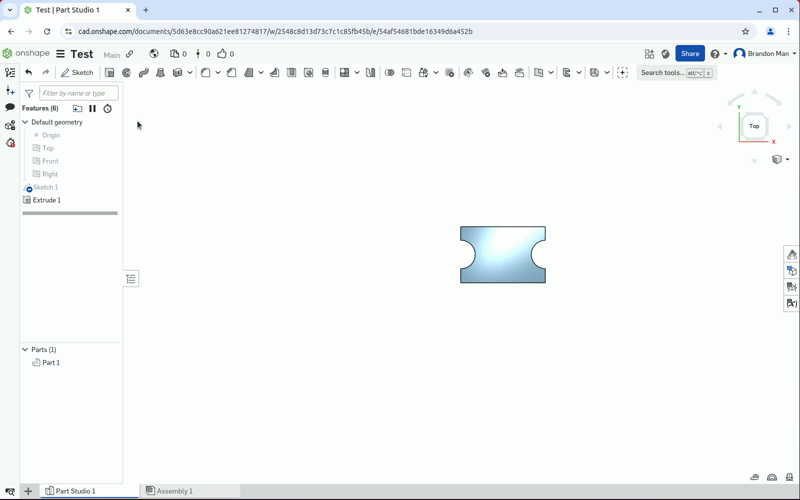
mouse_move(73, 189)
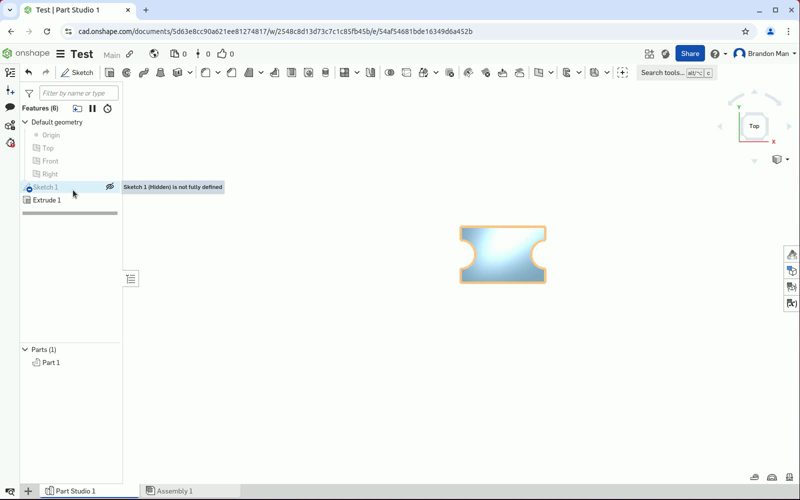
click(73, 189)
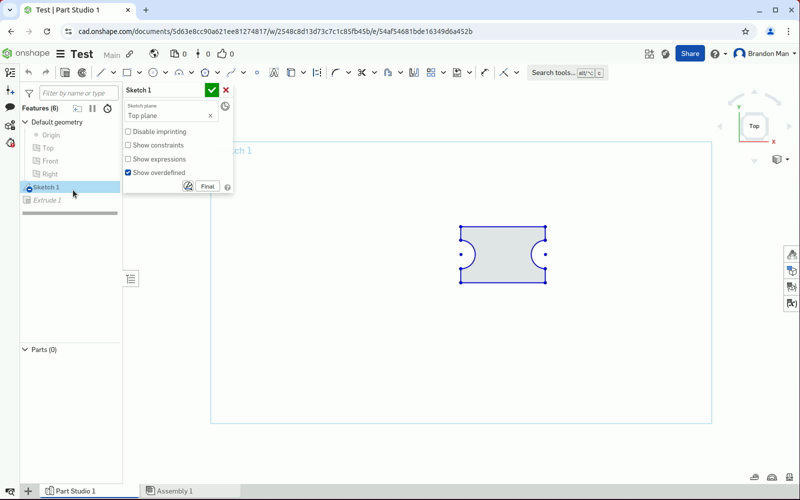
mouse_move(229, 92)
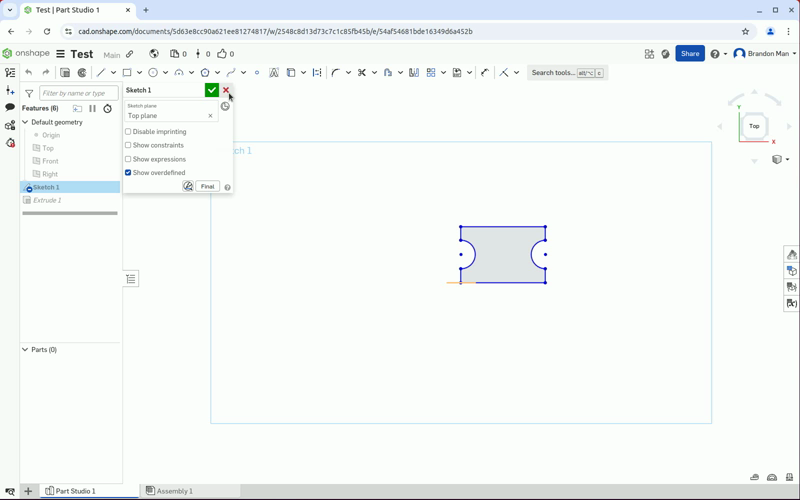
click(229, 92)
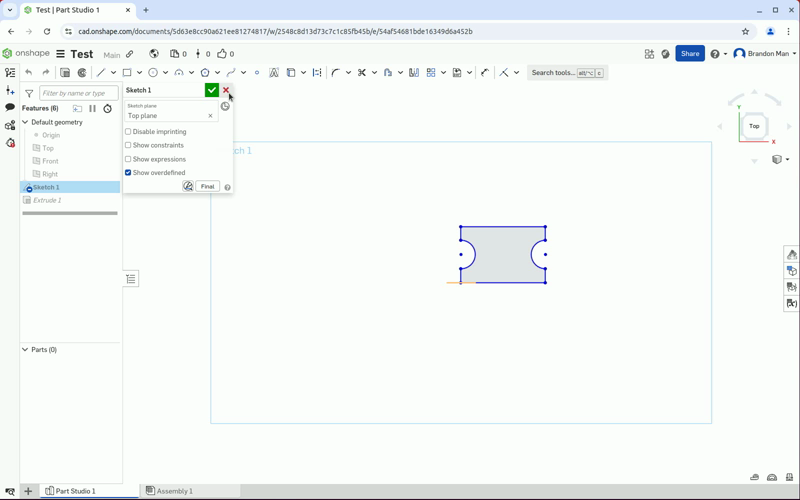
key(shift+s)
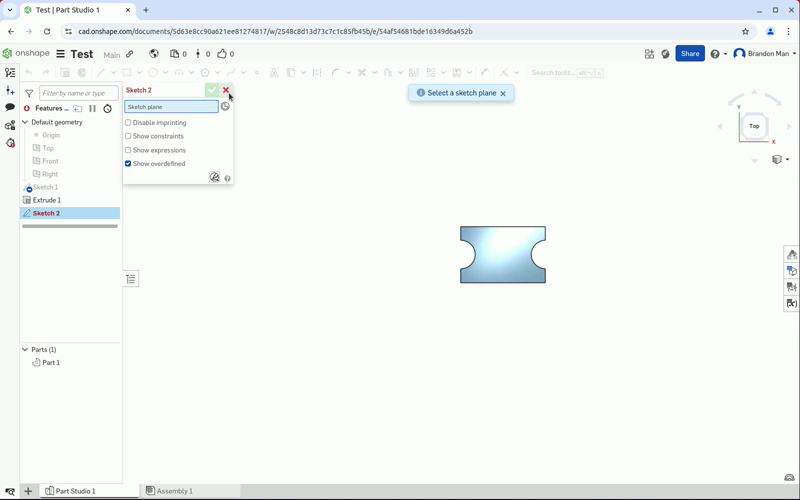
mouse_move(73, 150)
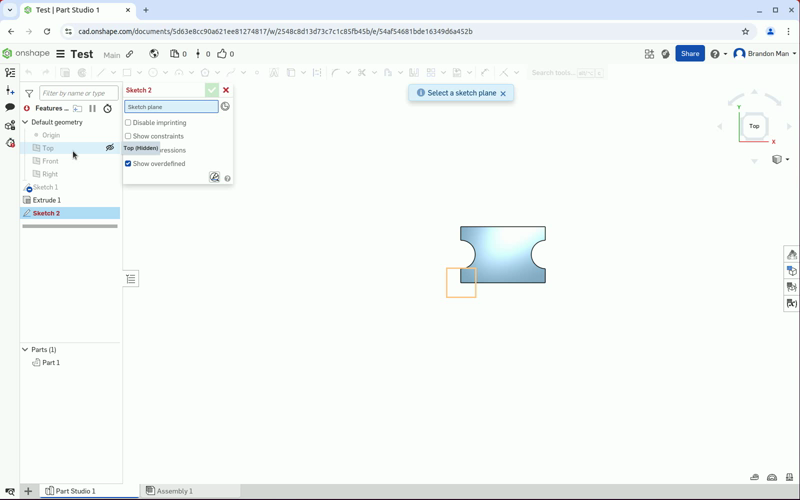
click(73, 150)
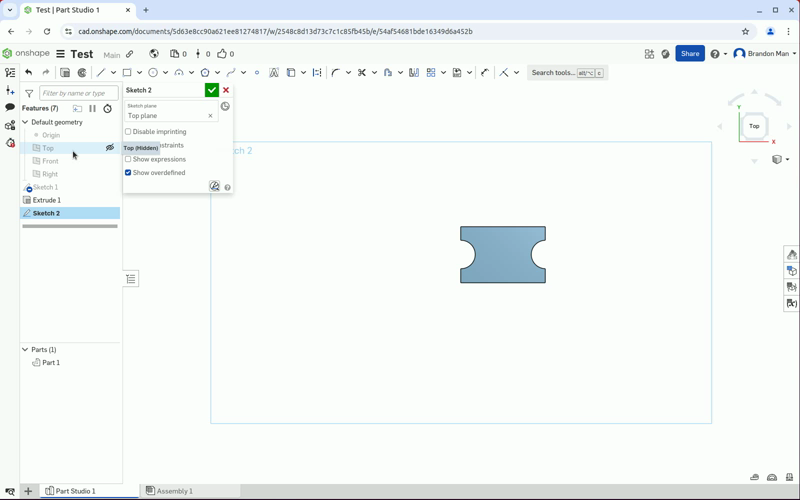
mouse_move(73, 352)
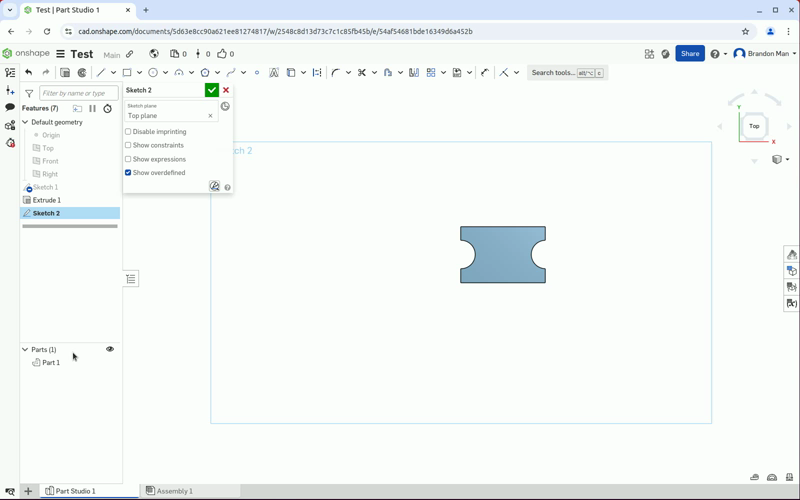
key(y)
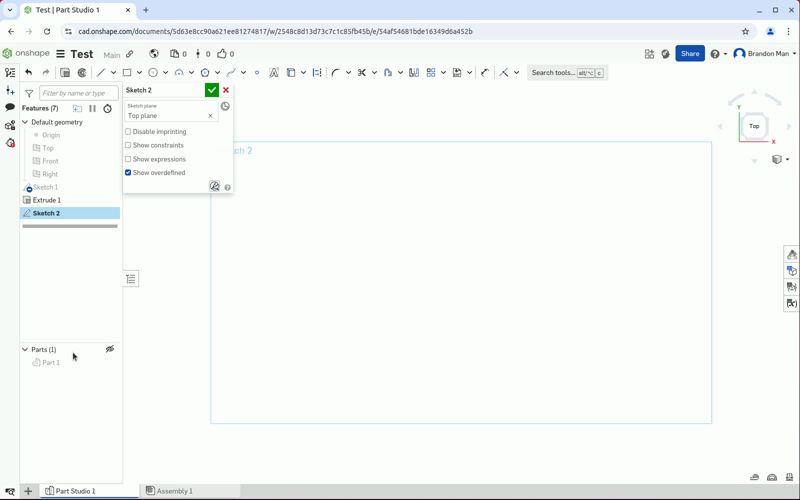
key(l)
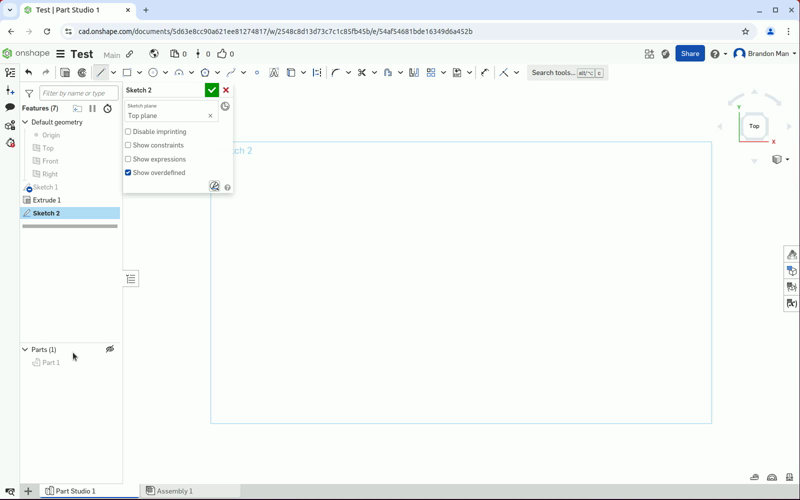
key_down(shift)
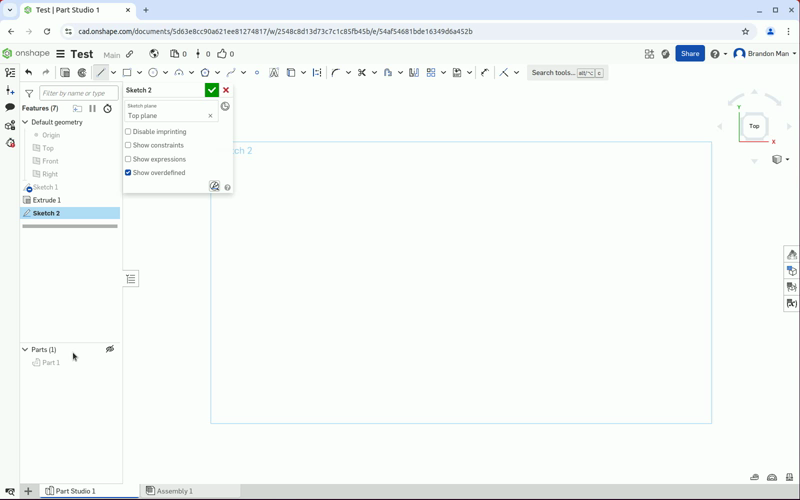
mouse_move(460, 282)
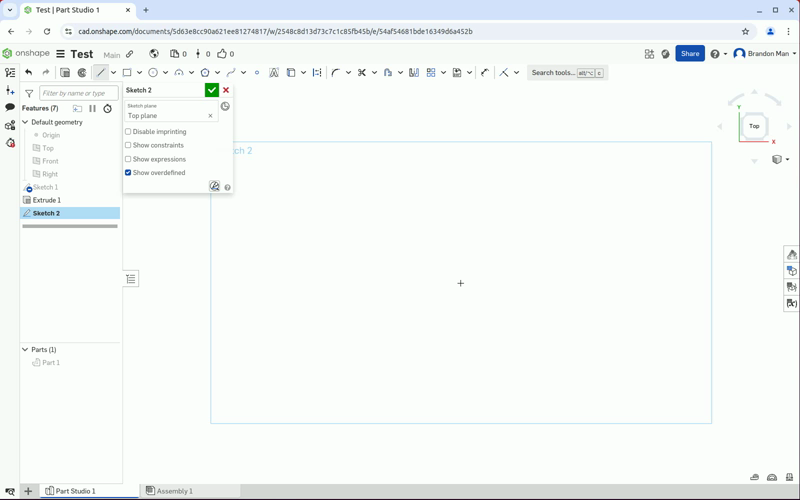
click(460, 282)
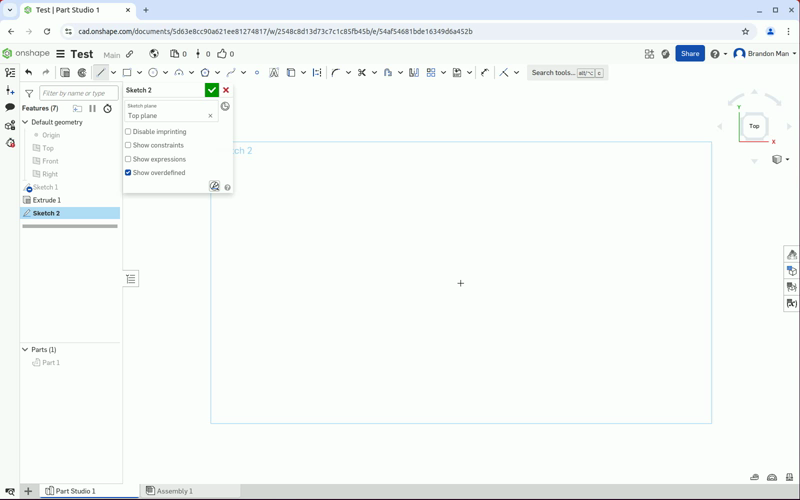
key_up(shift)
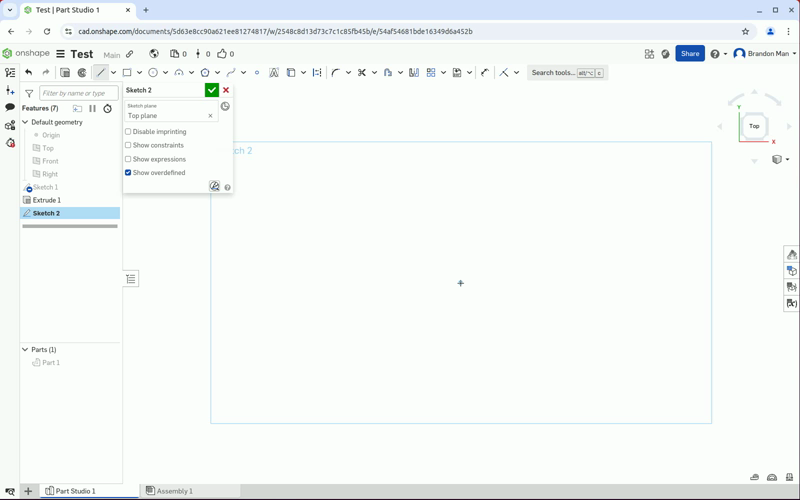
key_down(shift)
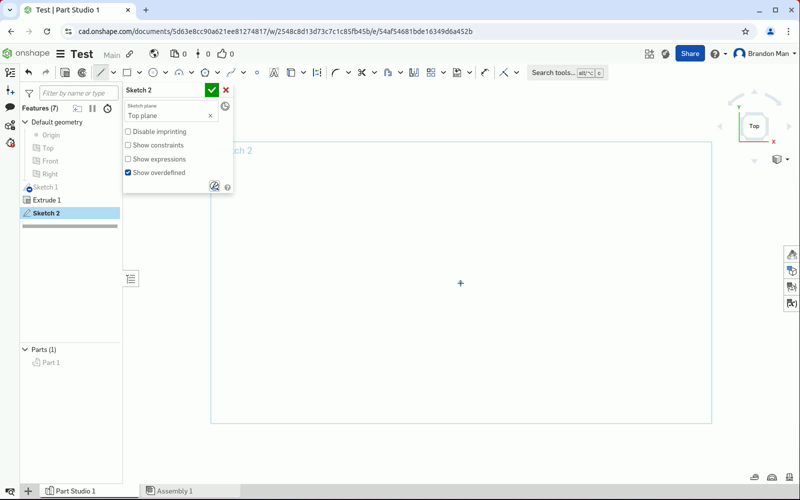
mouse_move(490, 282)
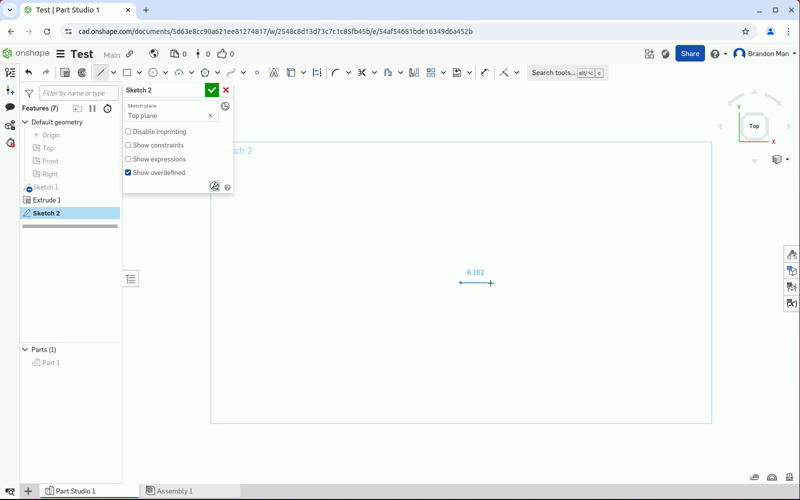
mouse_move(460, 268)
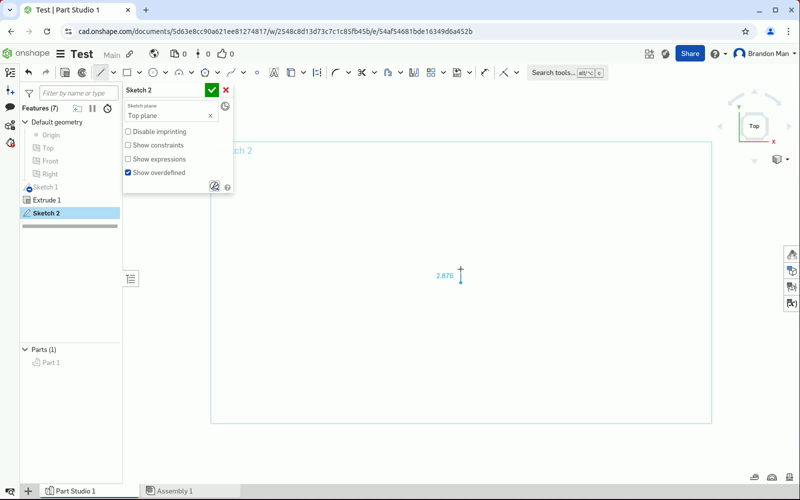
click(460, 268)
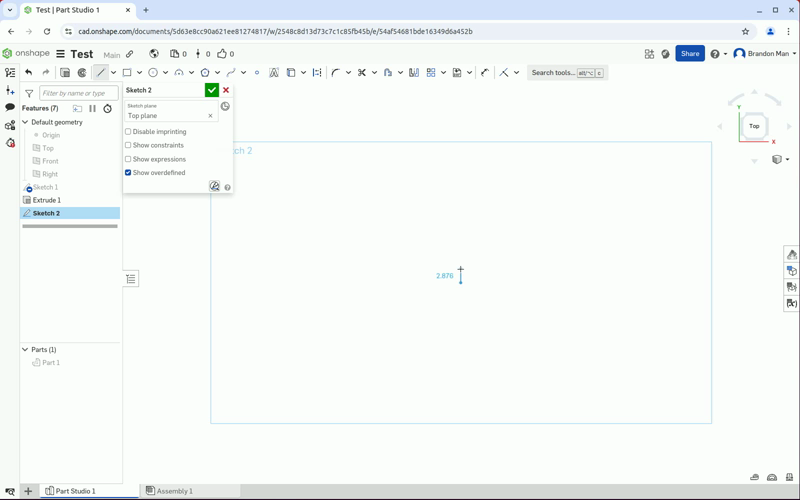
key_up(shift)
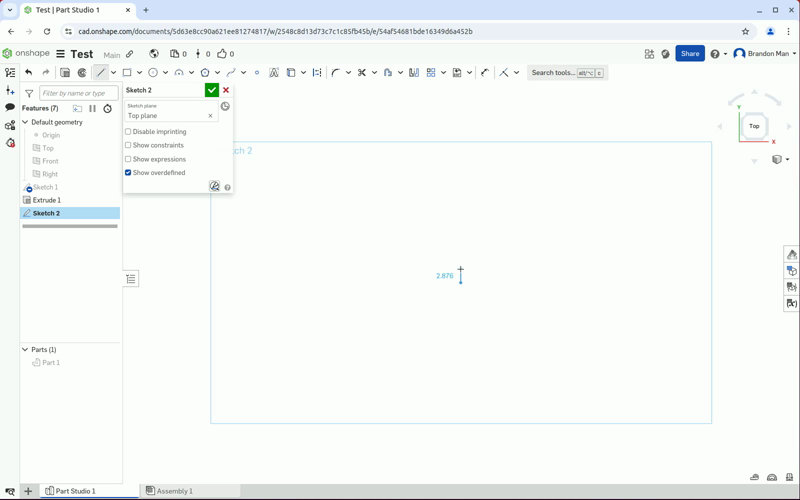
key(esc)
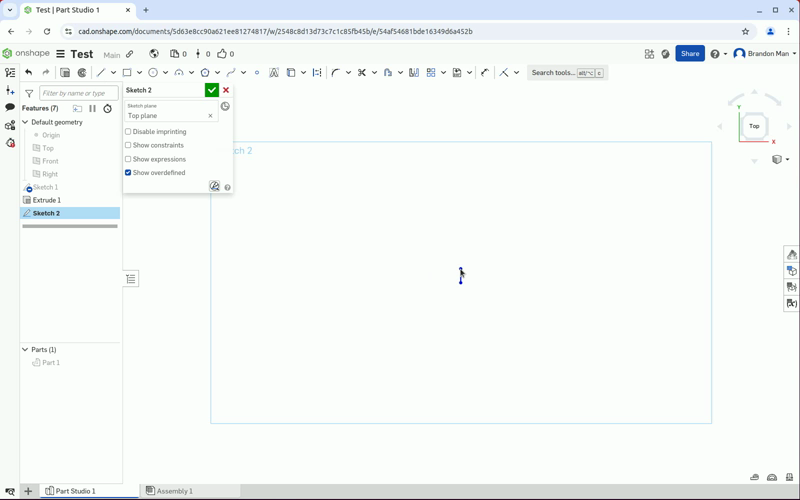
key(a)
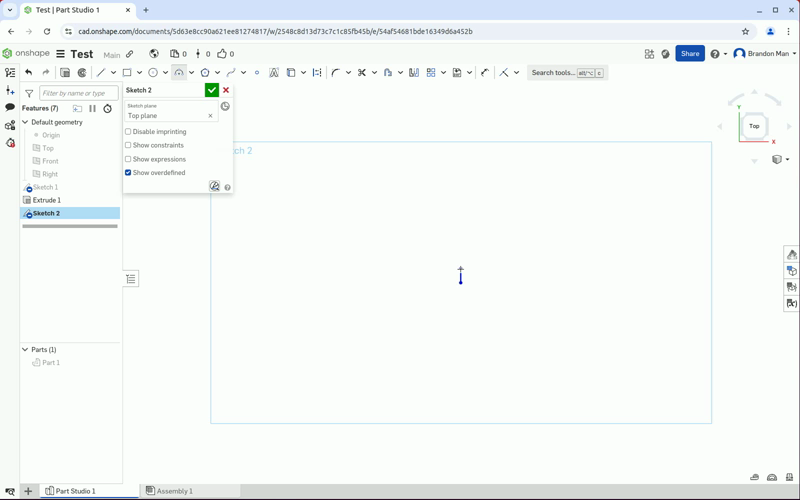
mouse_move(460, 268)
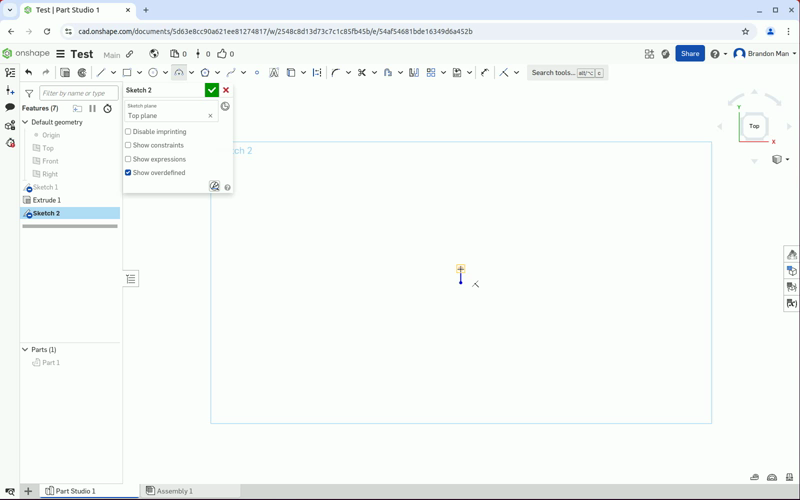
click(460, 268)
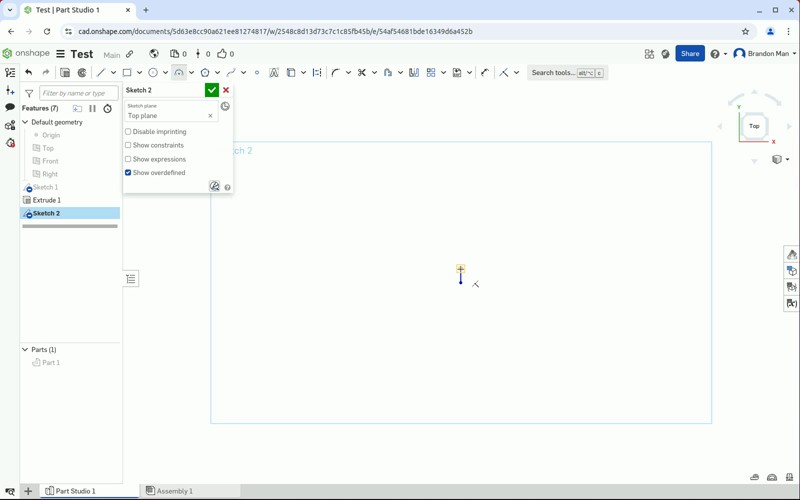
key_down(shift)
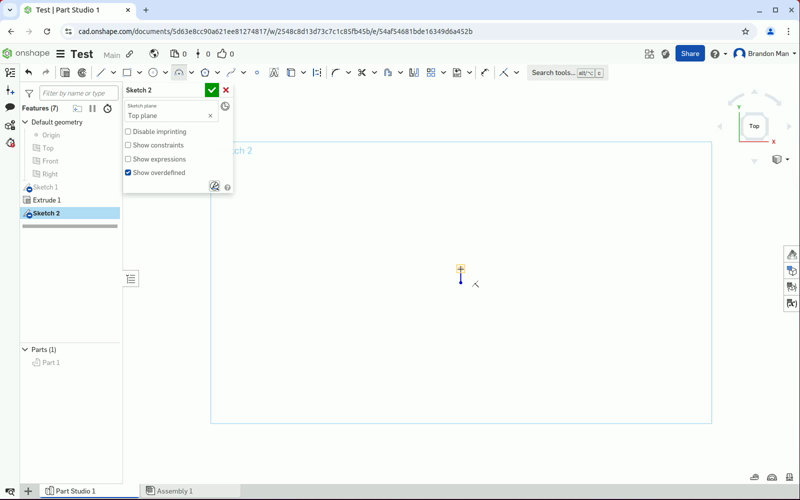
mouse_move(460, 240)
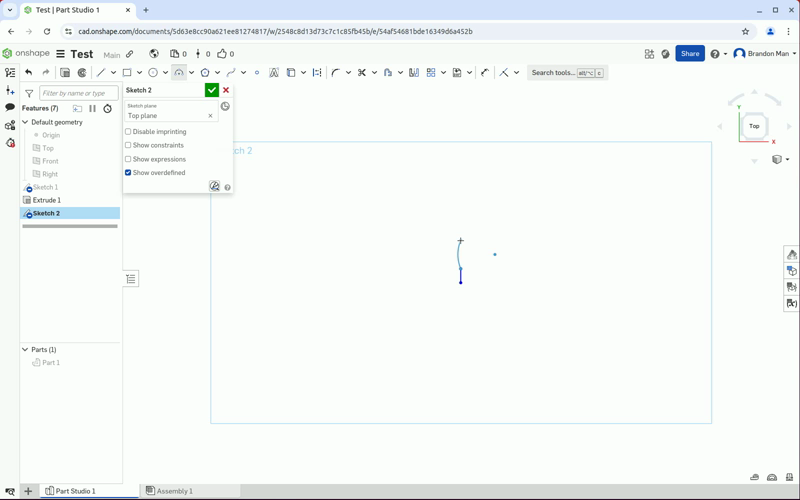
click(460, 240)
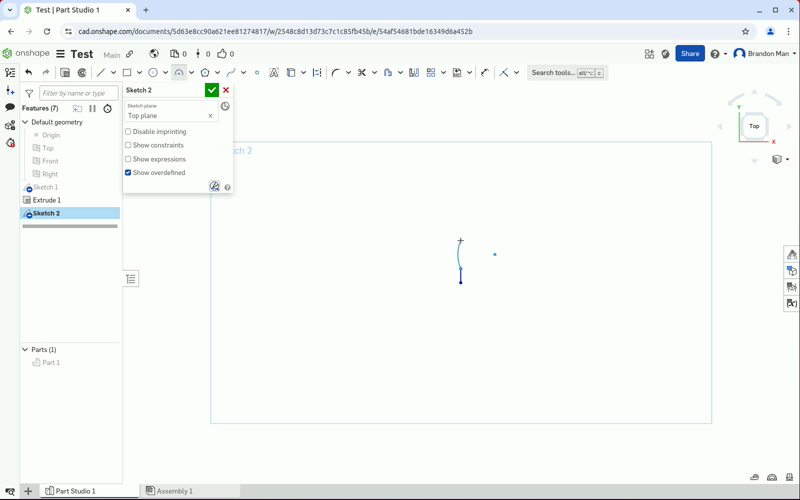
mouse_move(446, 254)
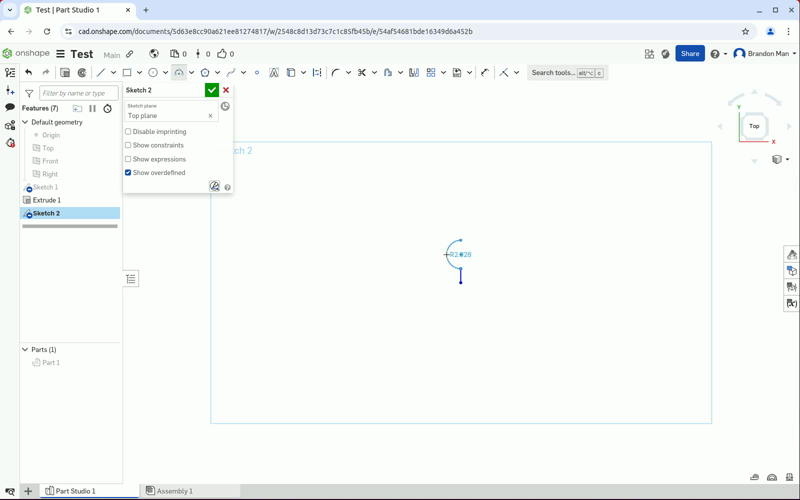
click(446, 254)
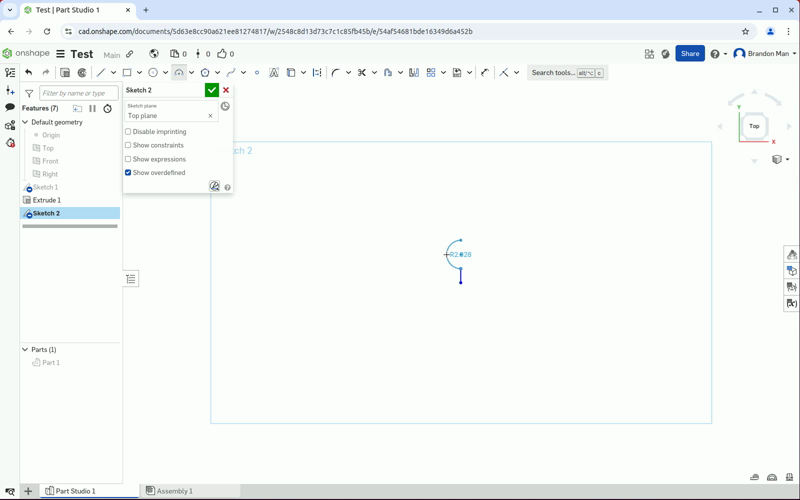
key_up(shift)
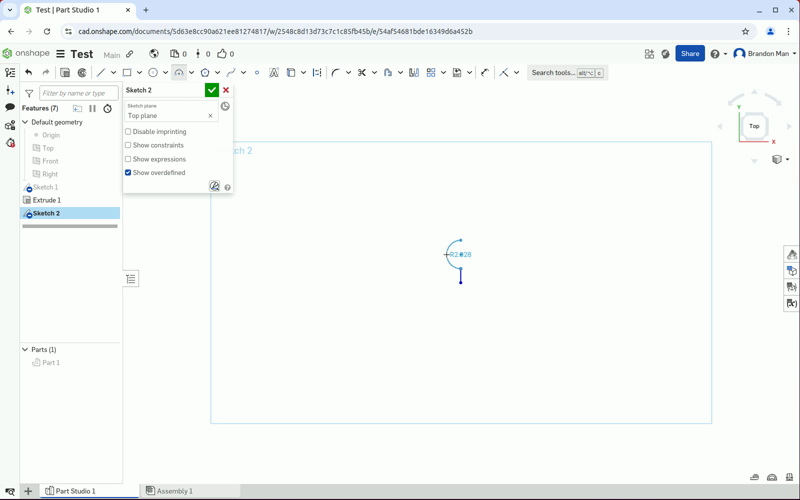
key(esc)
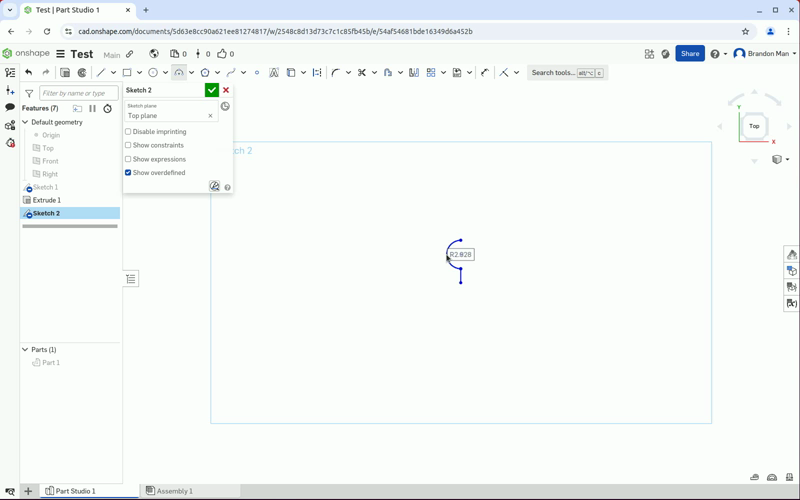
key(l)
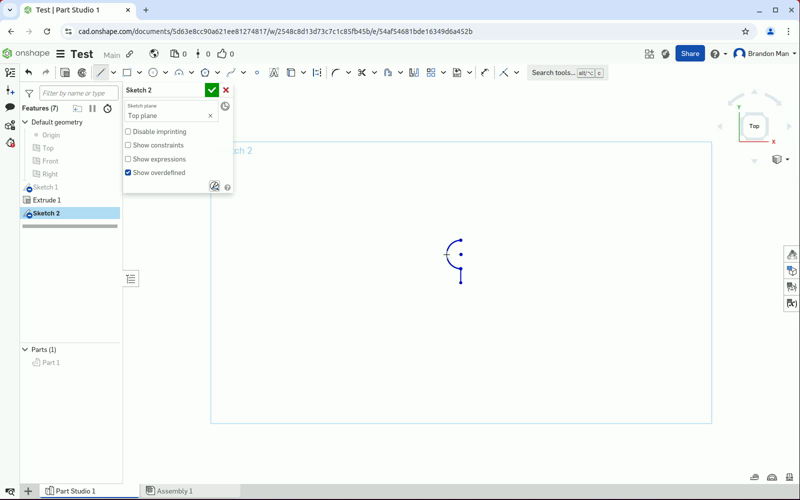
mouse_move(460, 240)
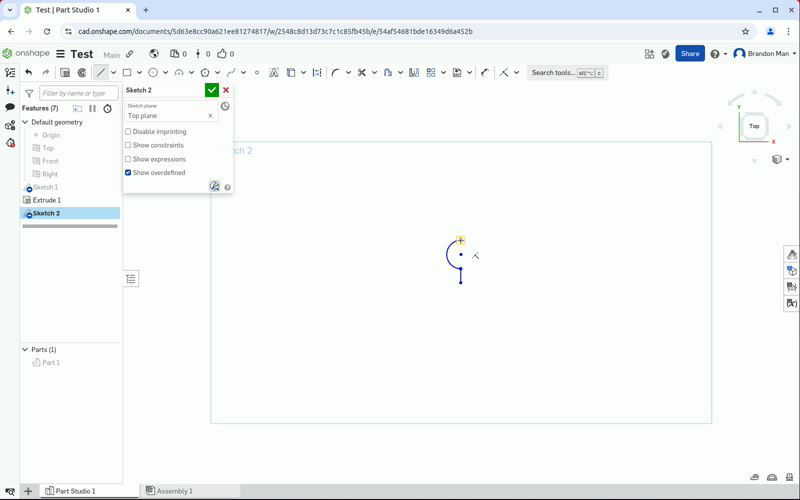
click(460, 240)
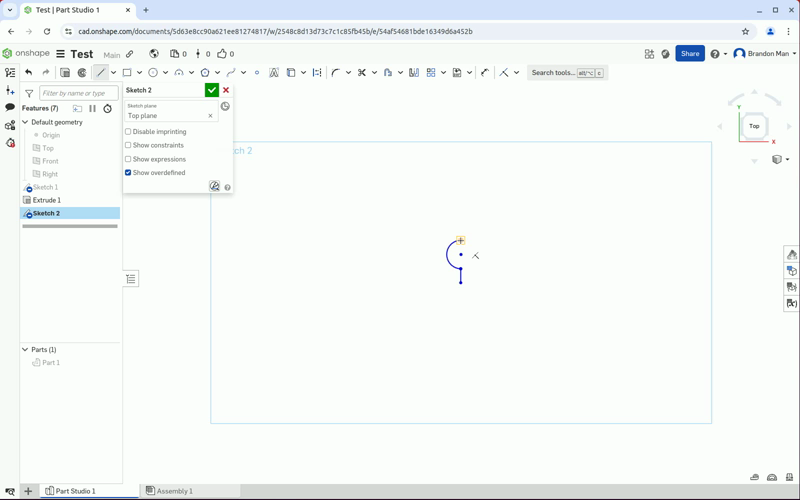
key_down(shift)
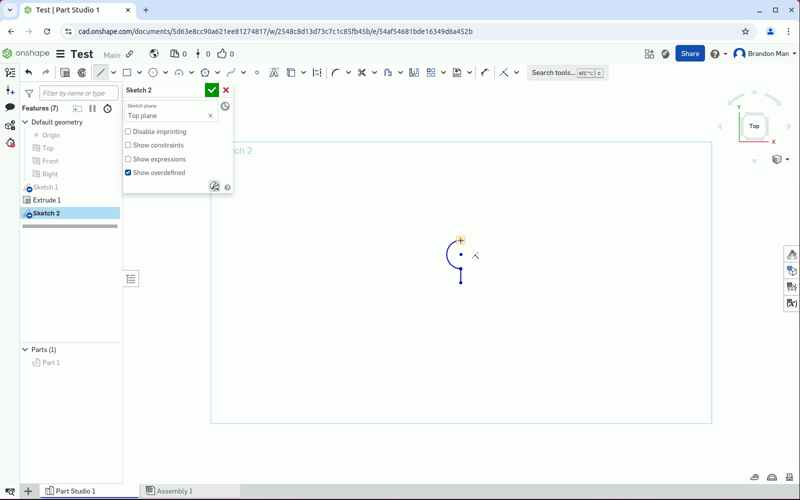
mouse_move(490, 240)
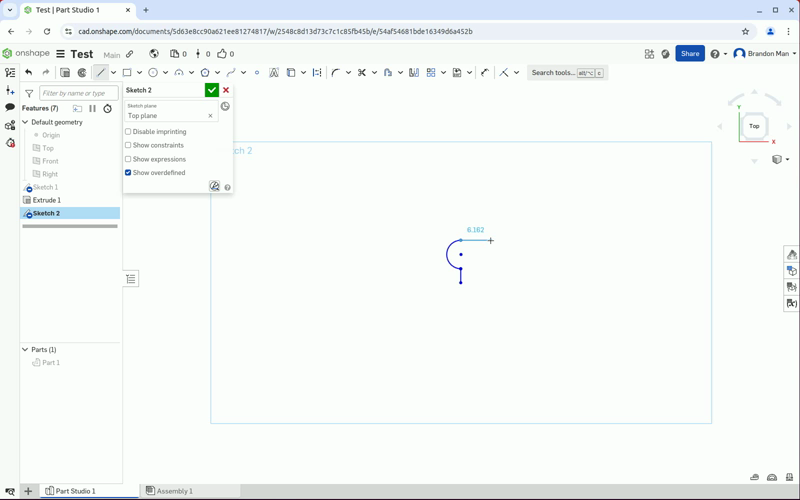
mouse_move(460, 226)
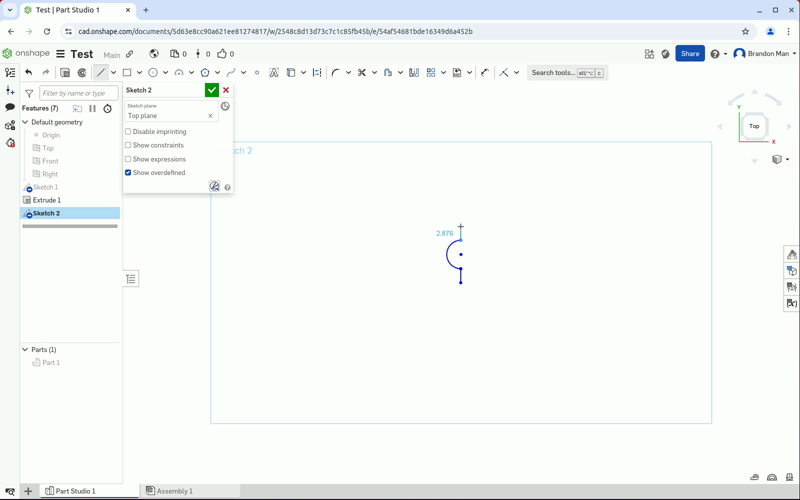
click(460, 226)
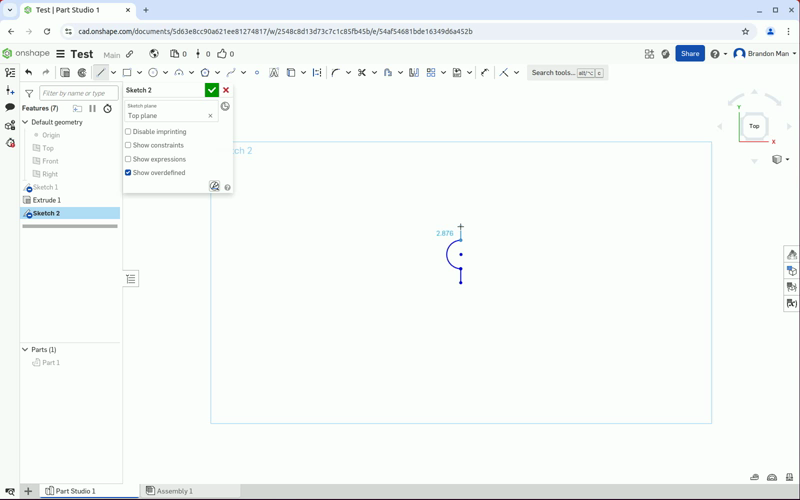
key_up(shift)
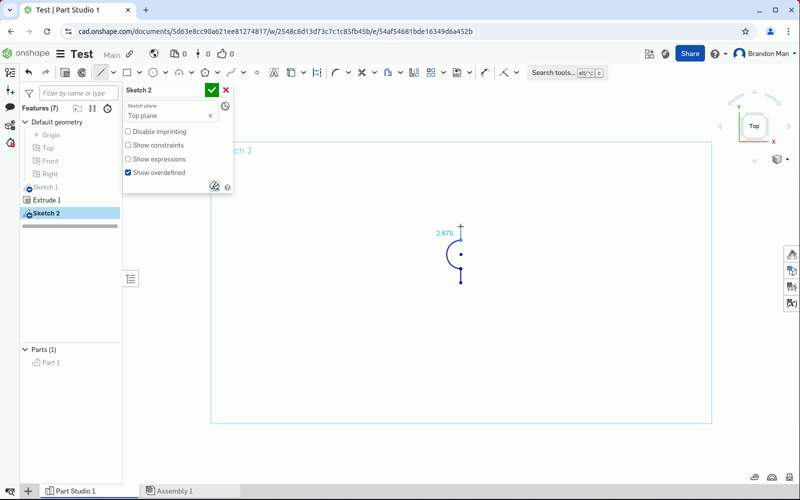
key(esc)
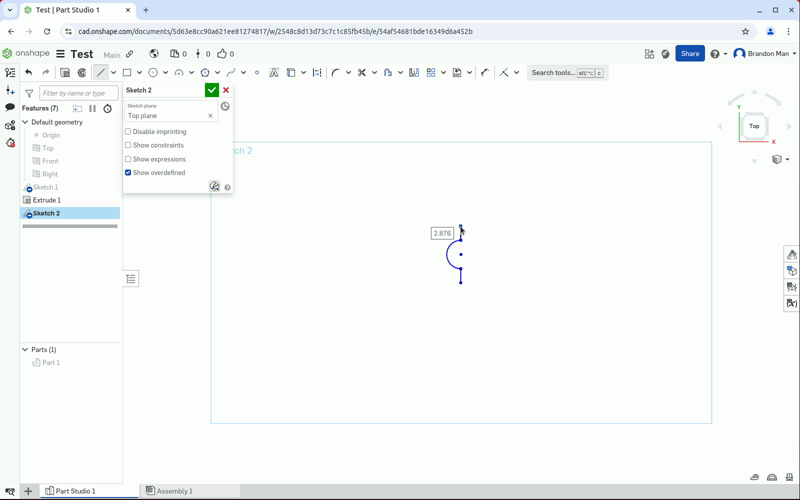
key(a)
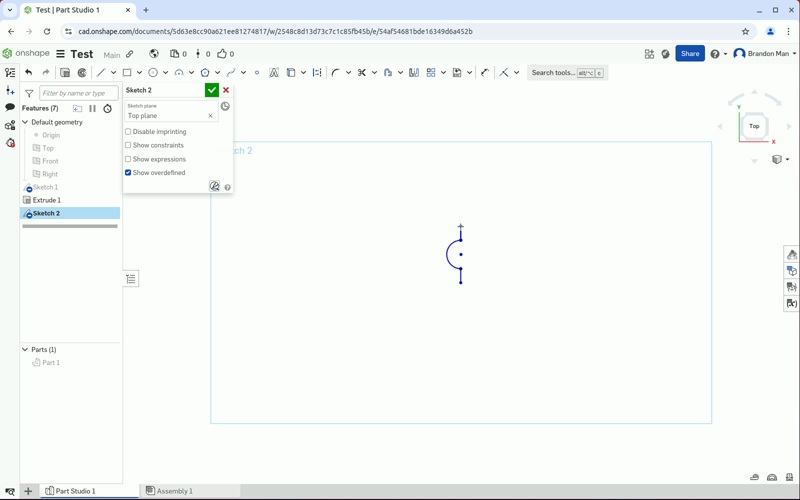
mouse_move(460, 226)
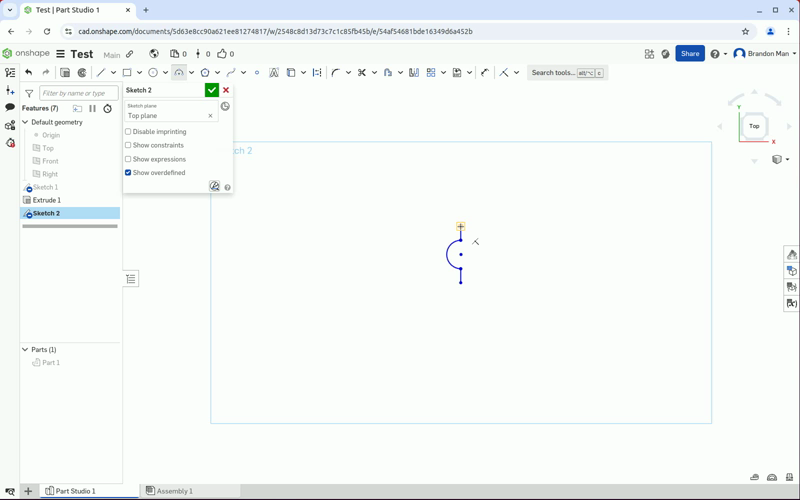
click(460, 226)
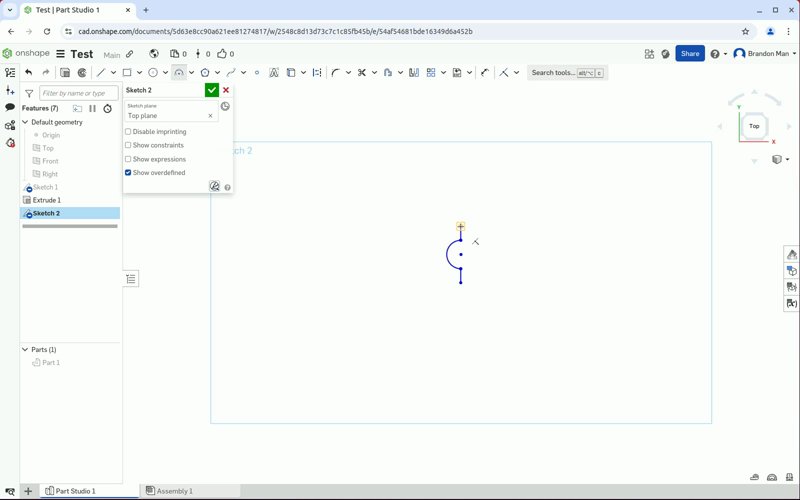
mouse_move(460, 282)
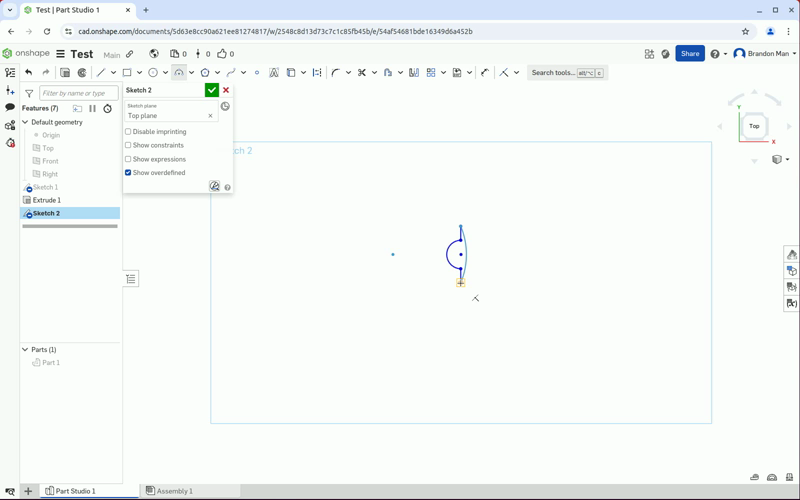
click(460, 282)
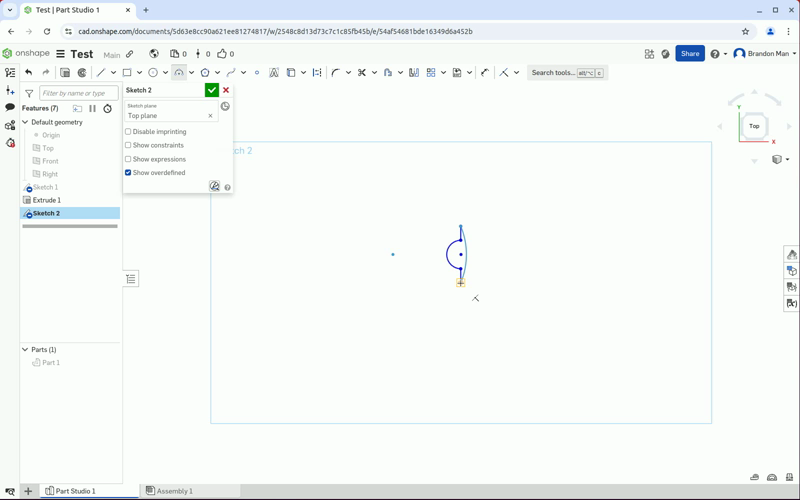
key_down(shift)
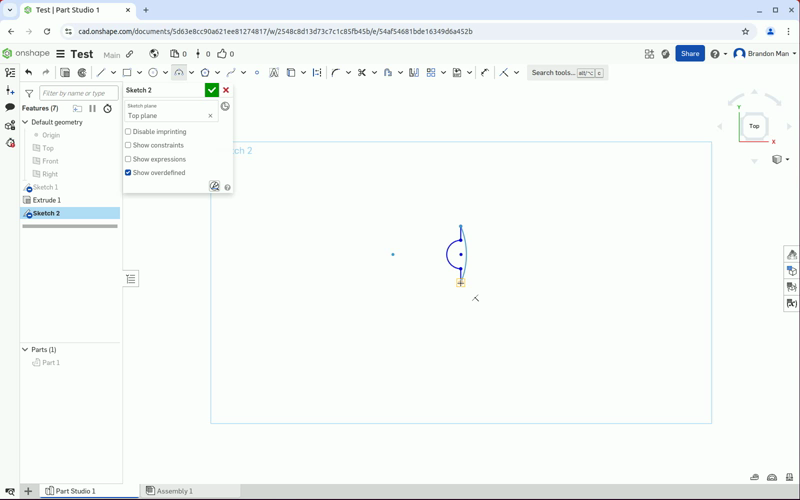
mouse_move(432, 254)
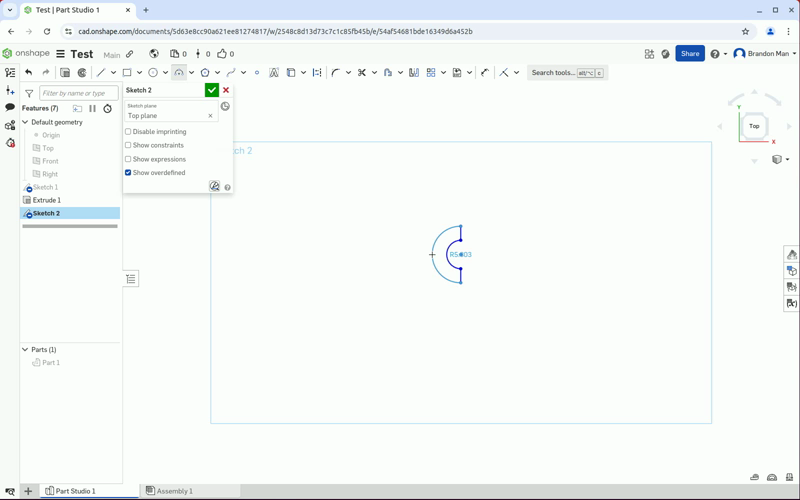
click(432, 254)
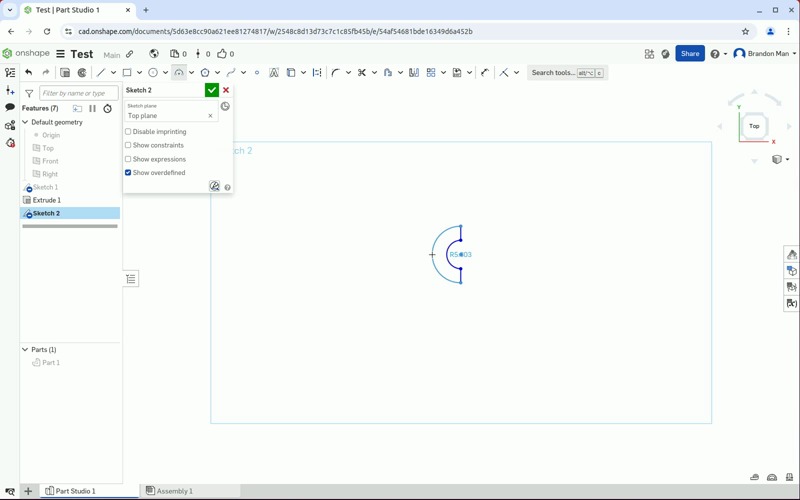
key_up(shift)
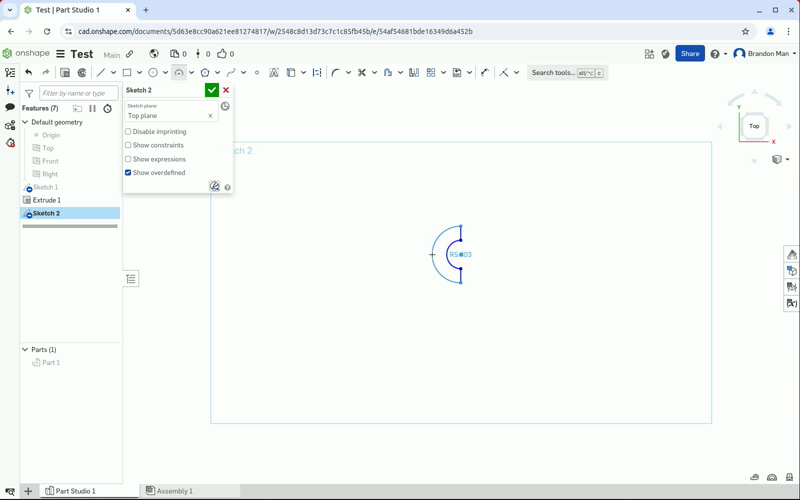
key(esc)
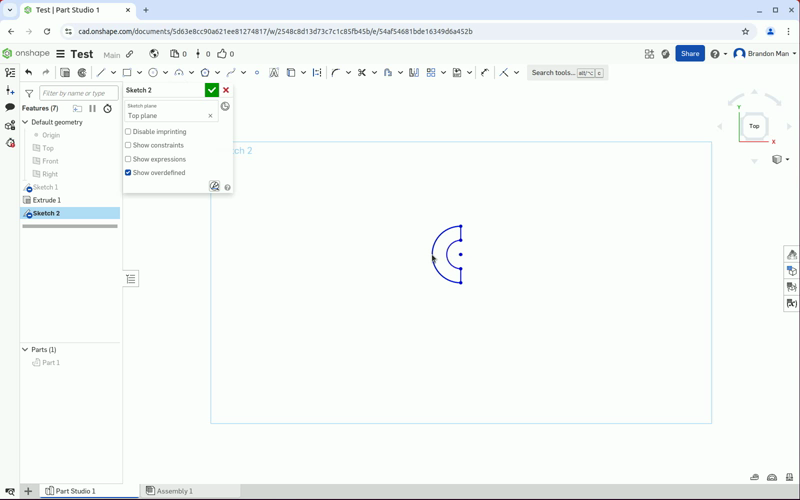
mouse_move(448, 231)
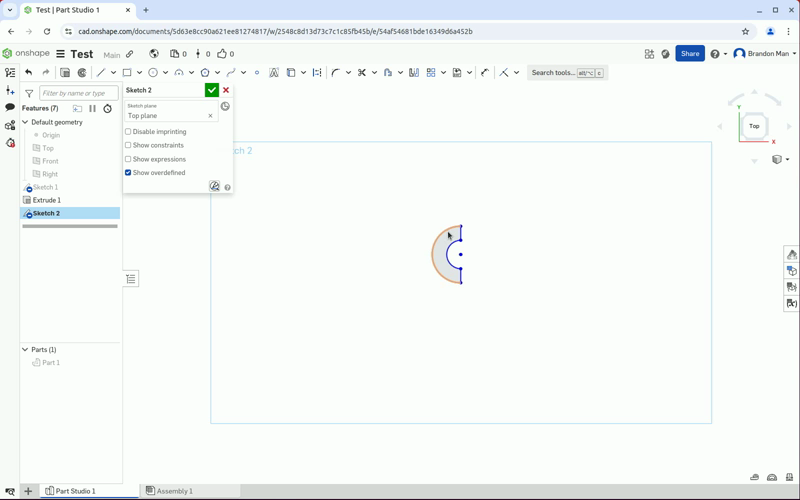
scroll(6)
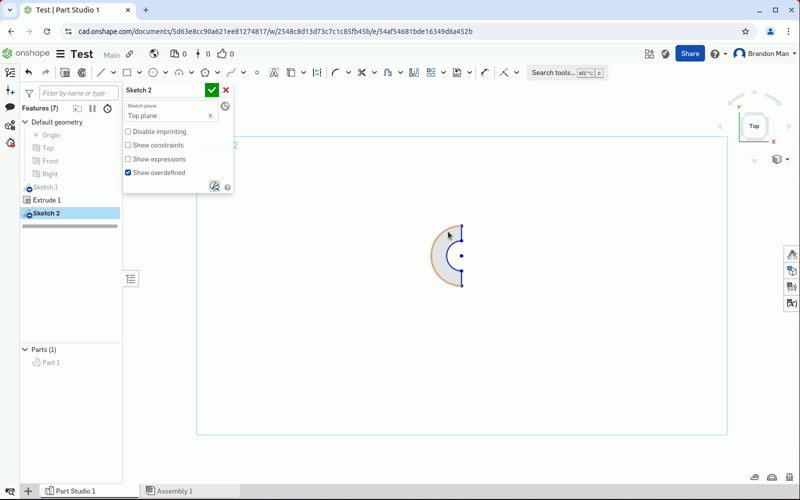
scroll(6)
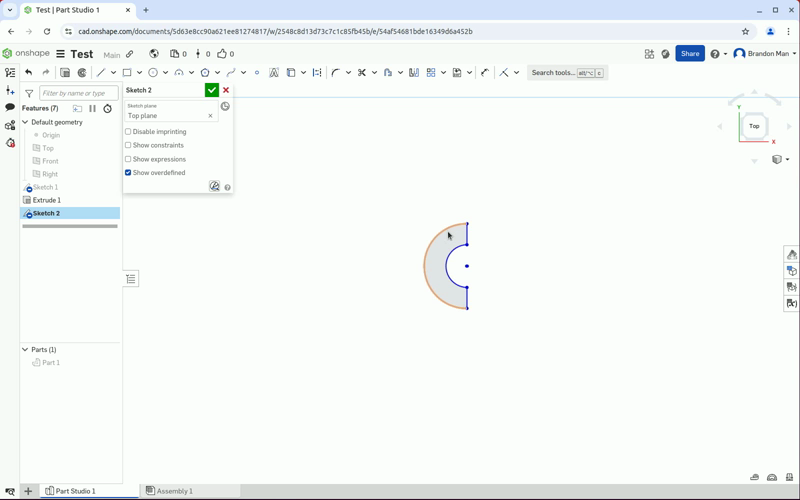
scroll(6)
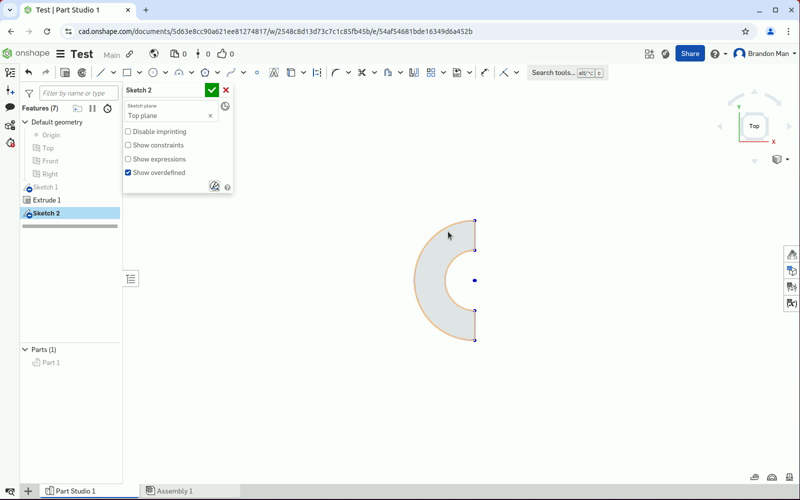
scroll(6)
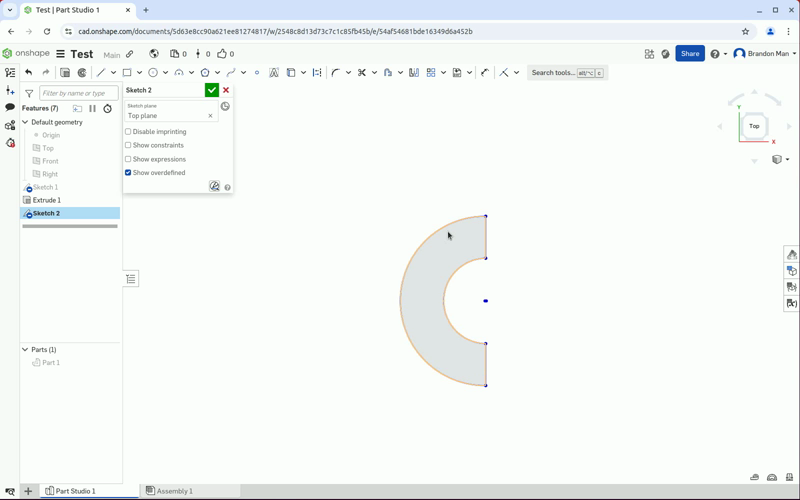
scroll(6)
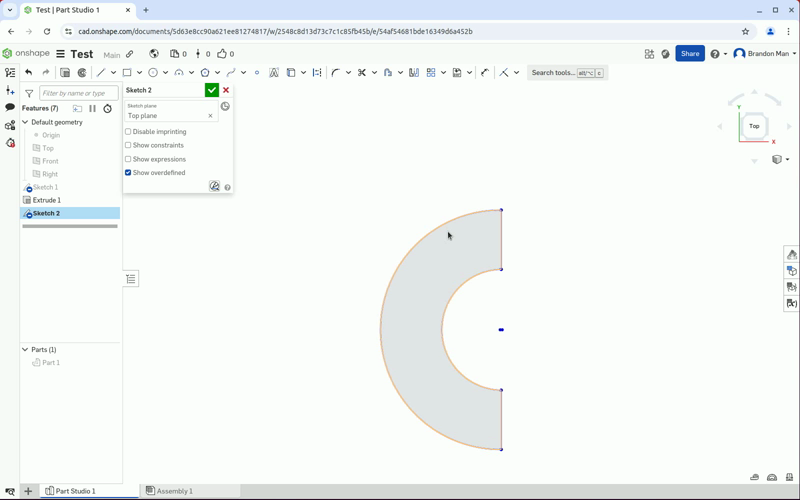
scroll(6)
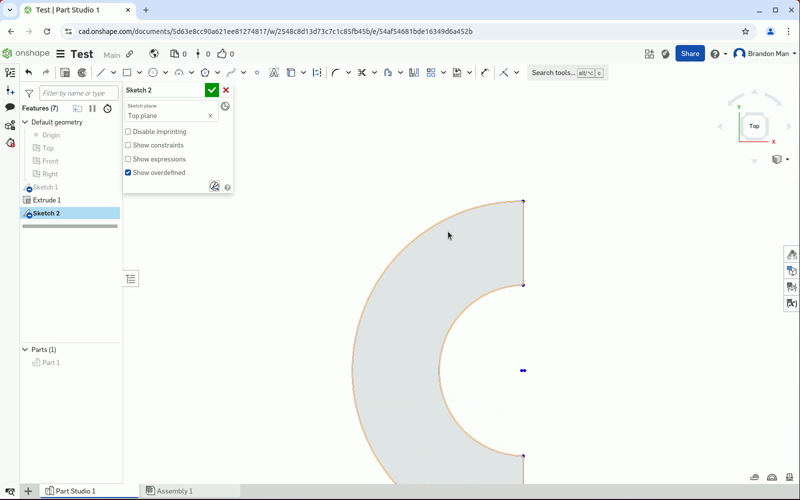
scroll(6)
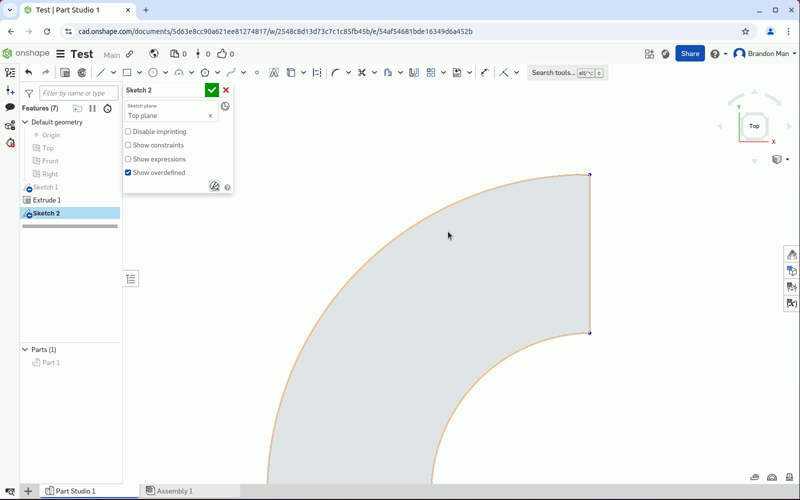
click(448, 231)
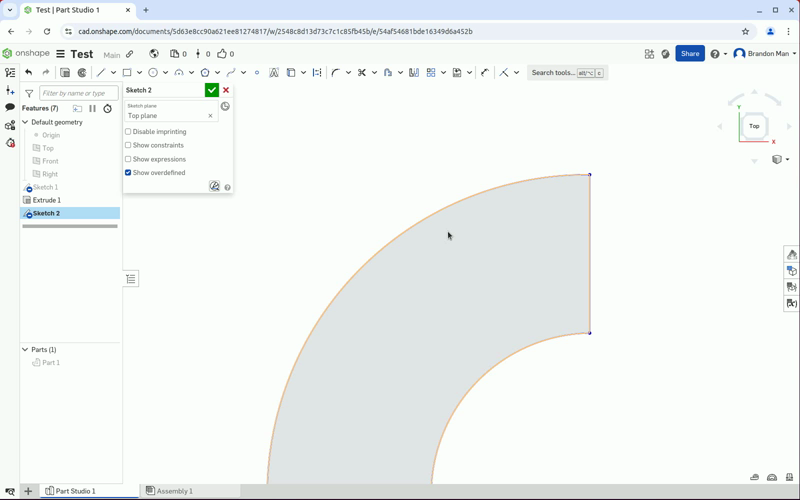
scroll(-6)
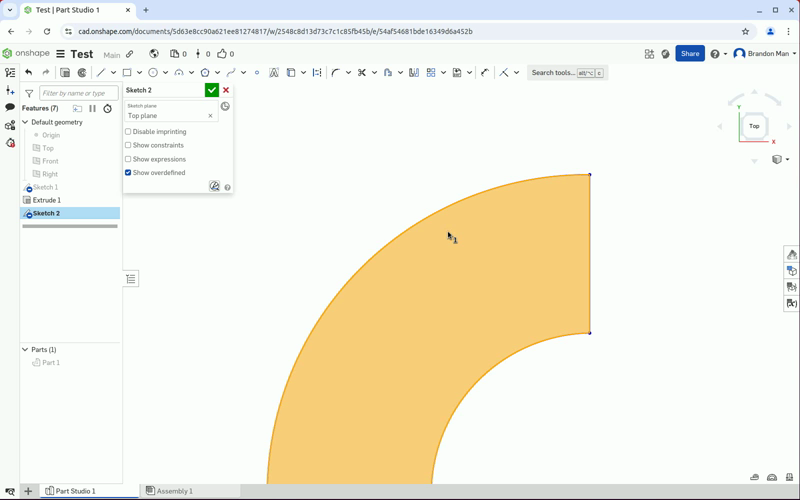
scroll(-6)
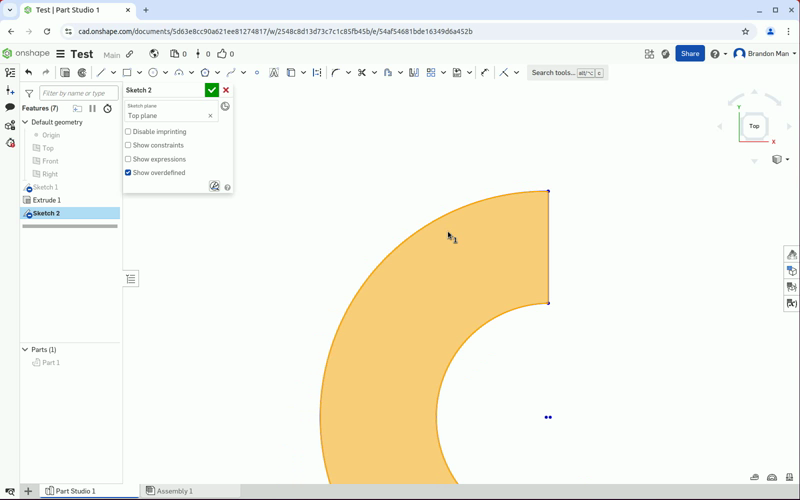
scroll(-6)
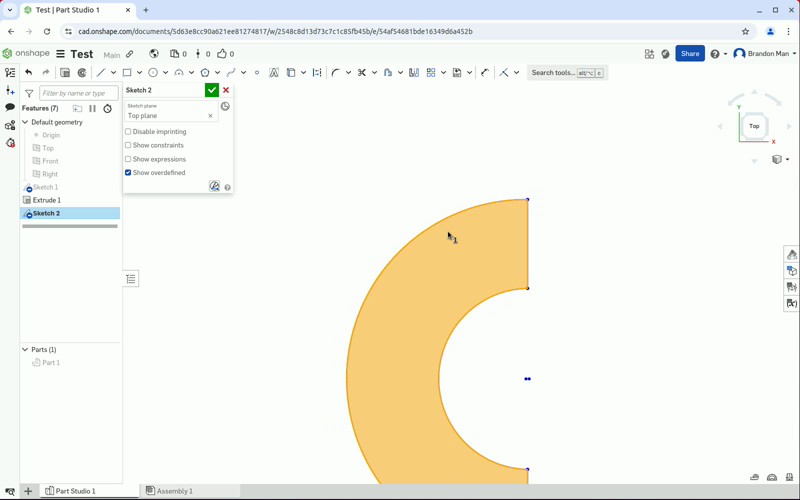
scroll(-6)
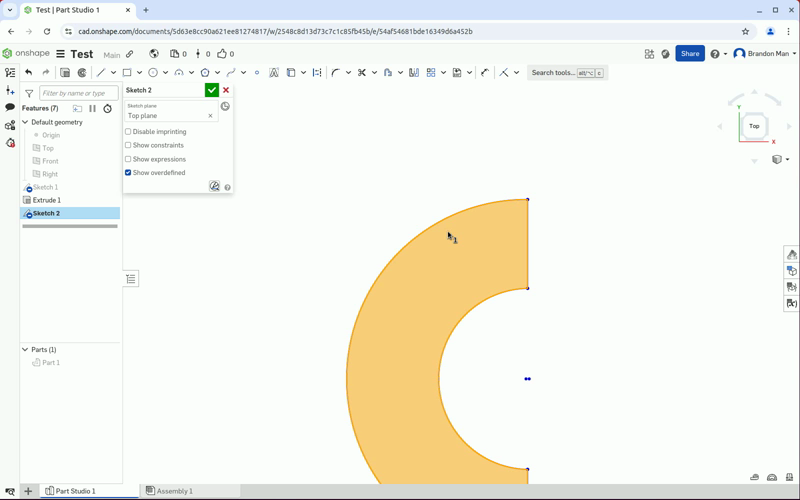
scroll(-6)
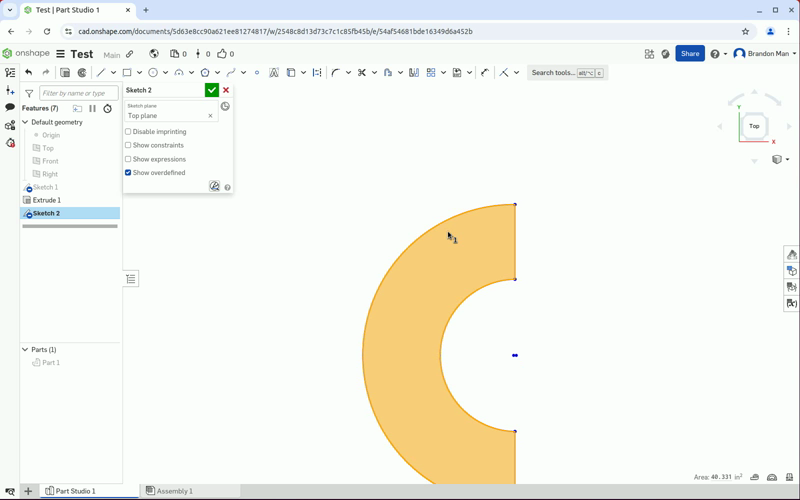
scroll(-6)
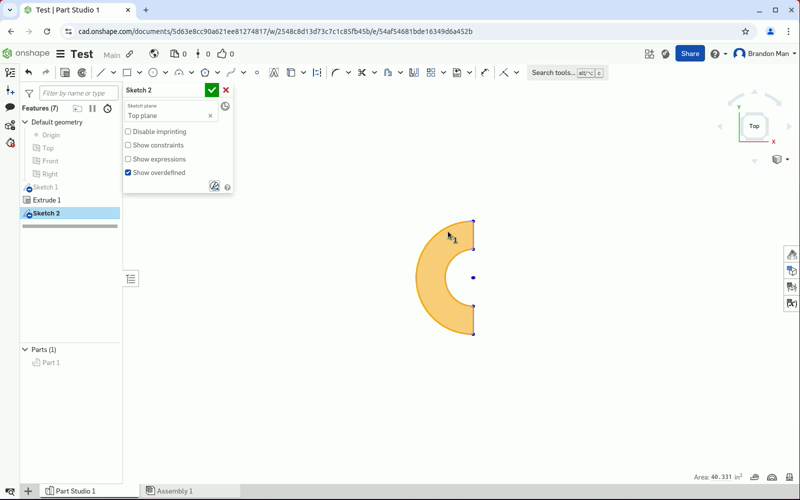
scroll(-6)
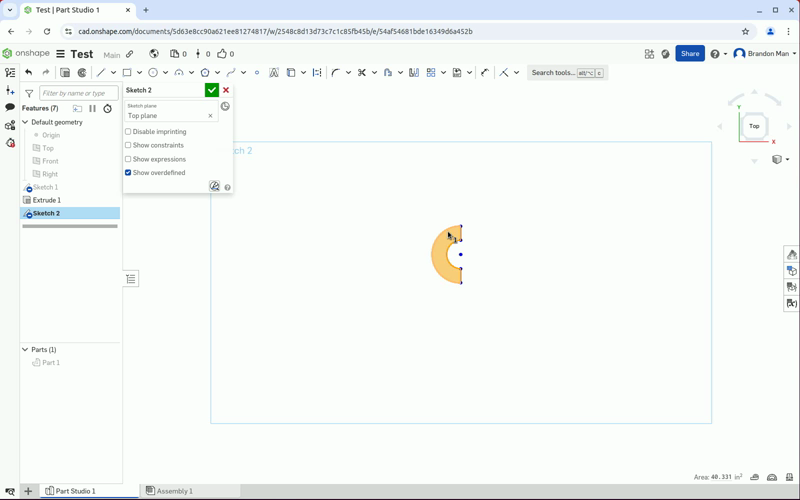
mouse_move(73, 352)
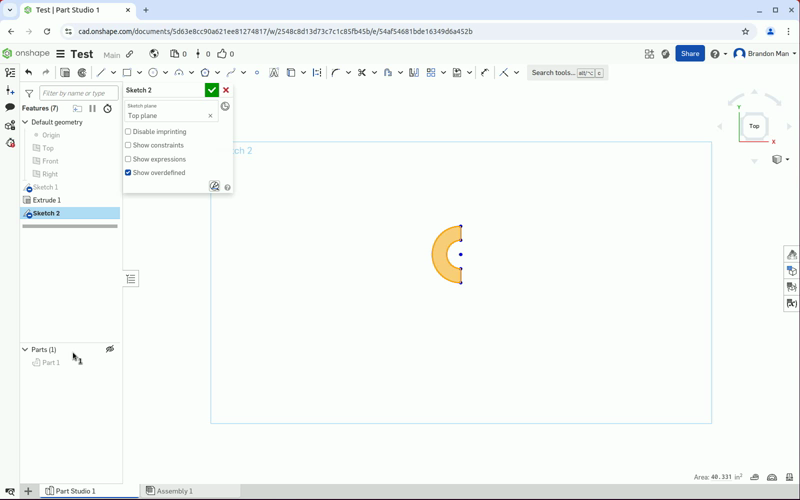
key(shift+y)
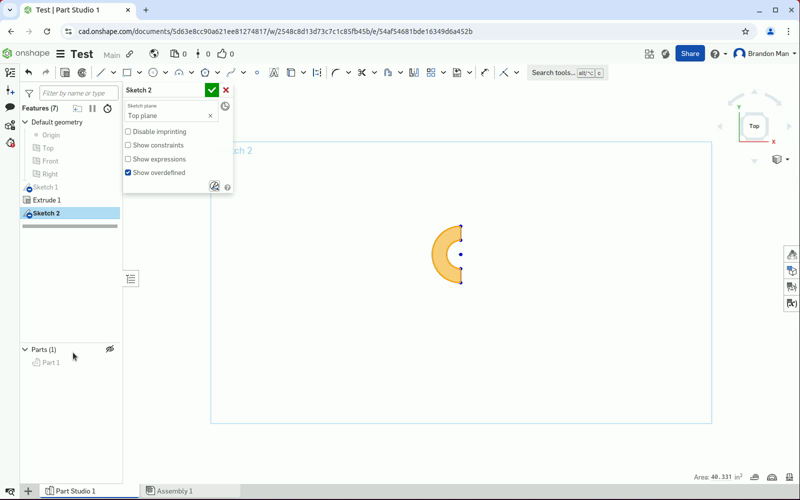
key(shift+e)
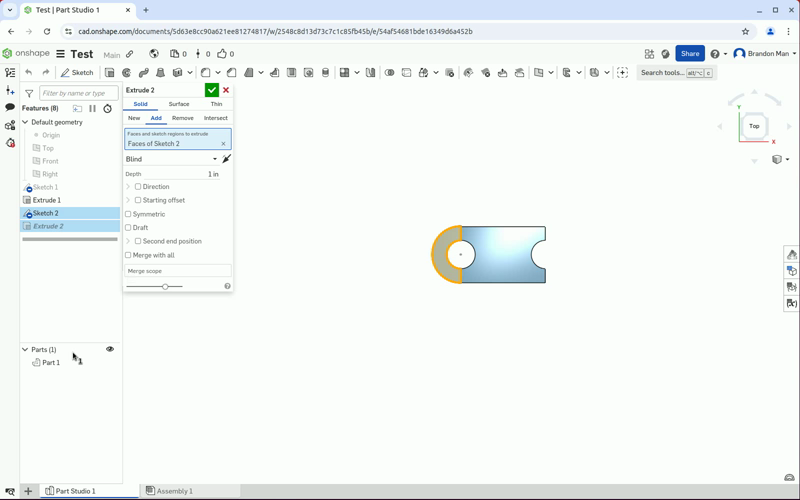
mouse_move(143, 106)
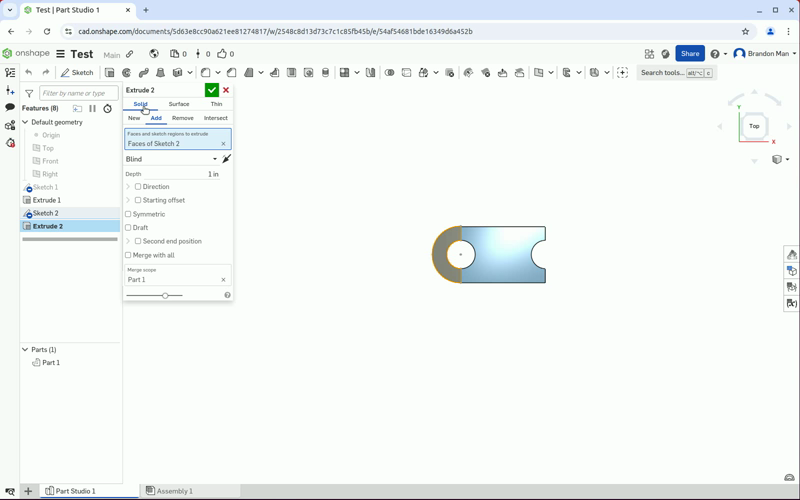
click(143, 106)
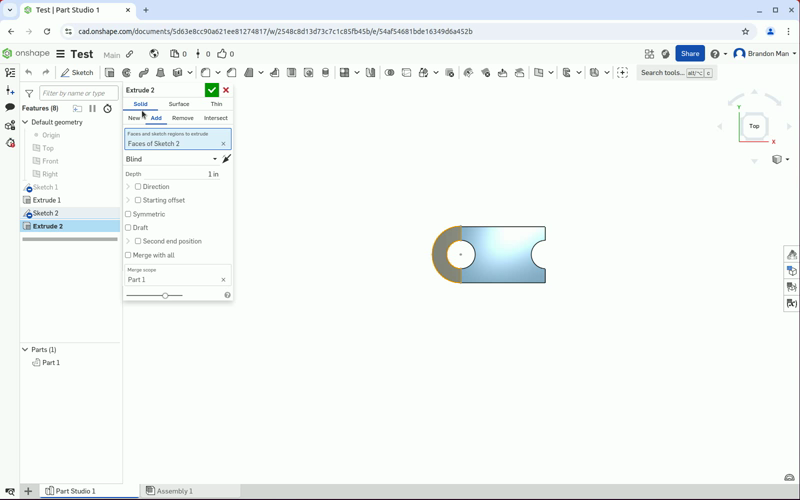
mouse_move(137, 120)
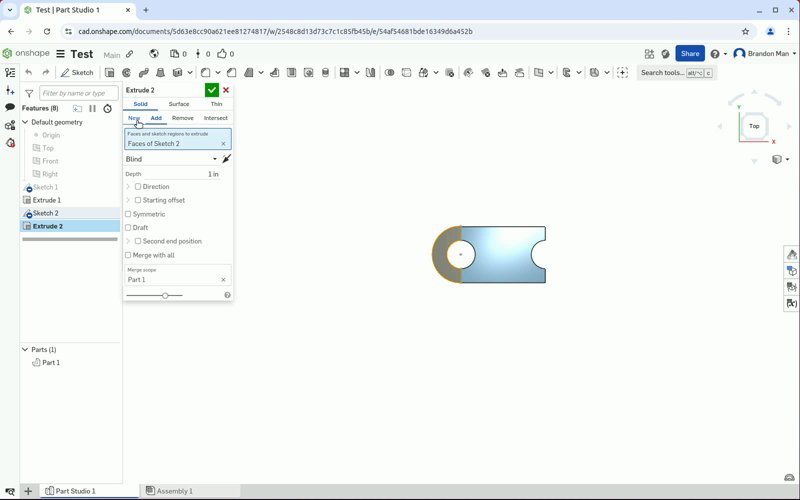
click(137, 120)
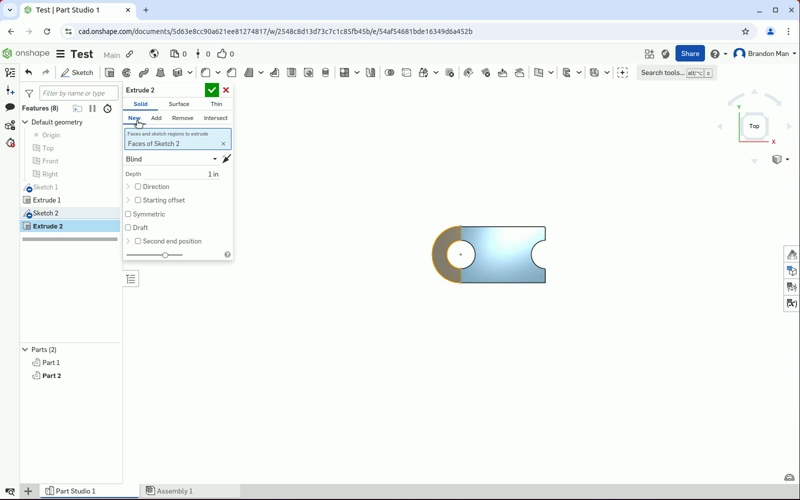
key(tab, 4)
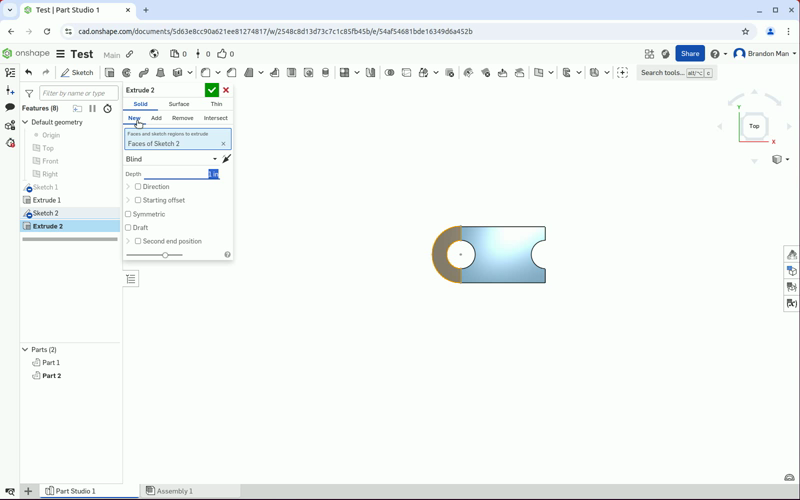
text(2.889)
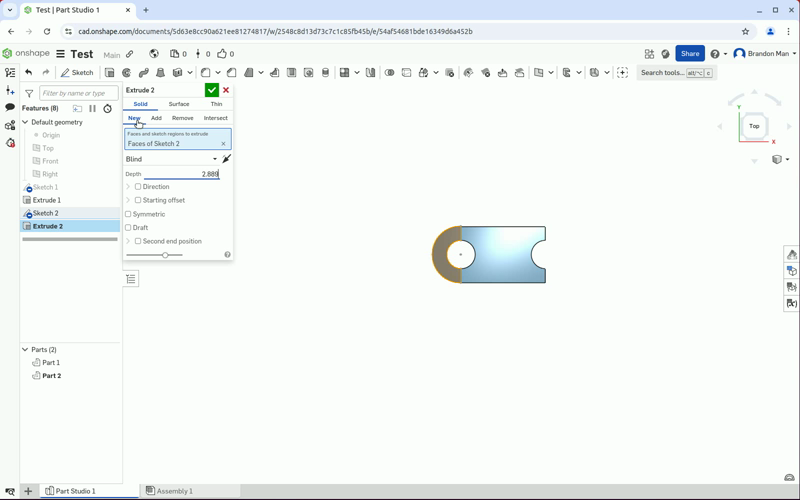
key(enter)
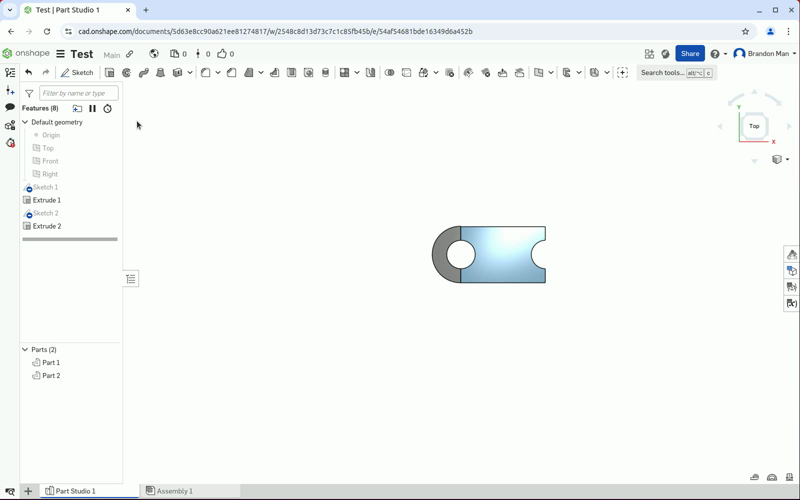
key(shift+h)
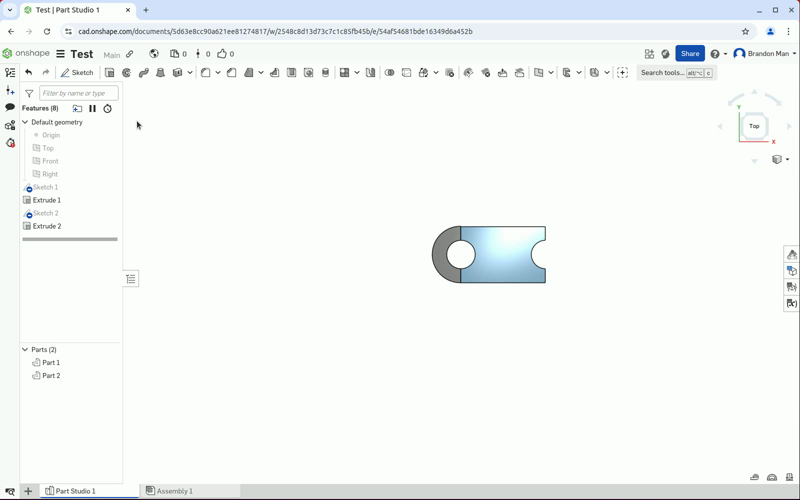
key(shift+h)
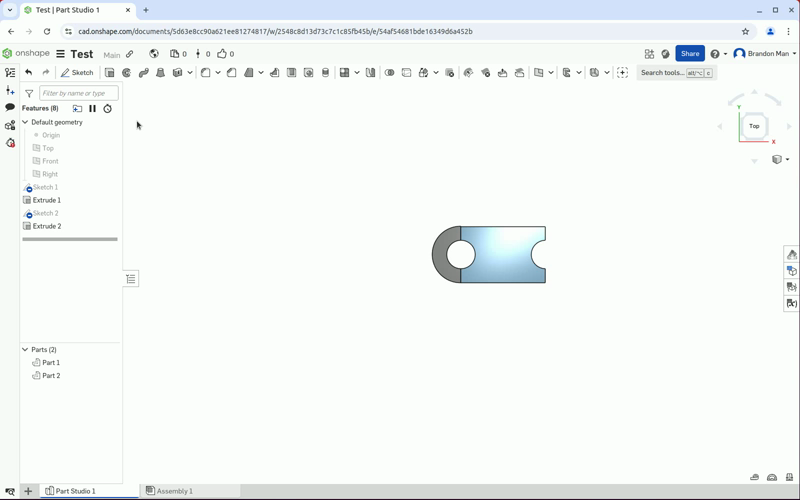
mouse_move(73, 189)
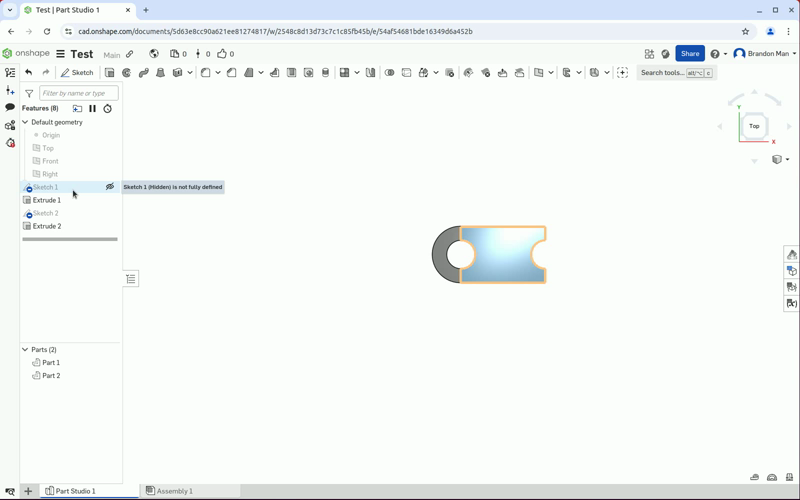
click(73, 189)
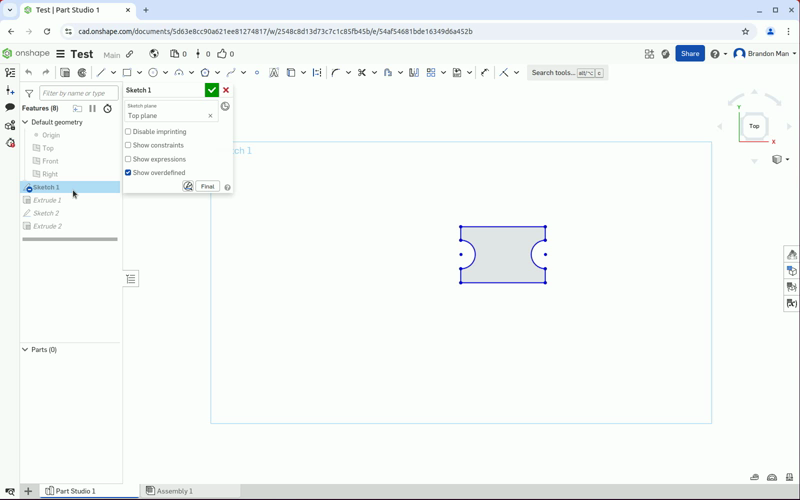
mouse_move(229, 92)
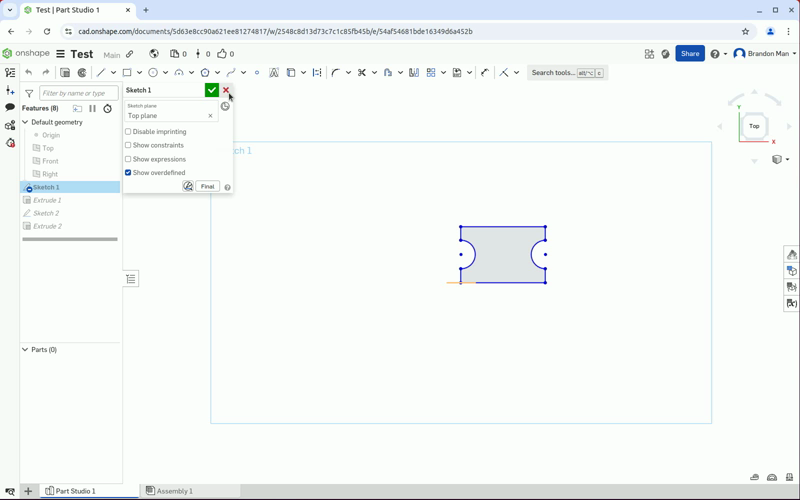
click(229, 92)
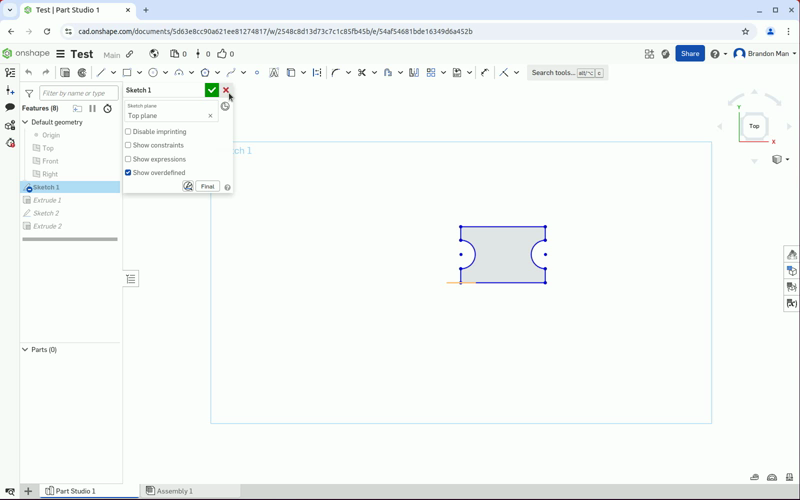
key(shift+s)
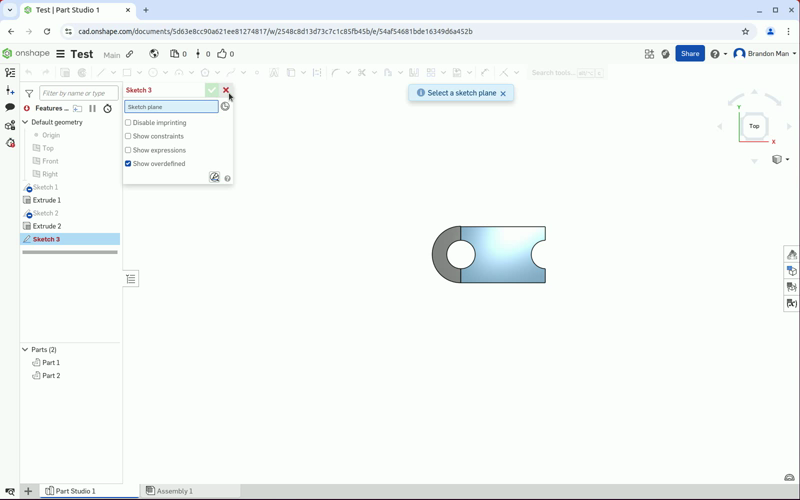
mouse_move(73, 150)
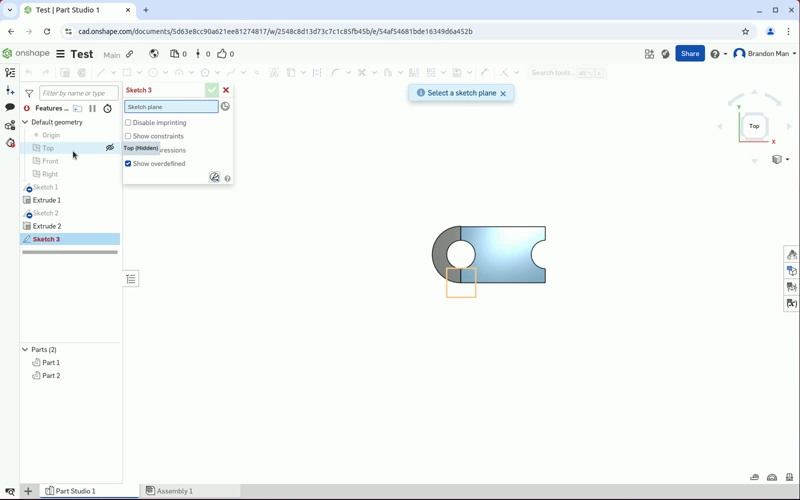
click(73, 150)
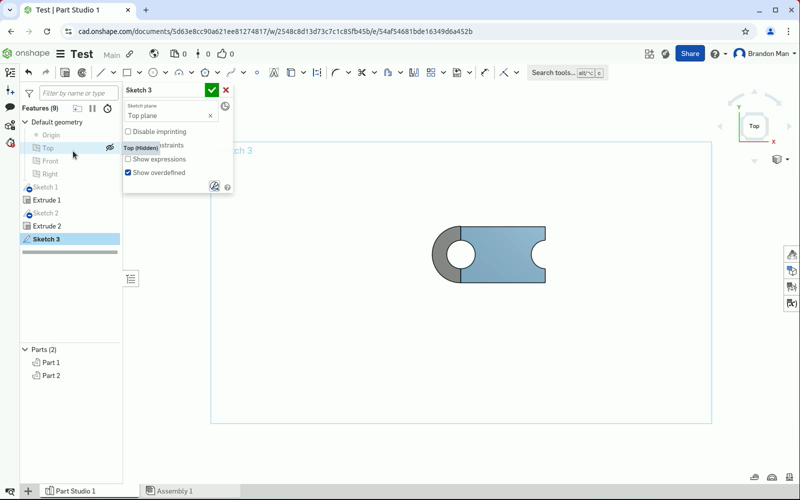
mouse_move(73, 352)
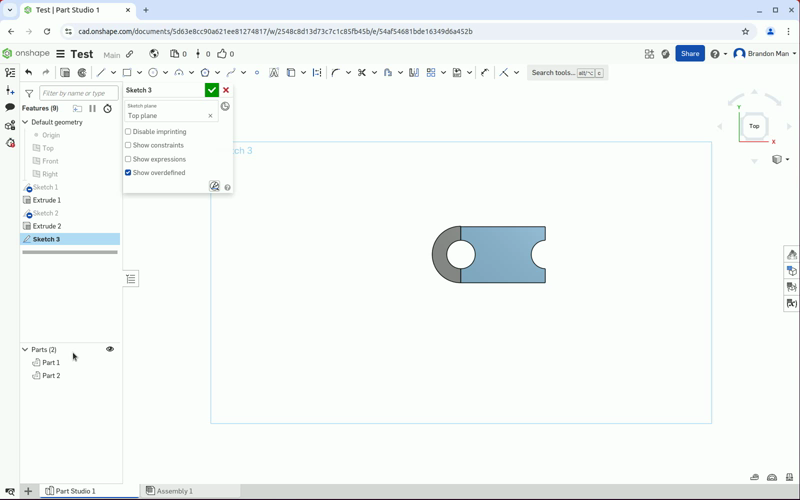
key(y)
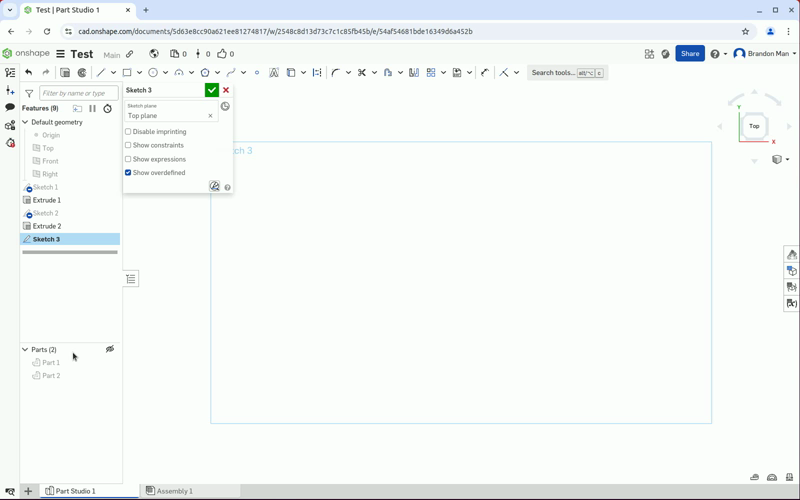
key(a)
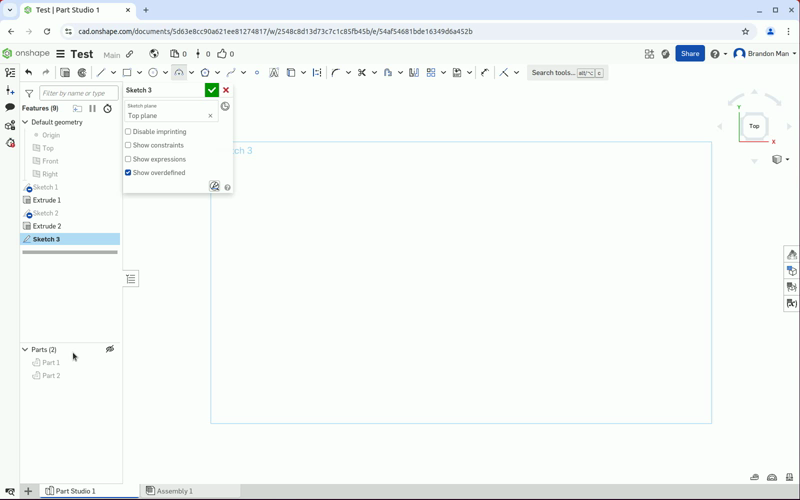
key_down(shift)
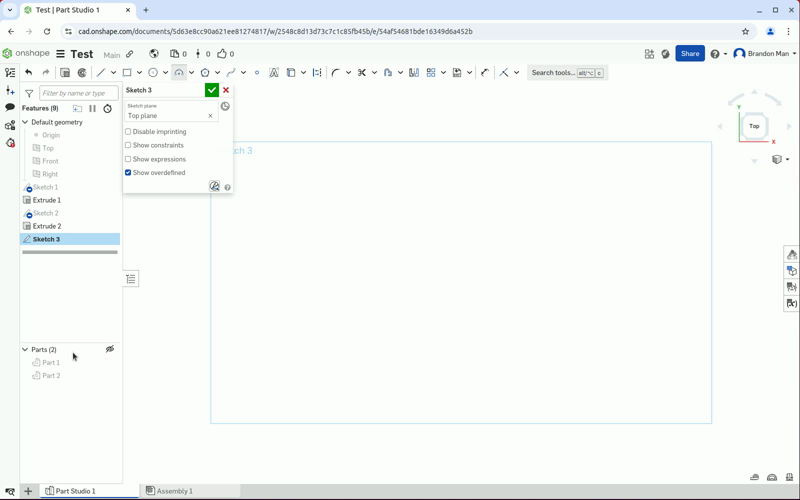
mouse_move(545, 282)
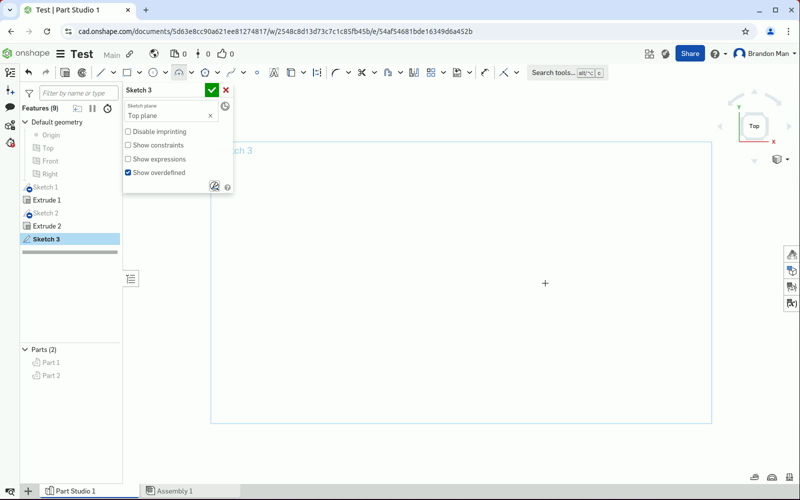
click(545, 282)
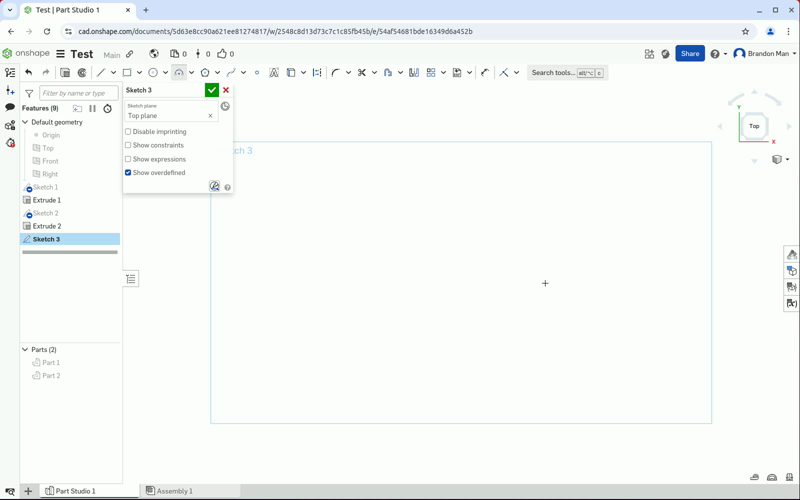
key_up(shift)
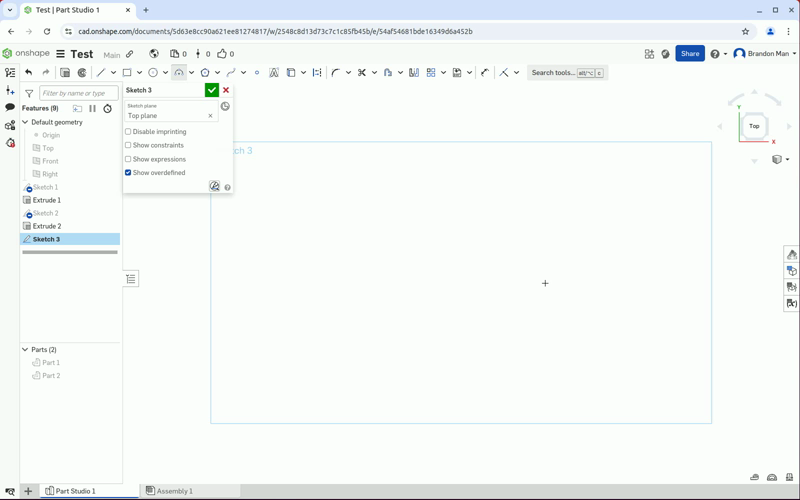
key_down(shift)
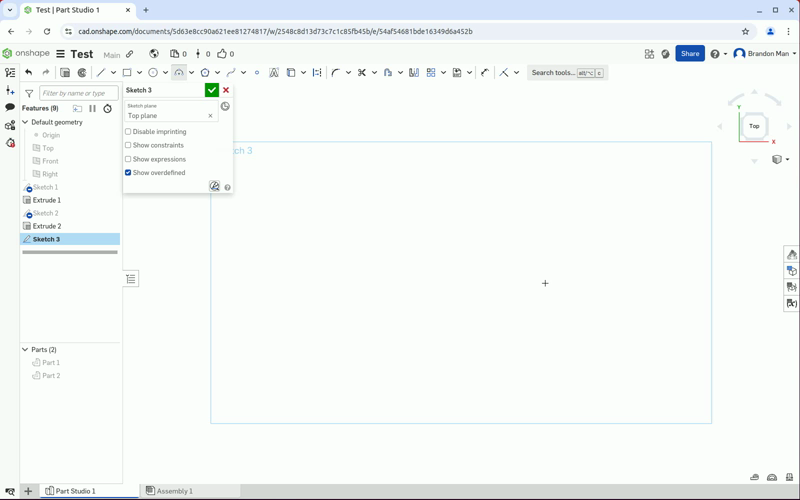
mouse_move(545, 226)
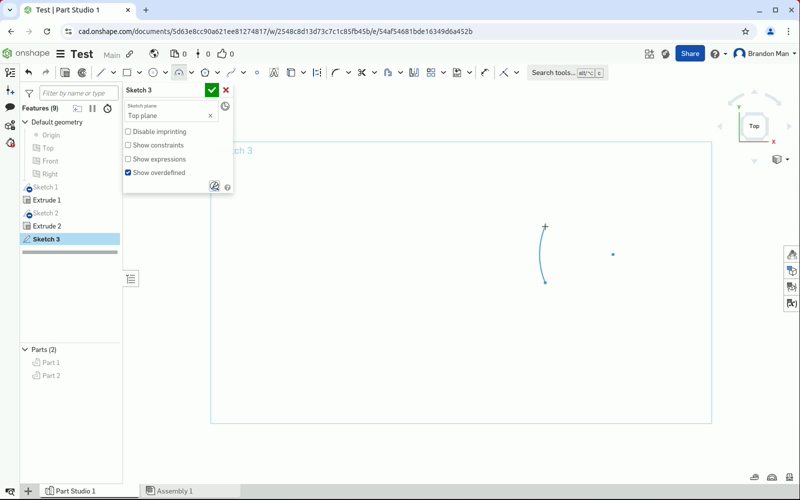
click(545, 226)
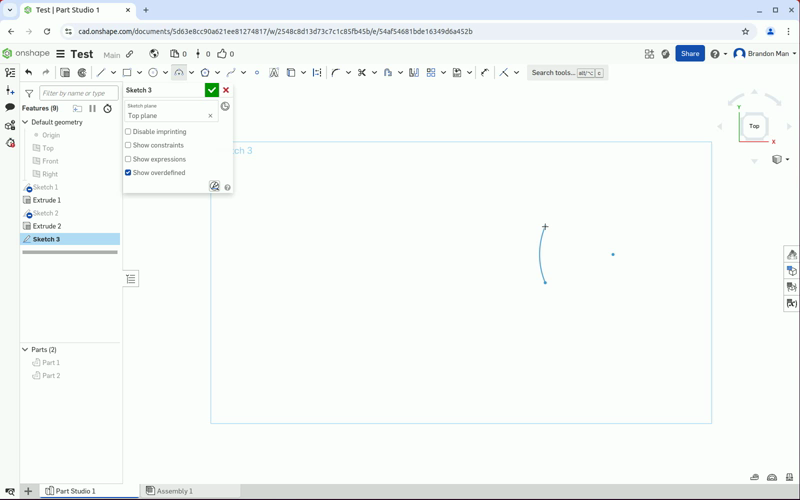
mouse_move(573, 254)
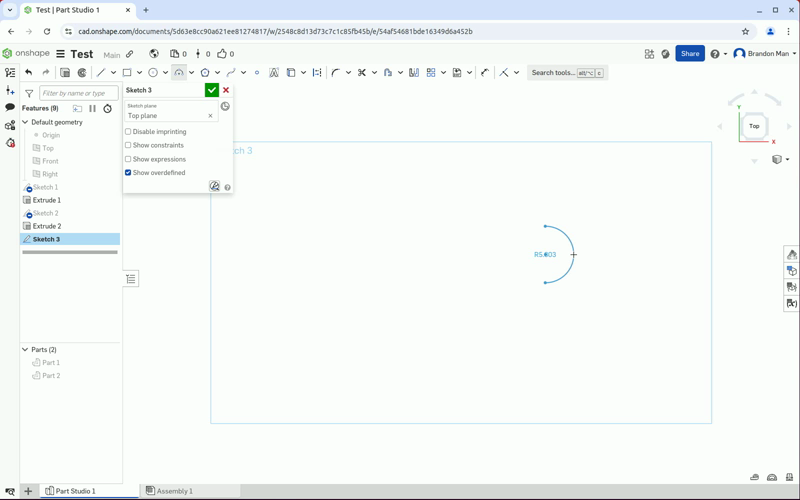
click(573, 254)
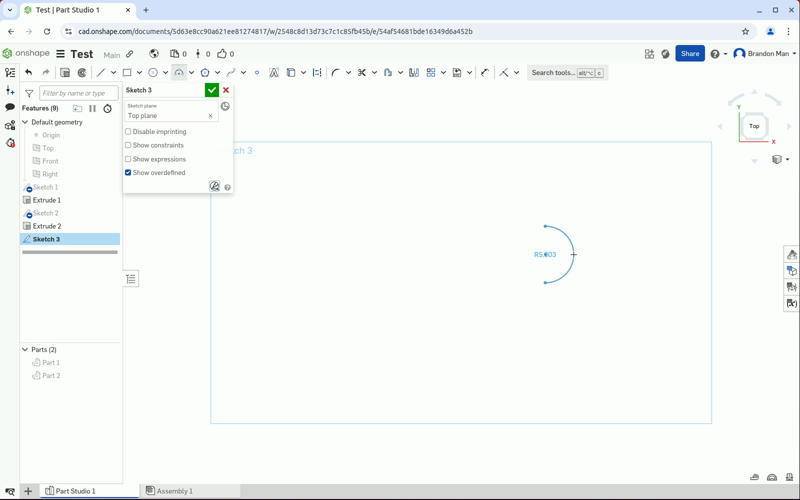
key_up(shift)
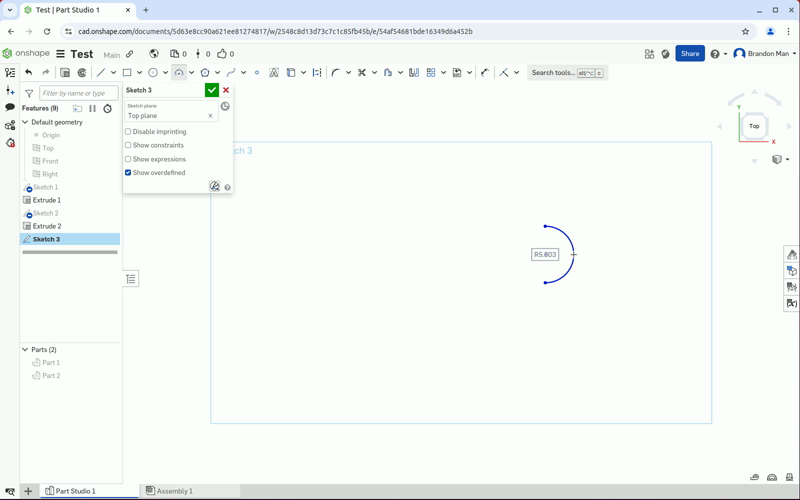
key(esc)
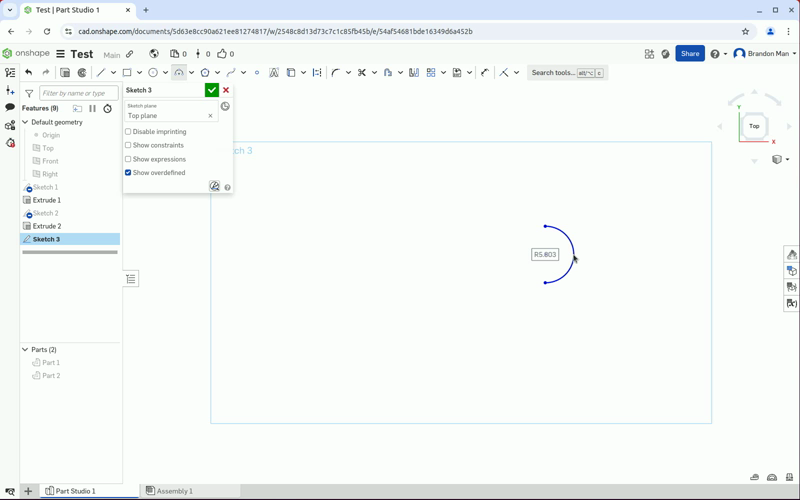
key(l)
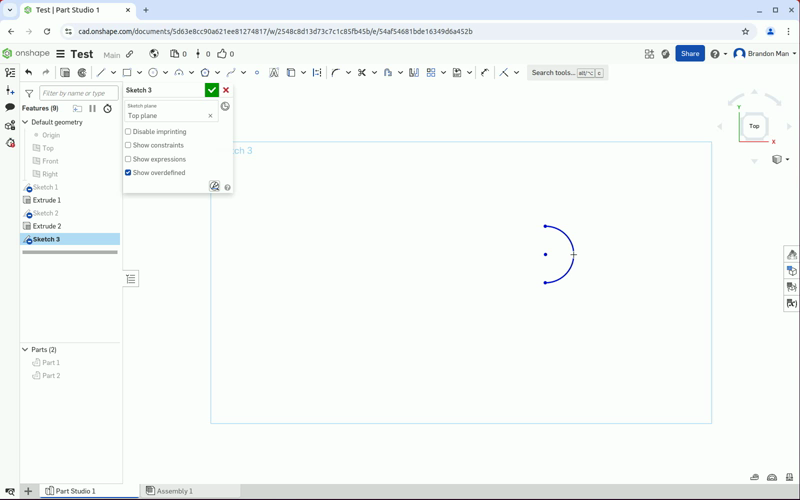
mouse_move(545, 226)
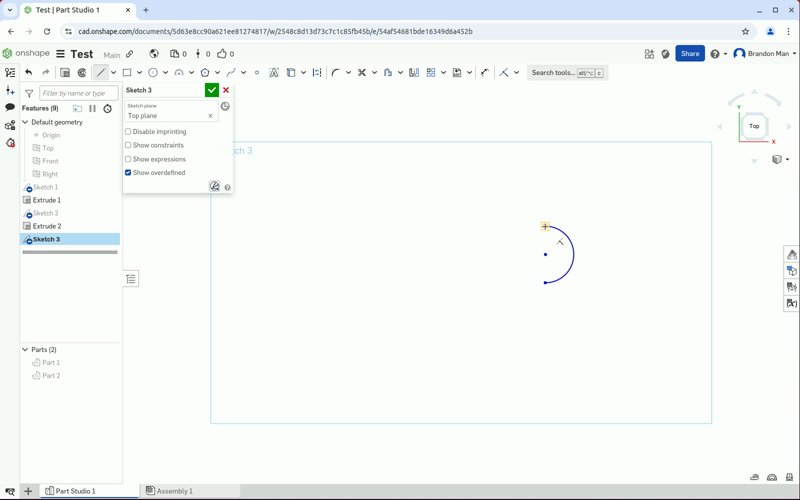
click(545, 226)
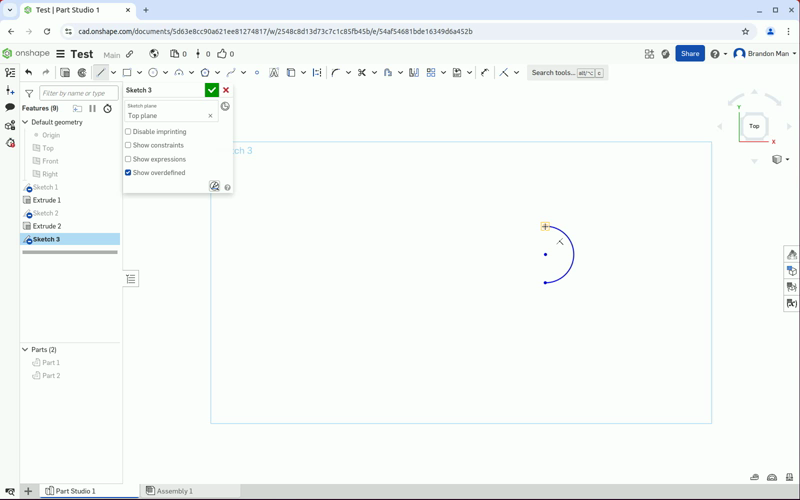
key_down(shift)
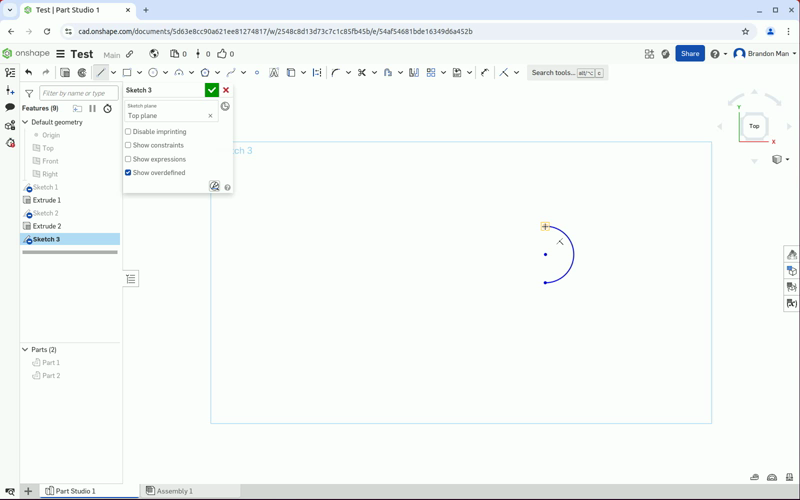
mouse_move(575, 226)
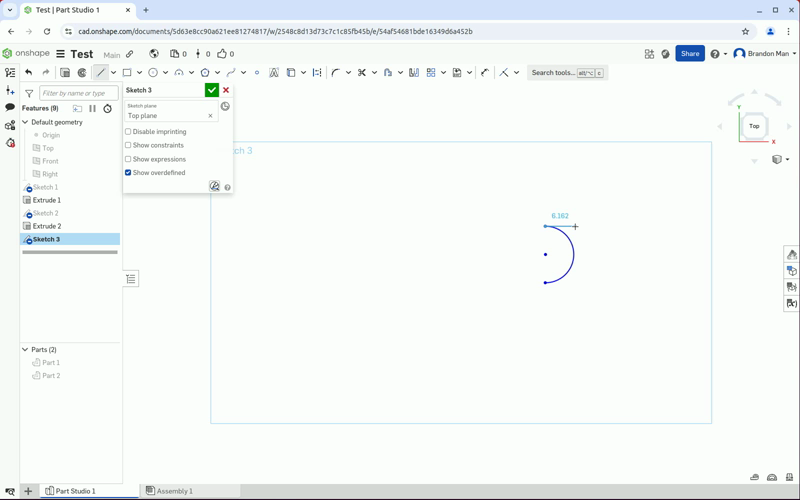
mouse_move(545, 240)
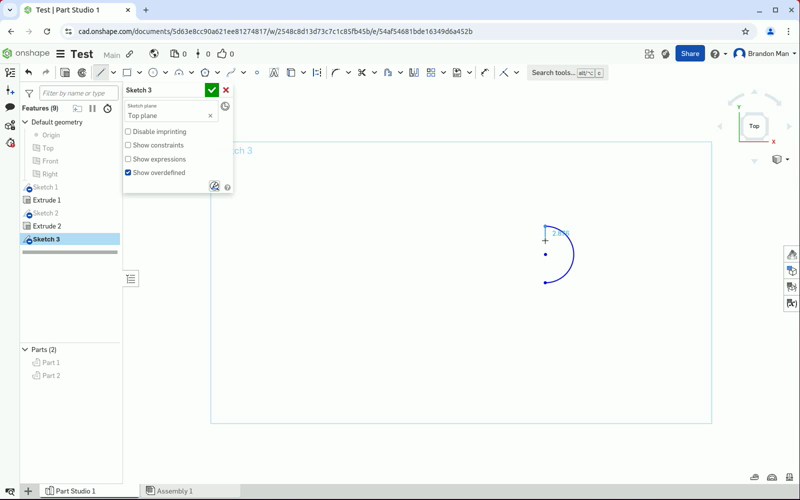
click(545, 240)
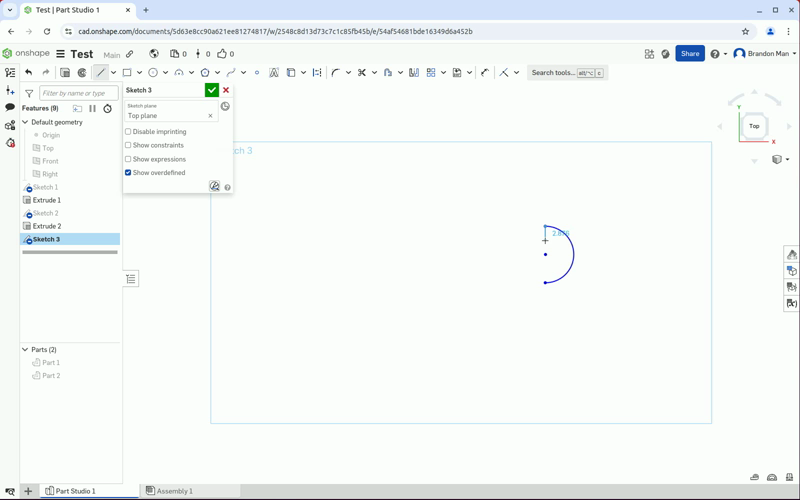
key_up(shift)
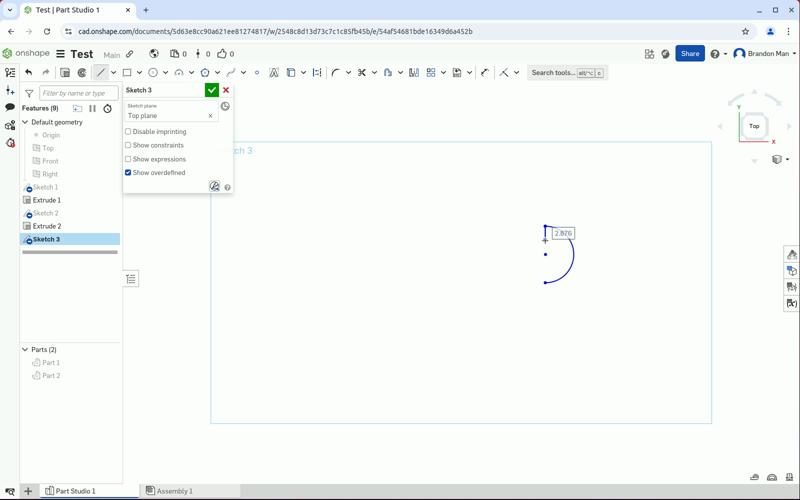
key(esc)
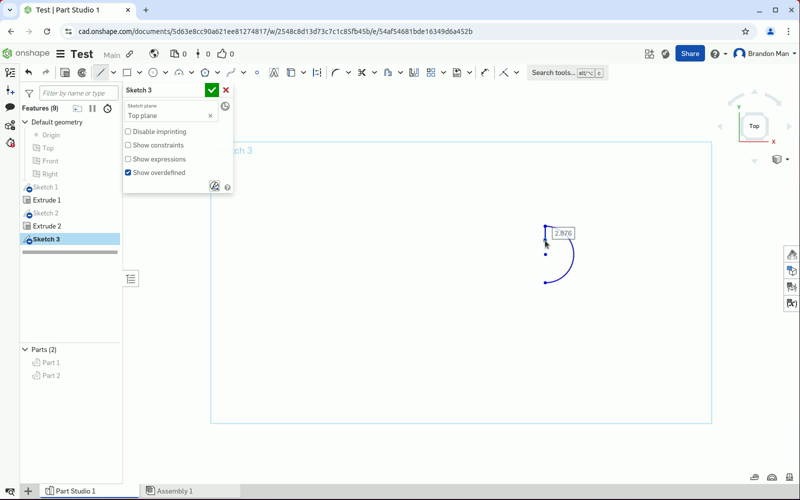
key(a)
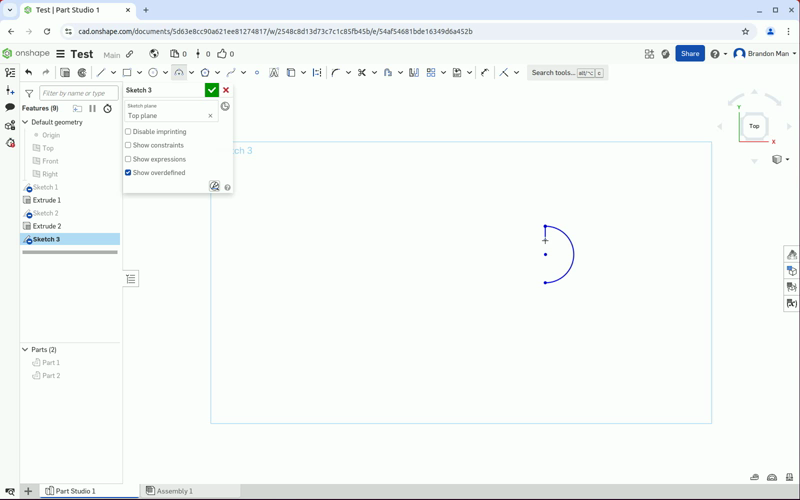
mouse_move(545, 240)
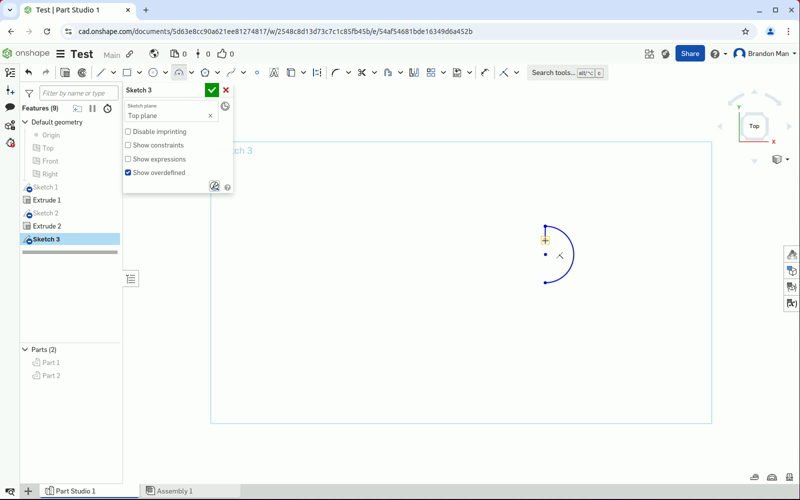
click(545, 240)
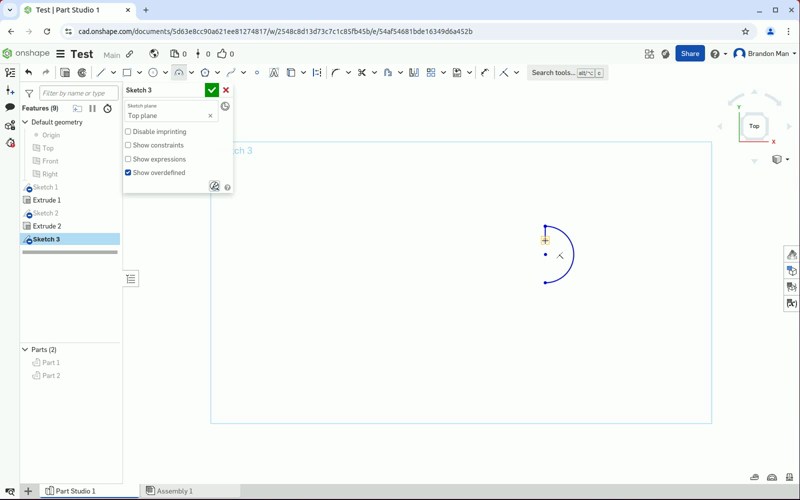
key_down(shift)
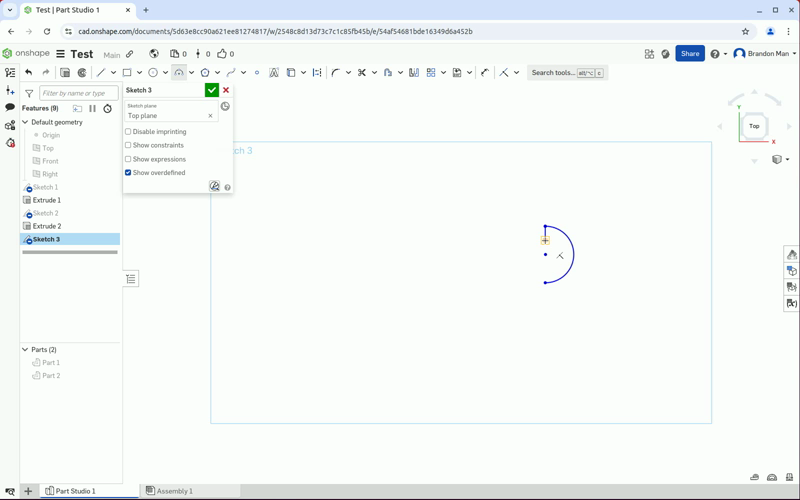
mouse_move(545, 268)
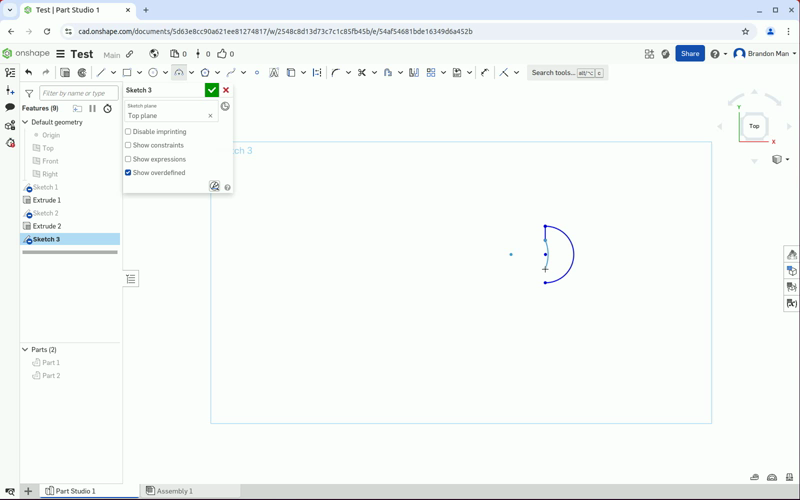
click(545, 268)
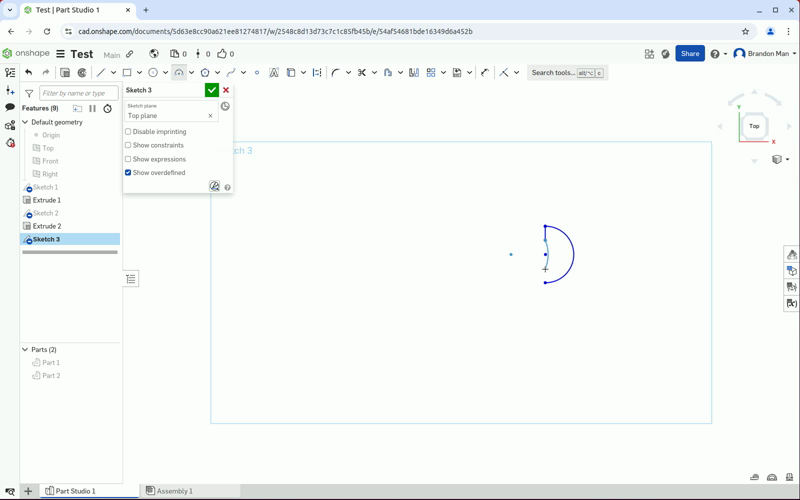
mouse_move(559, 254)
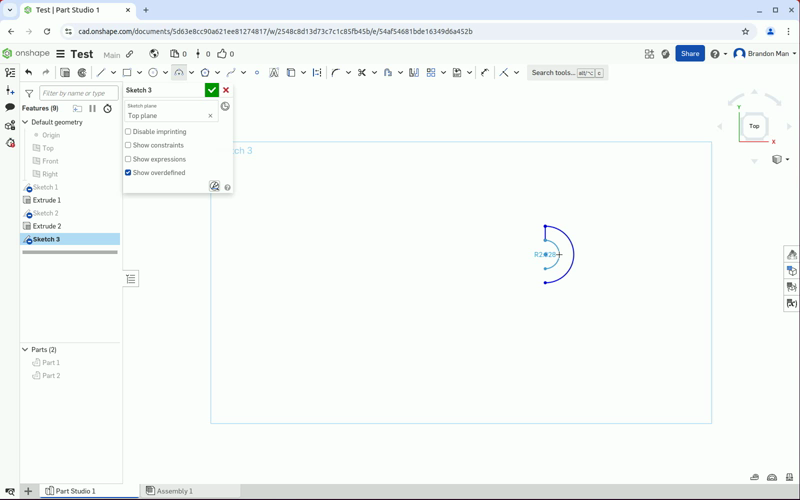
click(559, 254)
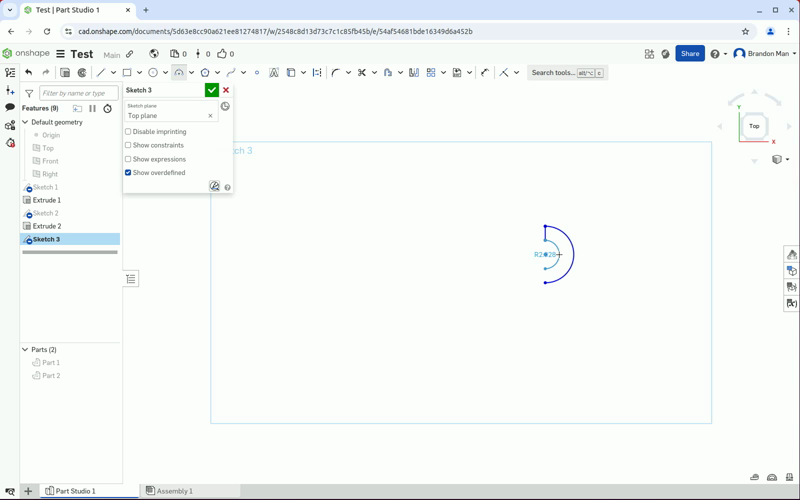
key_up(shift)
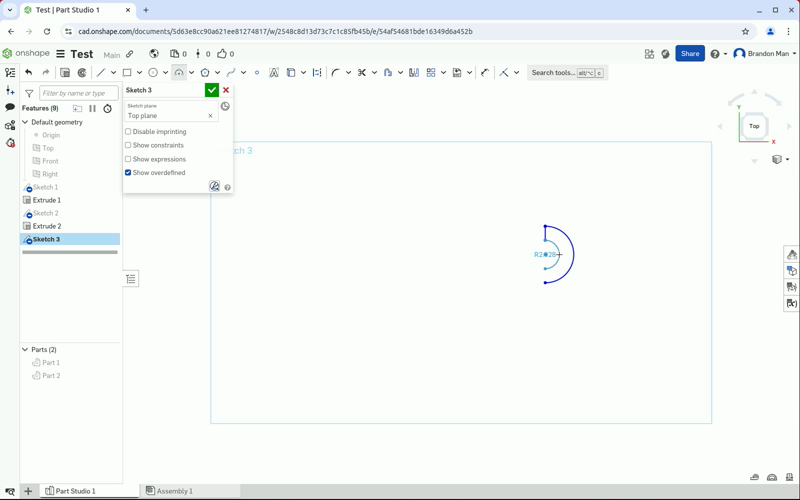
key(esc)
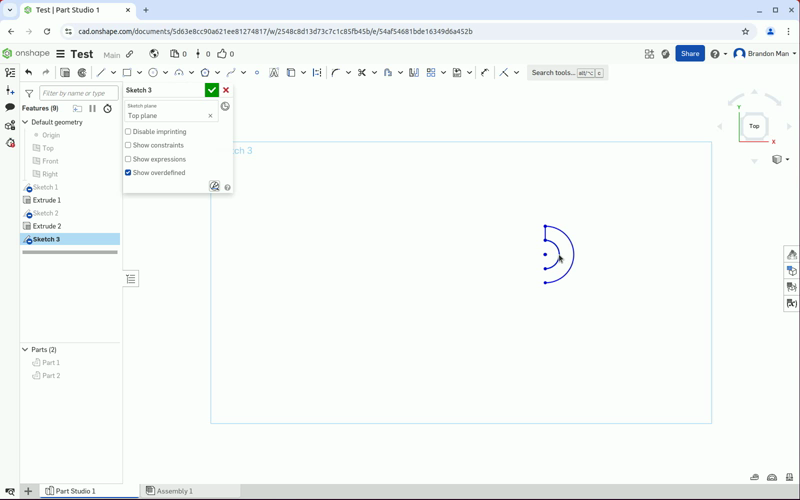
key(l)
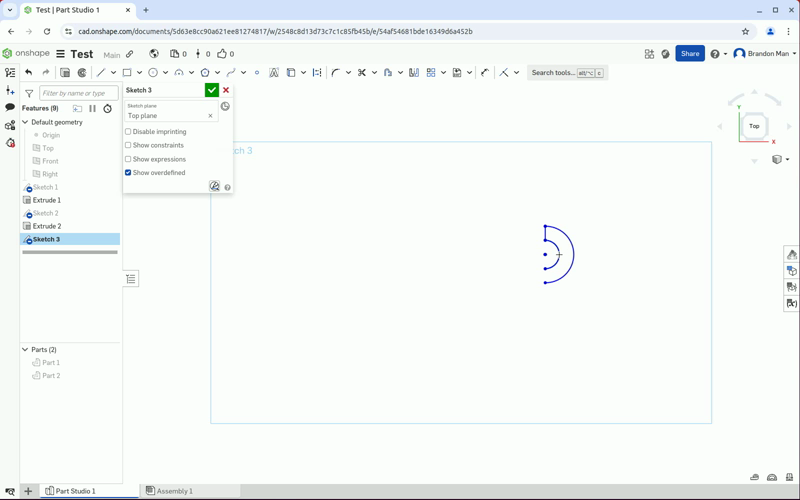
mouse_move(545, 268)
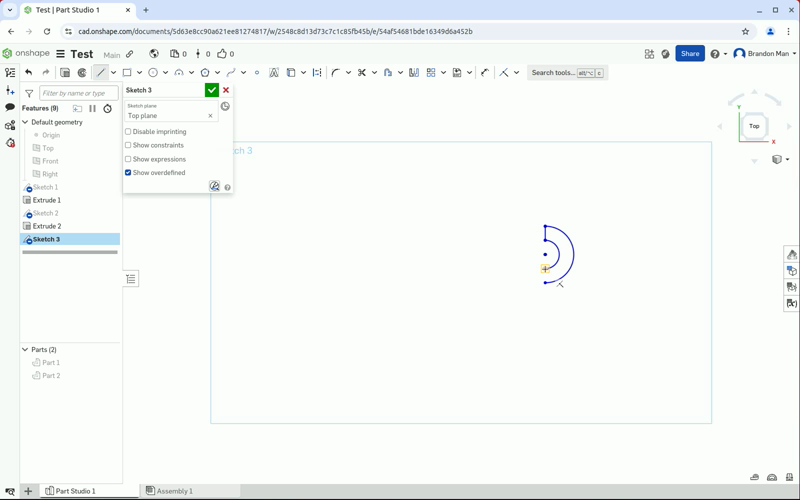
click(545, 268)
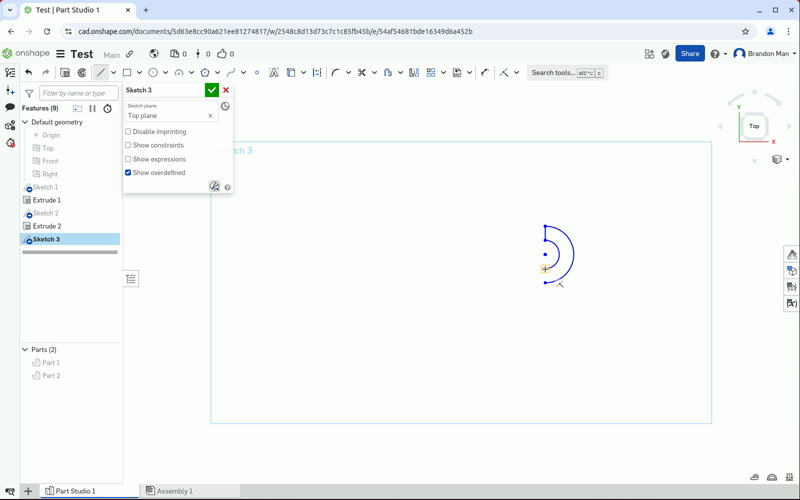
mouse_move(575, 268)
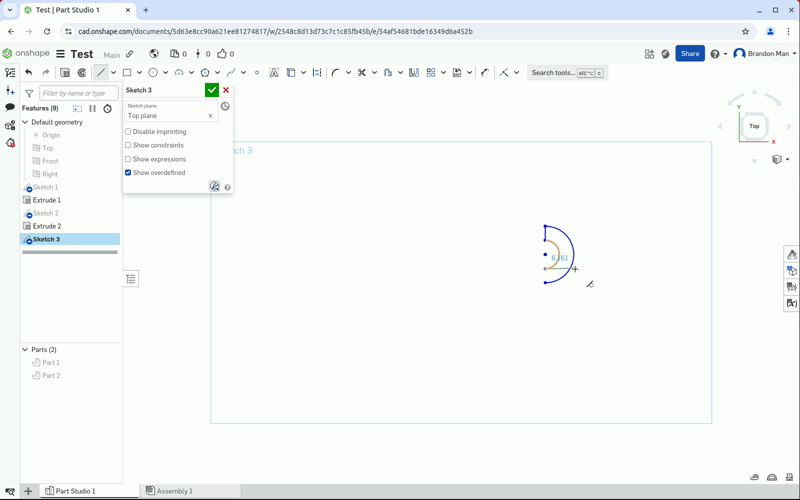
key_down(shift)
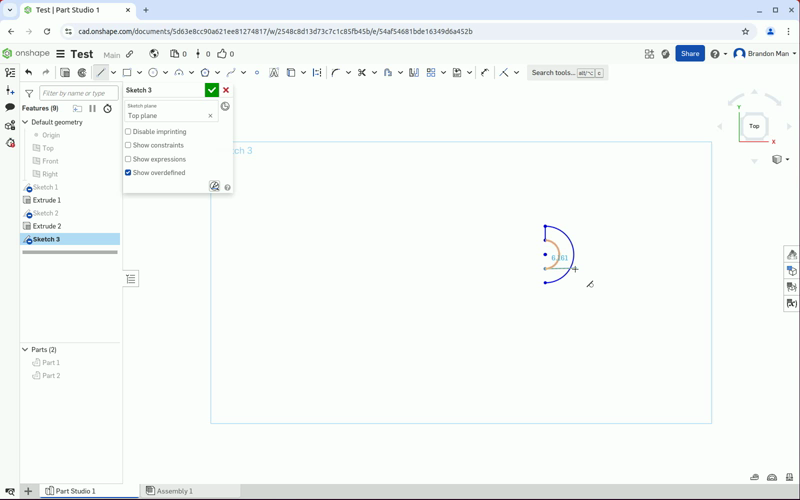
mouse_move(545, 282)
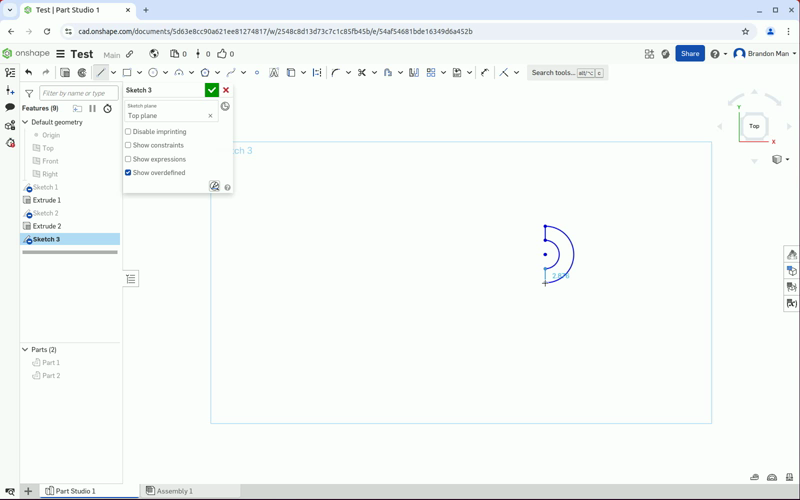
key_up(shift)
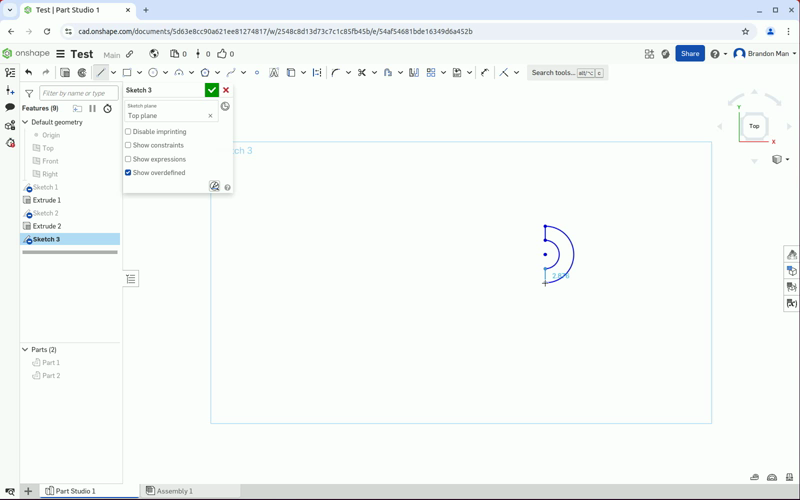
click(545, 282)
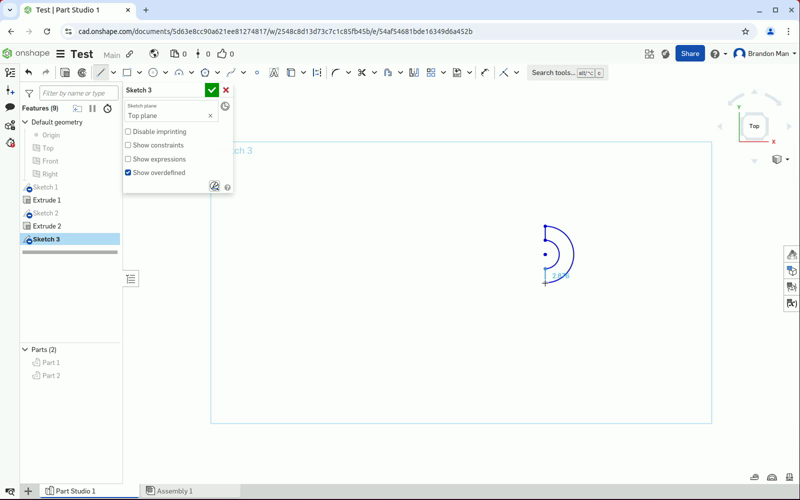
key(esc)
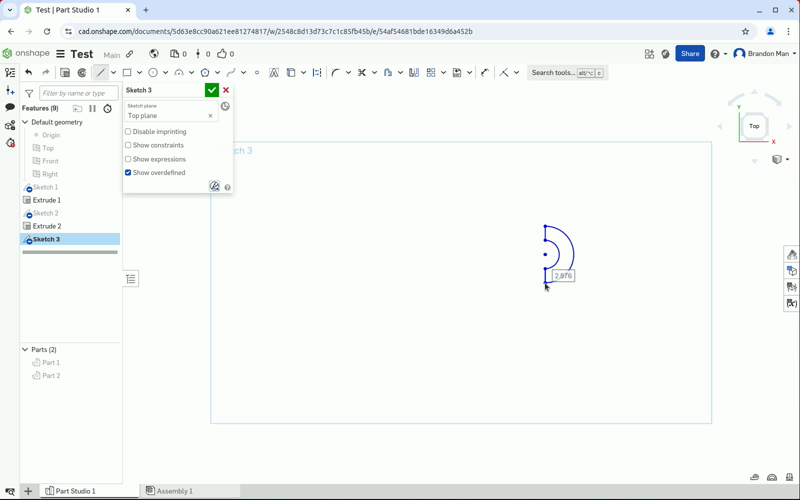
mouse_move(548, 229)
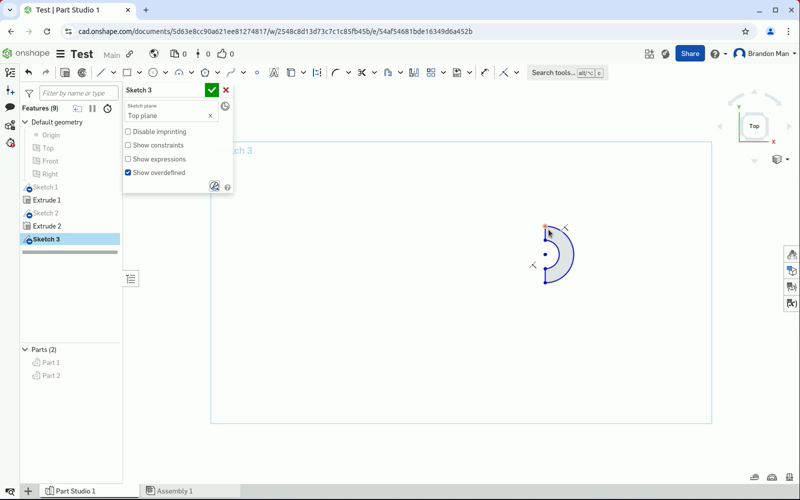
scroll(6)
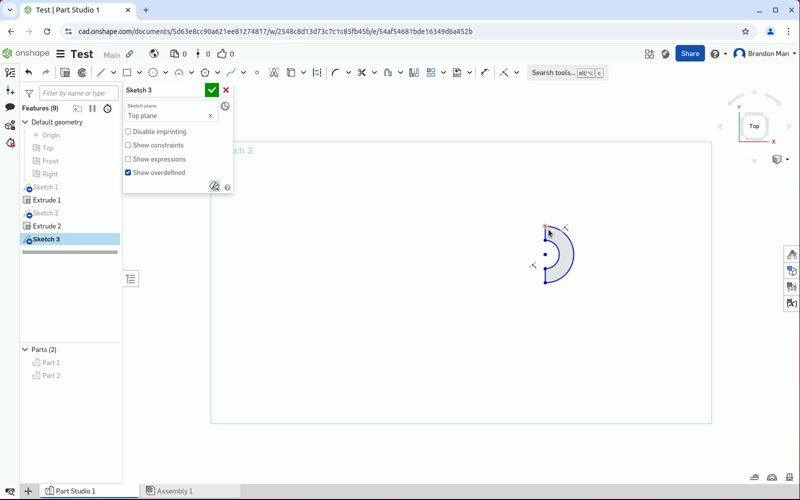
scroll(6)
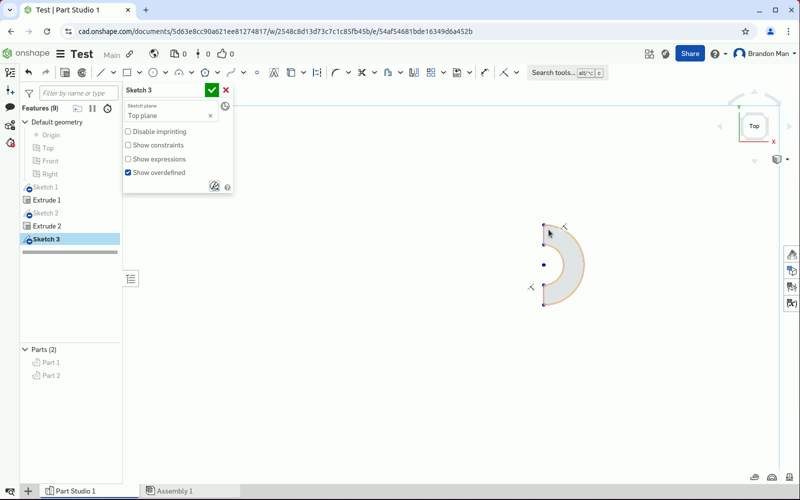
scroll(6)
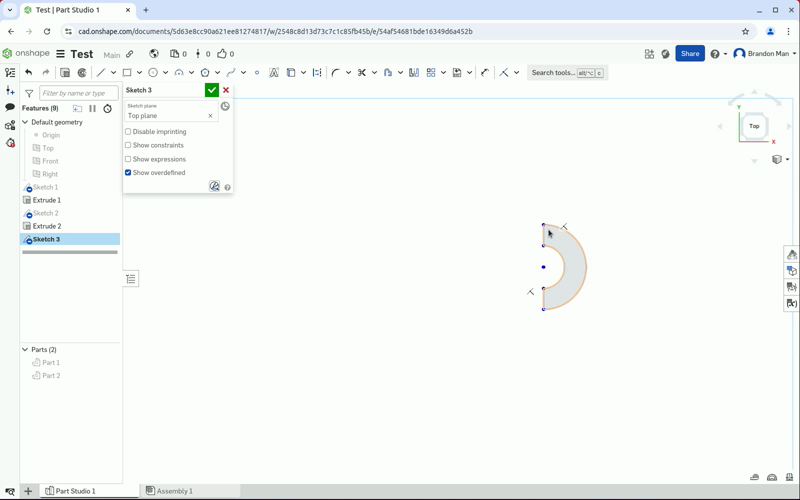
scroll(6)
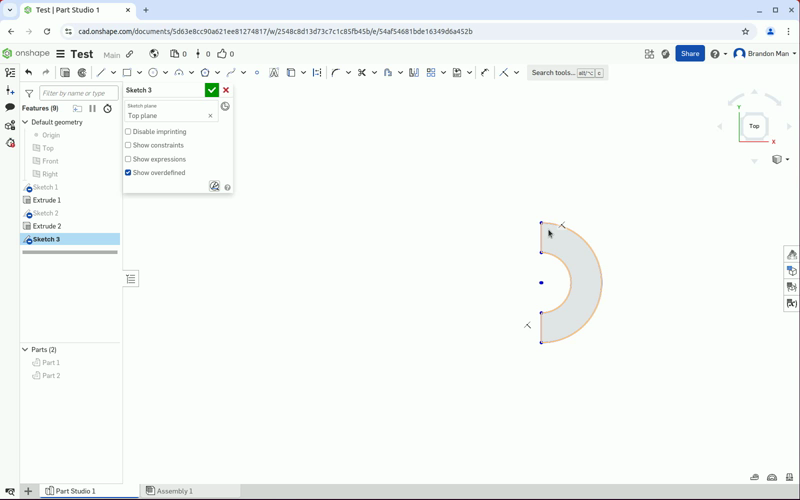
scroll(6)
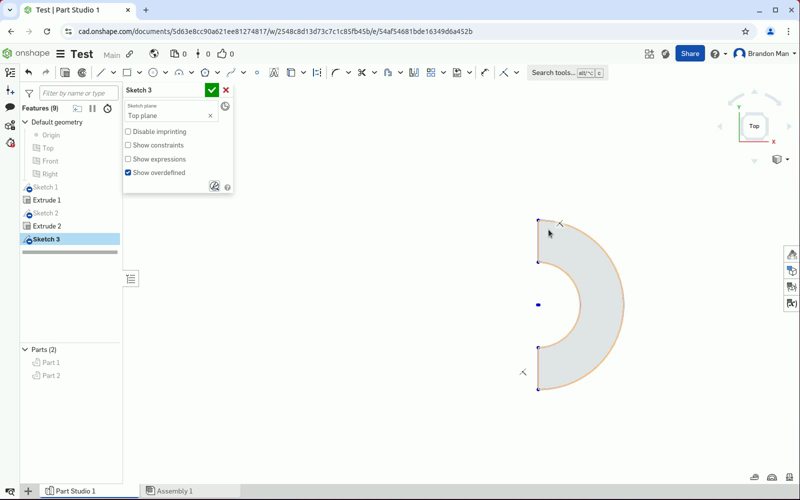
scroll(6)
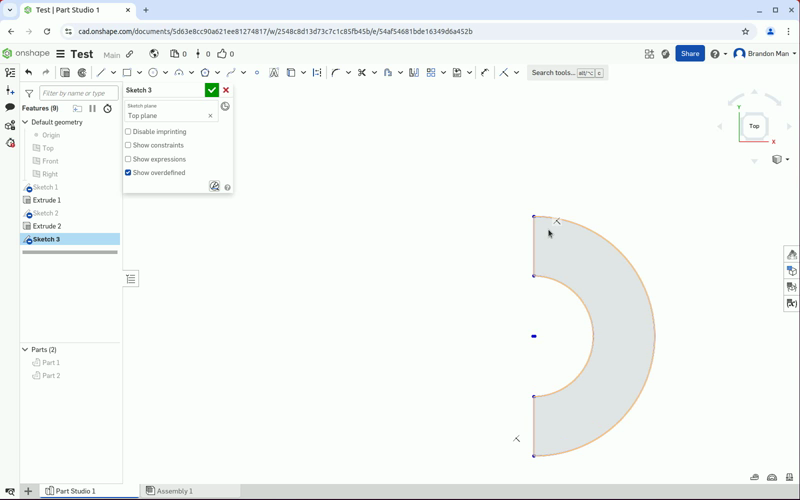
scroll(6)
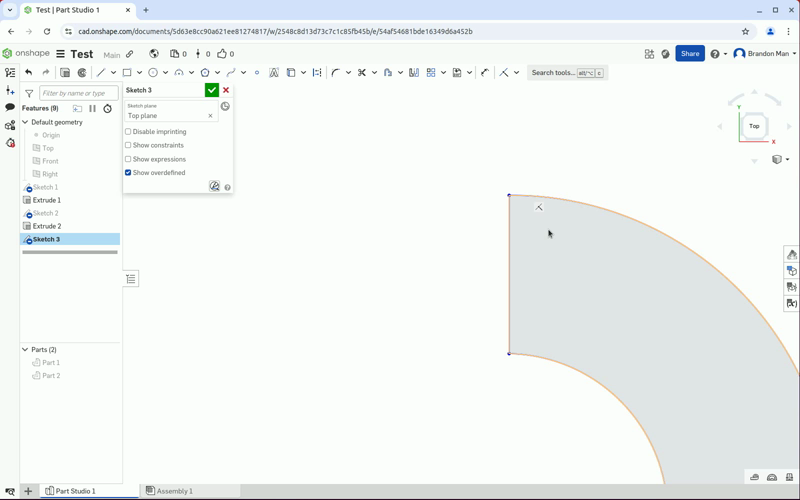
click(548, 229)
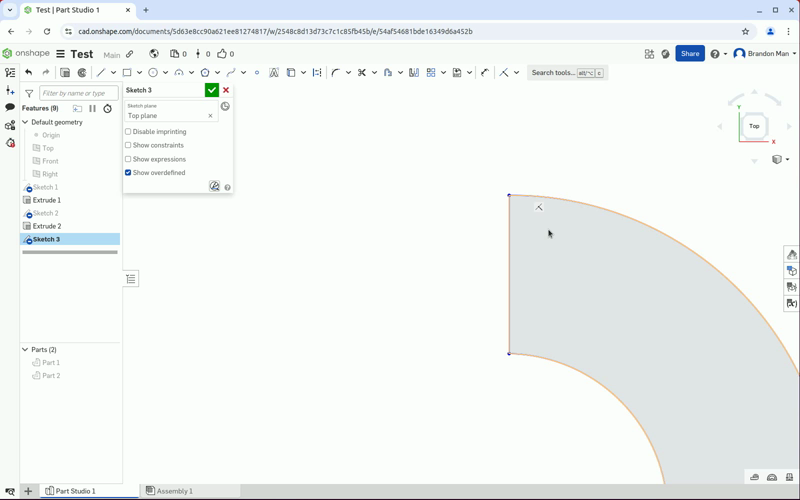
scroll(-6)
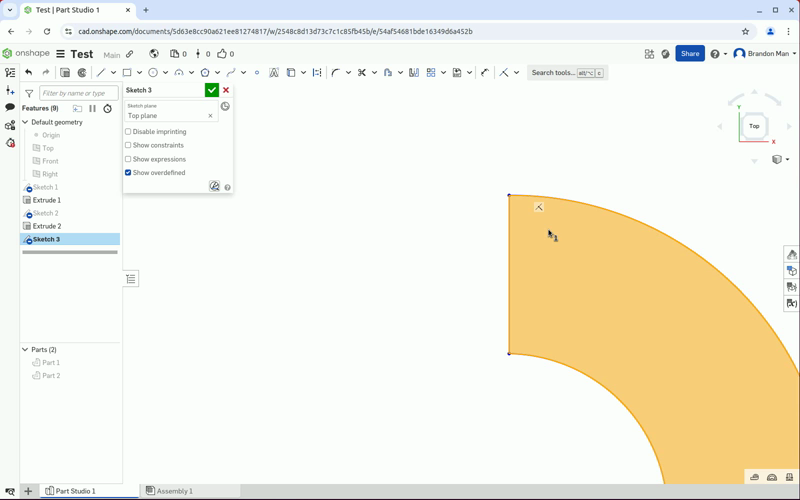
scroll(-6)
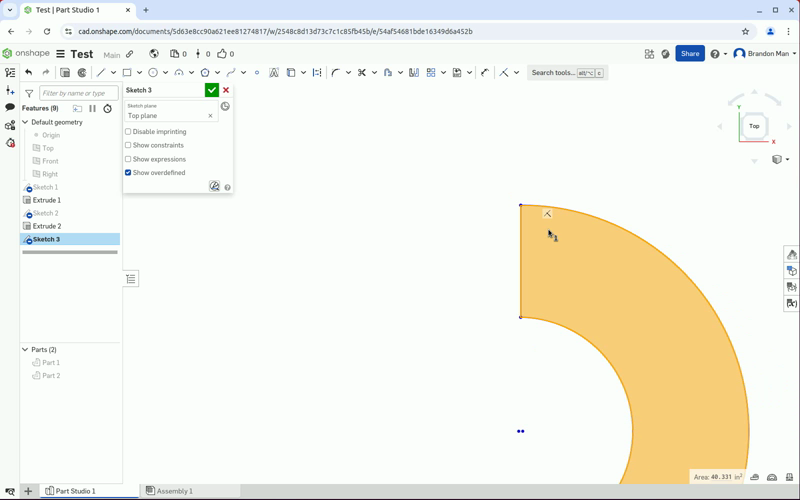
scroll(-6)
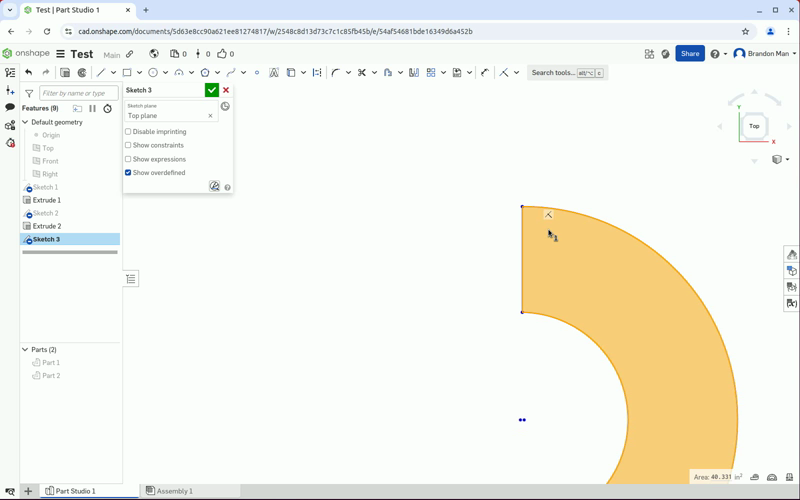
scroll(-6)
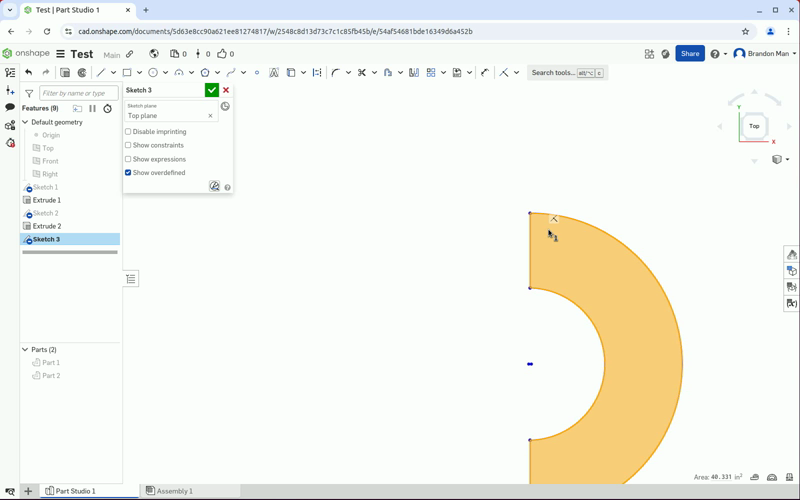
scroll(-6)
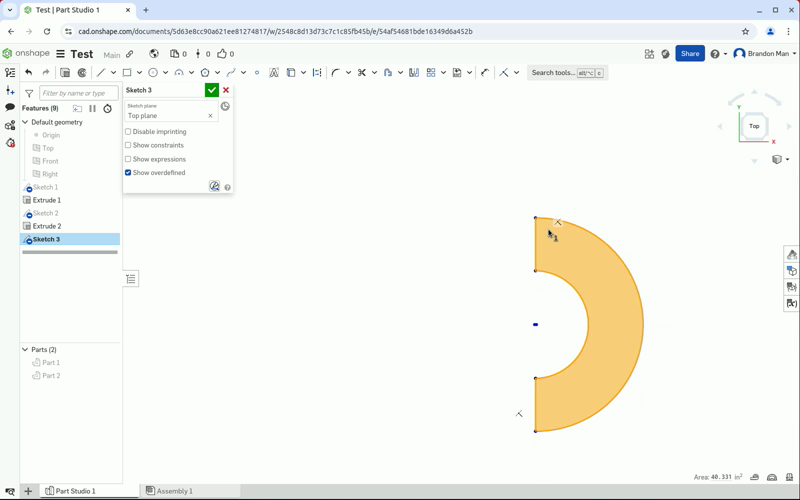
scroll(-6)
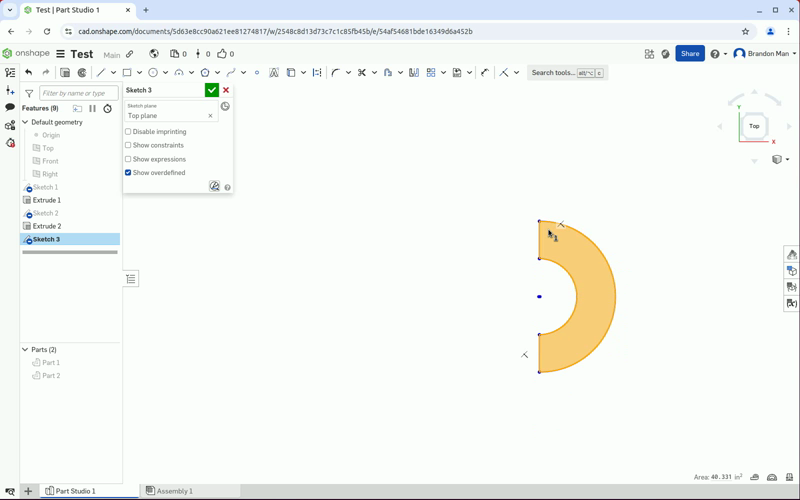
scroll(-6)
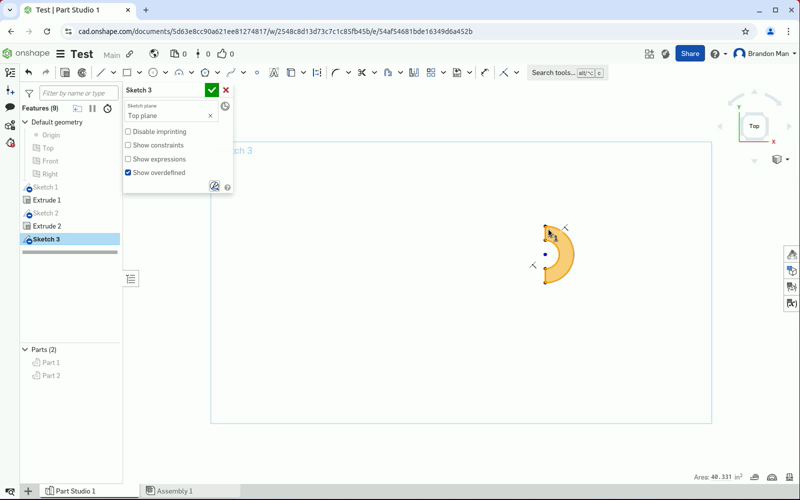
mouse_move(73, 352)
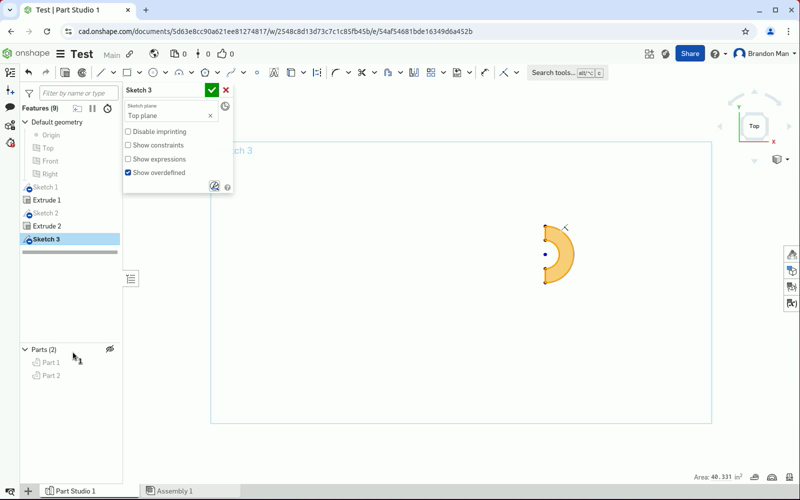
key(shift+y)
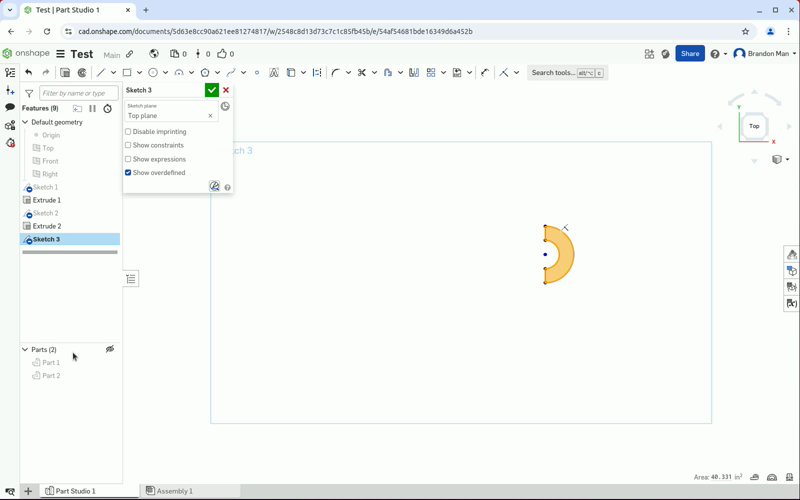
key(shift+e)
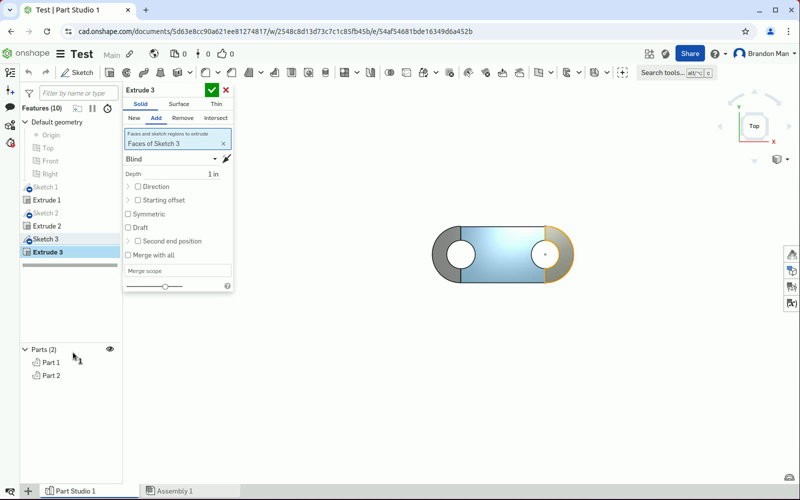
mouse_move(143, 106)
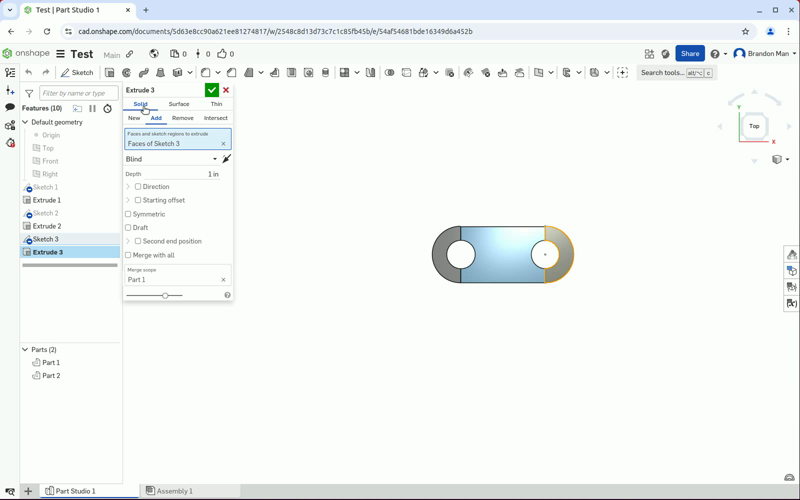
click(143, 106)
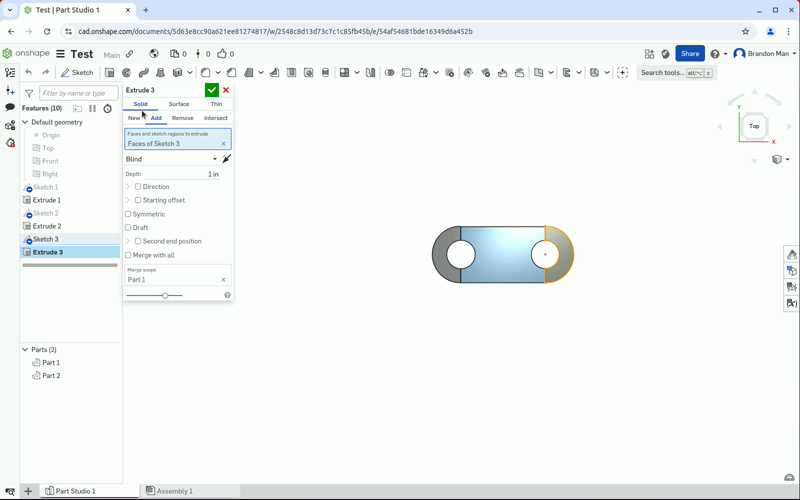
mouse_move(137, 120)
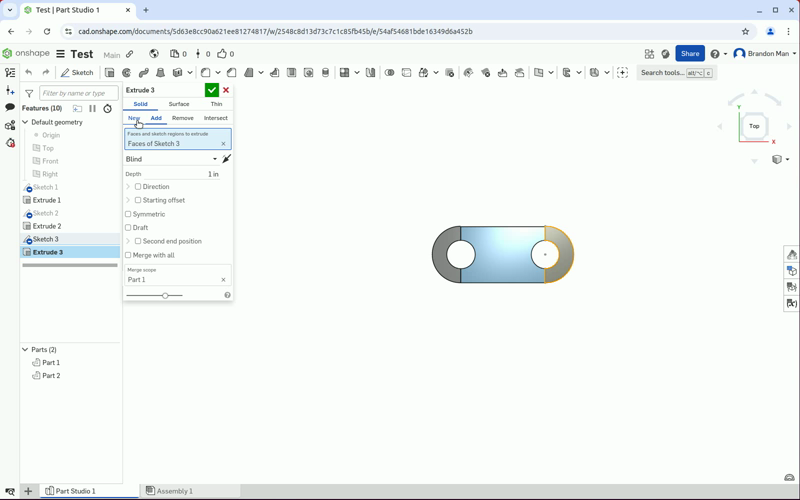
click(137, 120)
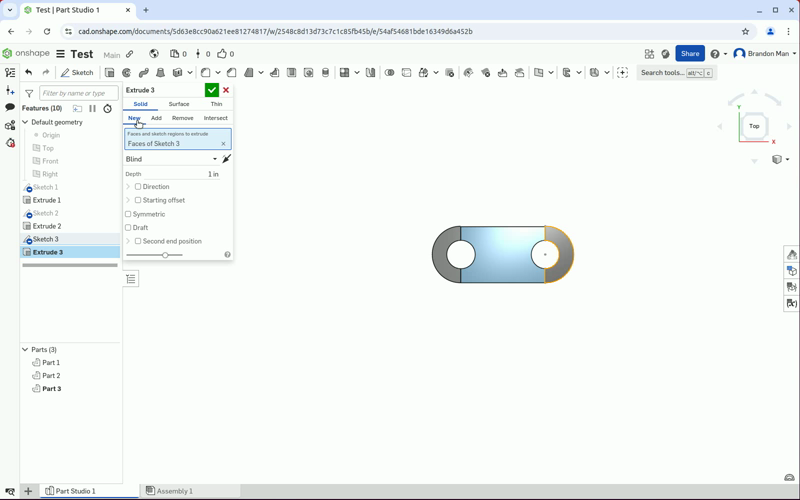
key(tab, 4)
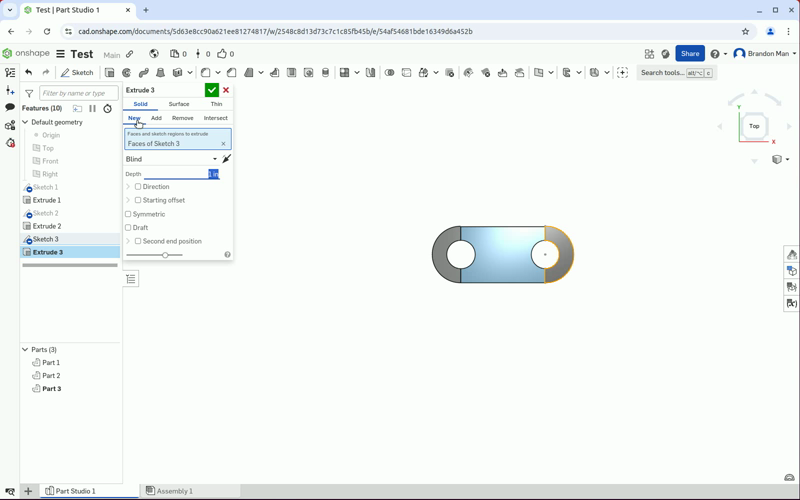
text(2.889)
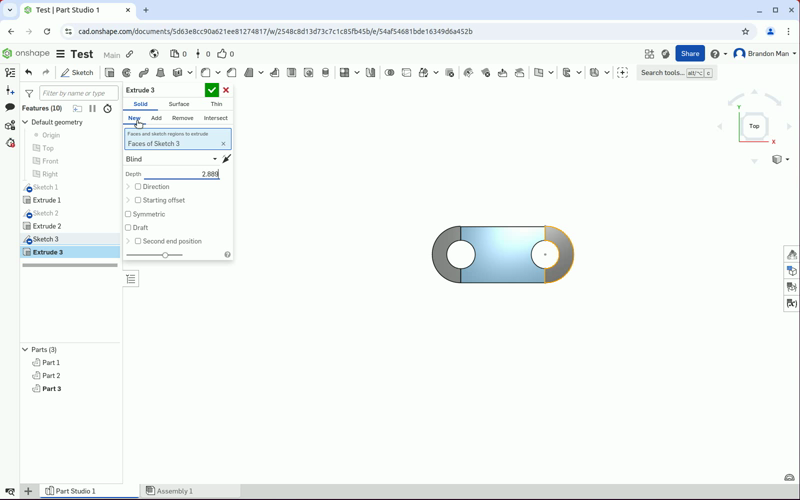
key(enter)
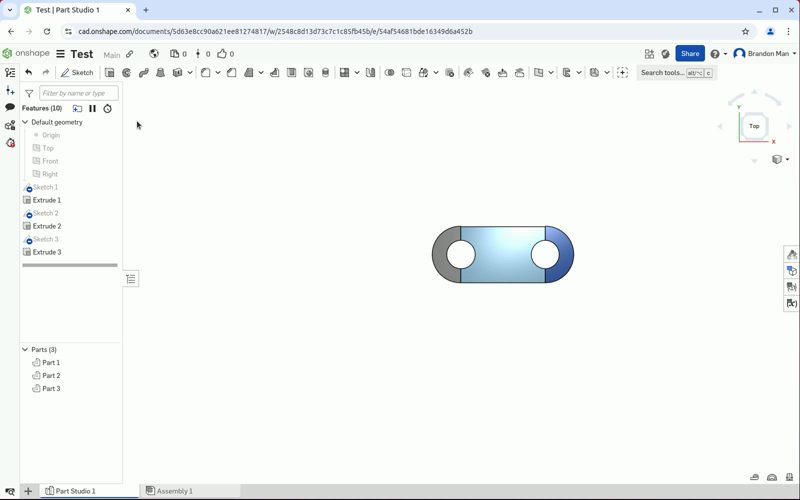
key(shift+h)
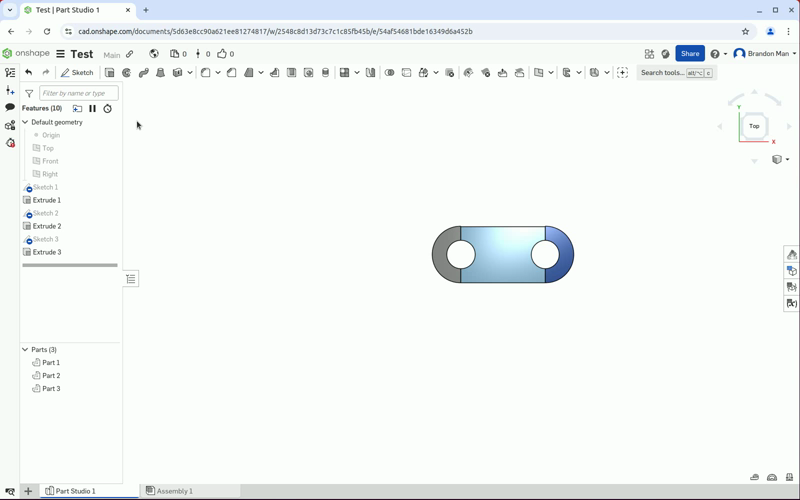
key(shift+h)
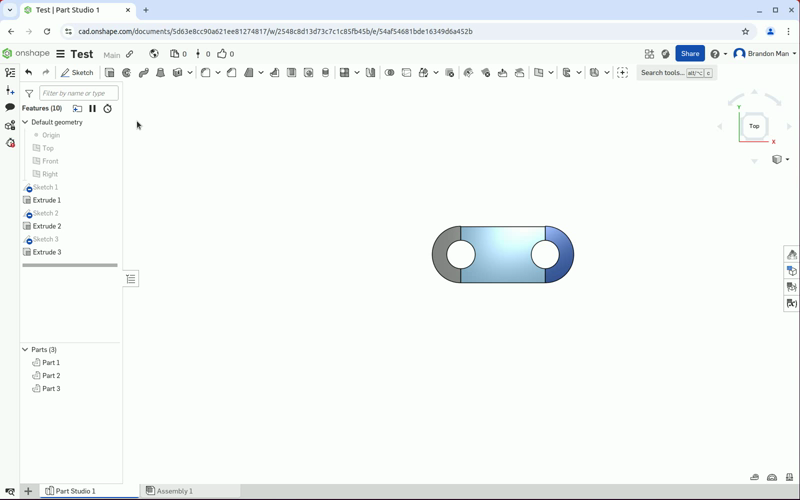
mouse_move(73, 189)
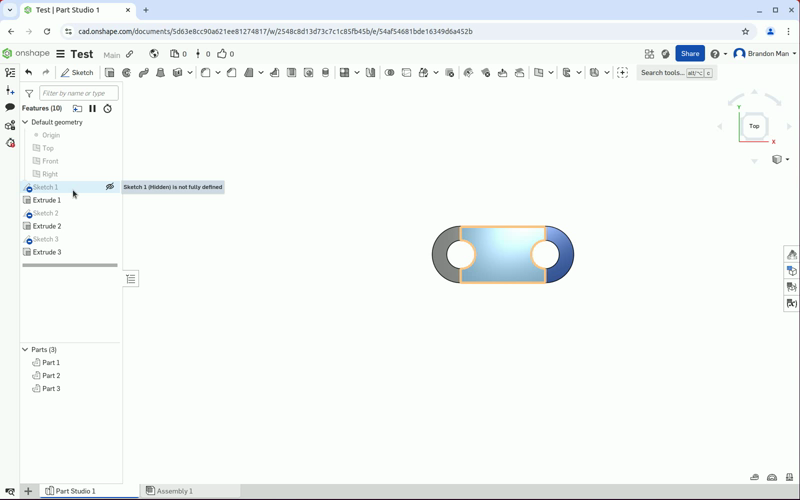
click(73, 189)
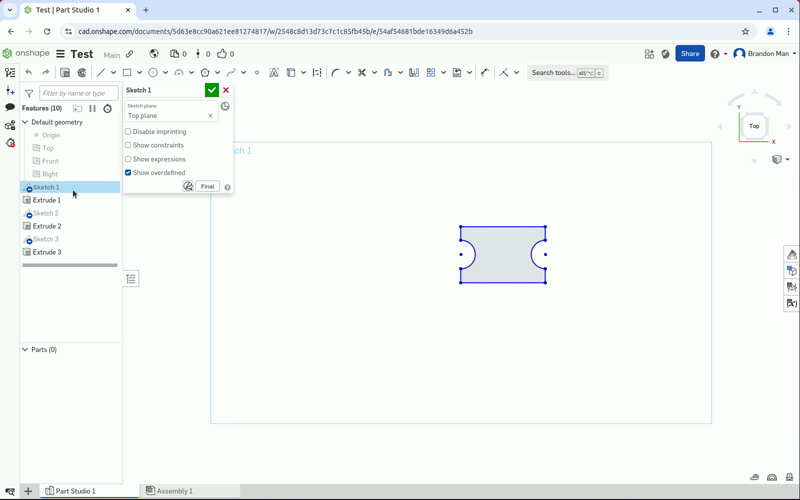
mouse_move(229, 92)
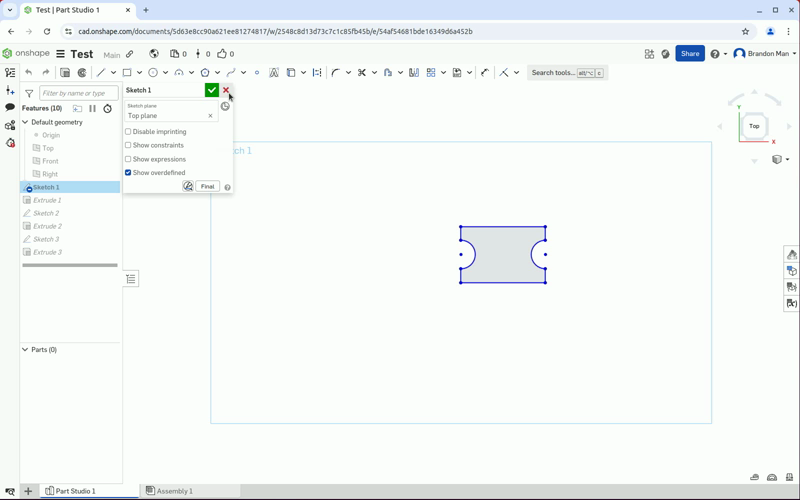
click(229, 92)
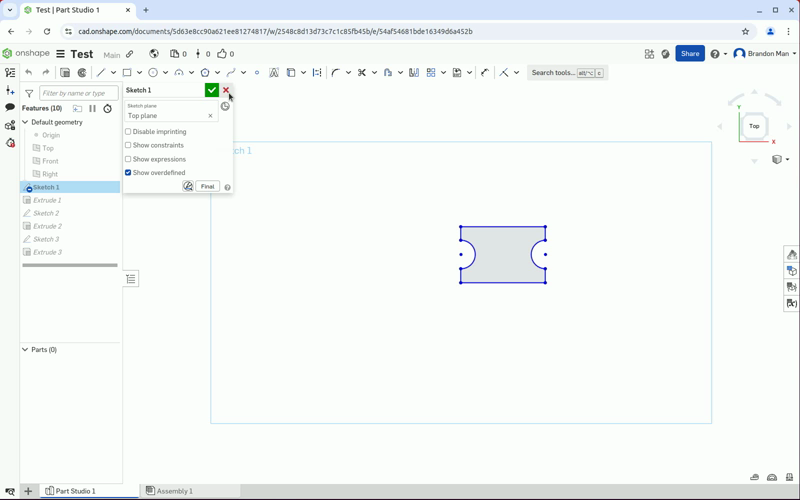
key(shift+s)
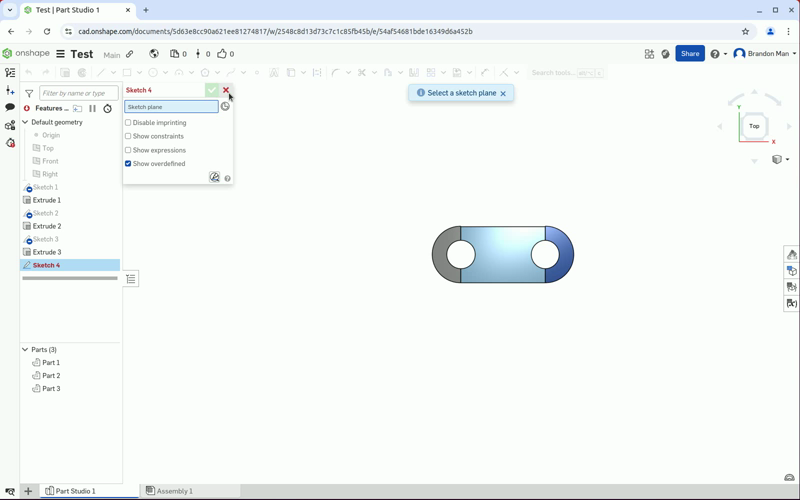
mouse_move(73, 150)
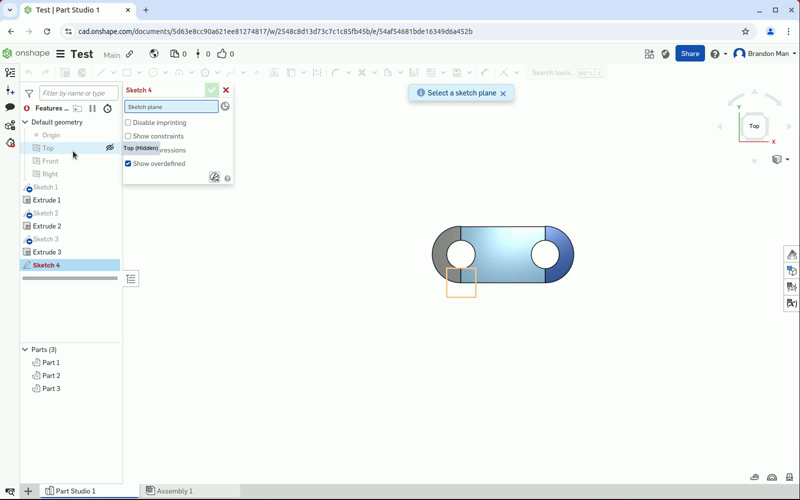
click(73, 150)
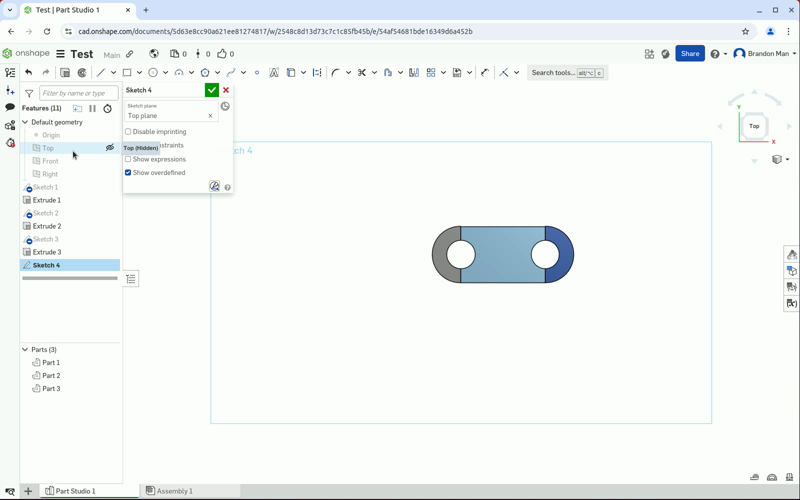
mouse_move(73, 352)
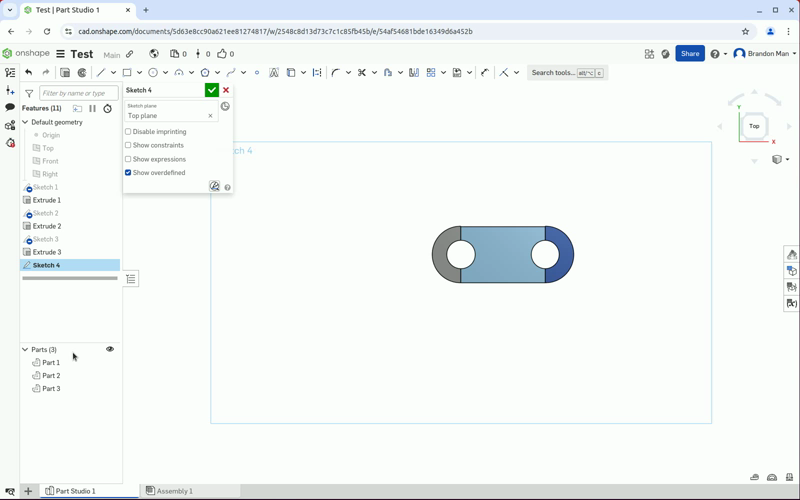
key(y)
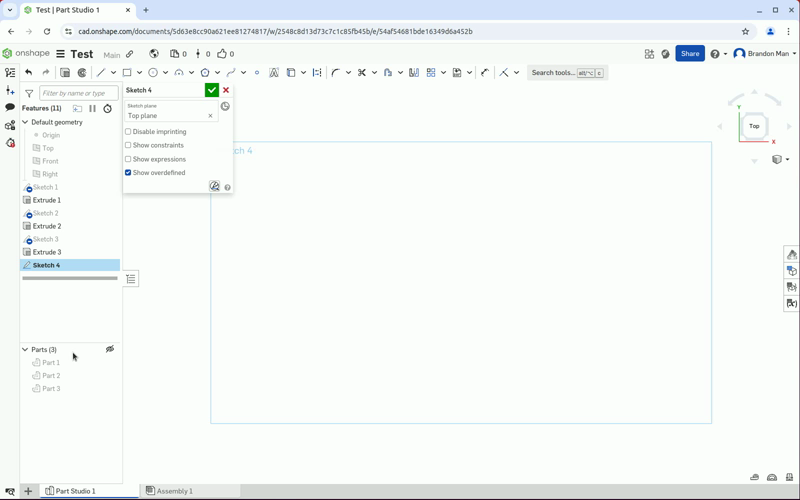
key(l)
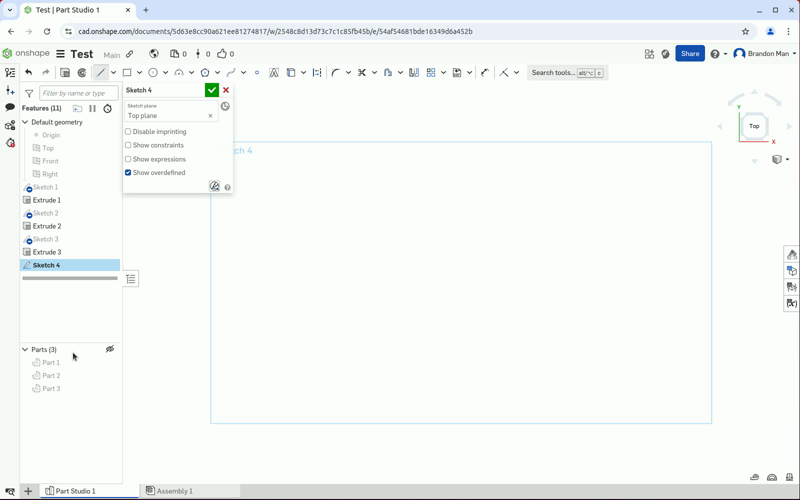
key_down(shift)
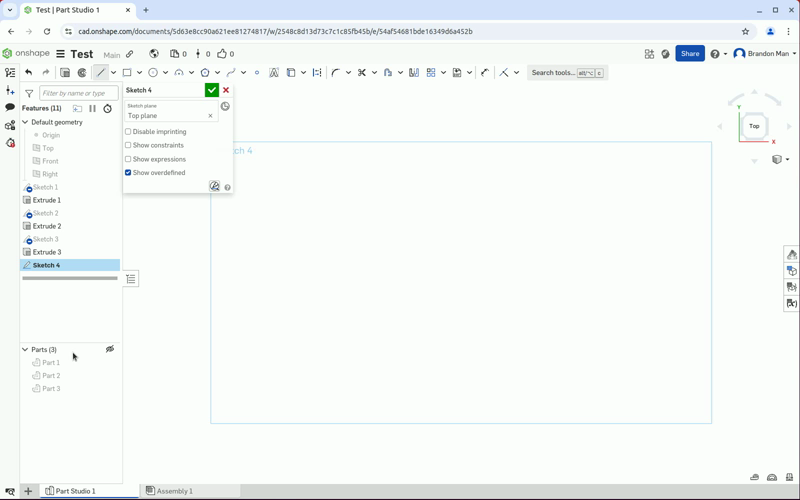
mouse_move(460, 268)
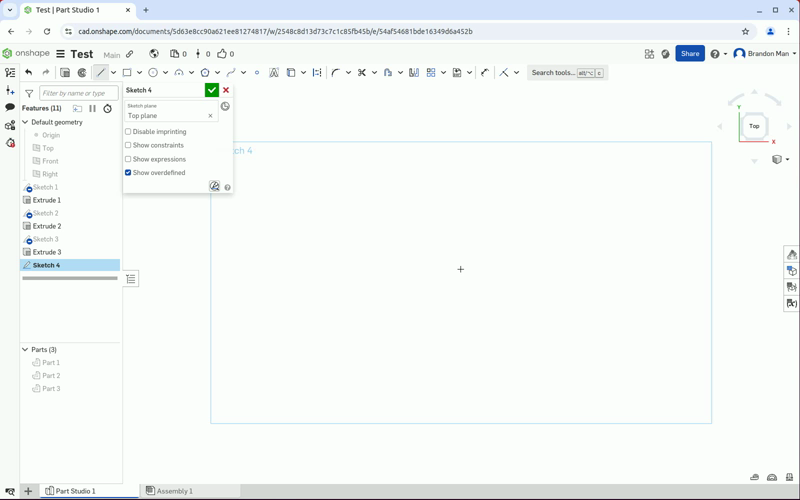
click(460, 268)
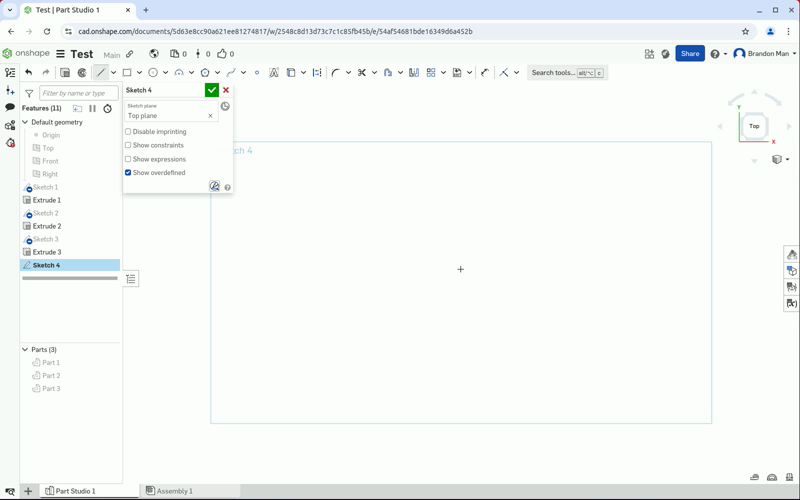
key_up(shift)
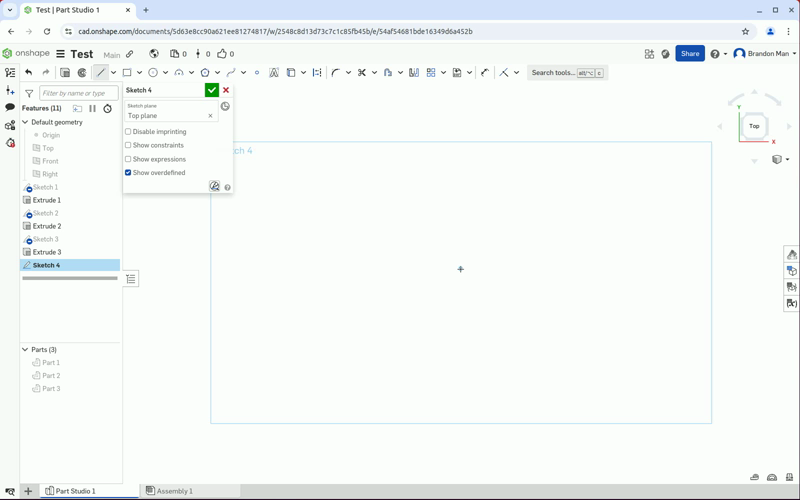
key_down(shift)
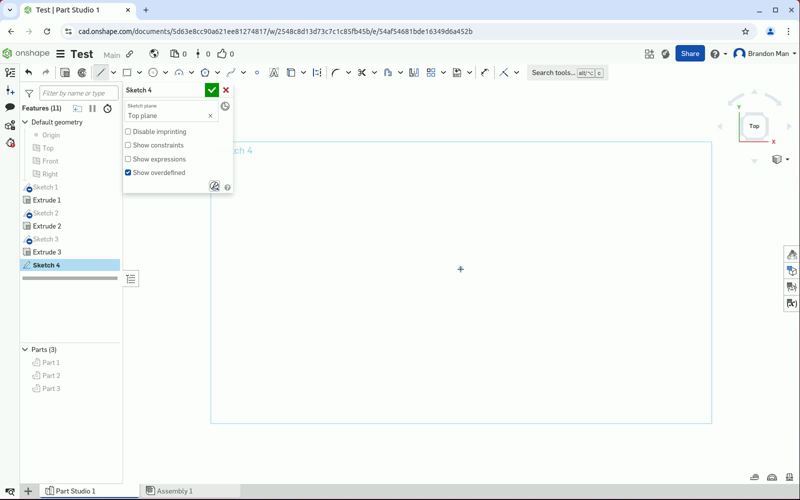
mouse_move(490, 268)
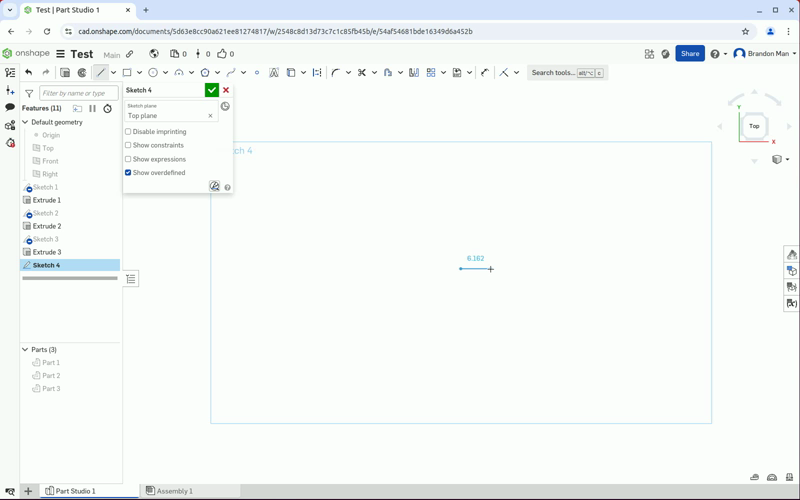
mouse_move(460, 239)
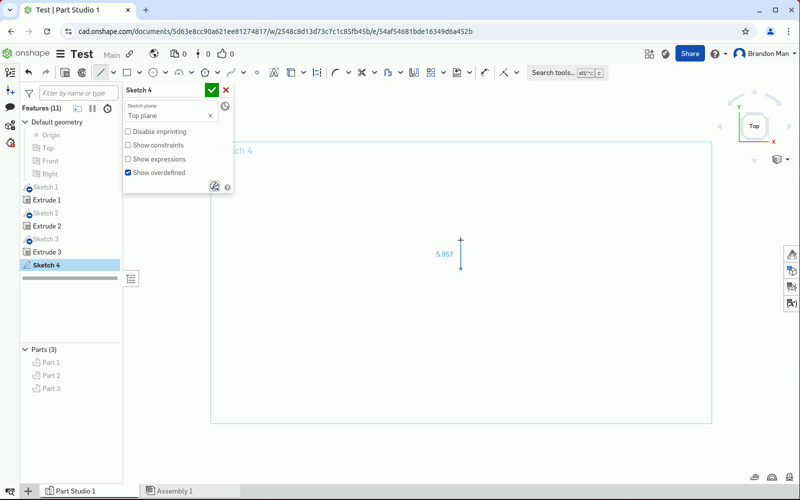
click(460, 239)
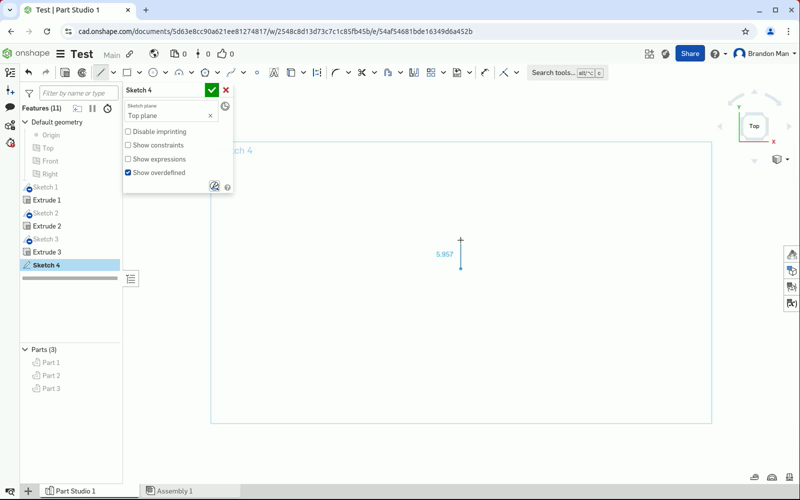
key_up(shift)
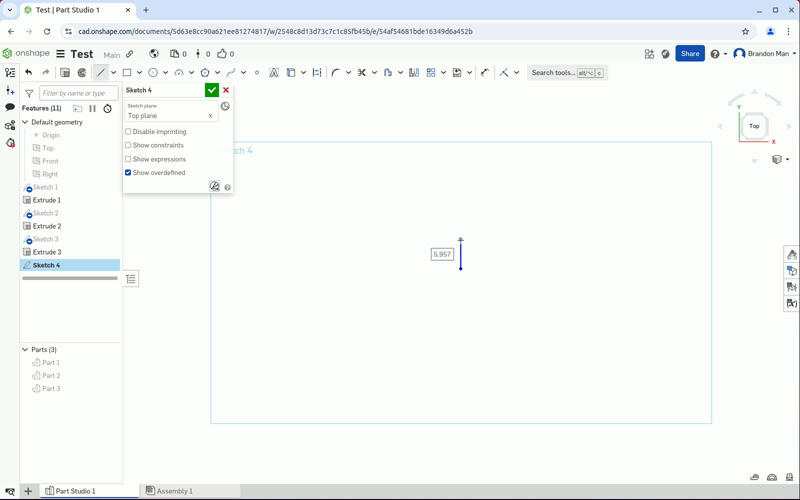
key(esc)
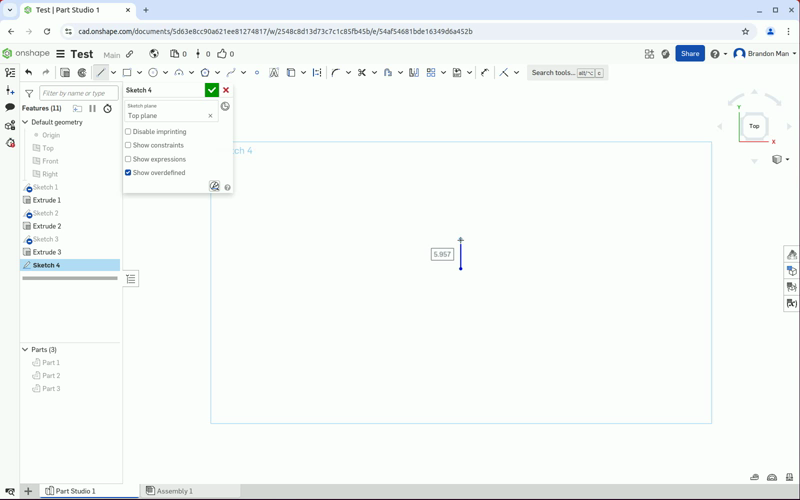
key(a)
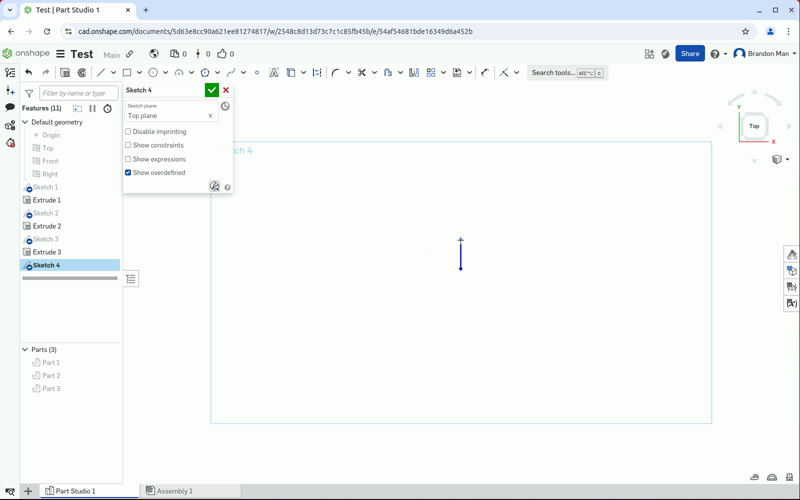
mouse_move(460, 239)
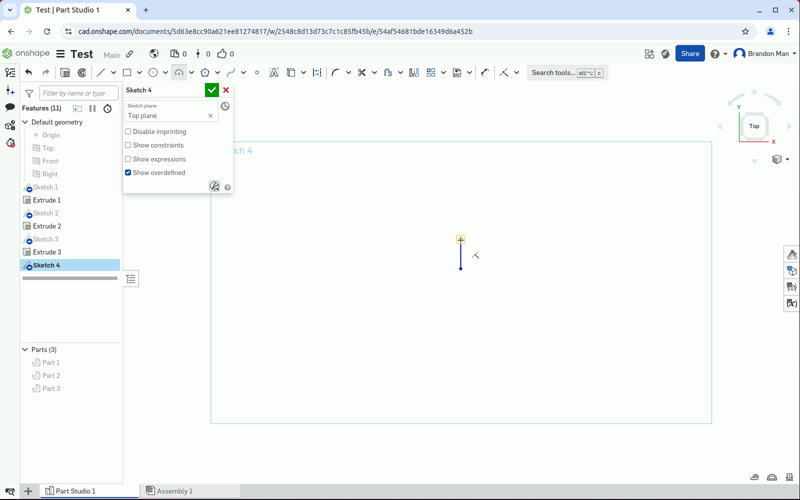
click(460, 239)
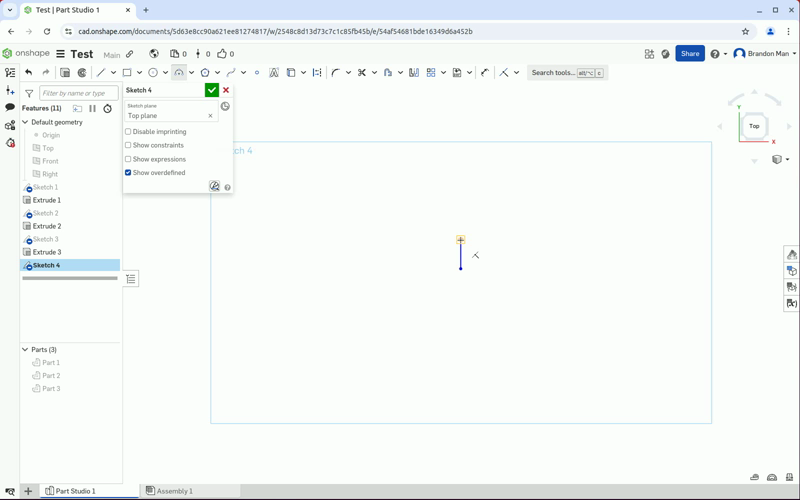
mouse_move(460, 268)
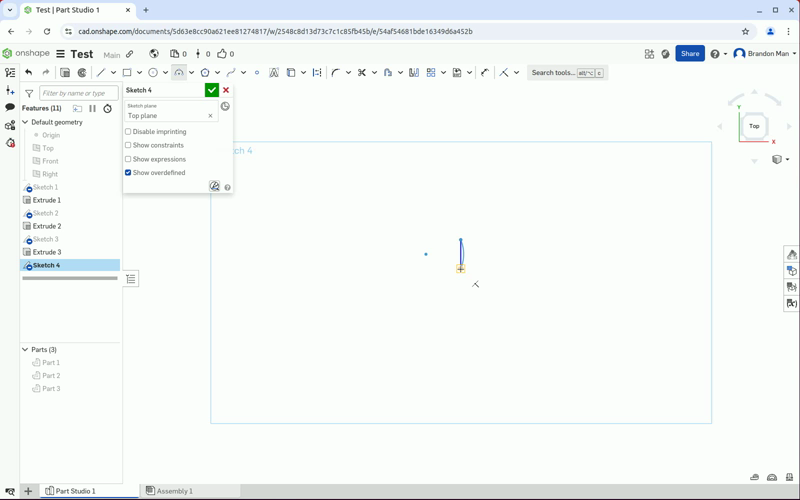
click(460, 268)
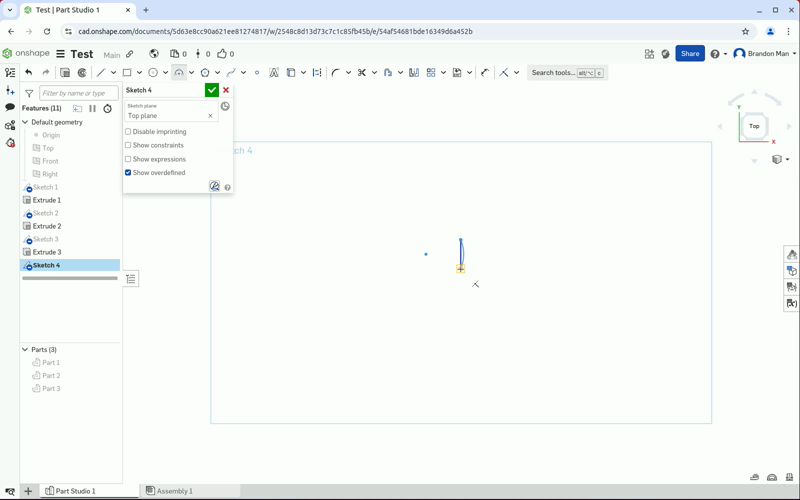
key_down(shift)
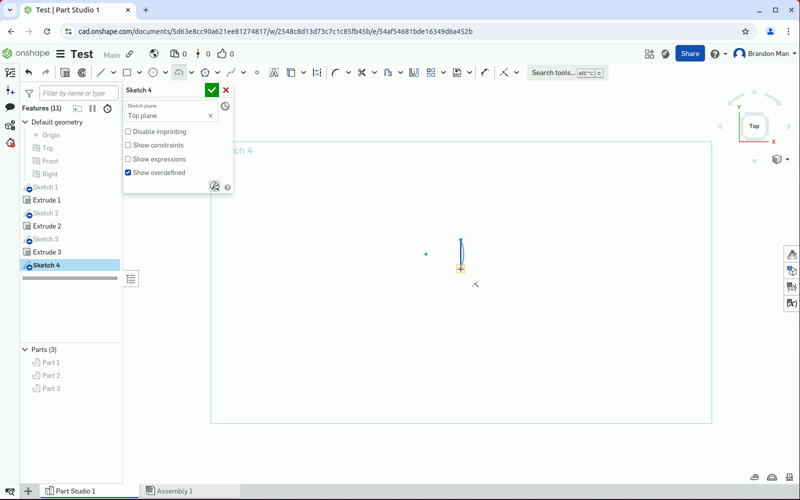
mouse_move(446, 254)
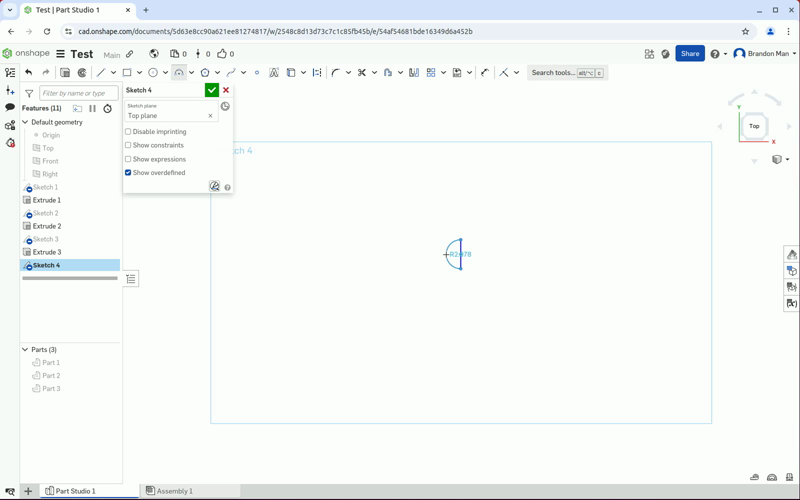
click(446, 254)
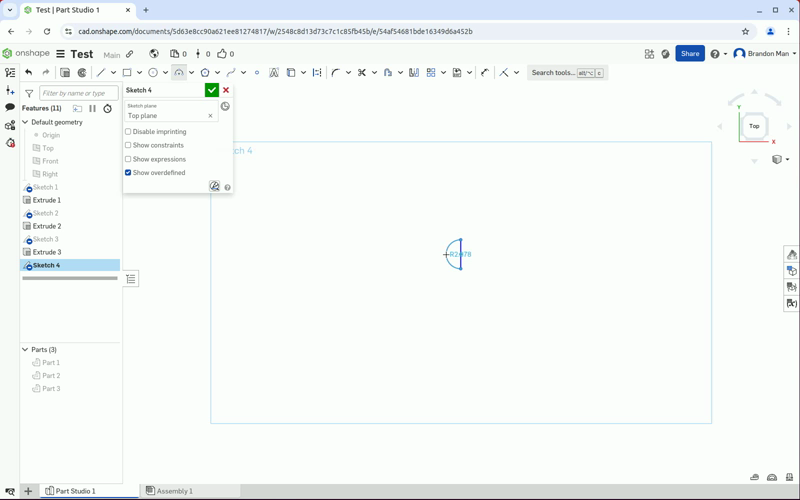
key_up(shift)
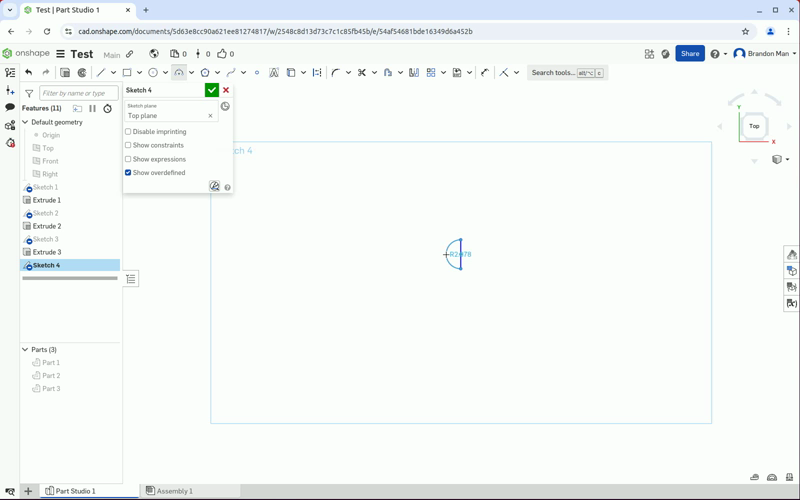
key(esc)
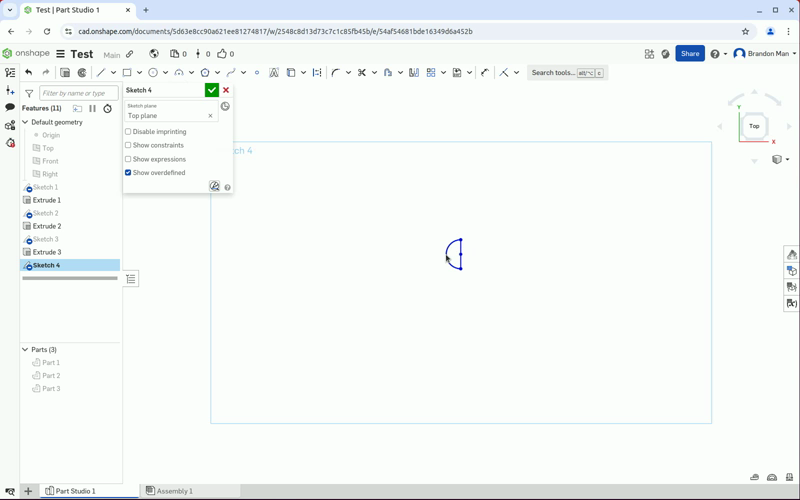
mouse_move(453, 263)
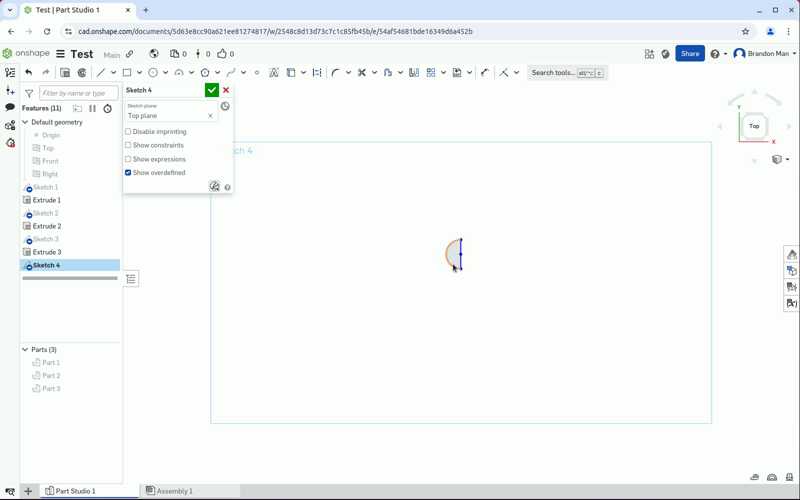
scroll(6)
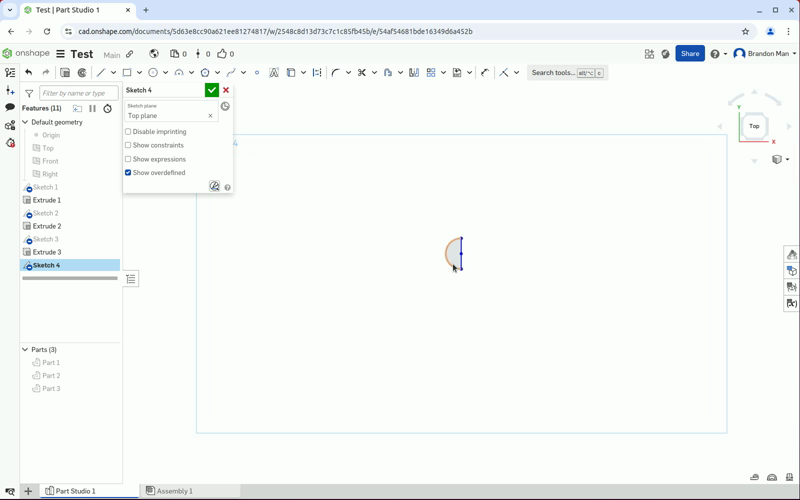
scroll(6)
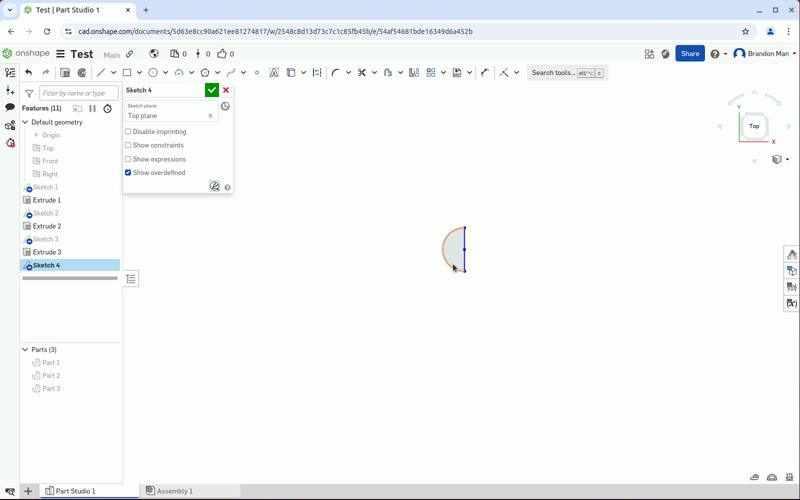
scroll(6)
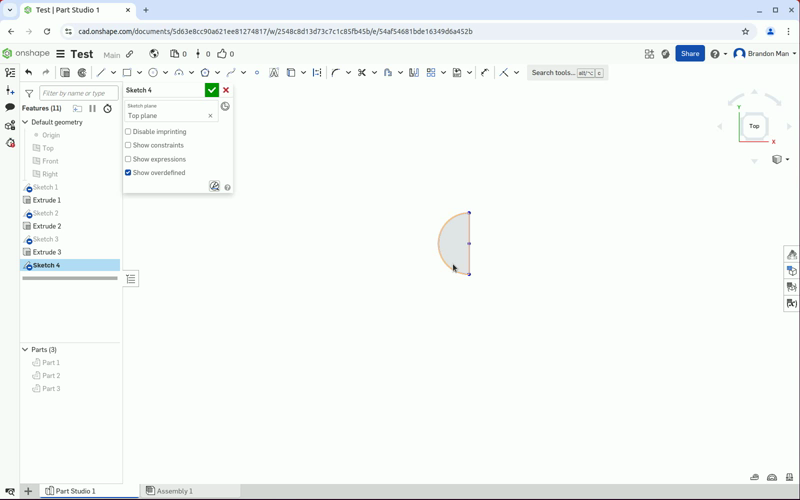
scroll(6)
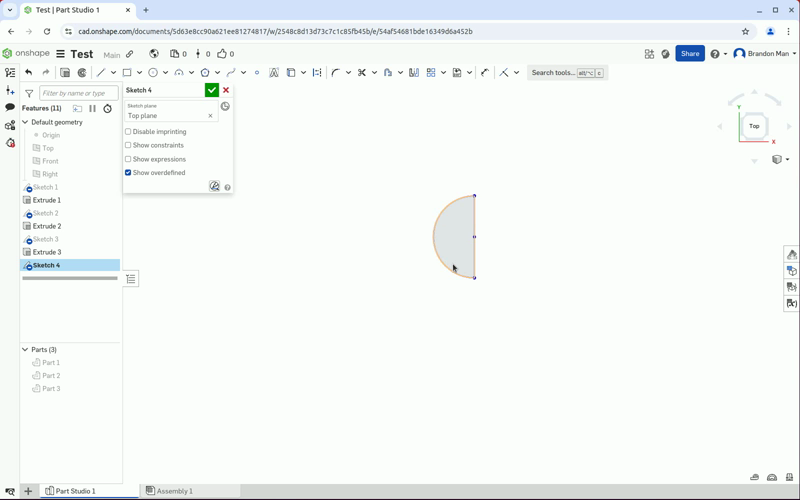
scroll(6)
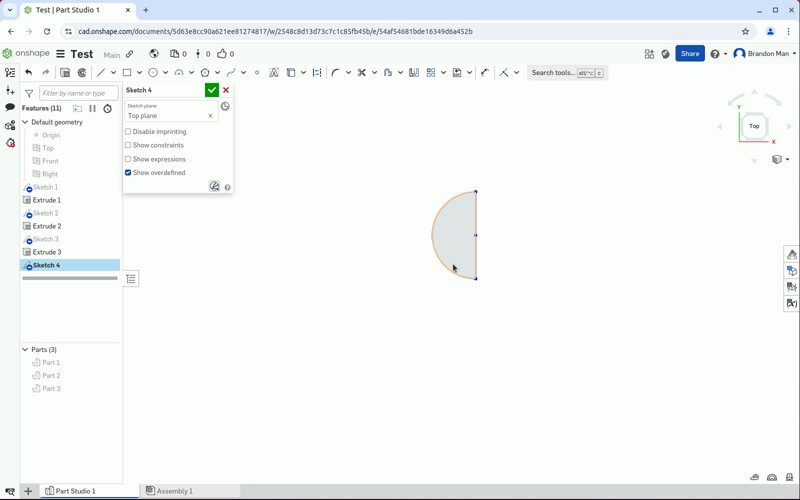
scroll(6)
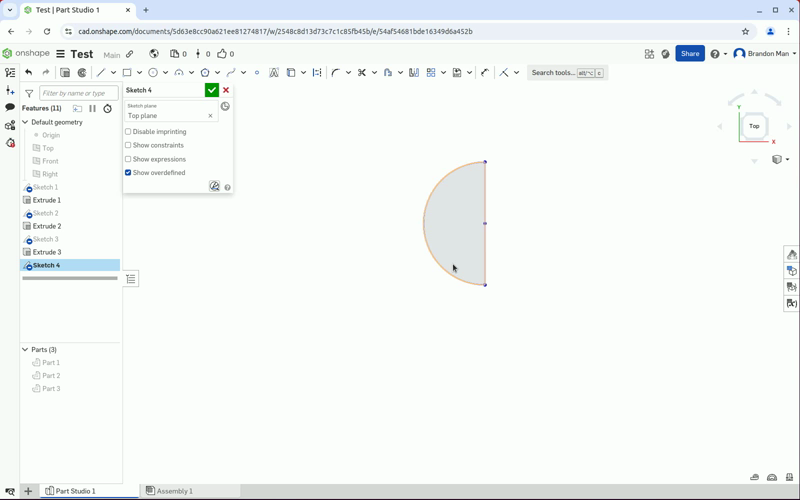
scroll(6)
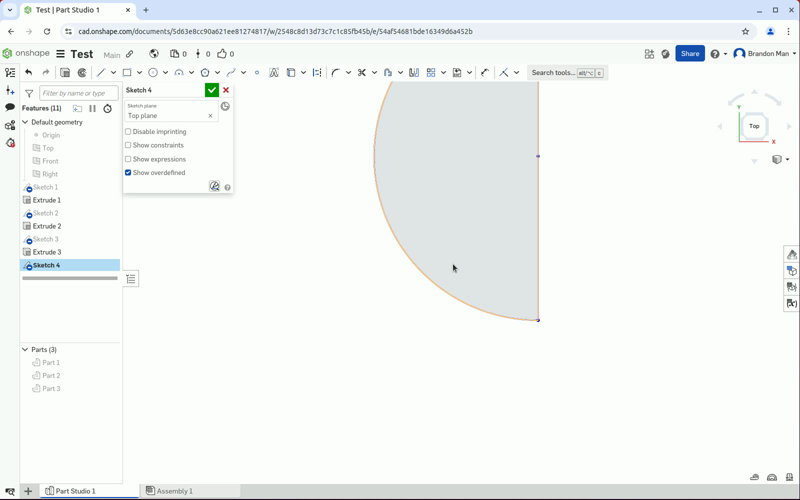
click(453, 263)
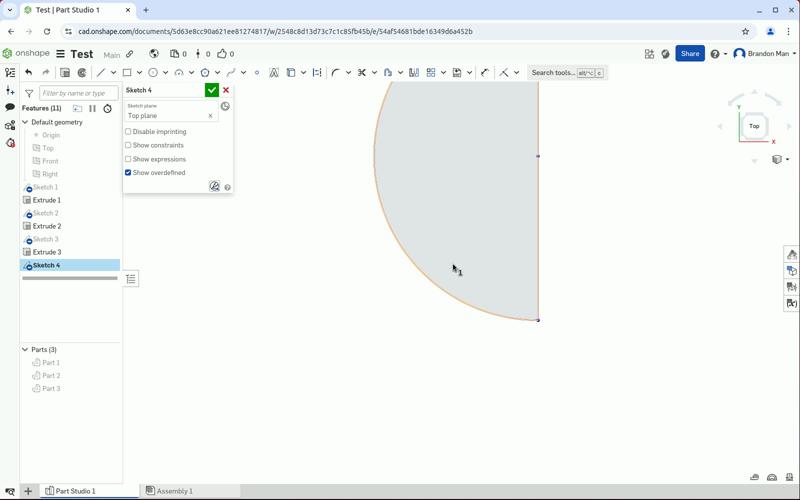
scroll(-6)
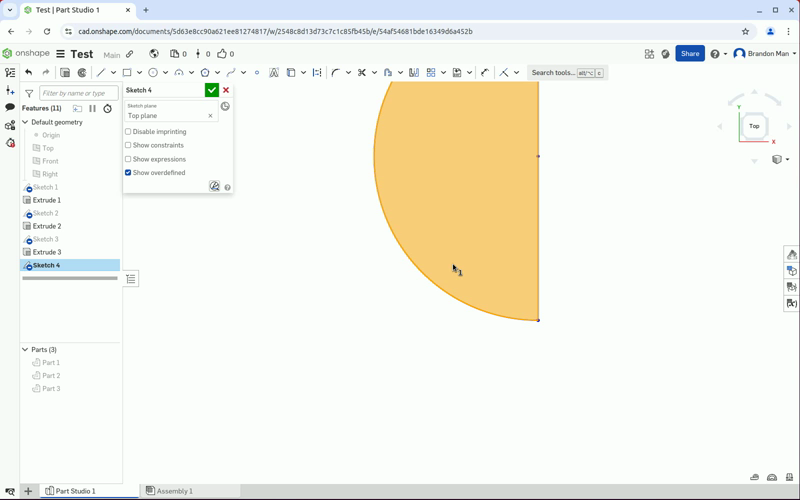
scroll(-6)
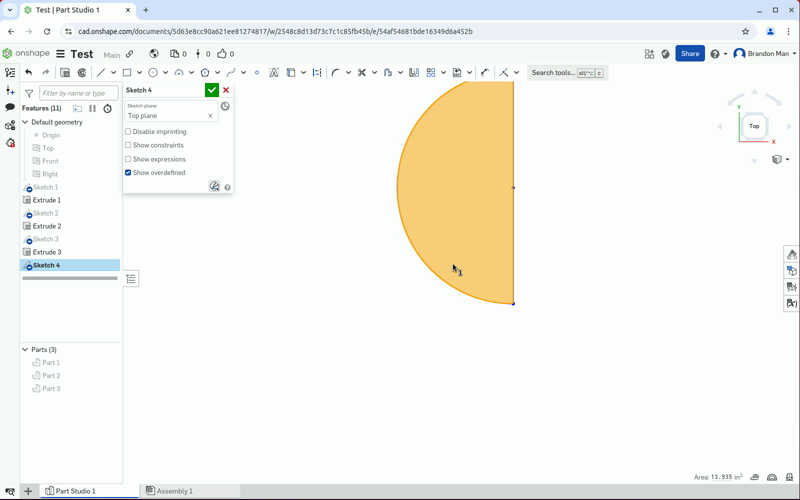
scroll(-6)
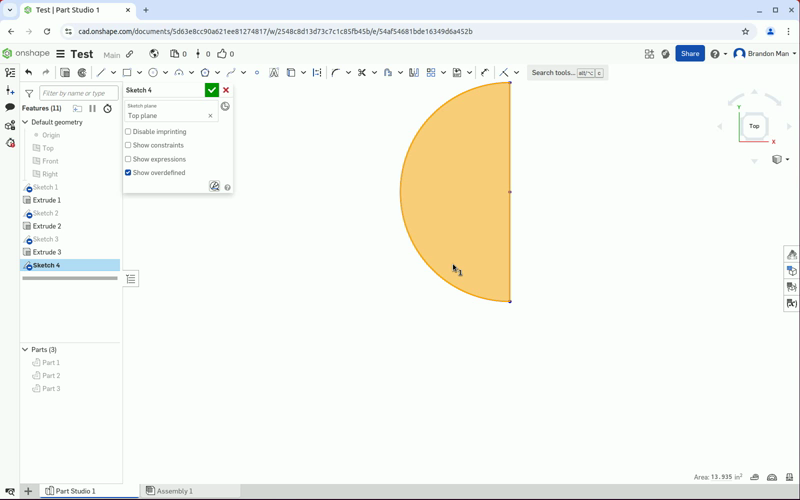
scroll(-6)
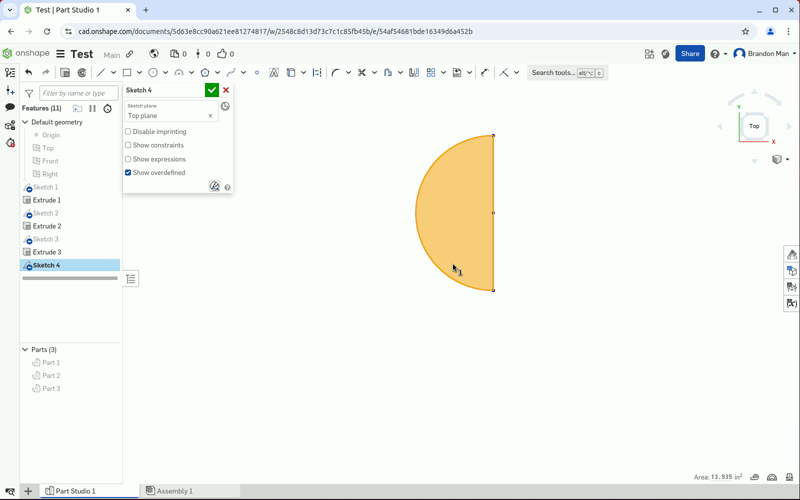
scroll(-6)
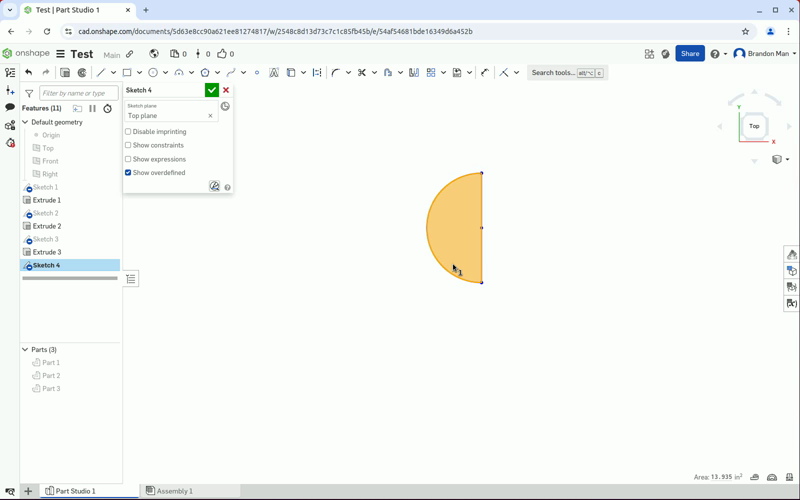
scroll(-6)
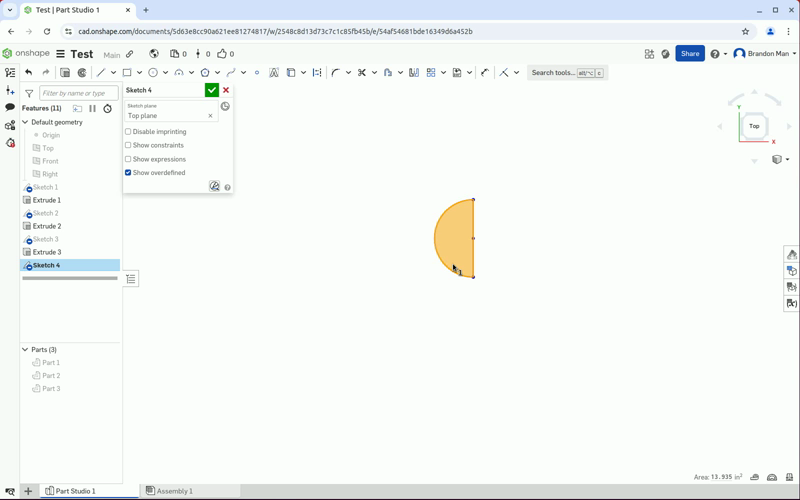
scroll(-6)
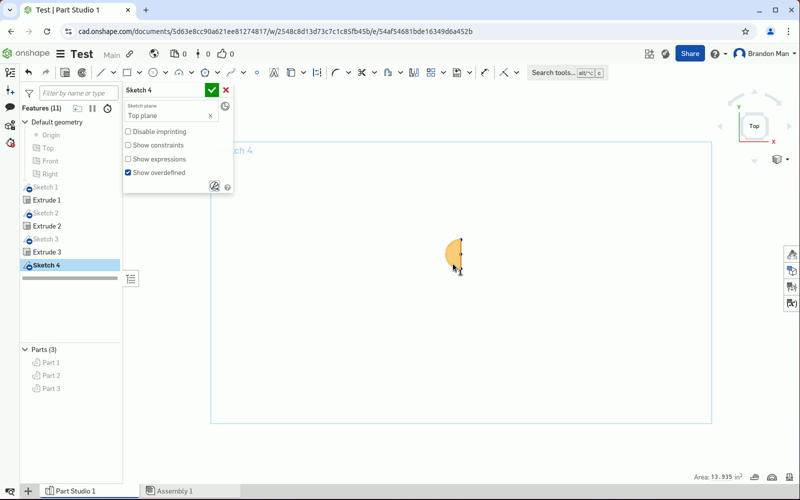
mouse_move(73, 352)
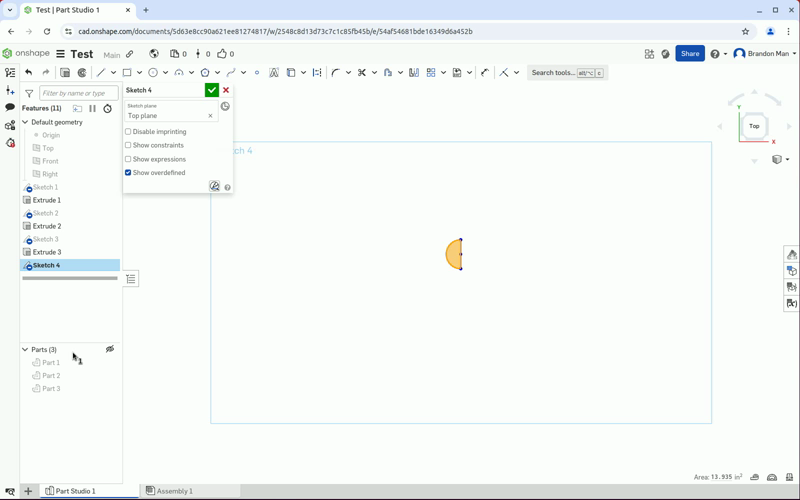
key(shift+y)
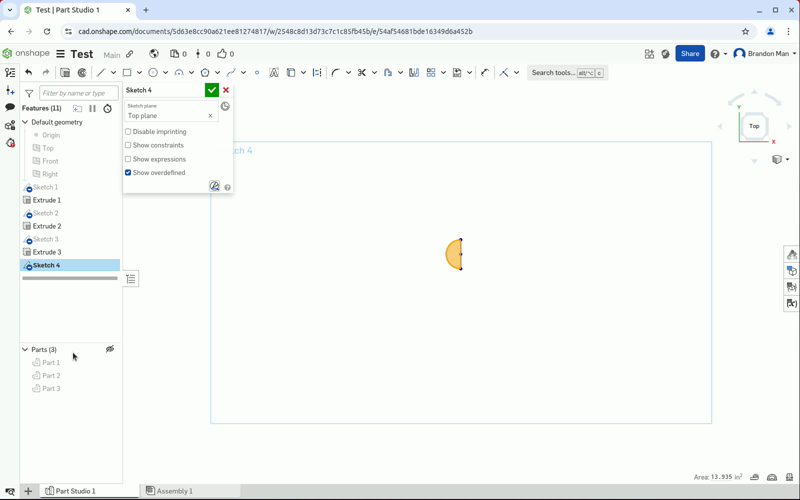
key(shift+e)
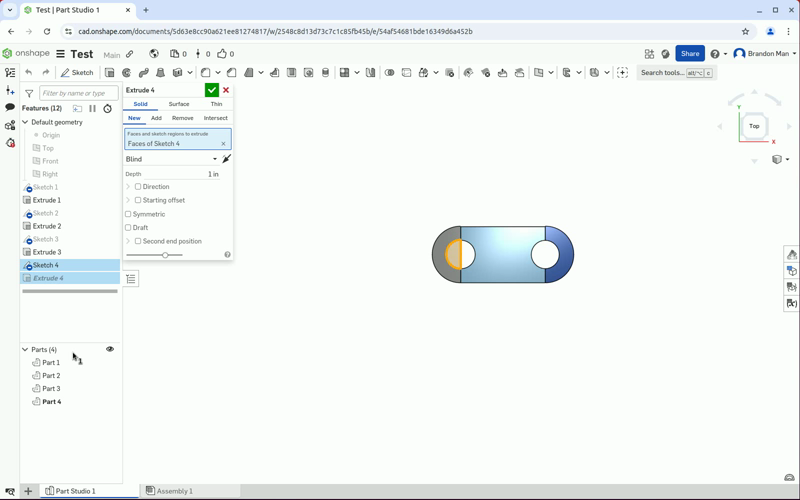
mouse_move(143, 106)
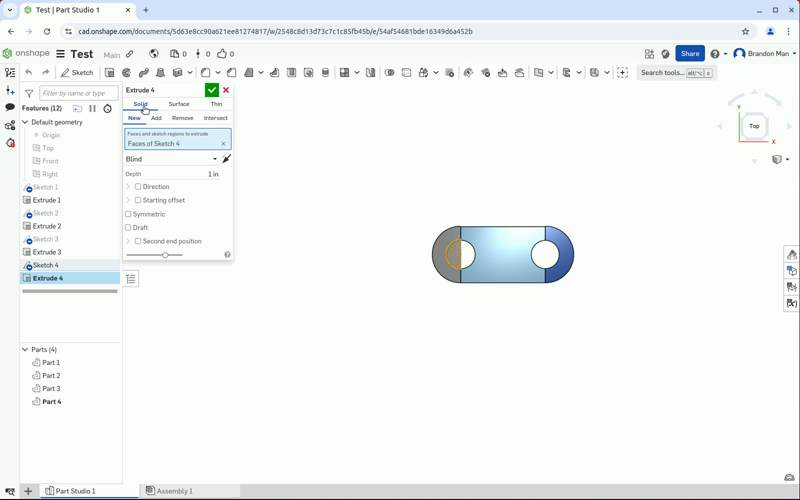
click(143, 106)
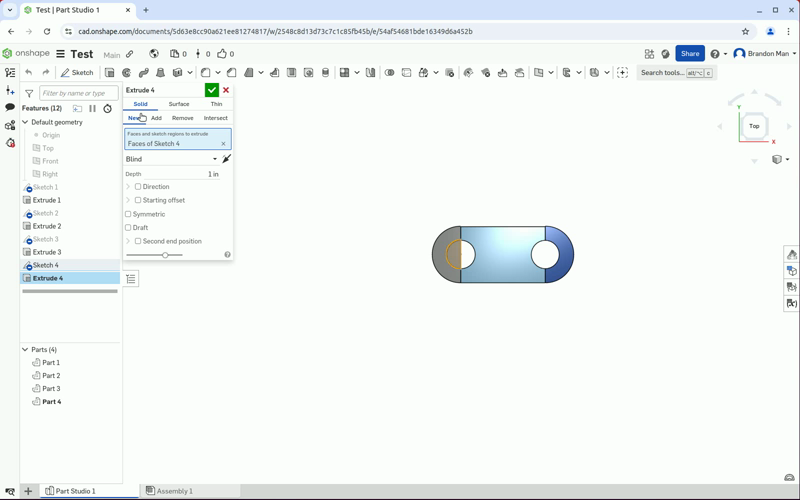
mouse_move(137, 120)
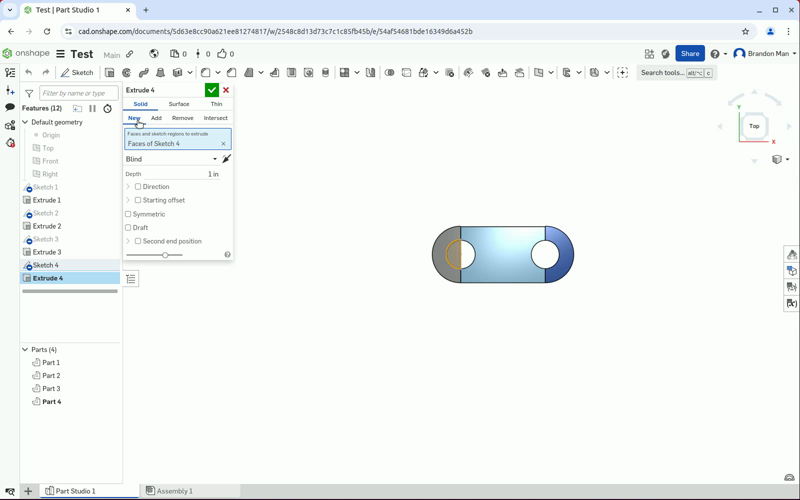
click(137, 120)
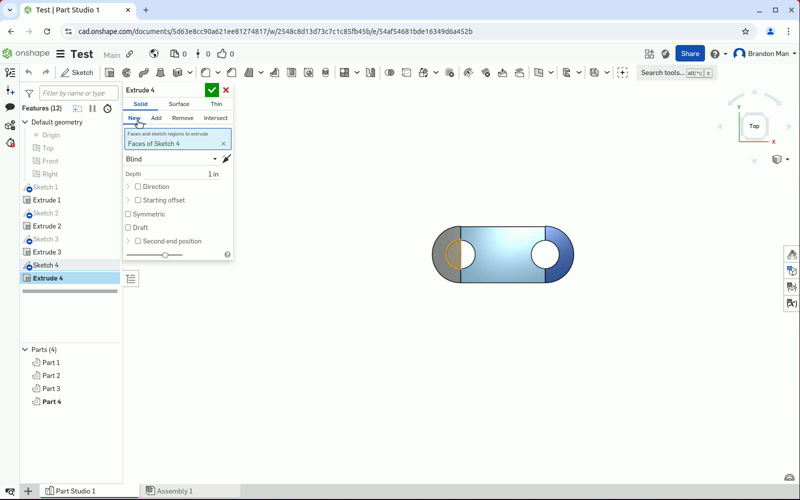
key(tab, 4)
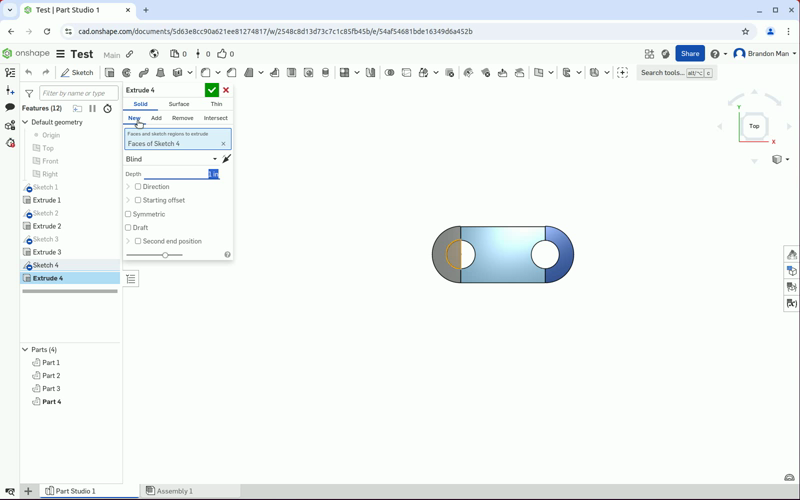
text(8.666)
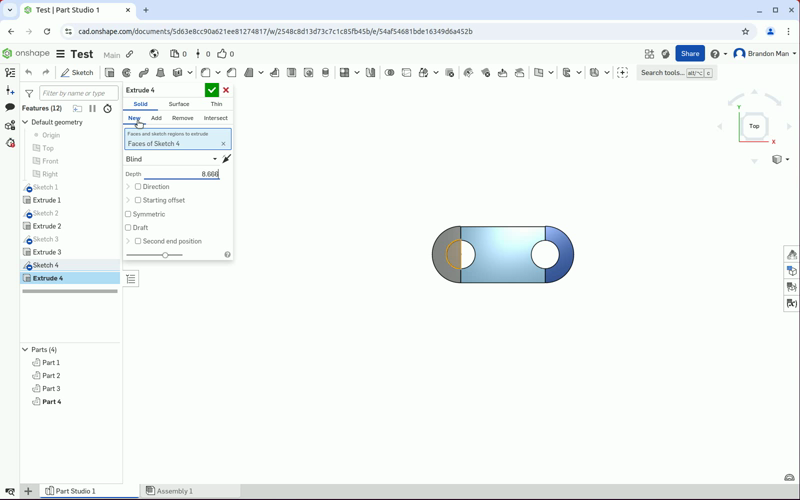
key(enter)
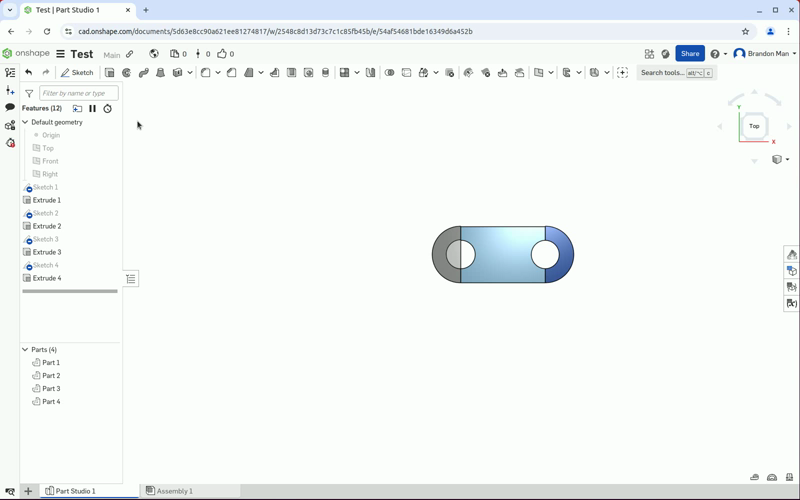
key(shift+h)
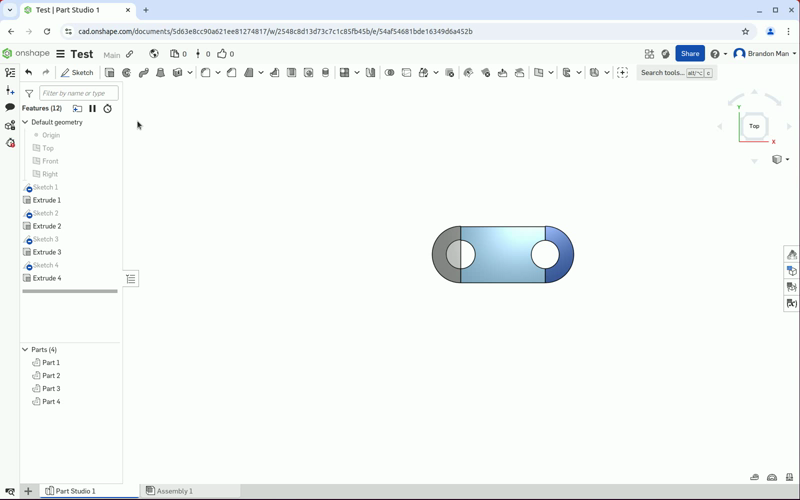
key(shift+h)
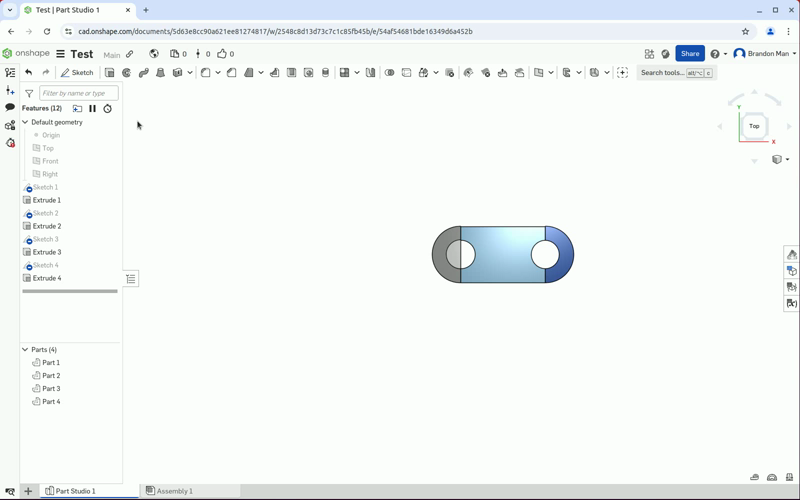
mouse_move(73, 189)
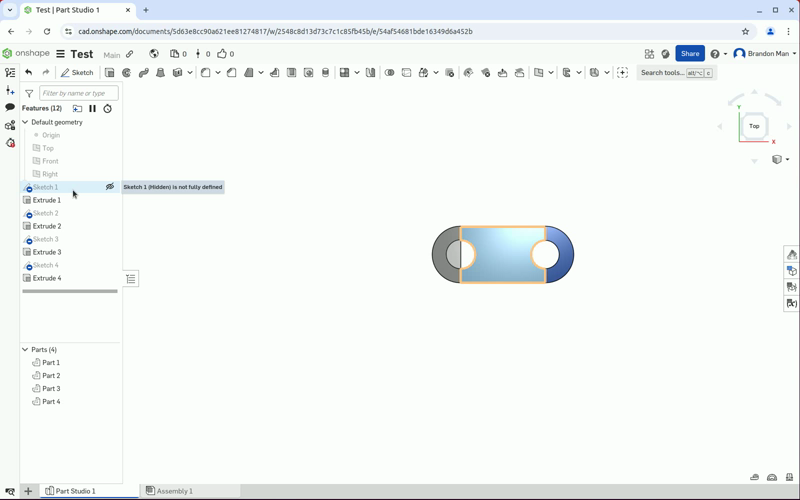
click(73, 189)
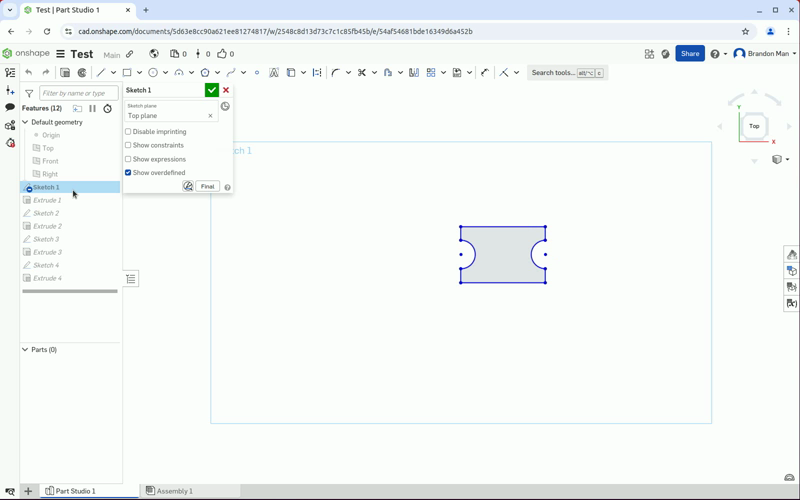
mouse_move(229, 92)
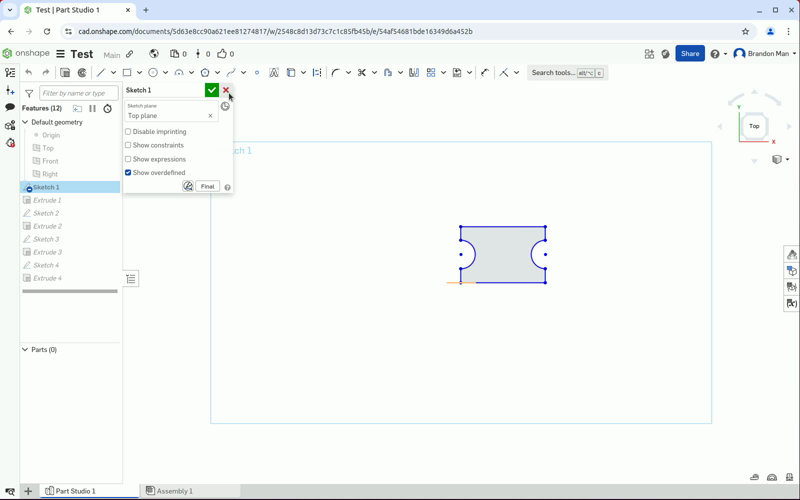
click(229, 92)
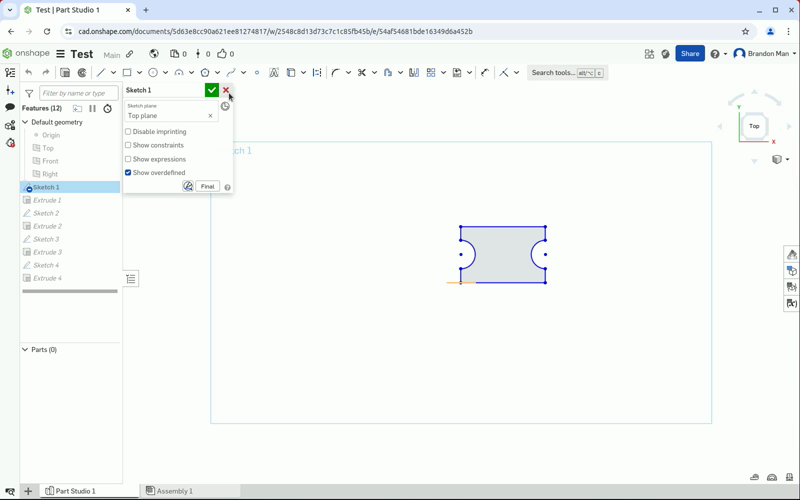
key(shift+s)
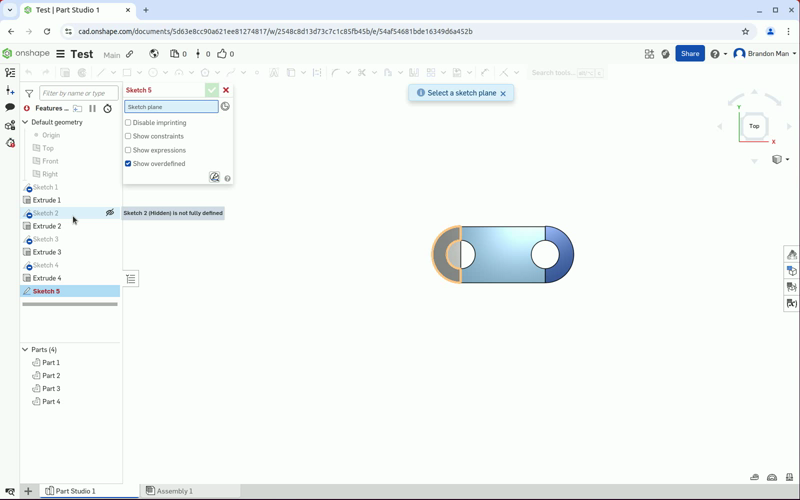
scroll(3)
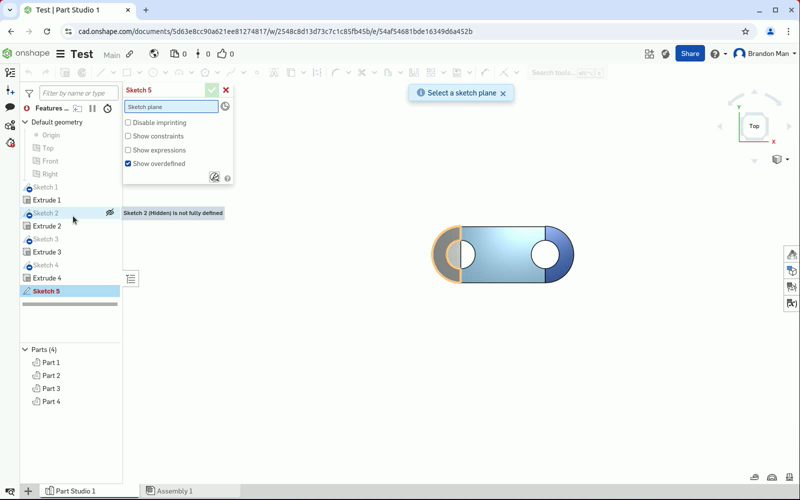
mouse_move(73, 150)
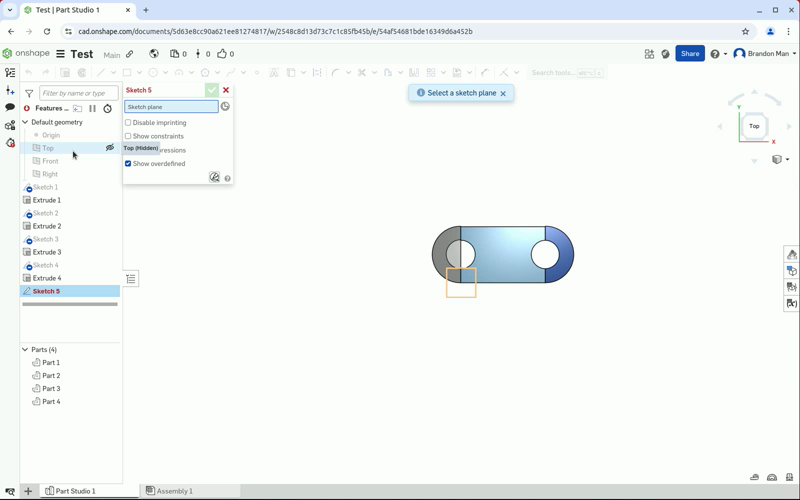
click(73, 150)
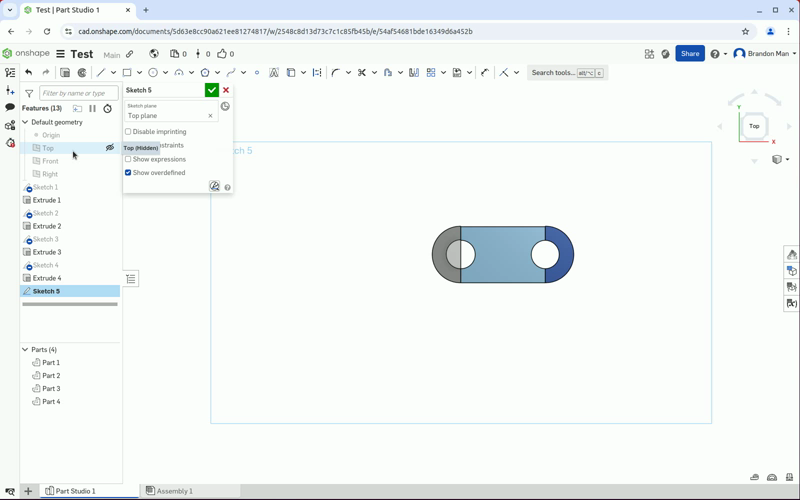
mouse_move(73, 352)
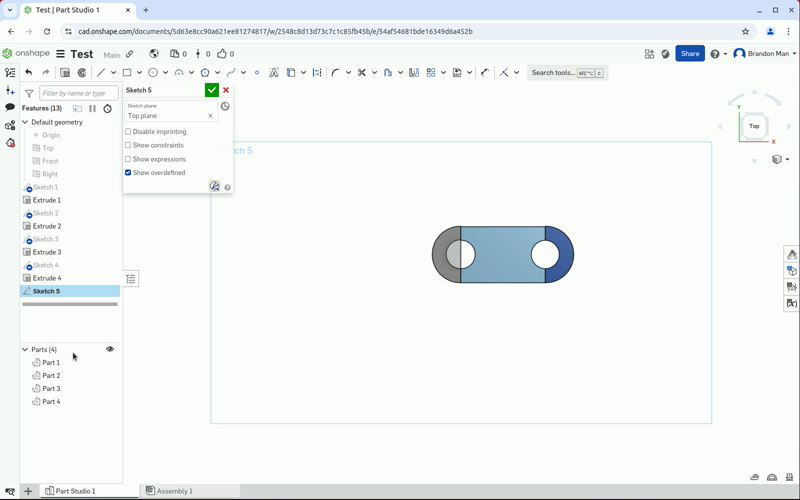
key(y)
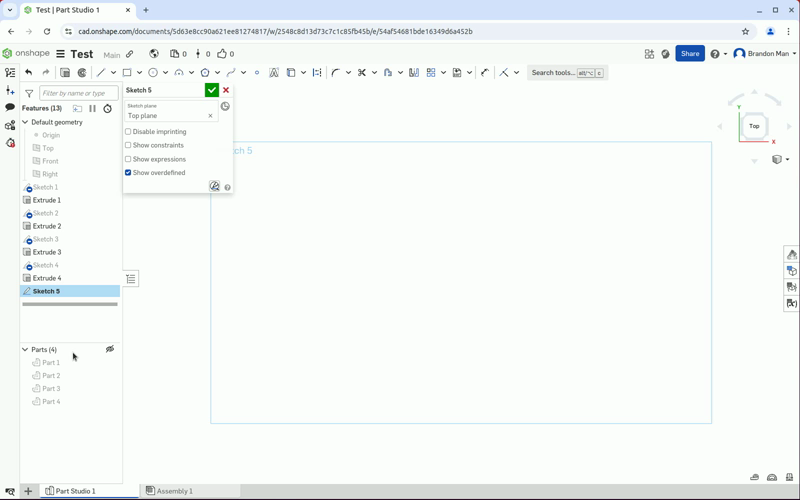
key(a)
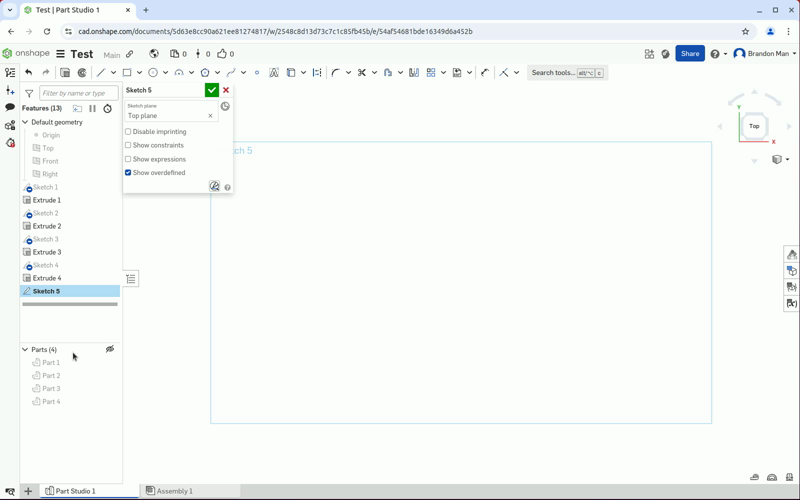
key_down(shift)
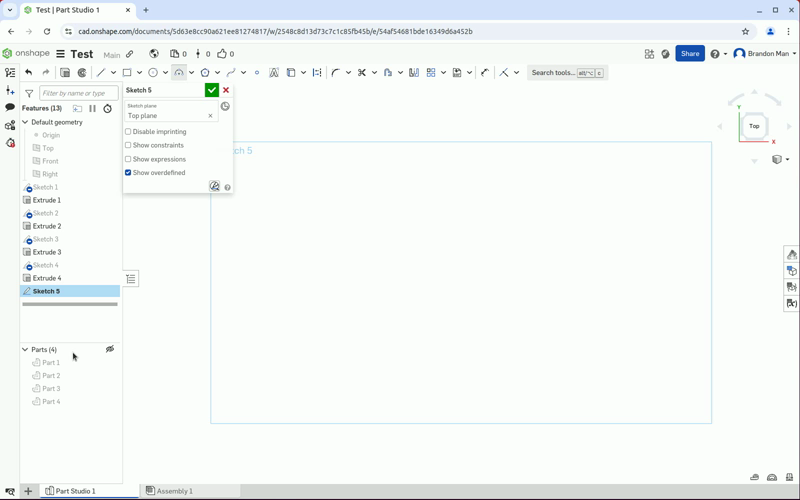
mouse_move(460, 268)
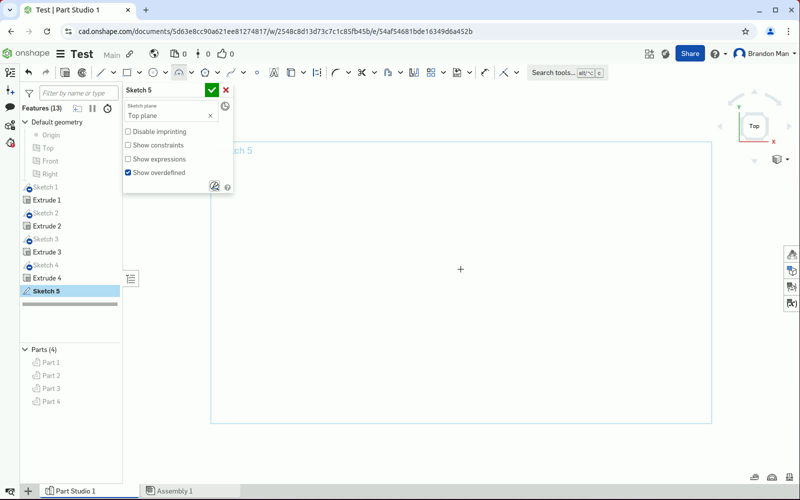
click(460, 268)
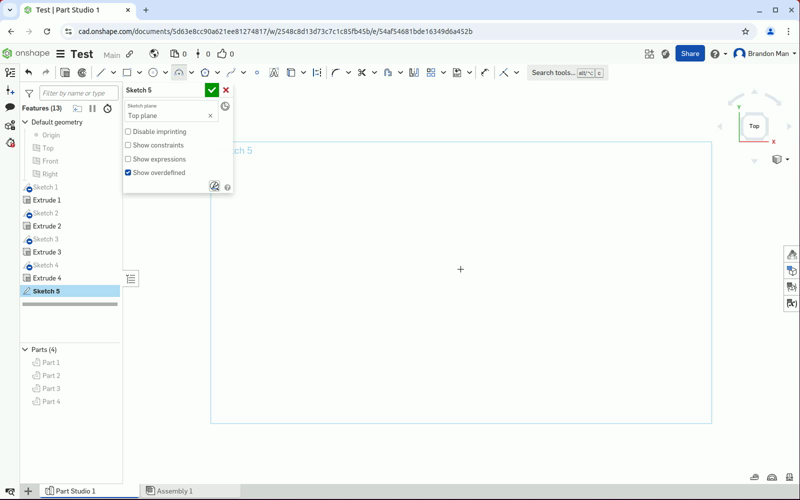
key_up(shift)
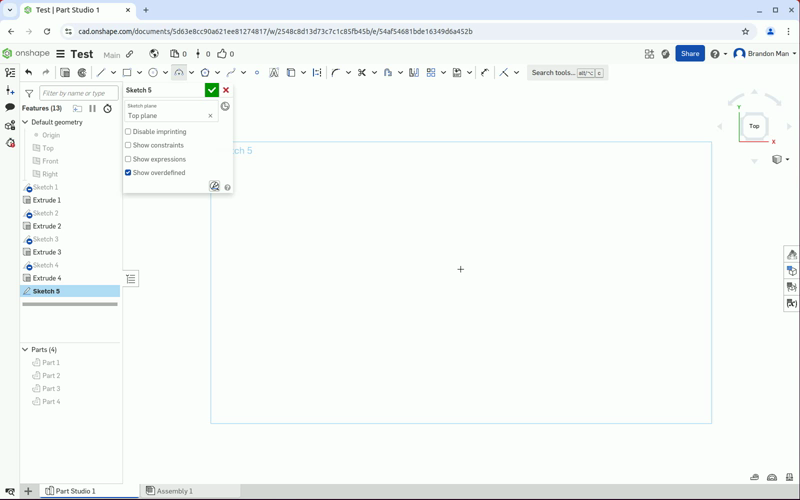
key_down(shift)
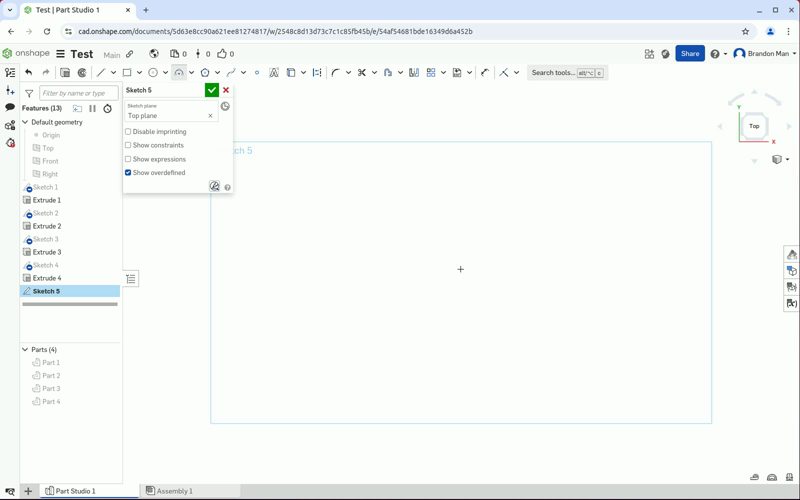
mouse_move(460, 239)
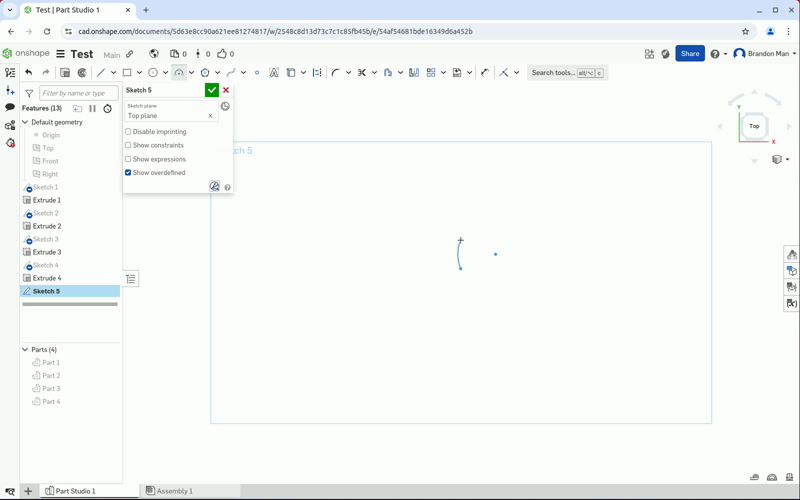
click(460, 239)
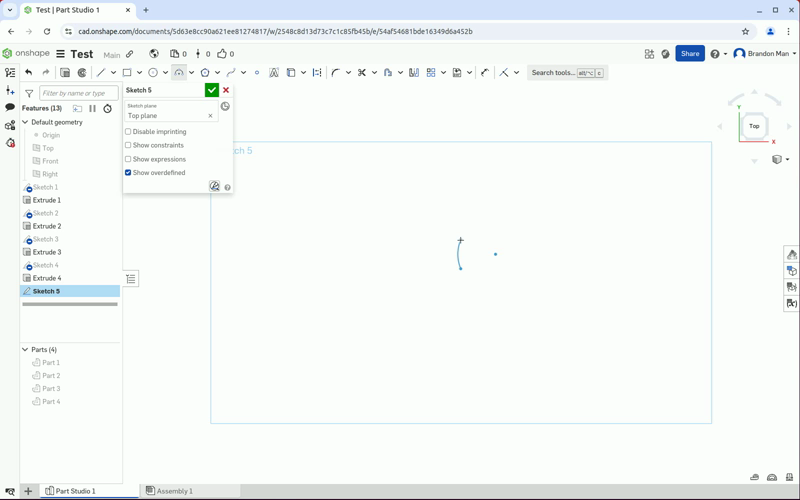
mouse_move(475, 254)
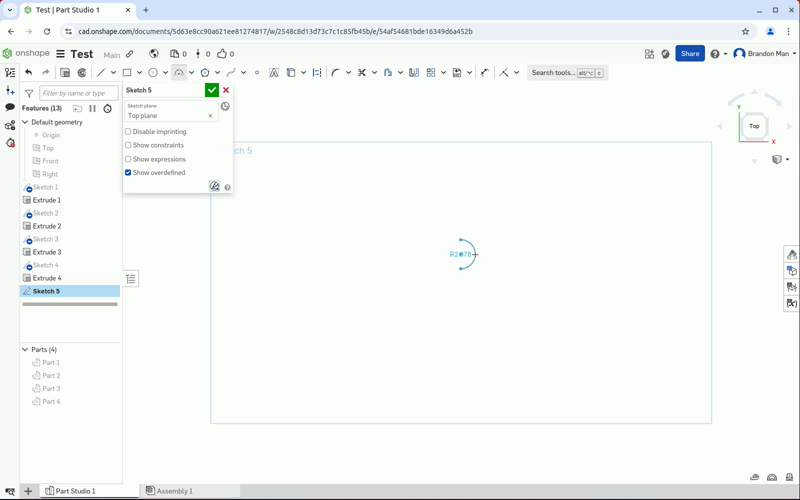
click(475, 254)
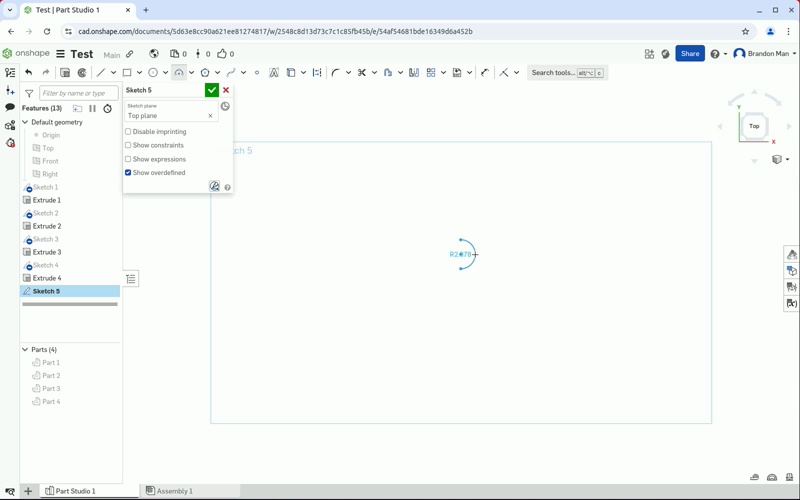
key_up(shift)
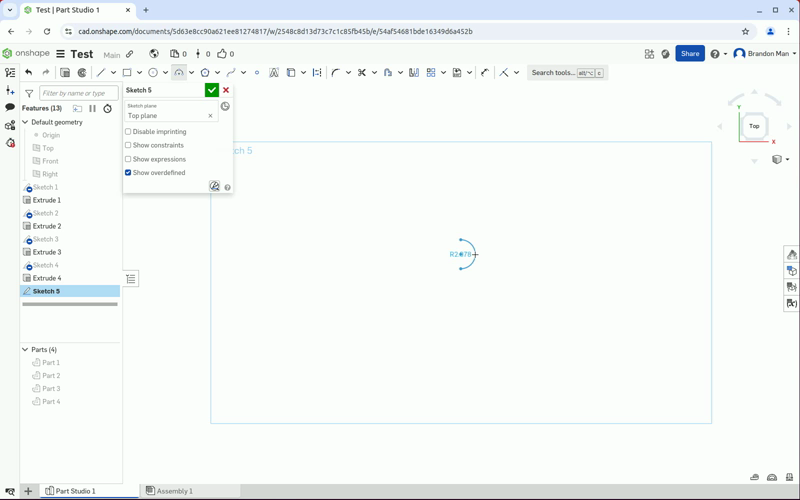
key(esc)
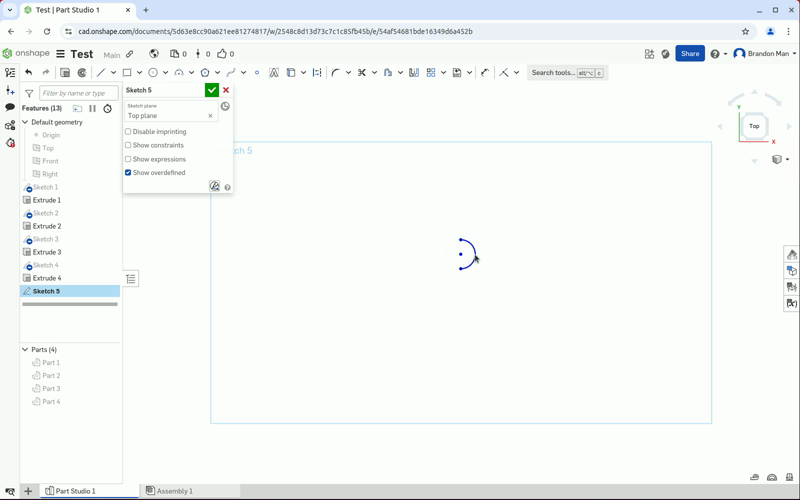
key(l)
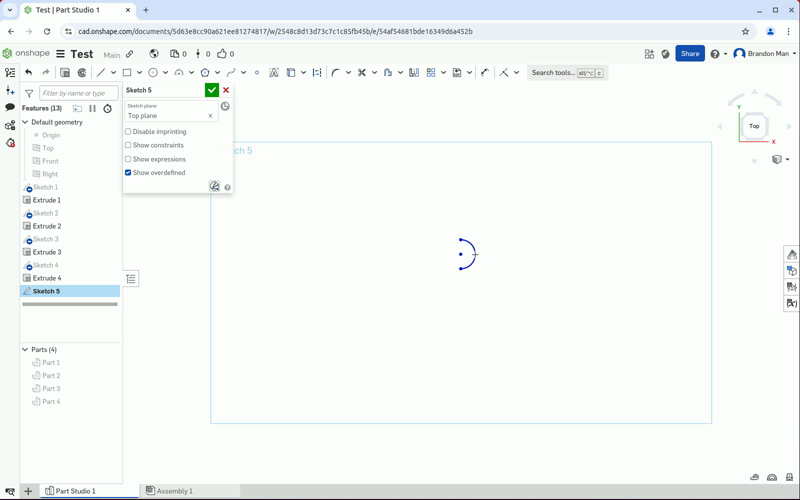
mouse_move(460, 239)
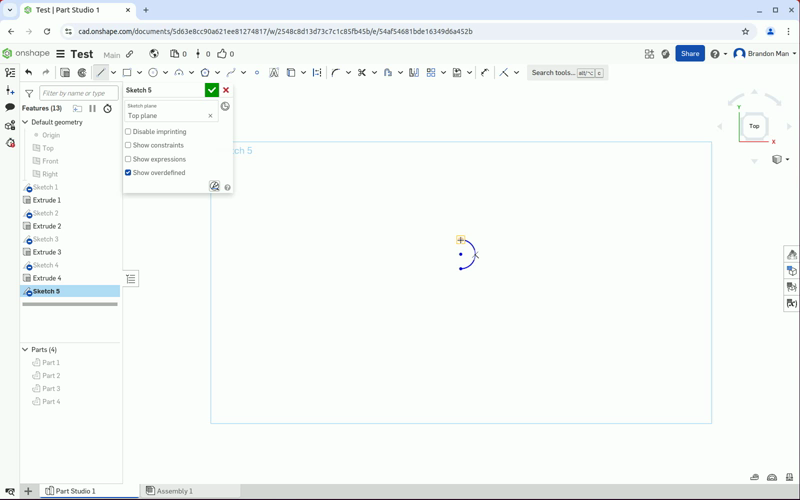
click(460, 239)
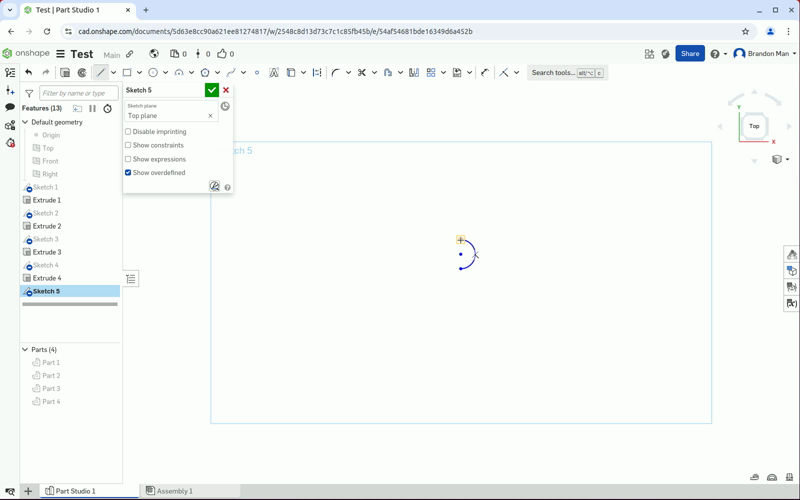
mouse_move(490, 239)
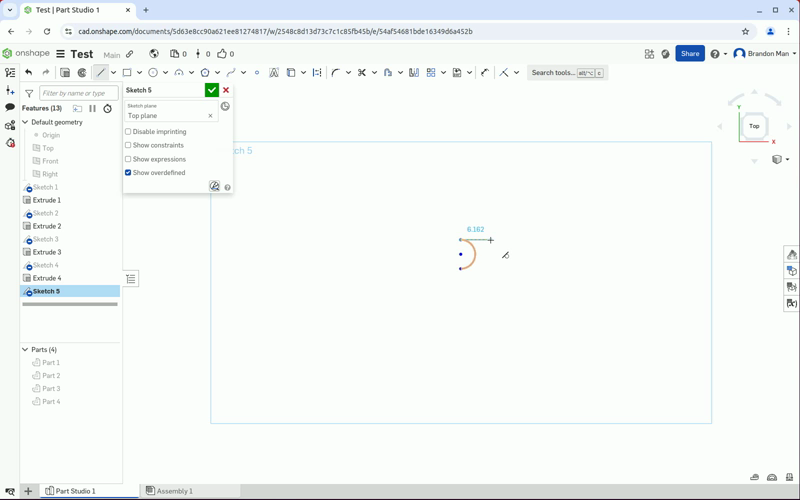
key_down(shift)
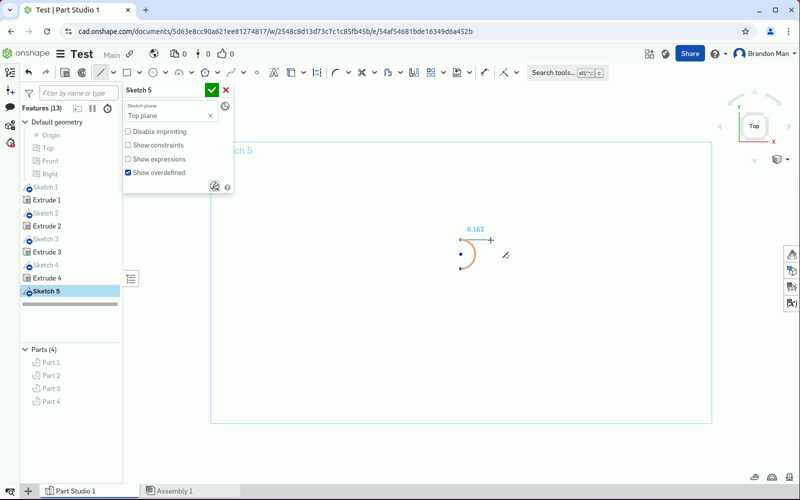
mouse_move(460, 268)
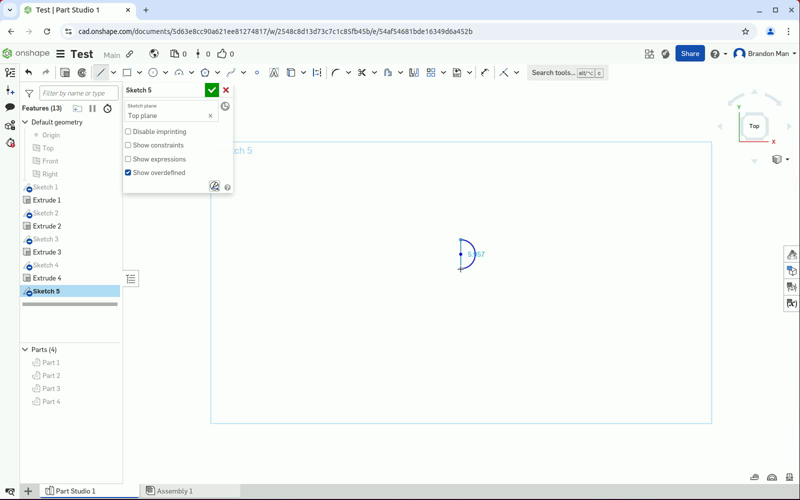
key_up(shift)
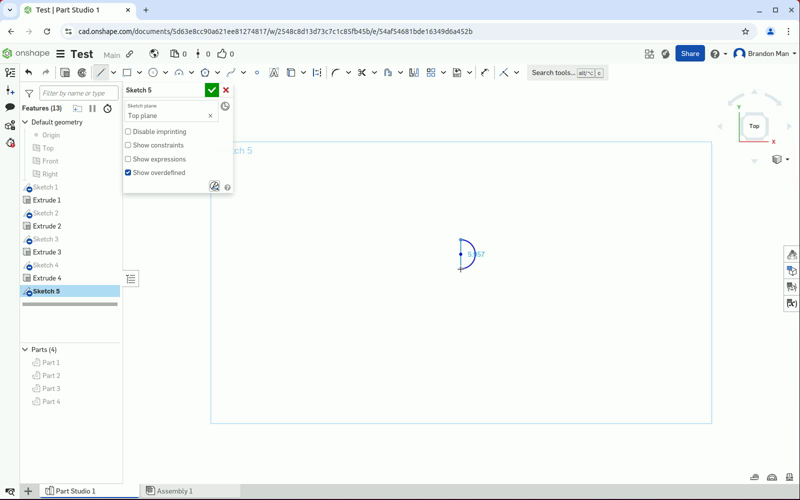
click(460, 268)
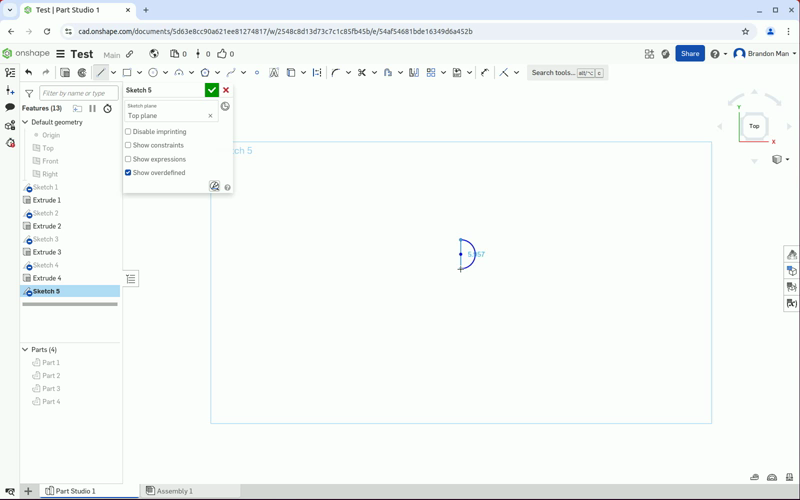
key(esc)
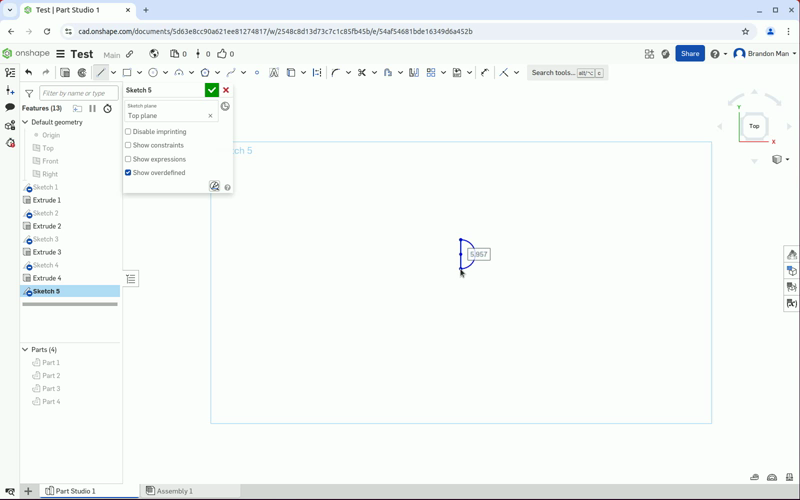
mouse_move(461, 240)
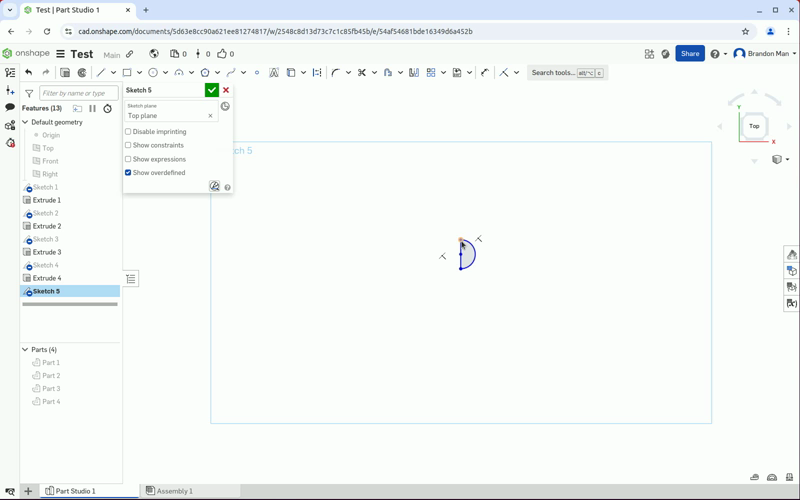
scroll(6)
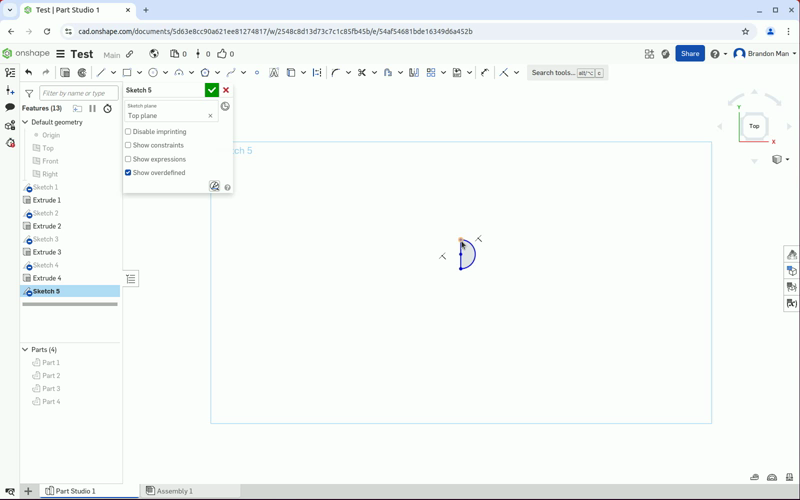
scroll(6)
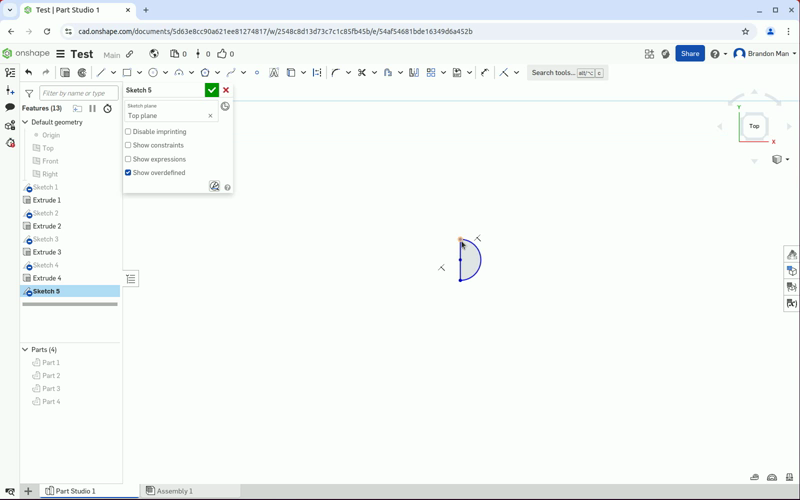
scroll(6)
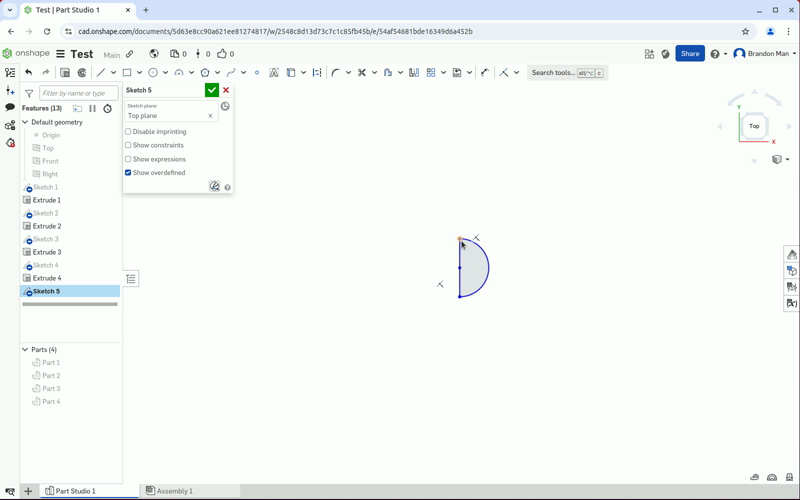
scroll(6)
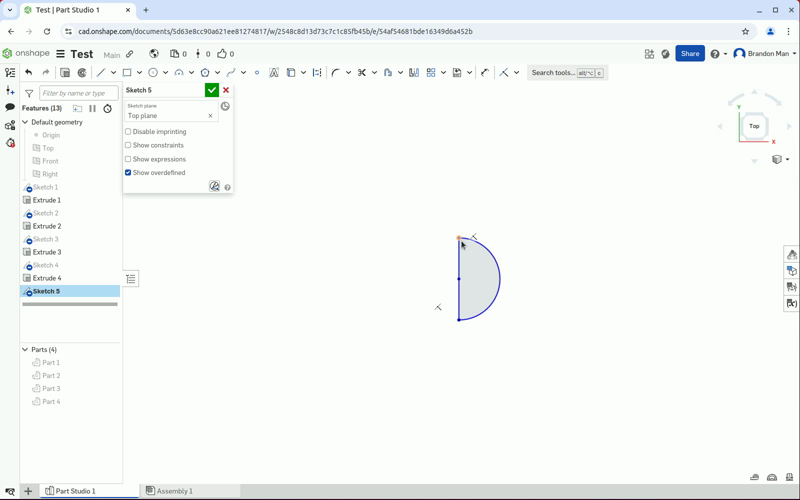
scroll(6)
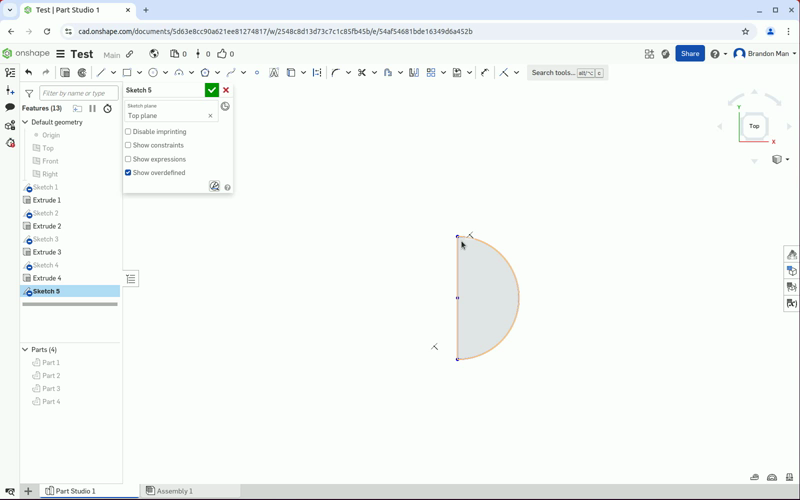
scroll(6)
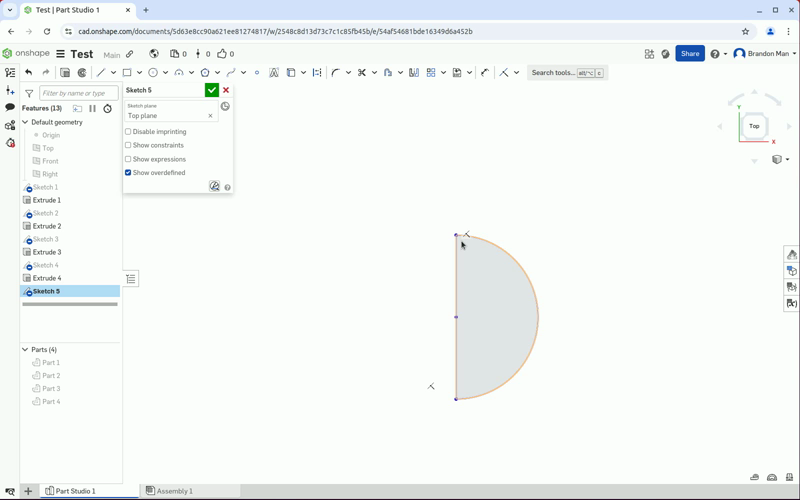
scroll(6)
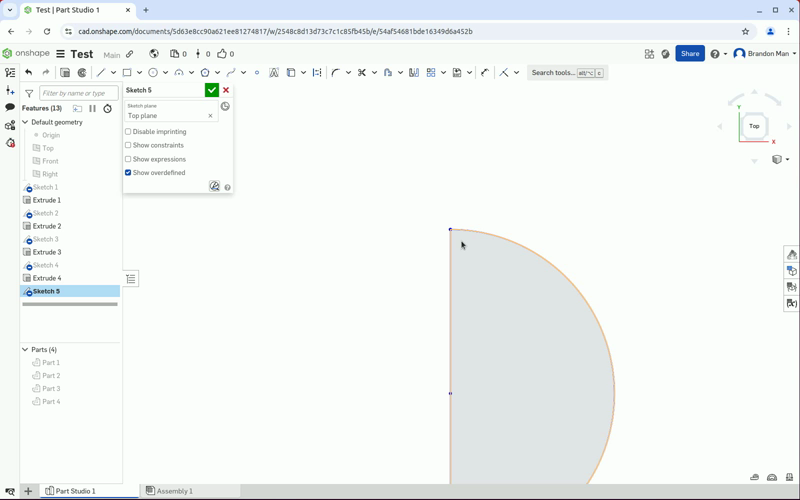
click(461, 240)
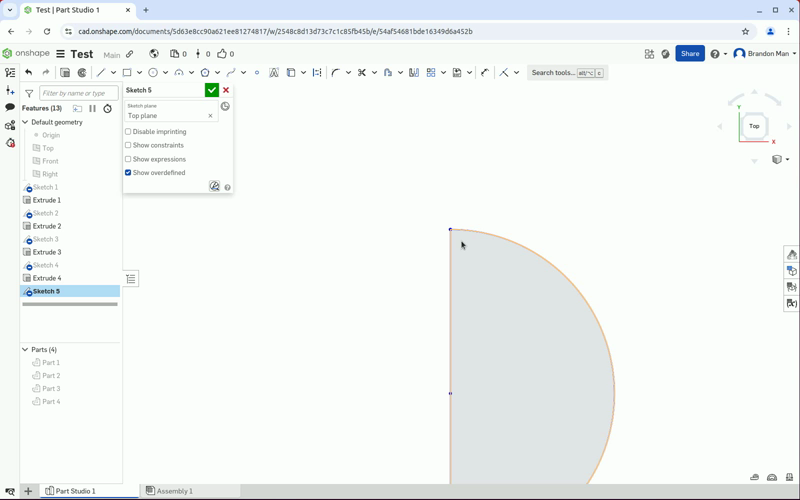
scroll(-6)
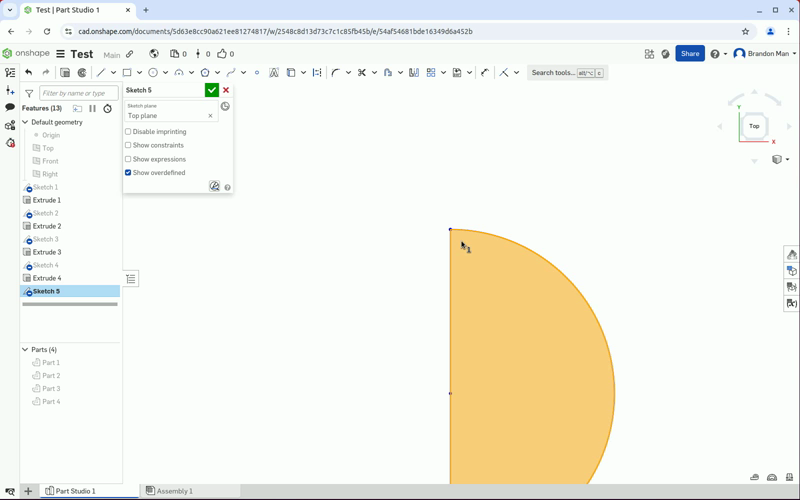
scroll(-6)
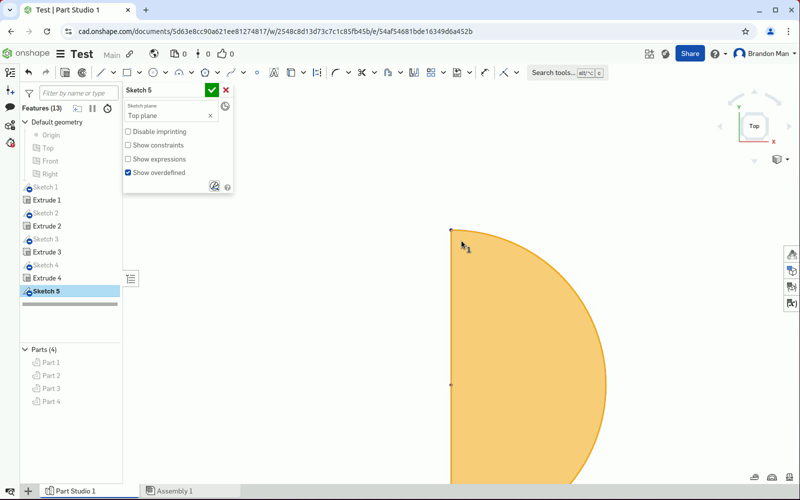
scroll(-6)
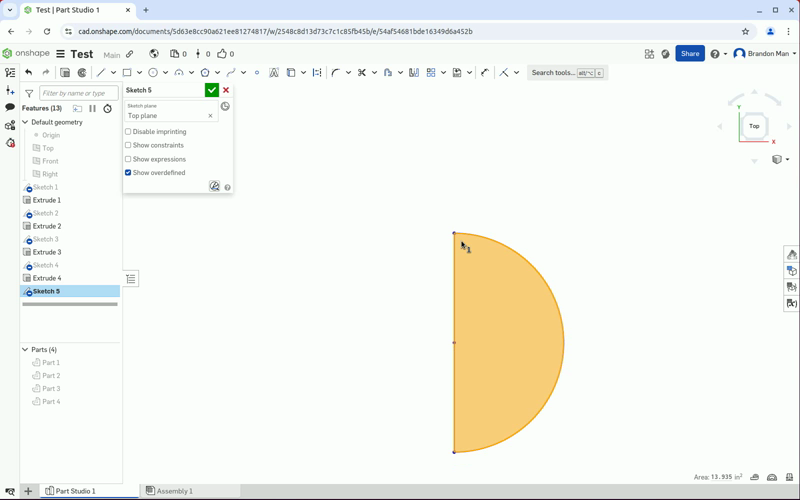
scroll(-6)
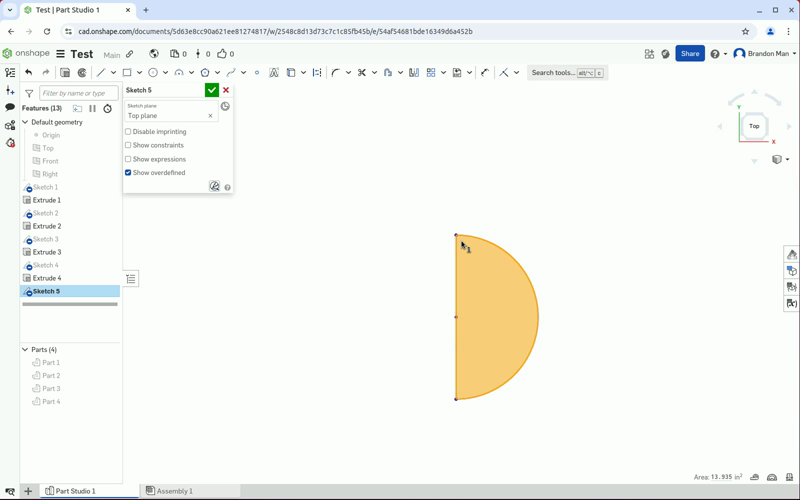
scroll(-6)
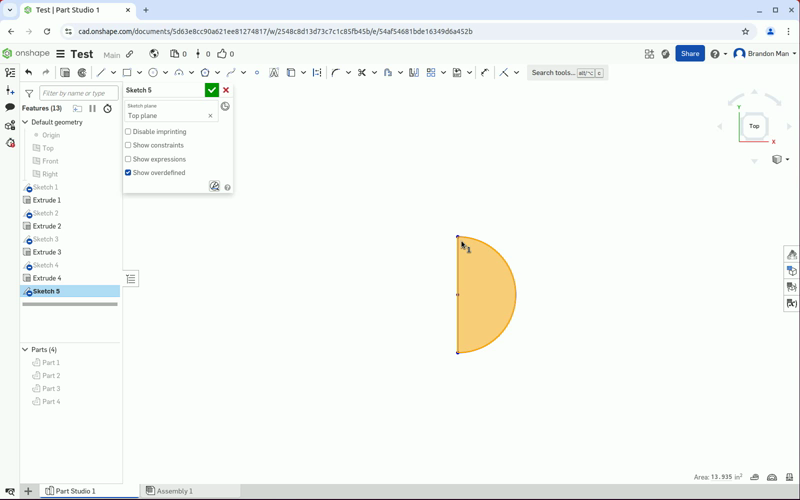
scroll(-6)
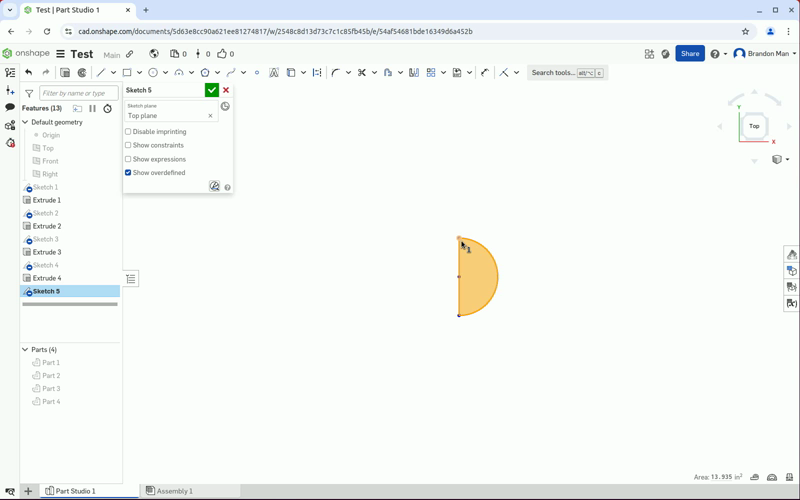
scroll(-6)
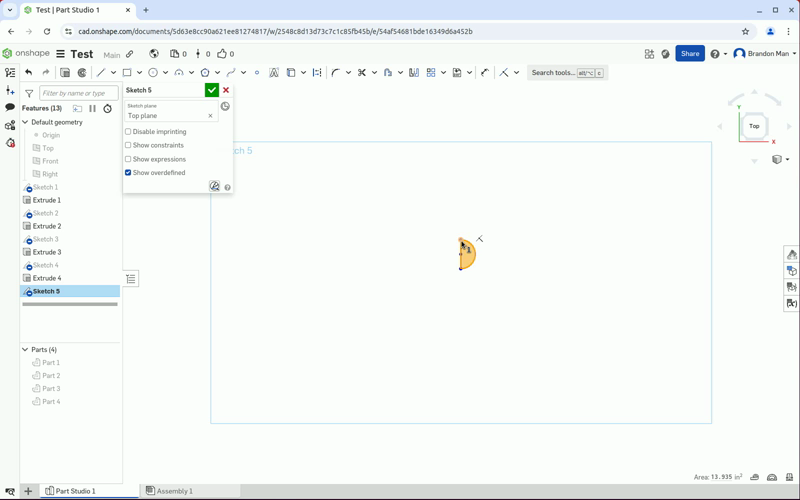
mouse_move(73, 352)
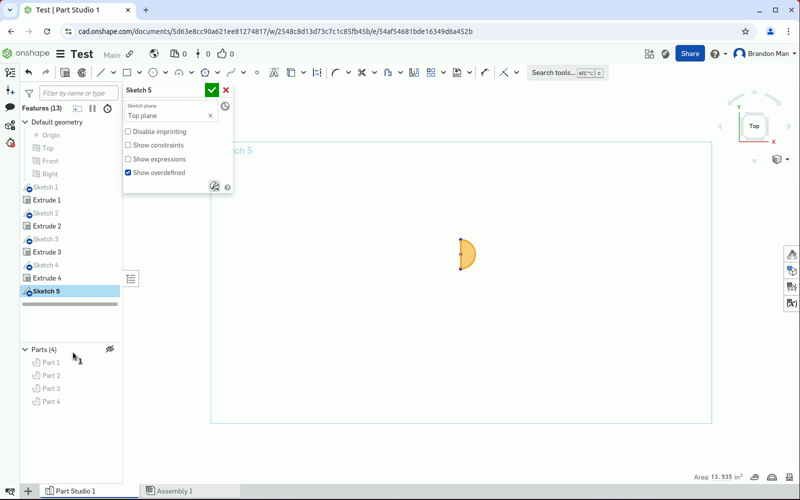
key(shift+y)
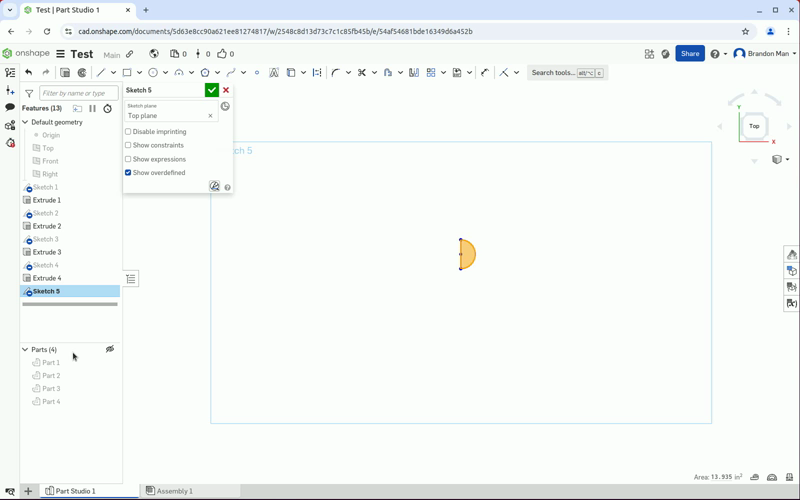
key(shift+e)
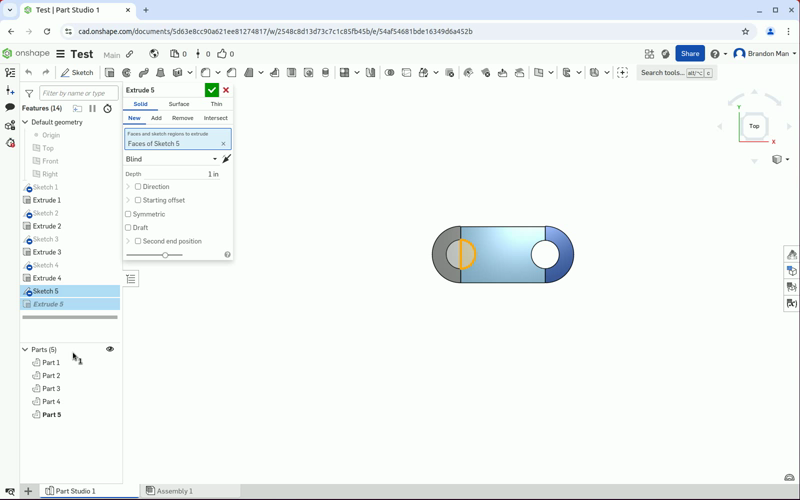
mouse_move(143, 106)
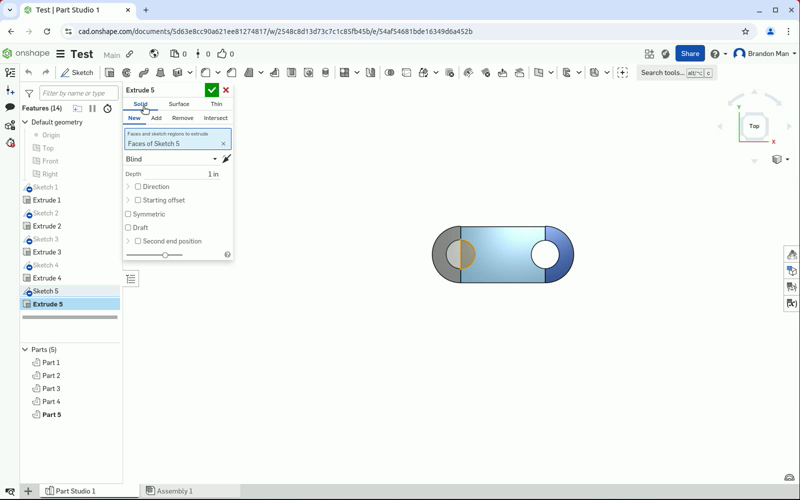
click(143, 106)
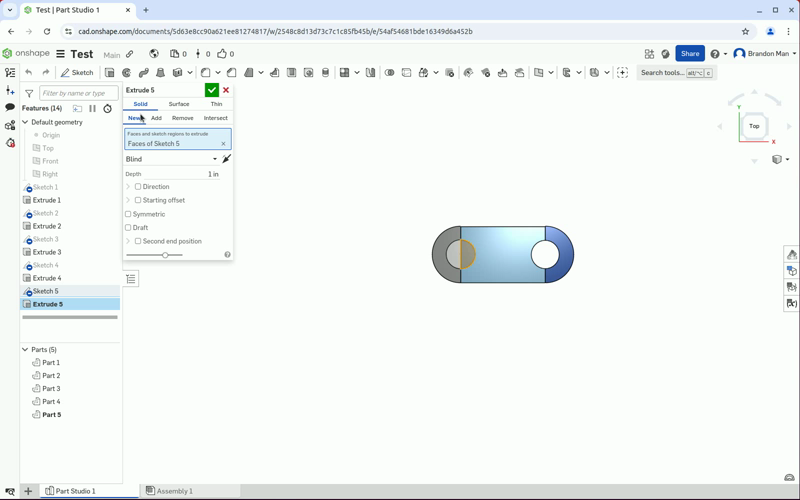
mouse_move(137, 120)
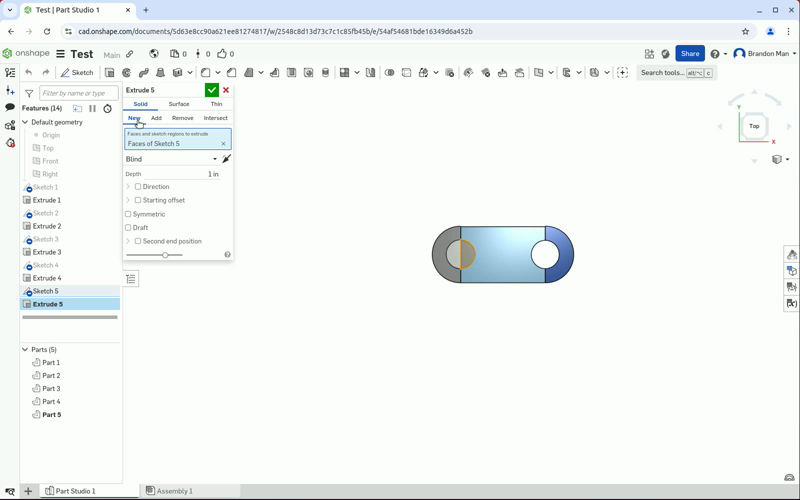
click(137, 120)
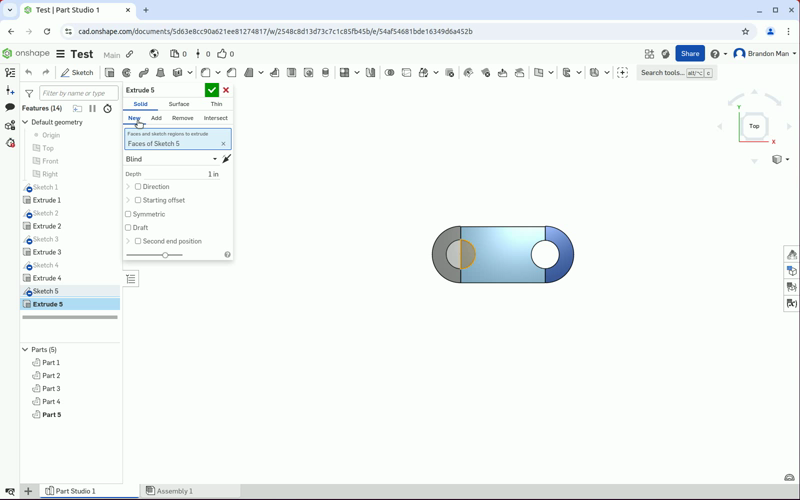
key(tab, 4)
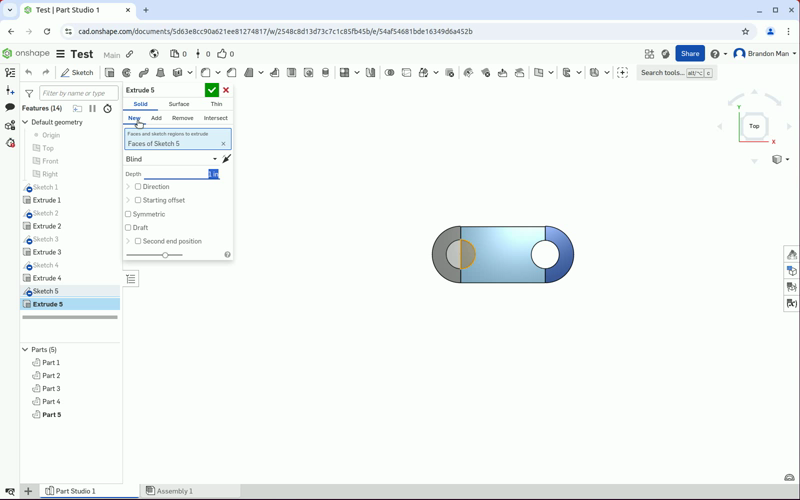
text(8.666)
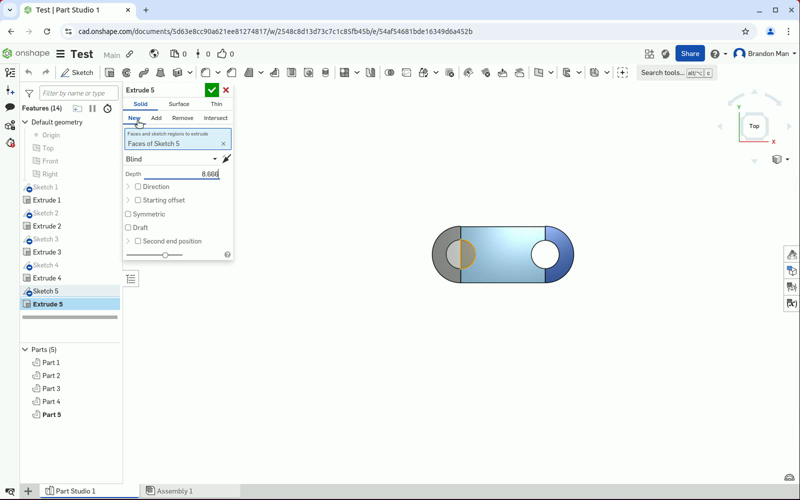
key(enter)
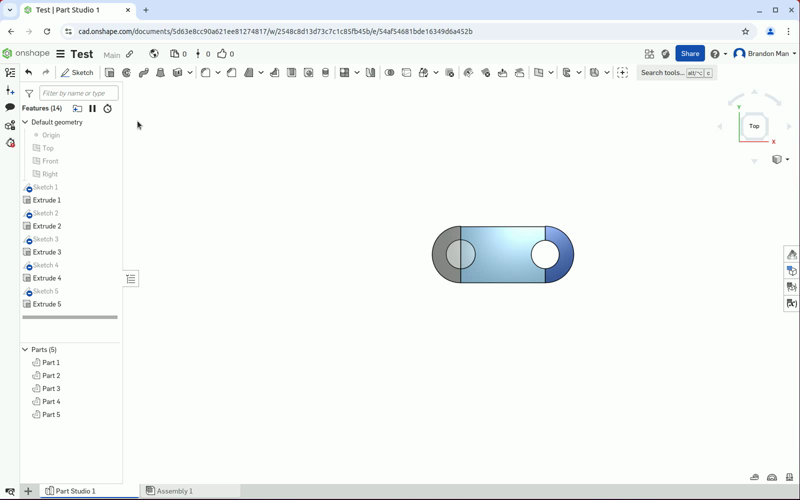
key(shift+h)
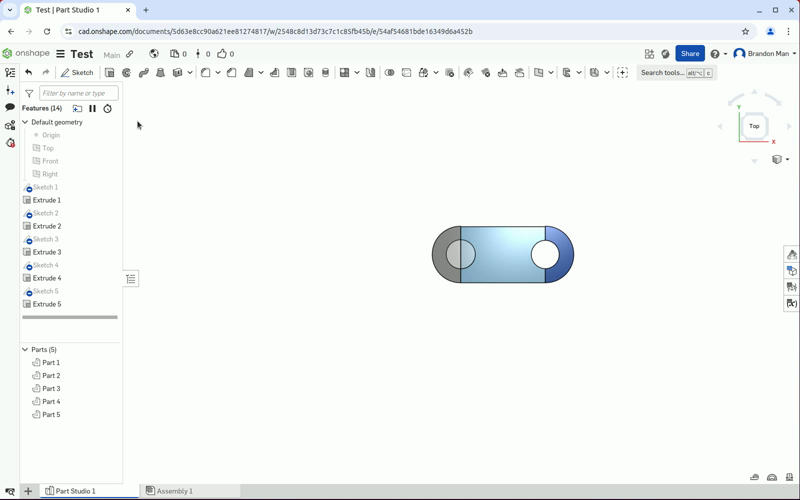
key(shift+h)
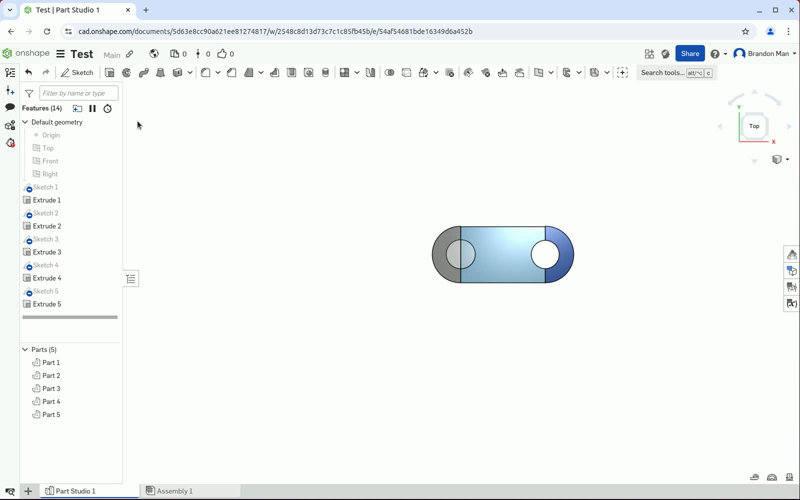
mouse_move(73, 189)
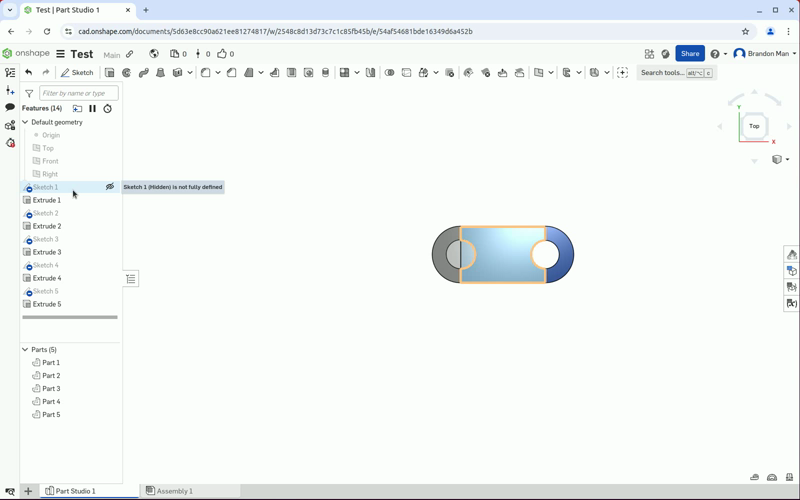
click(73, 189)
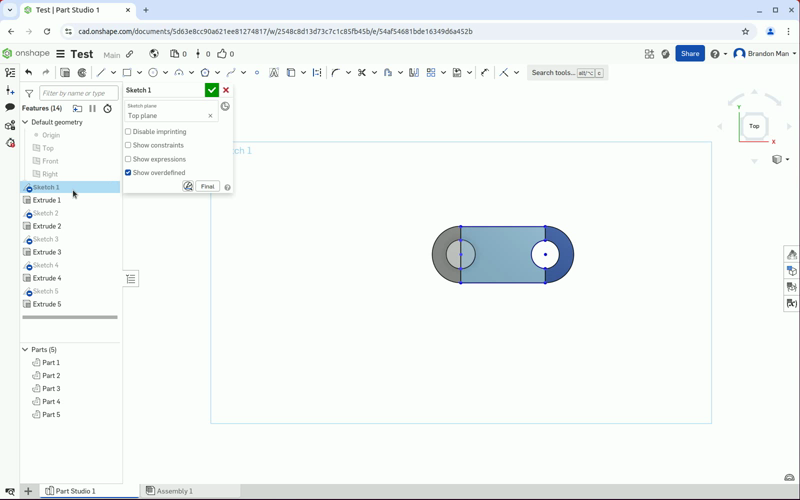
mouse_move(229, 92)
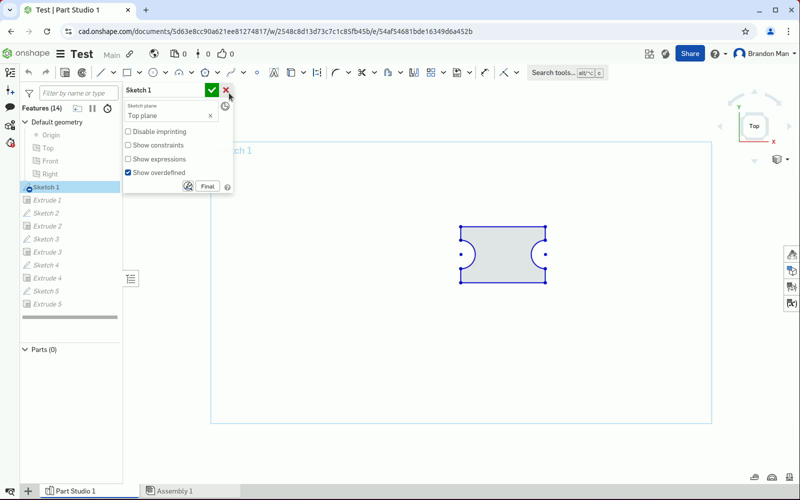
click(229, 92)
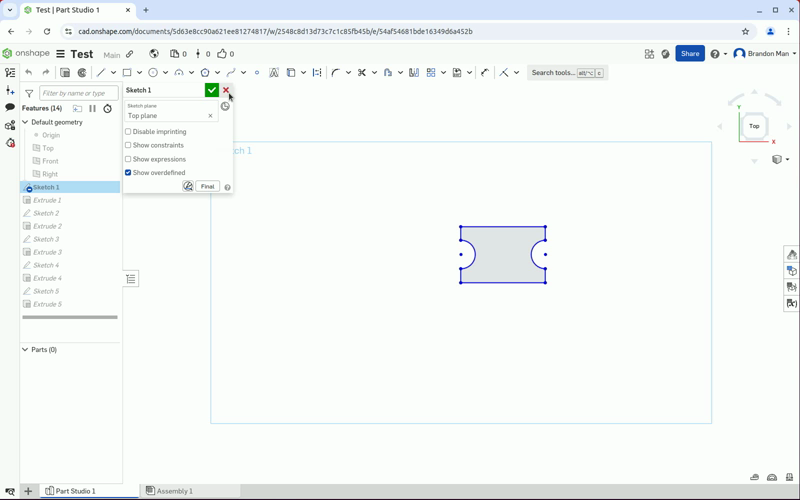
key(shift+s)
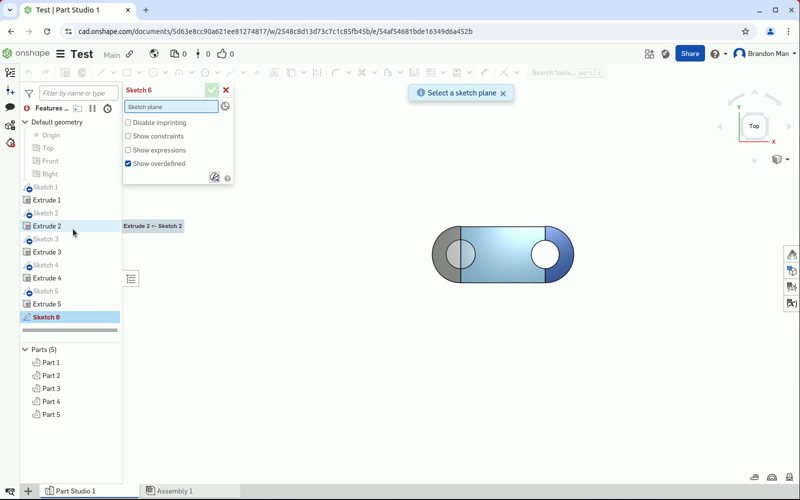
scroll(3)
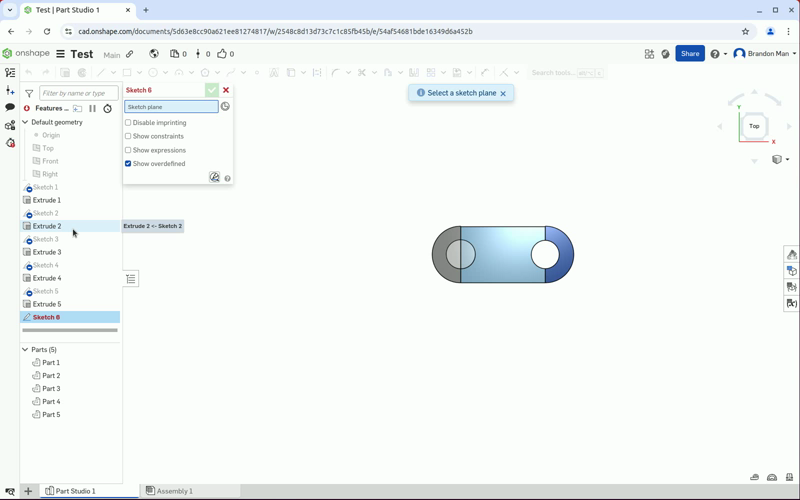
mouse_move(73, 150)
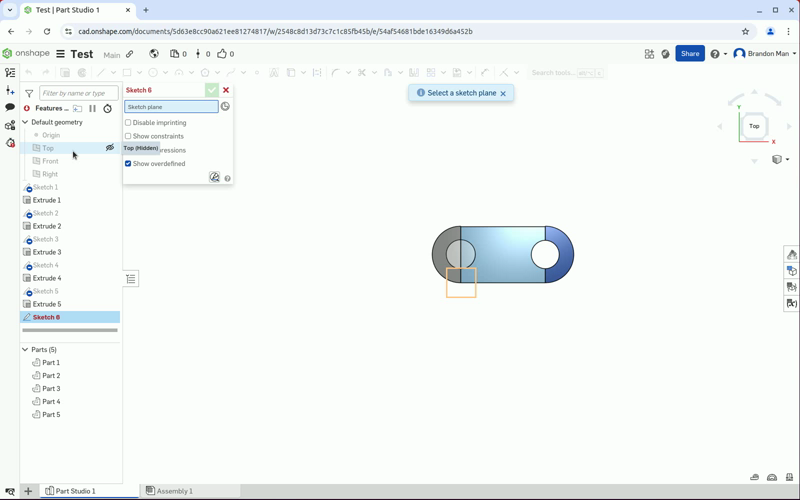
click(73, 150)
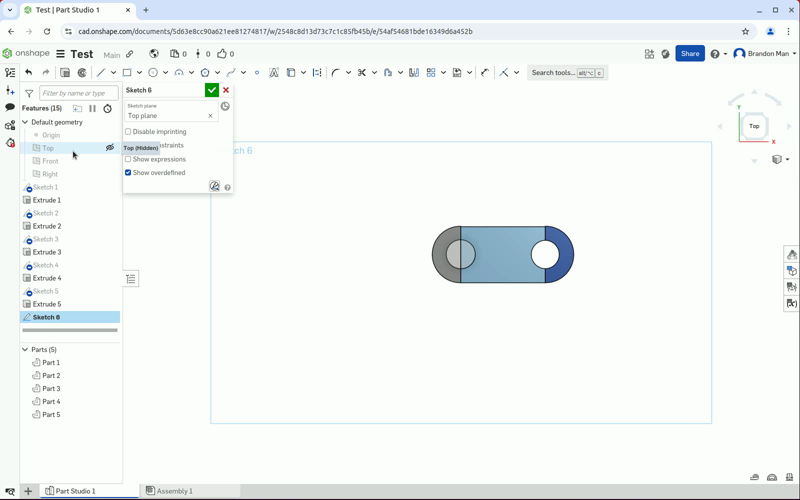
mouse_move(73, 352)
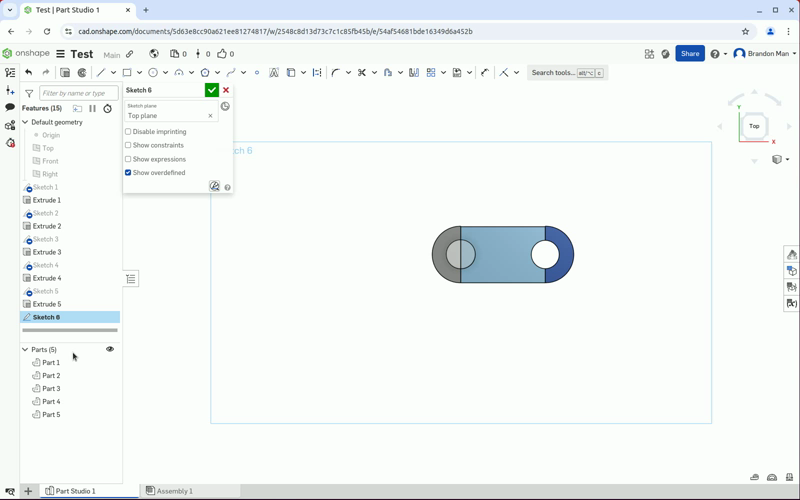
key(y)
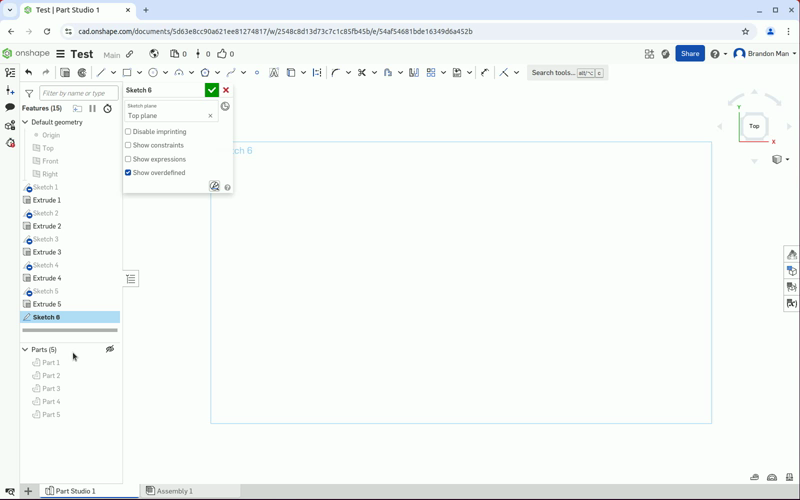
key(l)
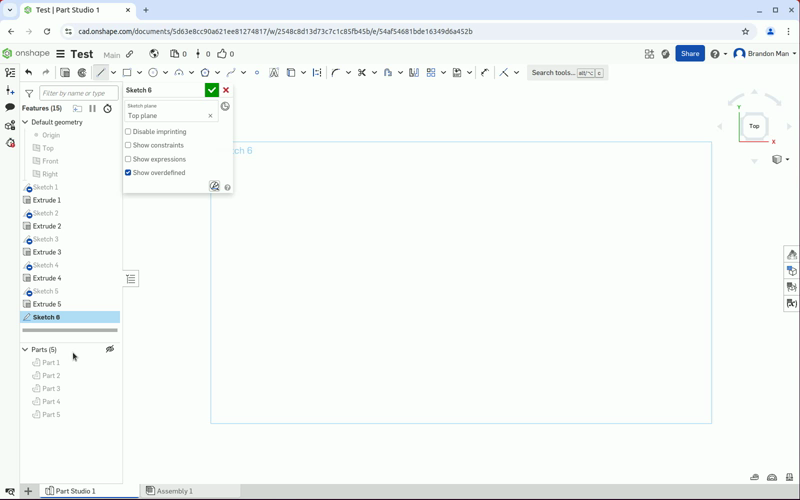
key_down(shift)
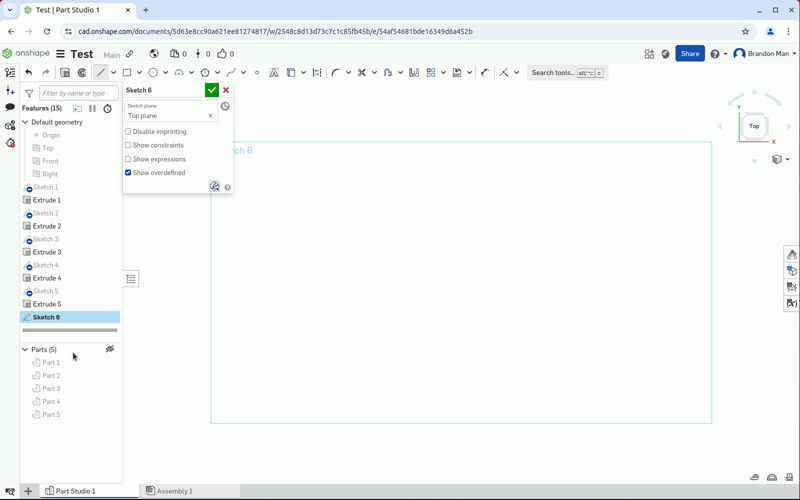
mouse_move(545, 268)
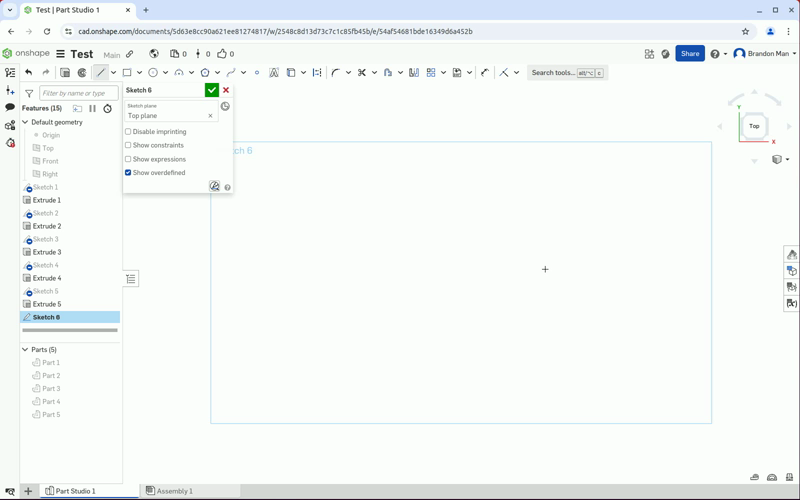
click(545, 268)
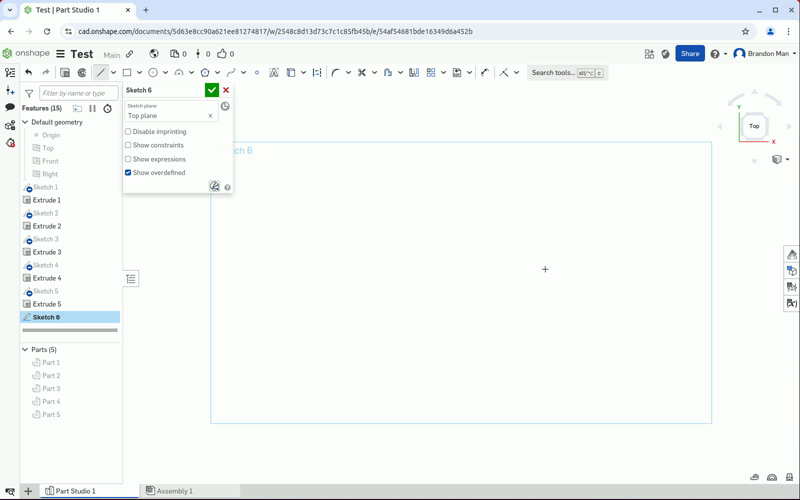
key_up(shift)
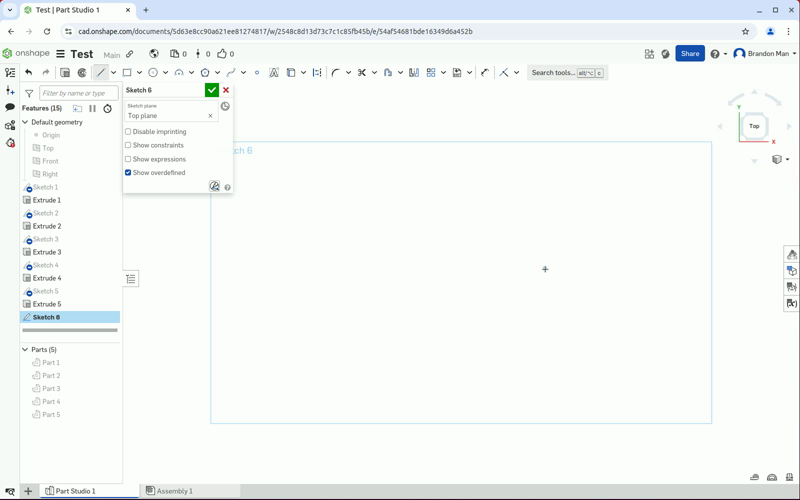
key_down(shift)
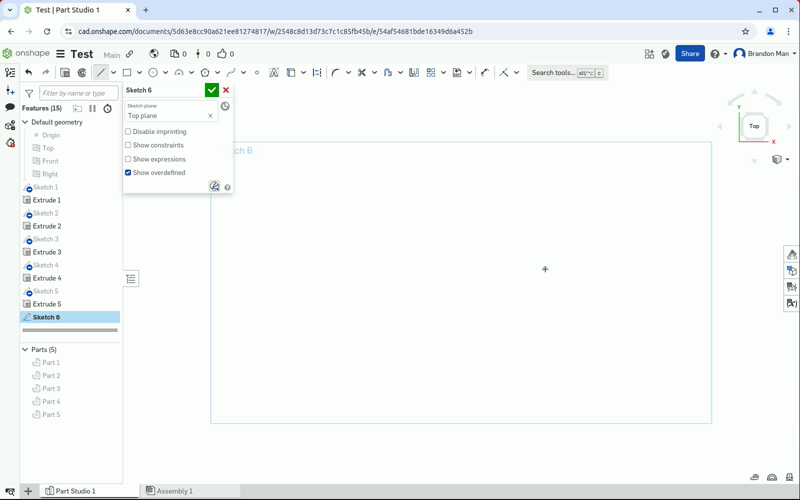
mouse_move(575, 268)
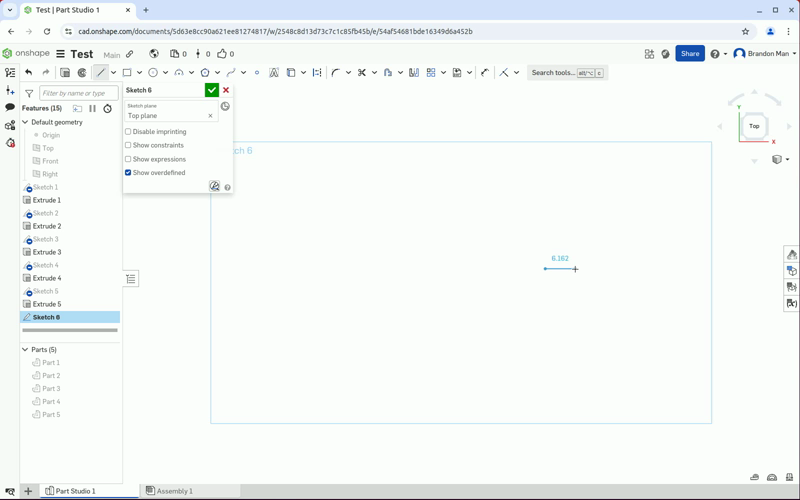
mouse_move(545, 239)
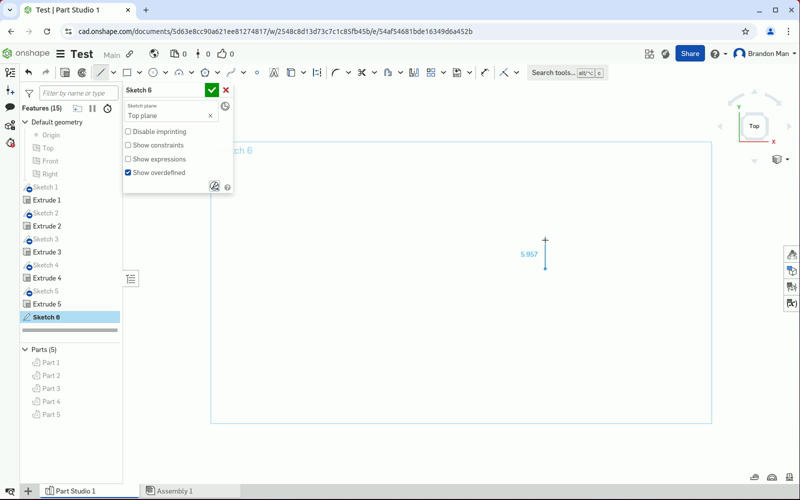
click(545, 239)
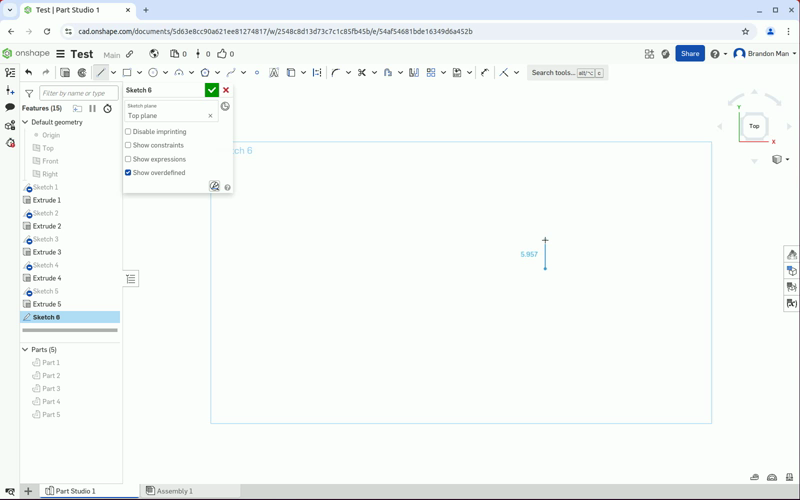
key_up(shift)
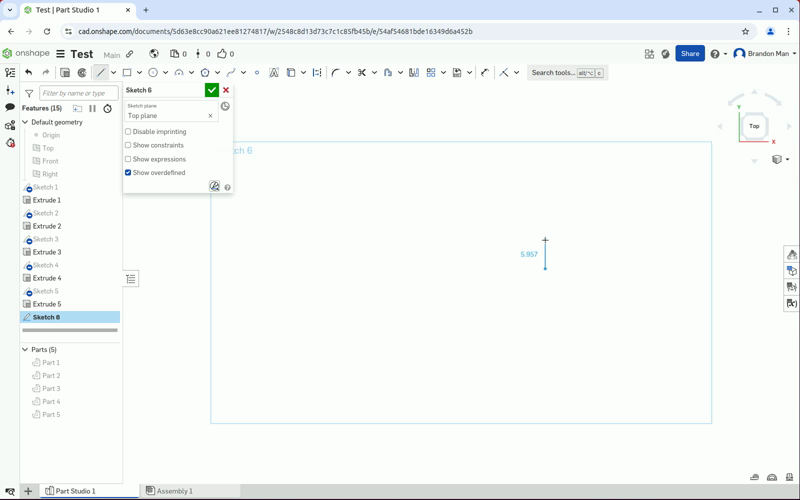
key(esc)
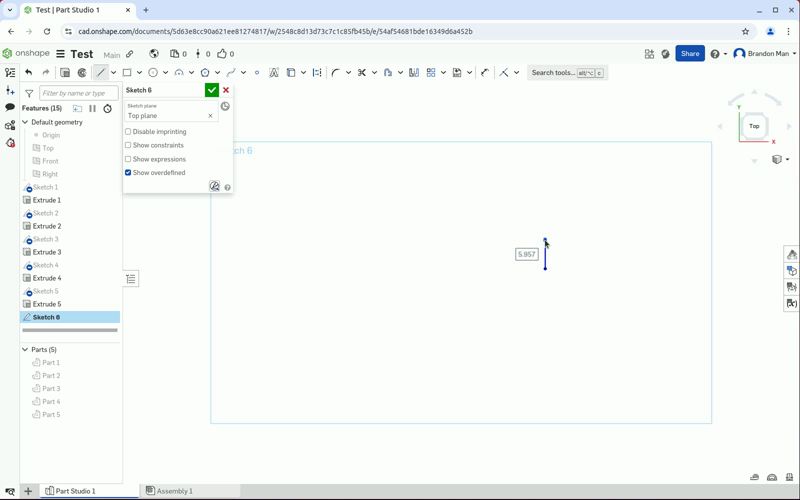
key(a)
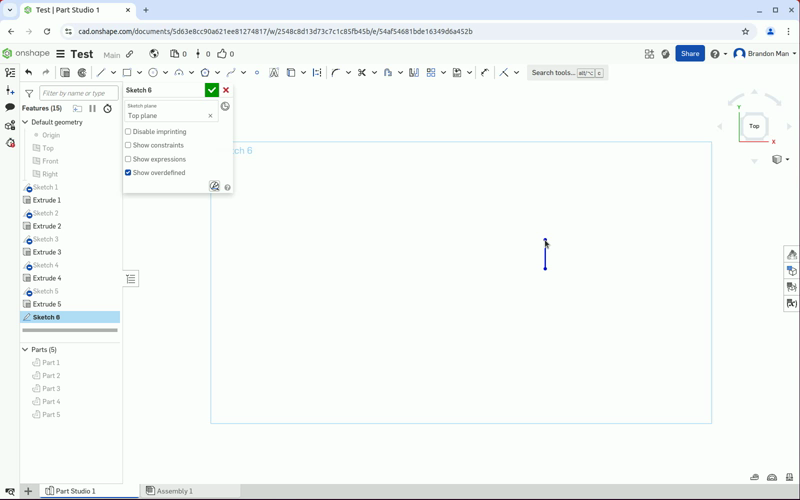
mouse_move(545, 239)
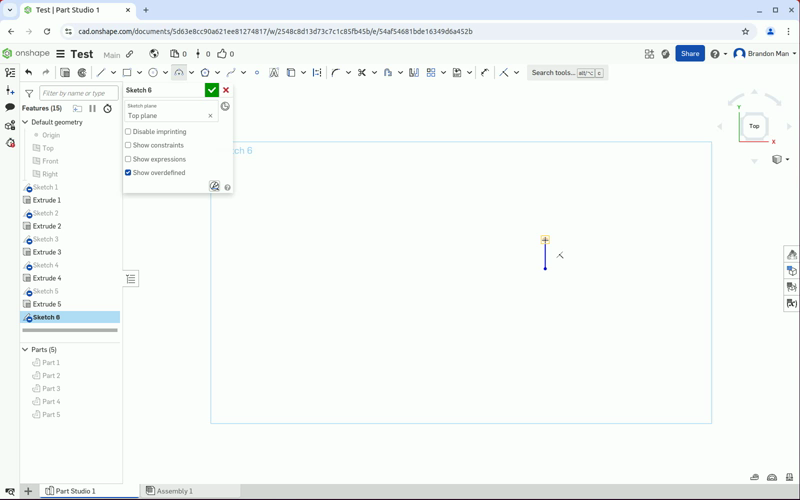
click(545, 239)
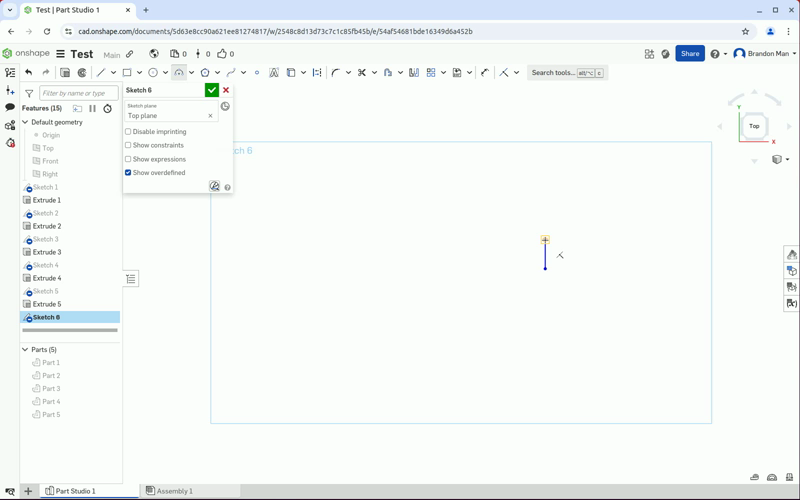
mouse_move(545, 268)
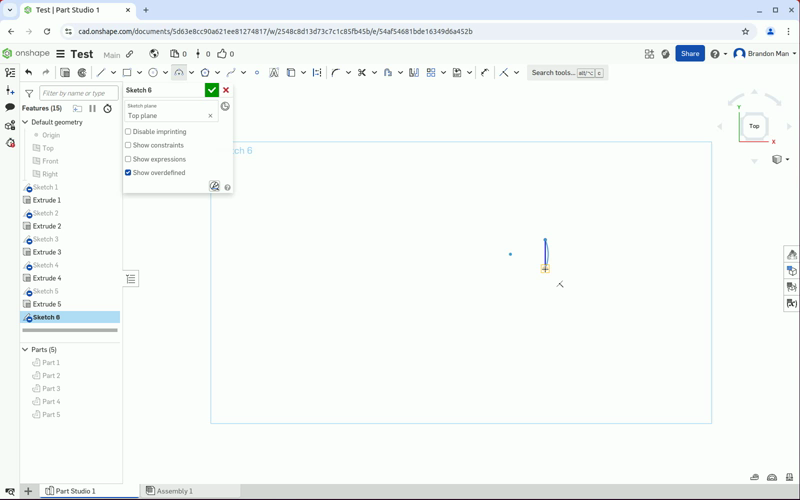
click(545, 268)
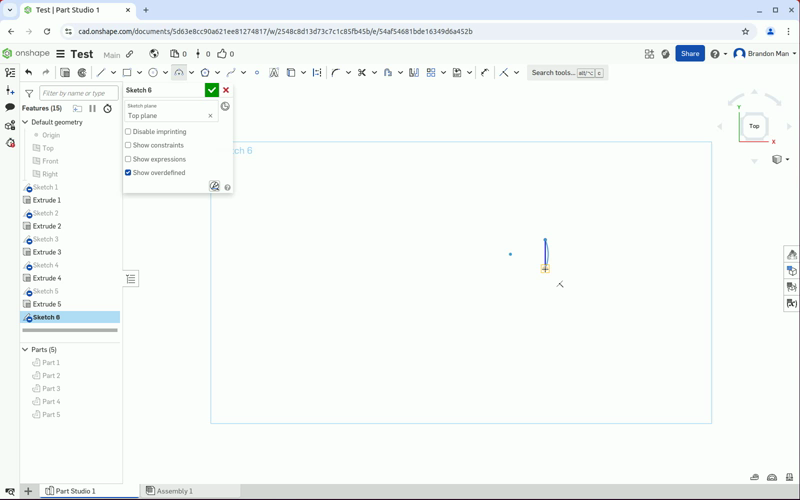
key_down(shift)
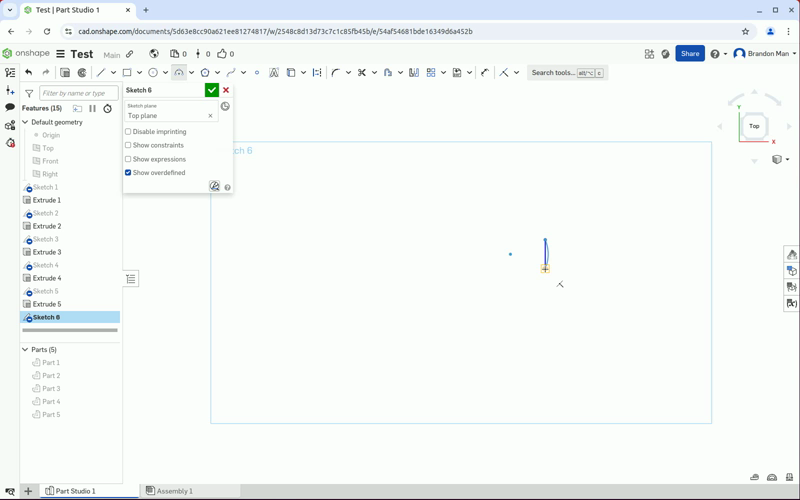
mouse_move(530, 254)
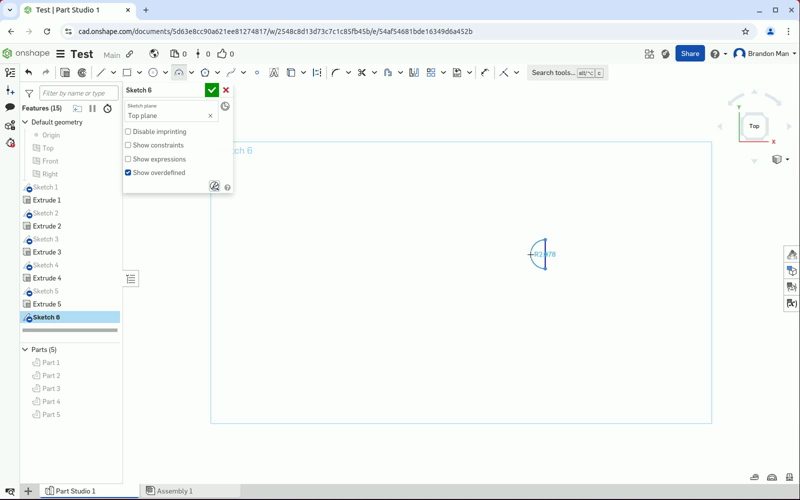
click(530, 254)
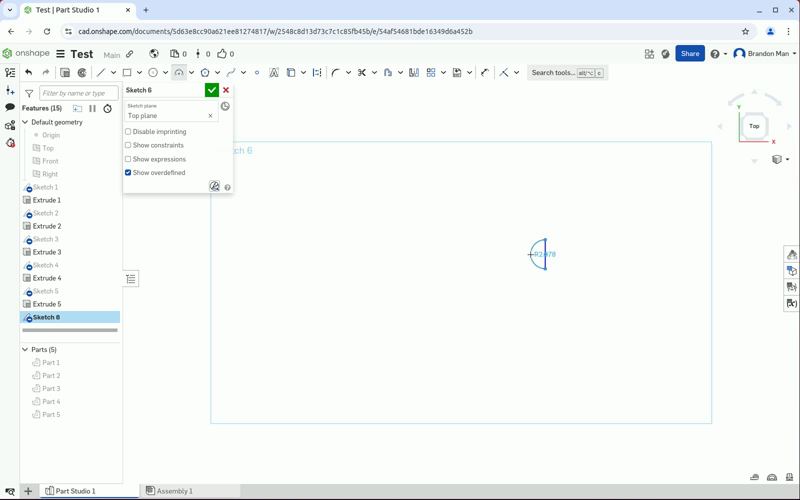
key_up(shift)
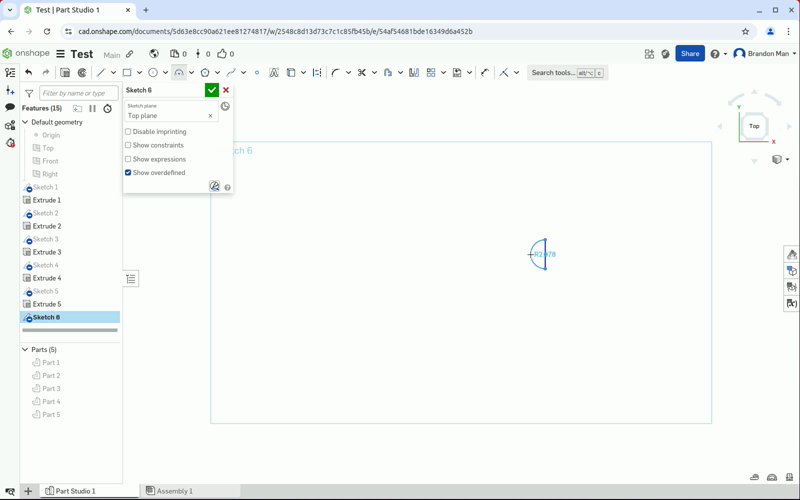
key(esc)
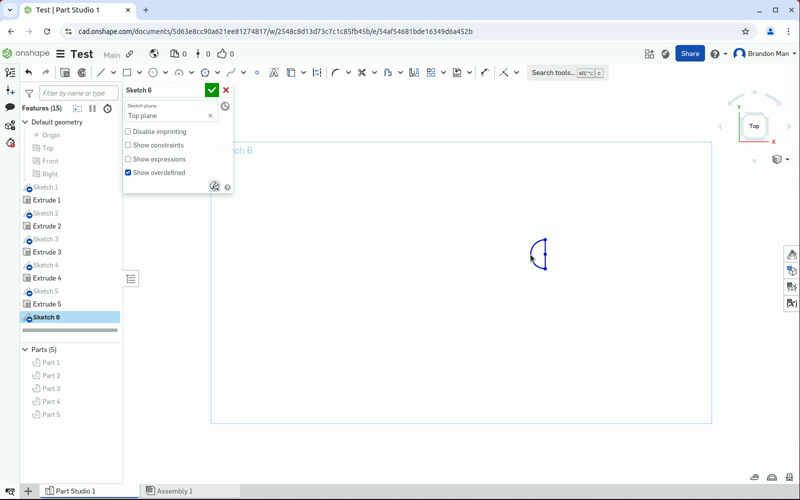
mouse_move(542, 254)
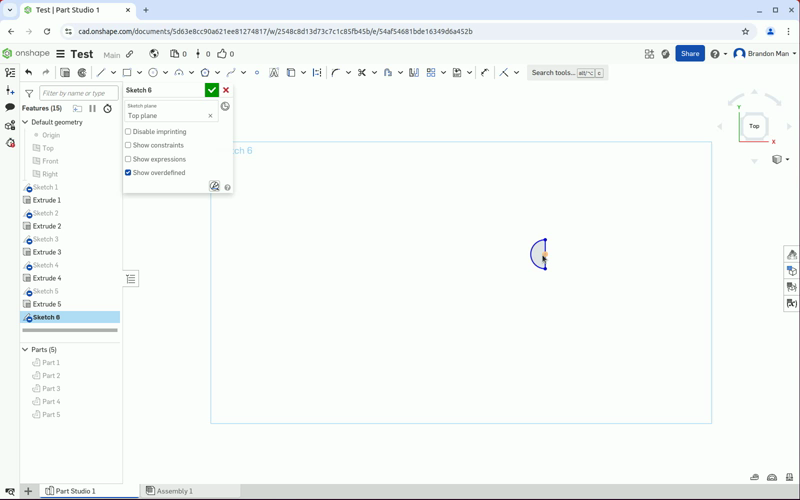
scroll(6)
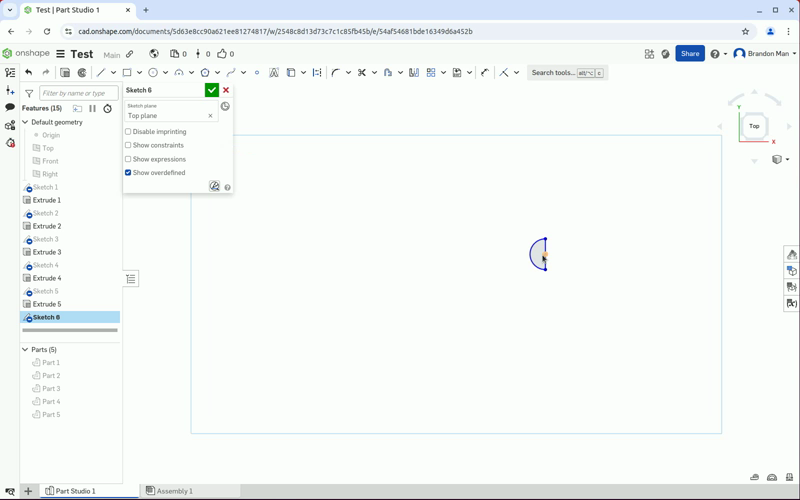
scroll(6)
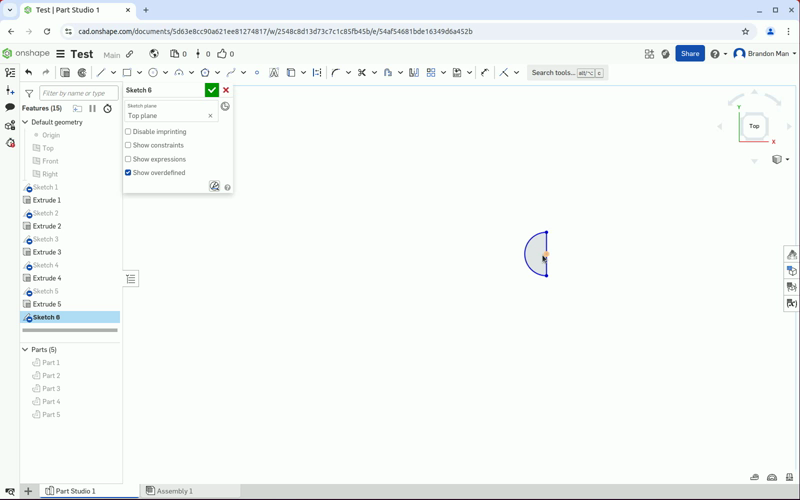
scroll(6)
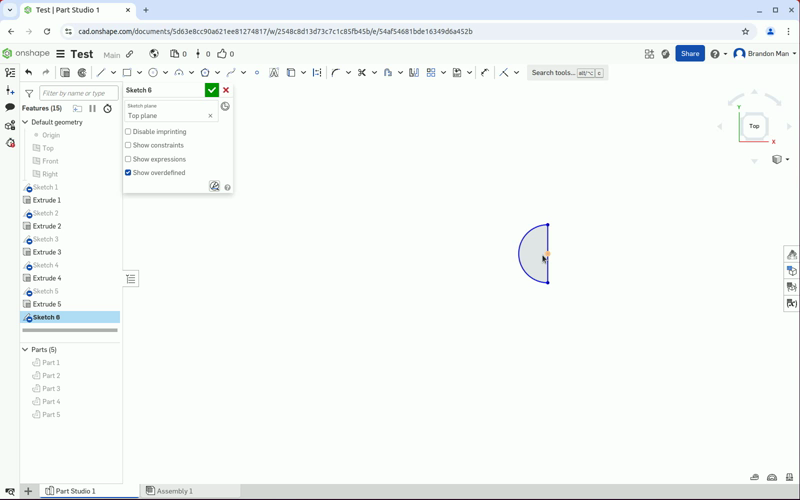
scroll(6)
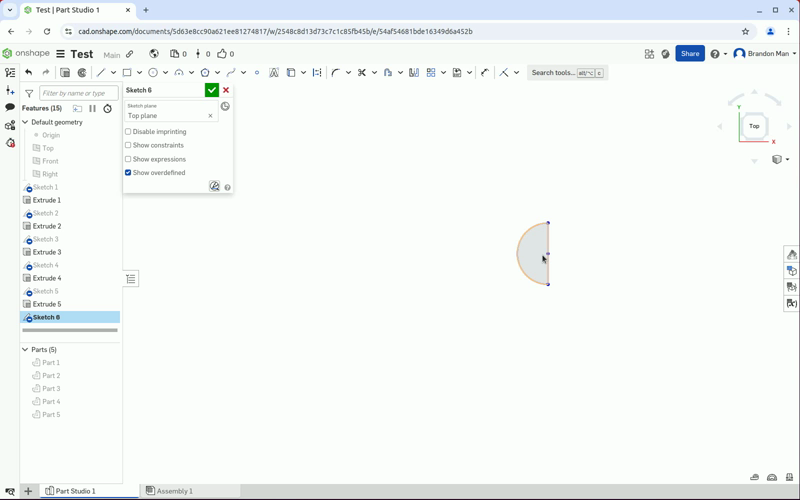
scroll(6)
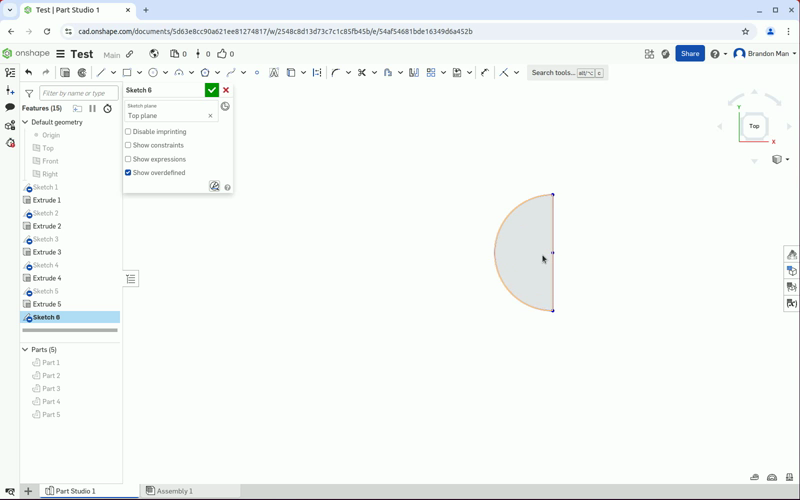
scroll(6)
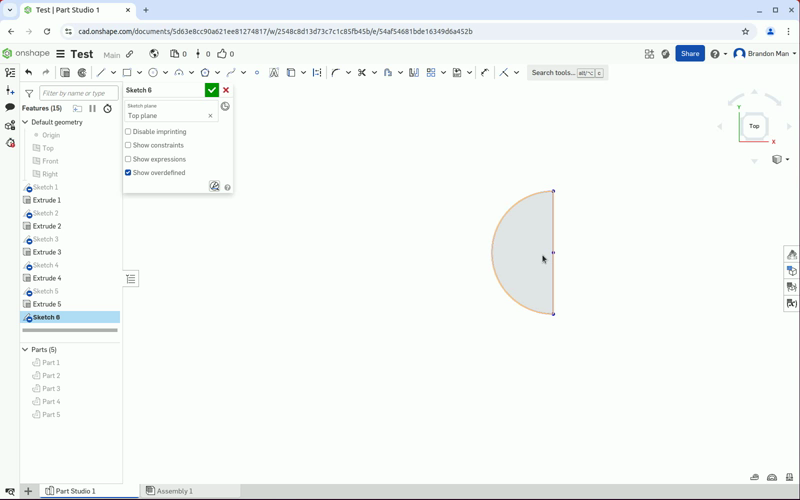
scroll(6)
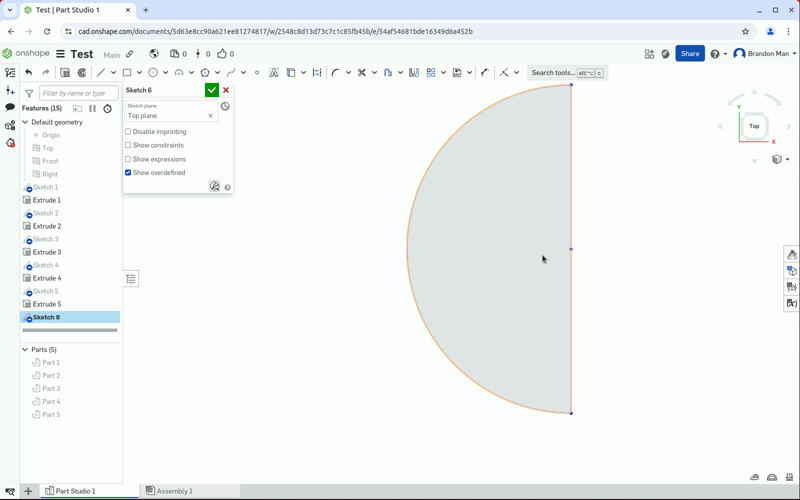
click(542, 254)
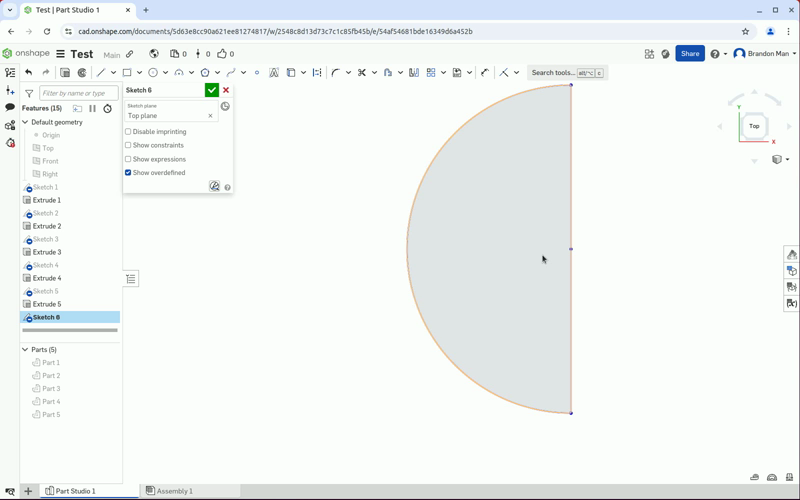
scroll(-6)
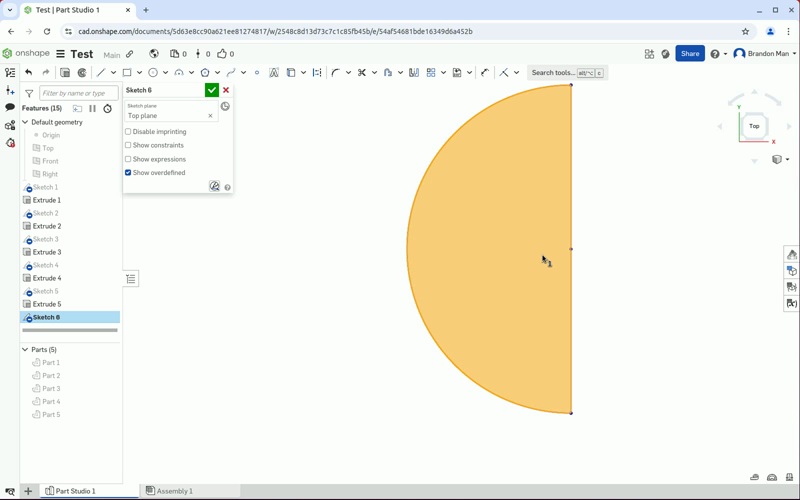
scroll(-6)
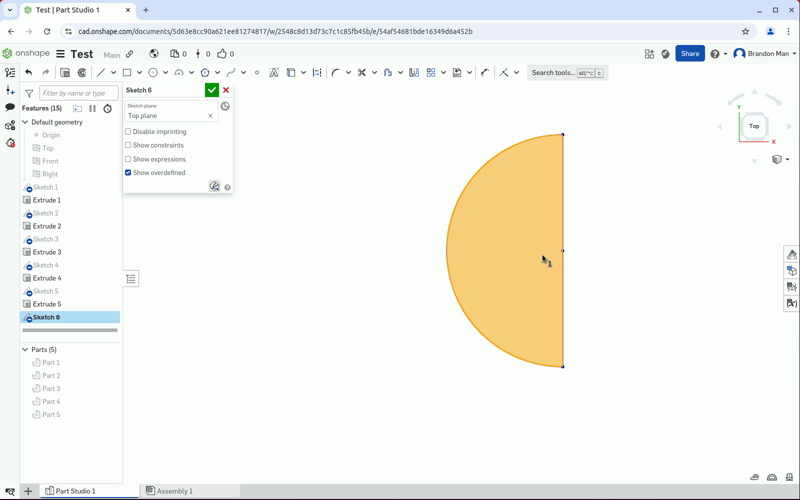
scroll(-6)
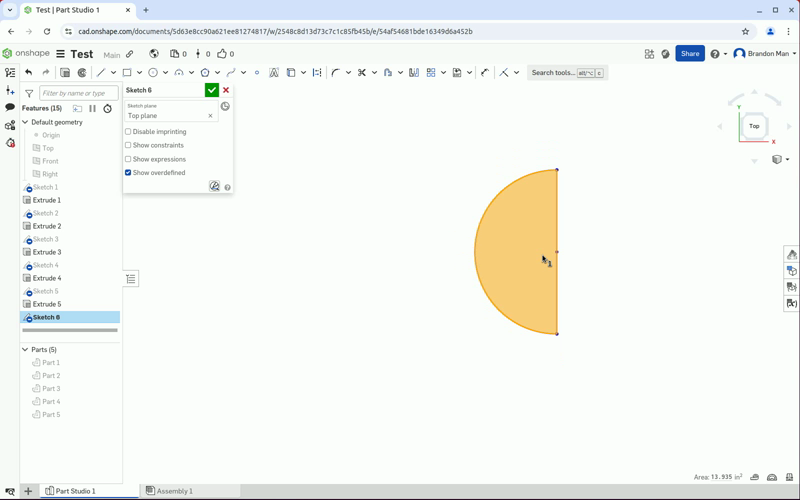
scroll(-6)
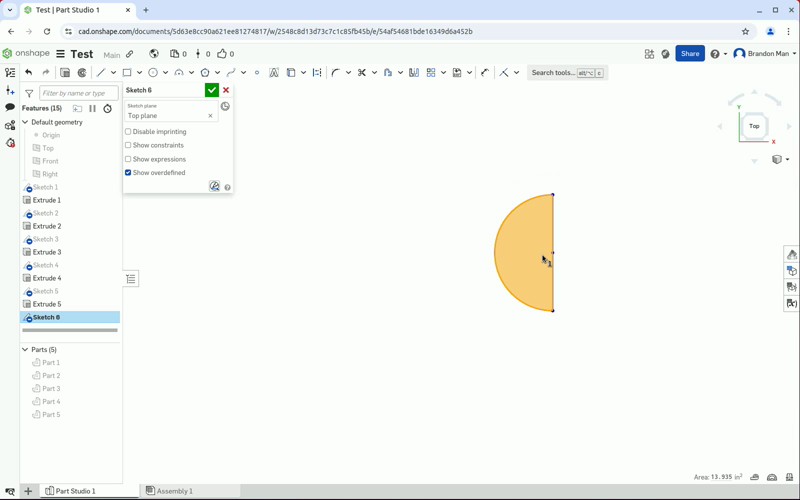
scroll(-6)
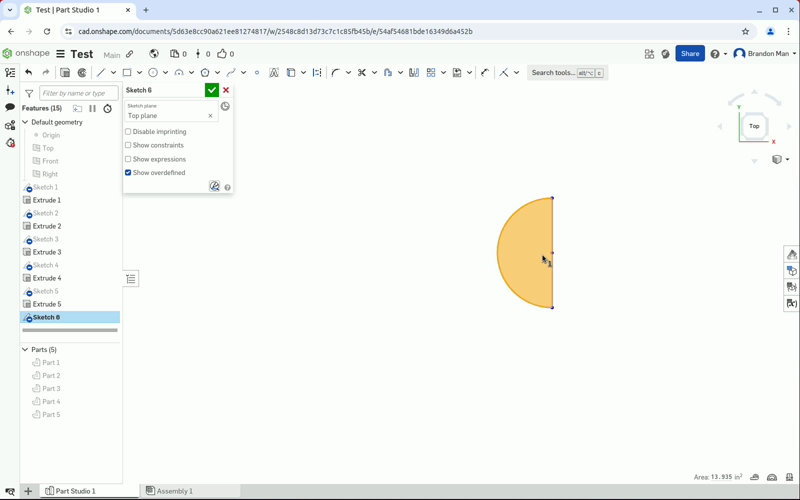
scroll(-6)
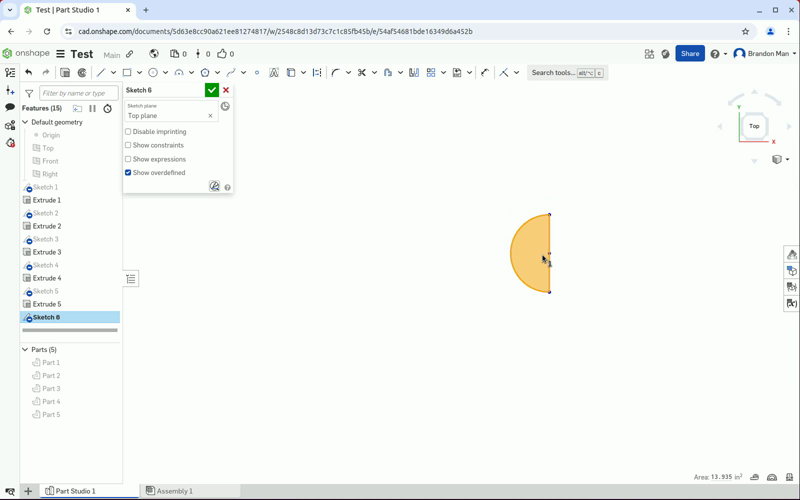
scroll(-6)
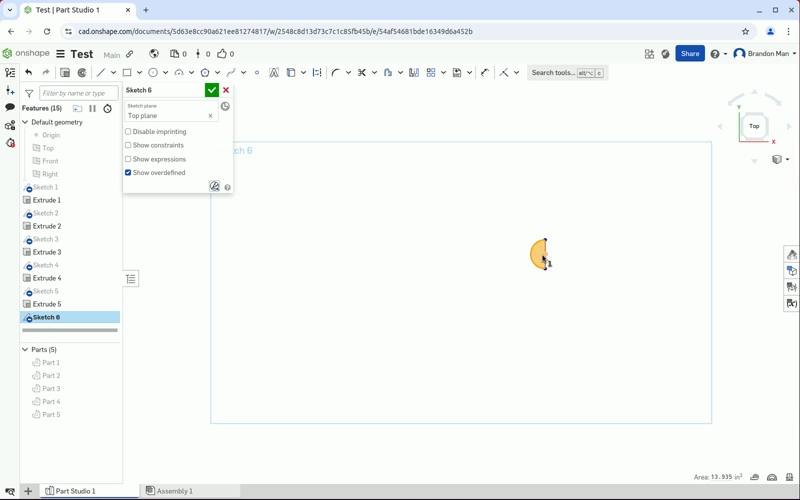
mouse_move(73, 352)
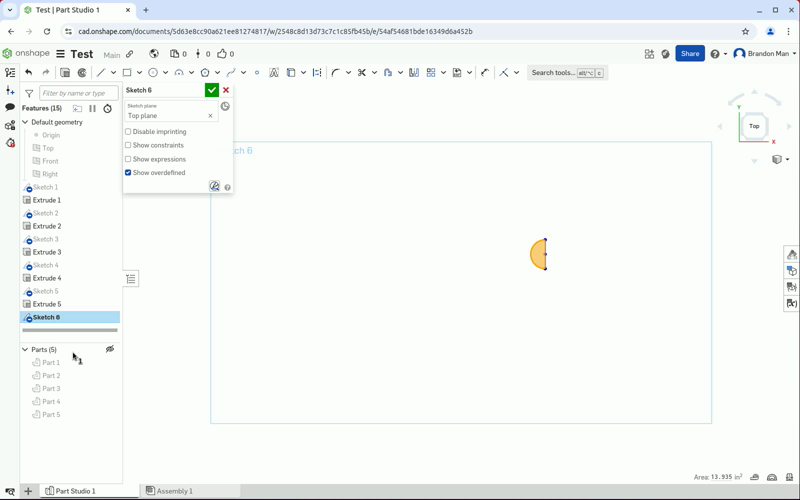
key(shift+y)
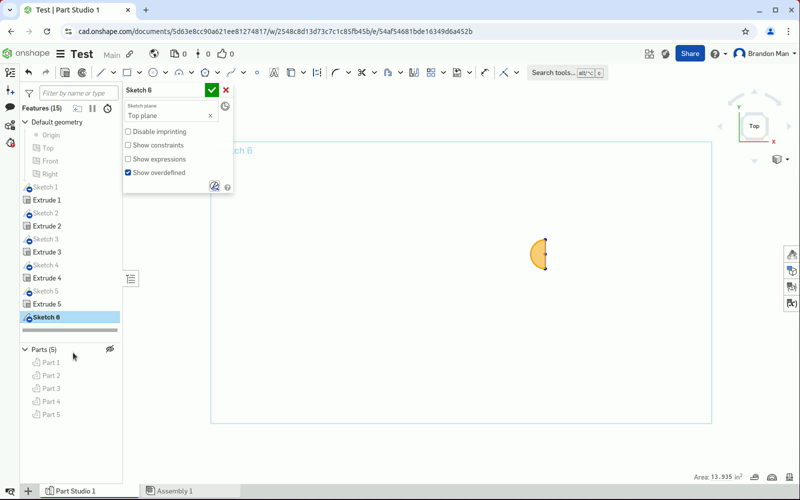
key(shift+e)
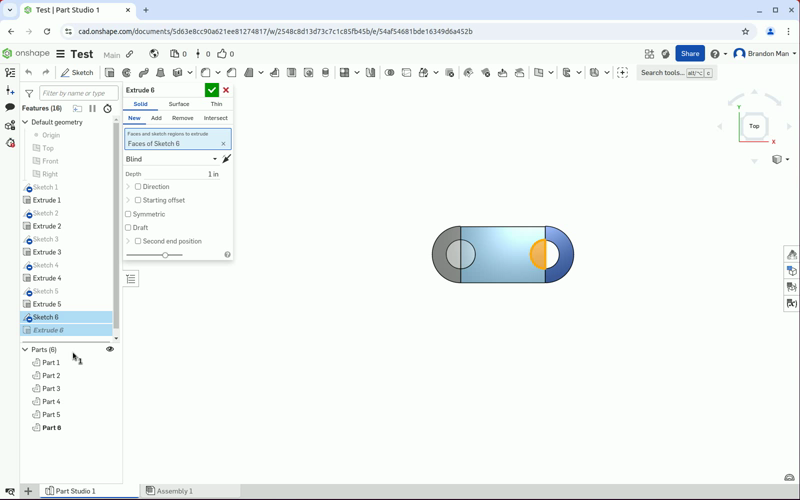
mouse_move(143, 106)
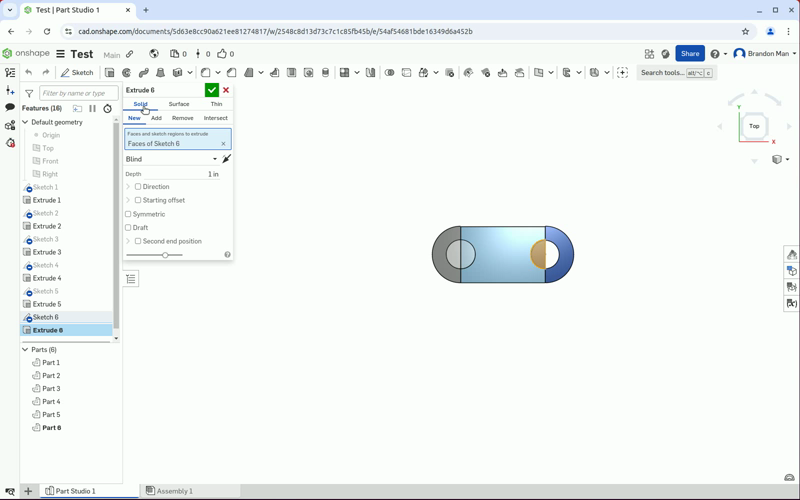
click(143, 106)
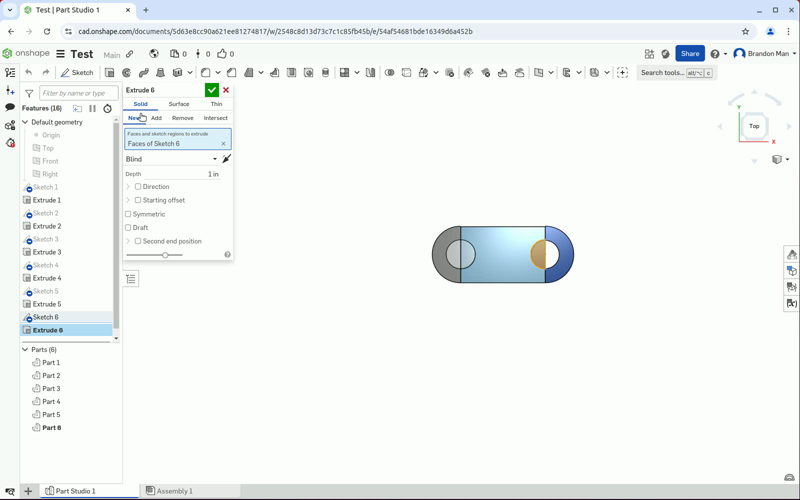
mouse_move(137, 120)
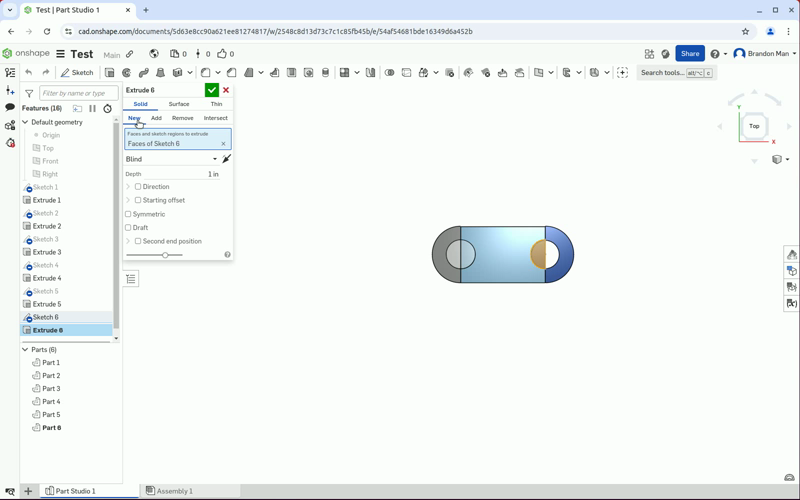
click(137, 120)
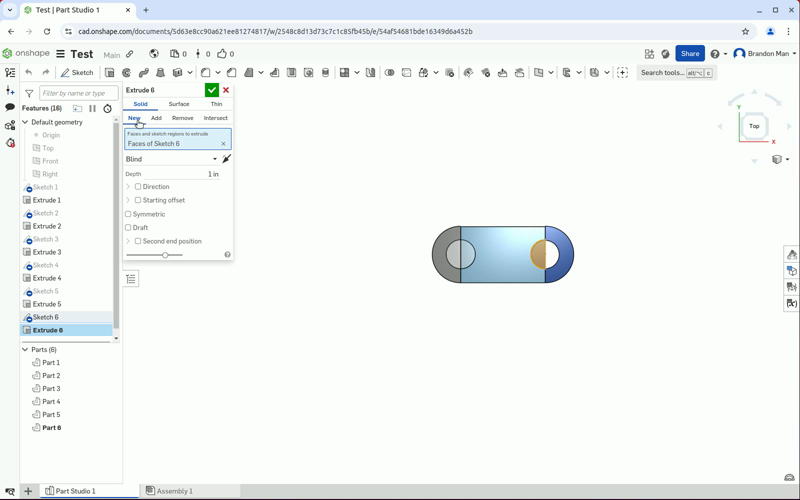
key(tab, 4)
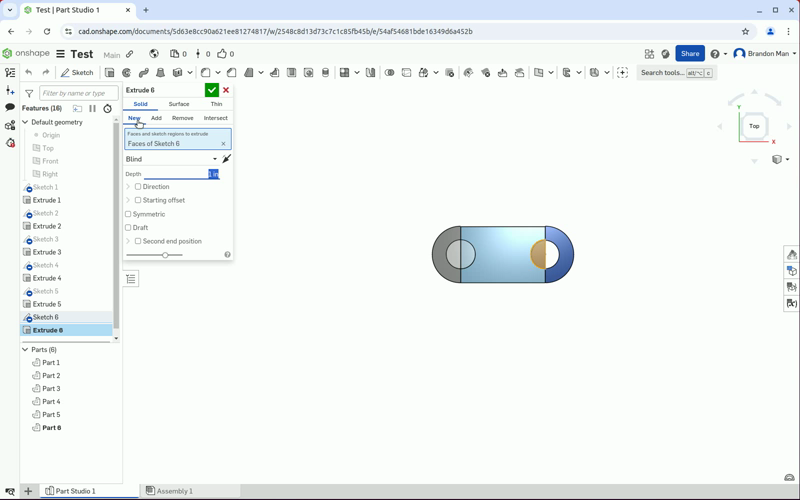
text(-5.777)
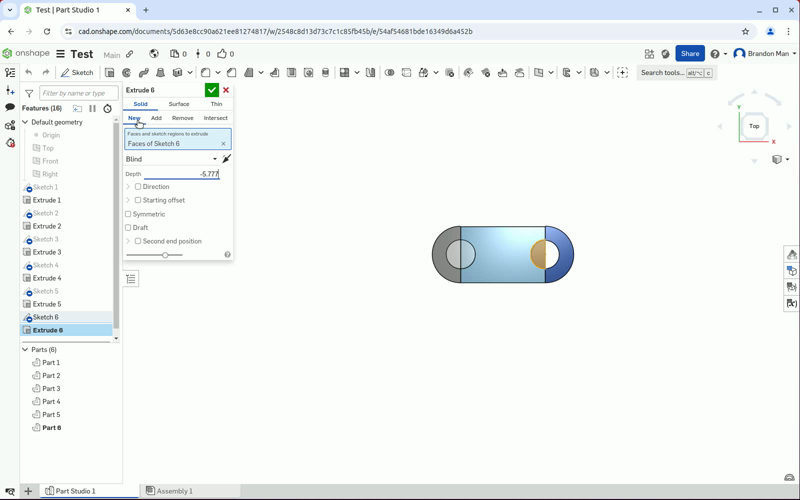
key(tab, 3)
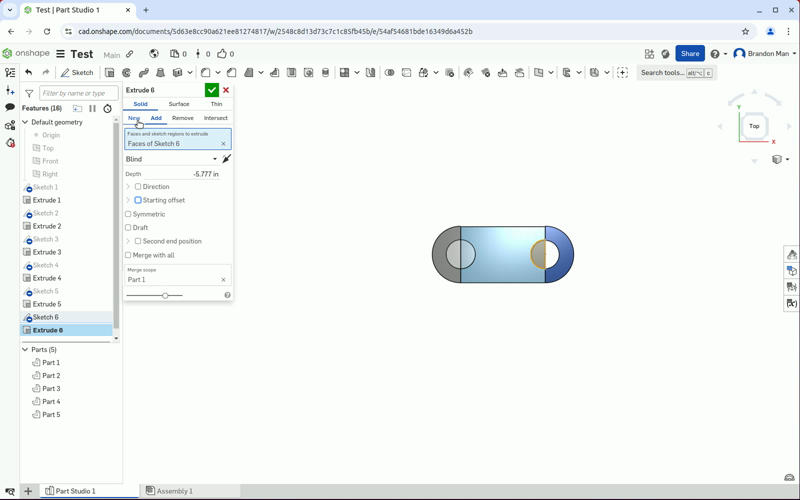
key(tab, 2)
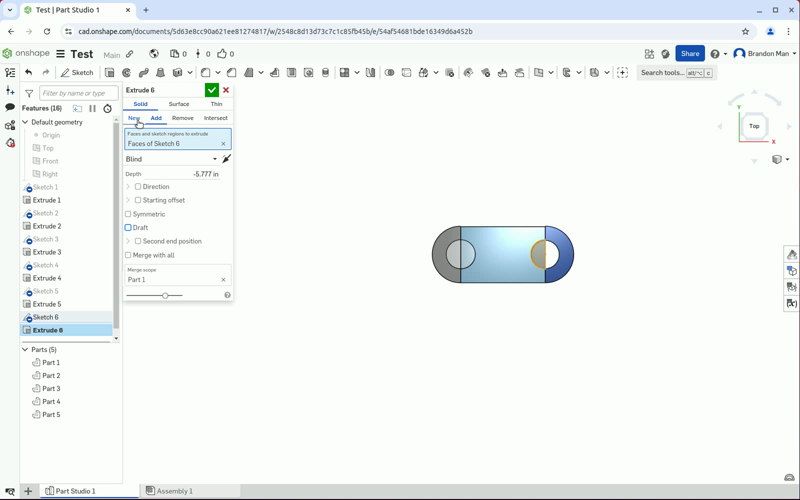
key(space)
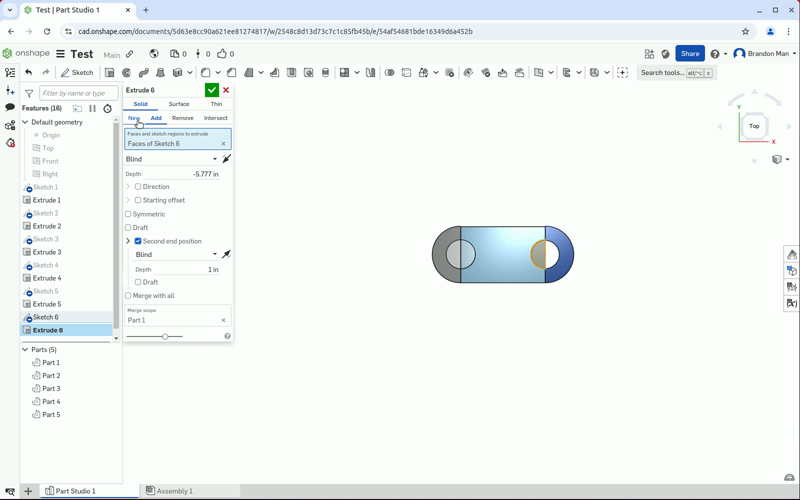
key(tab, 3)
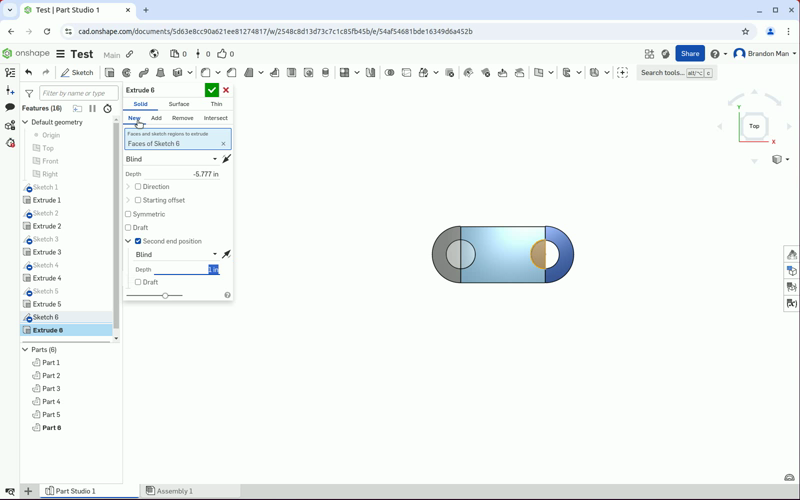
text(2.889)
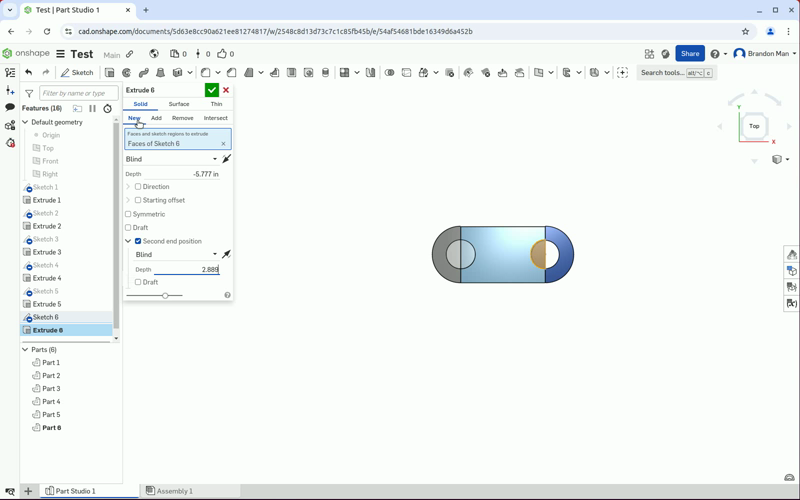
key(enter)
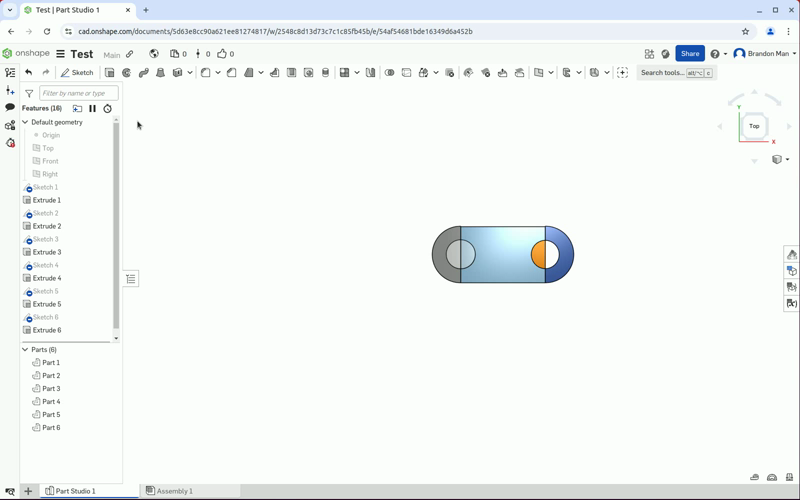
key(shift+h)
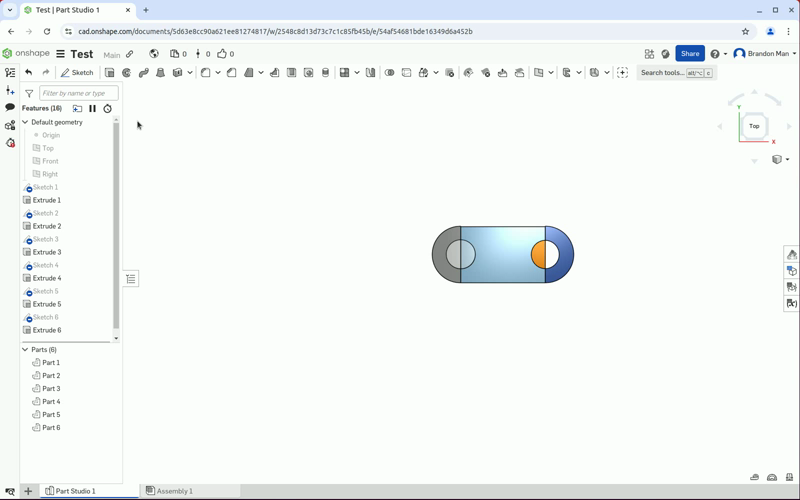
key(shift+h)
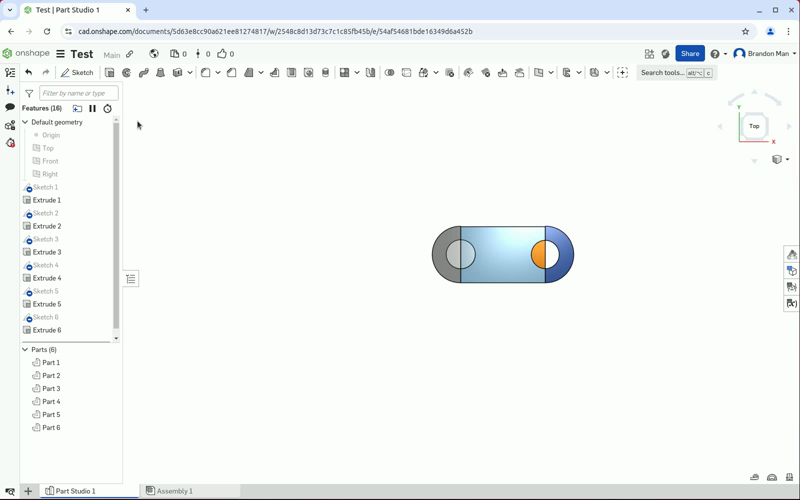
mouse_move(69, 189)
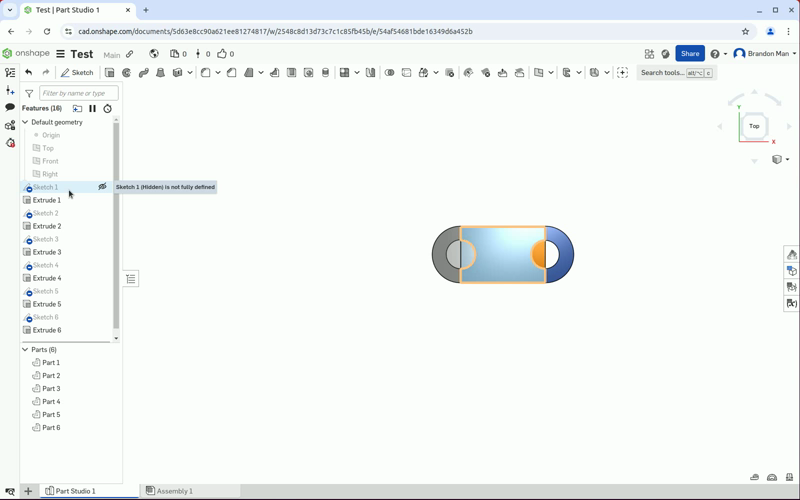
click(69, 189)
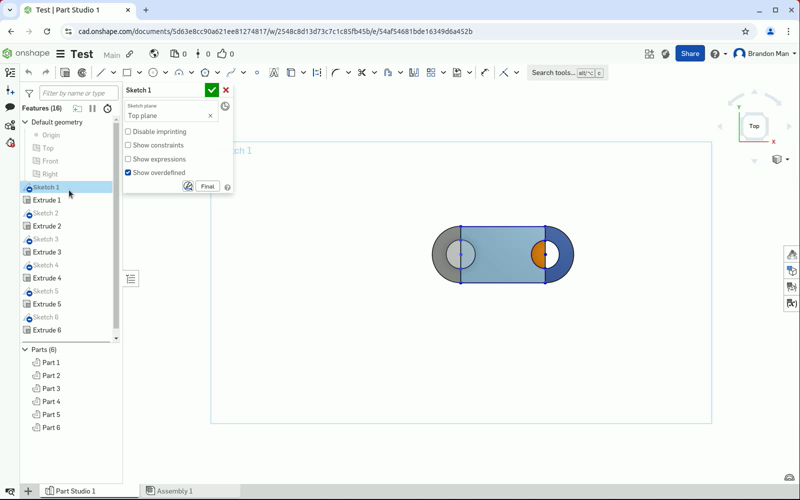
mouse_move(229, 92)
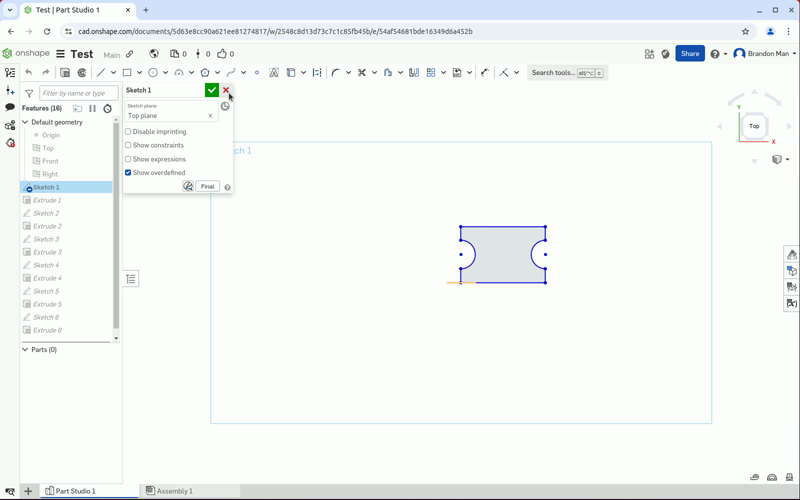
click(229, 92)
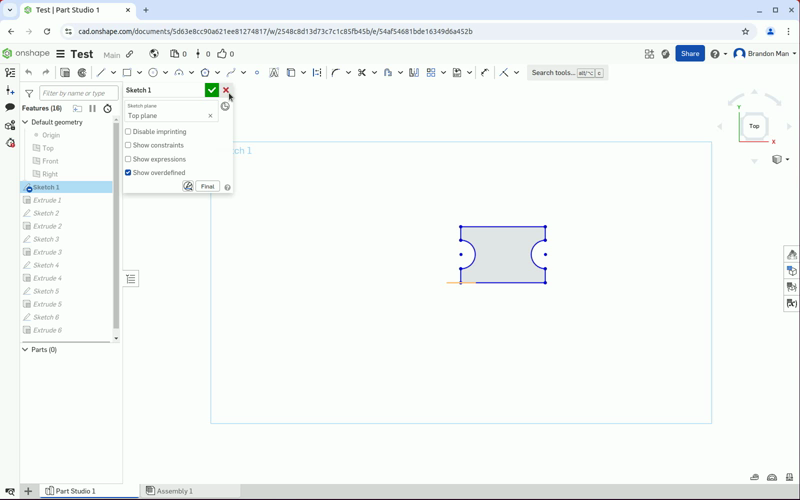
key(shift+s)
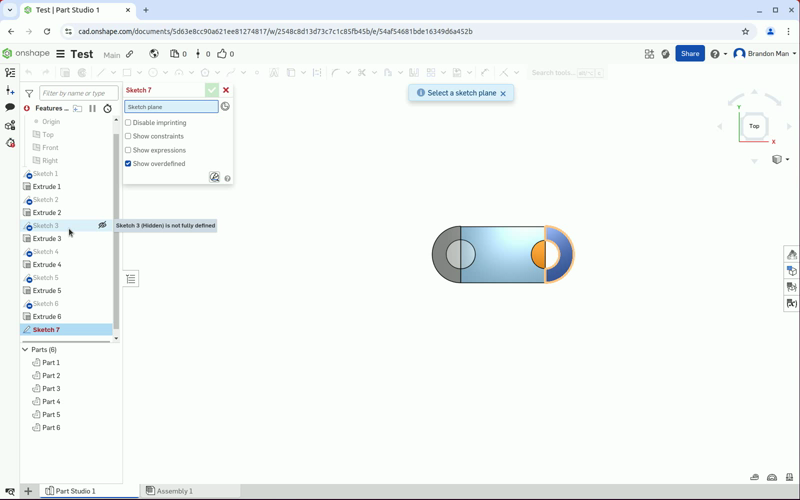
scroll(3)
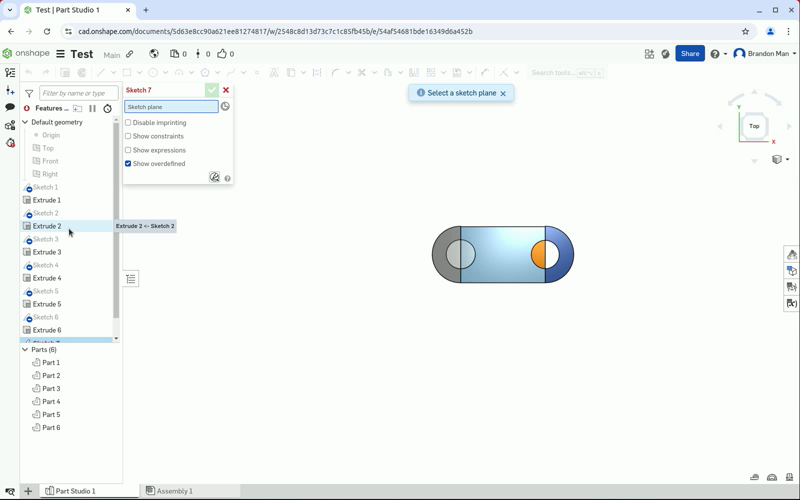
mouse_move(69, 150)
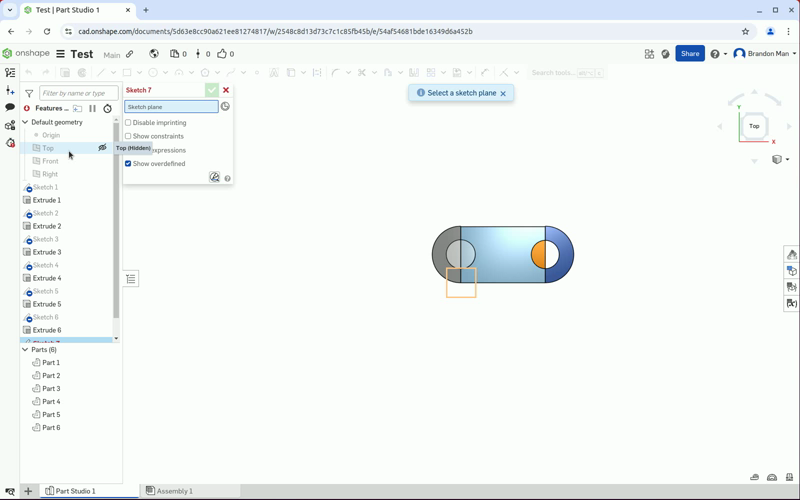
click(69, 150)
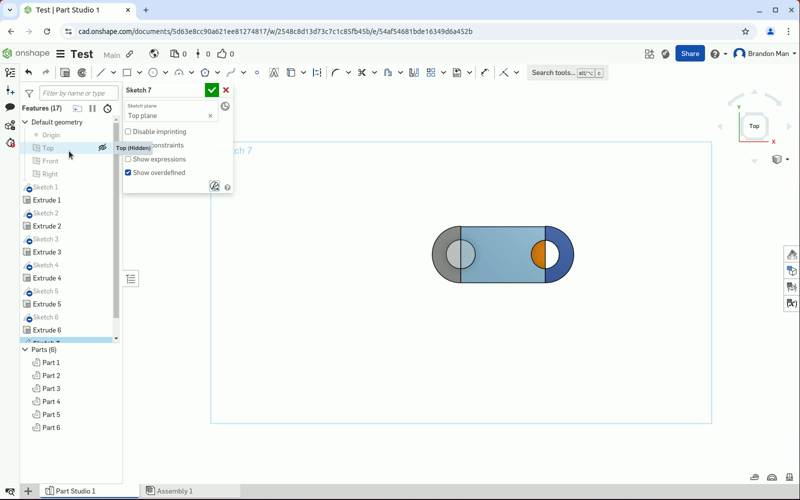
mouse_move(73, 352)
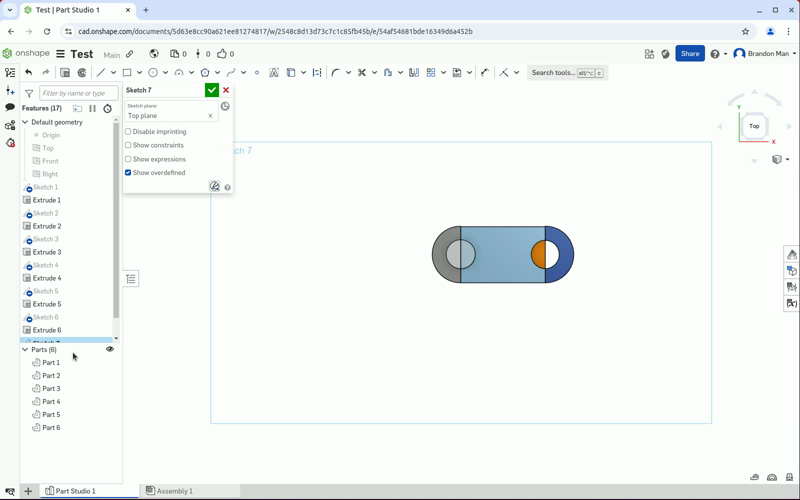
key(y)
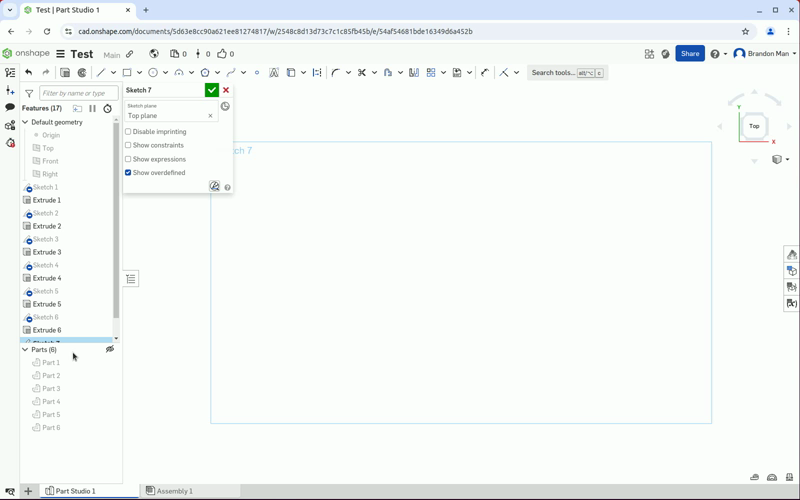
key(a)
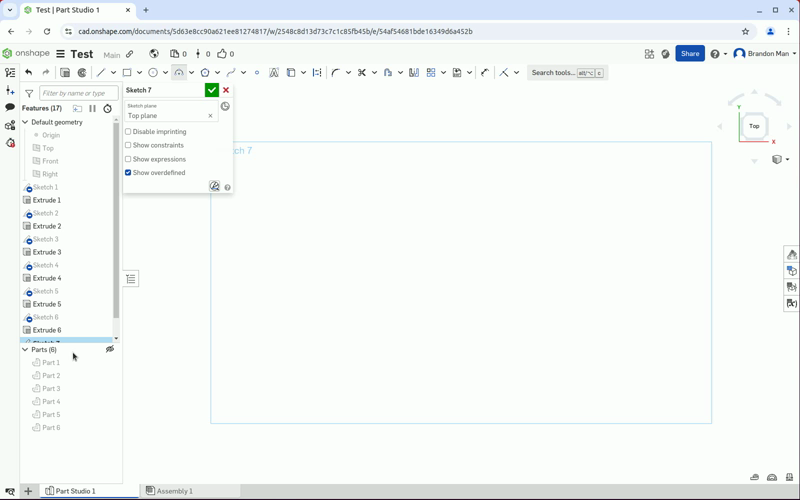
key_down(shift)
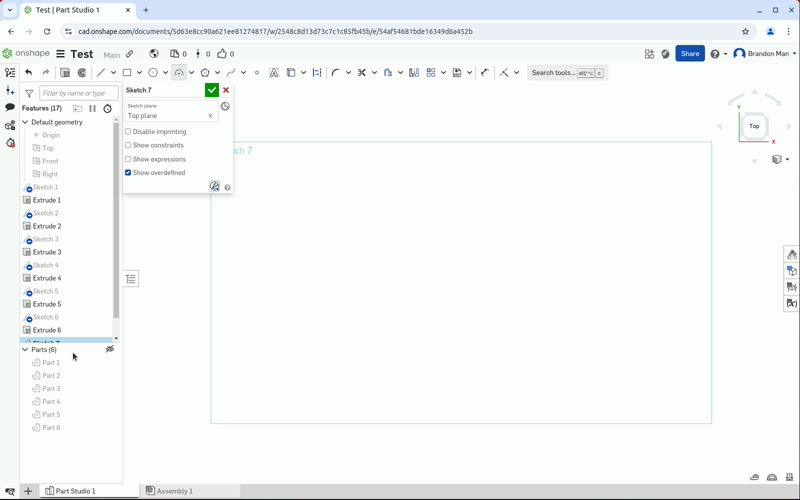
mouse_move(545, 268)
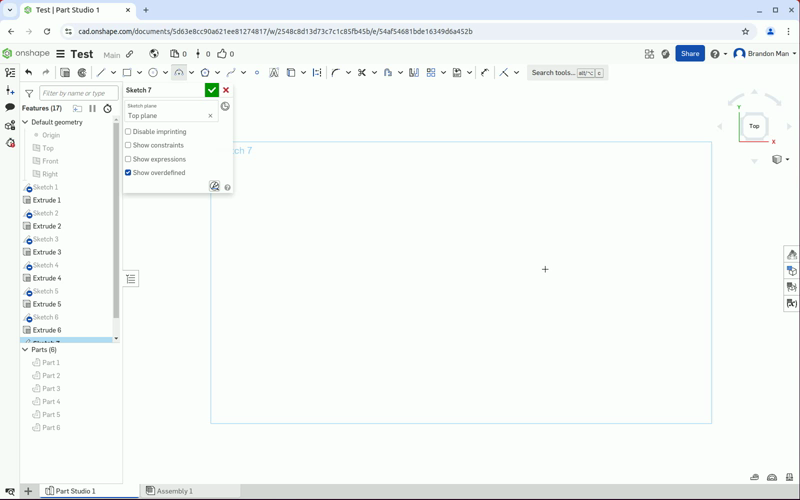
click(545, 268)
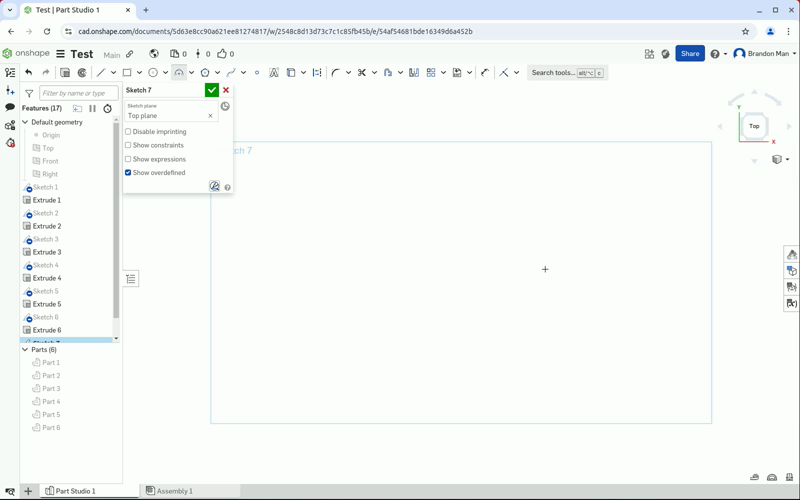
key_up(shift)
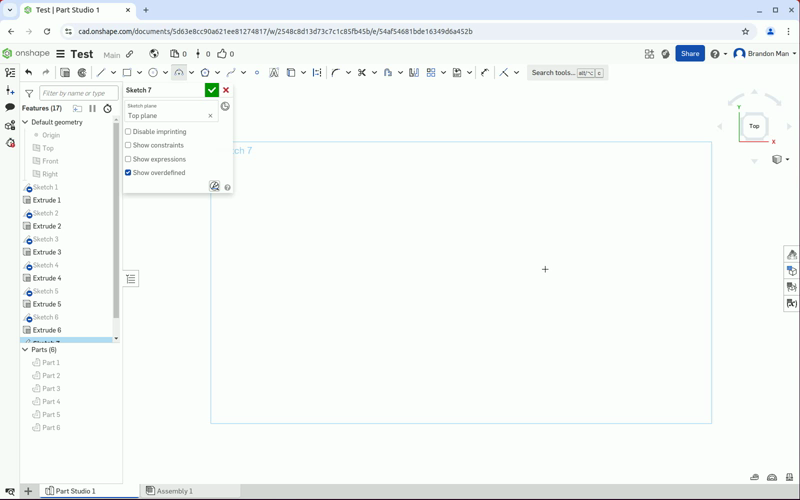
key_down(shift)
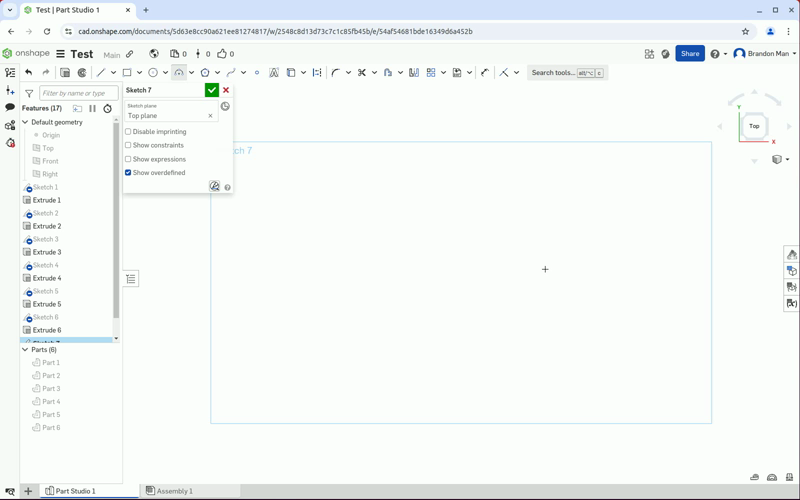
mouse_move(545, 239)
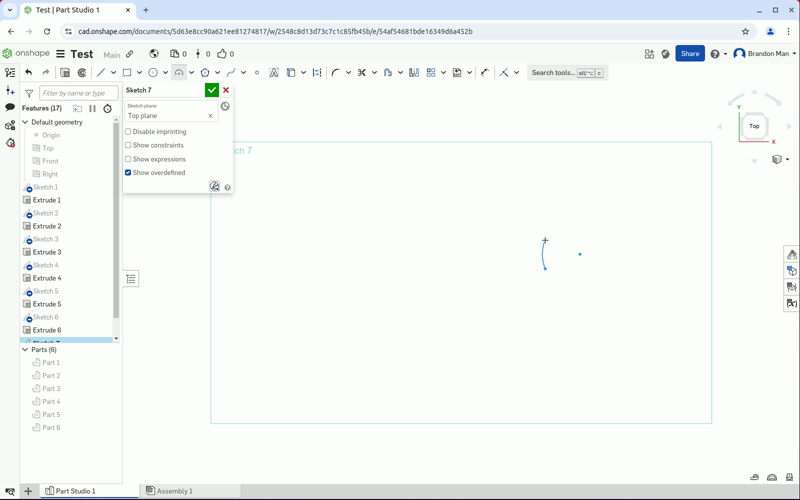
click(545, 239)
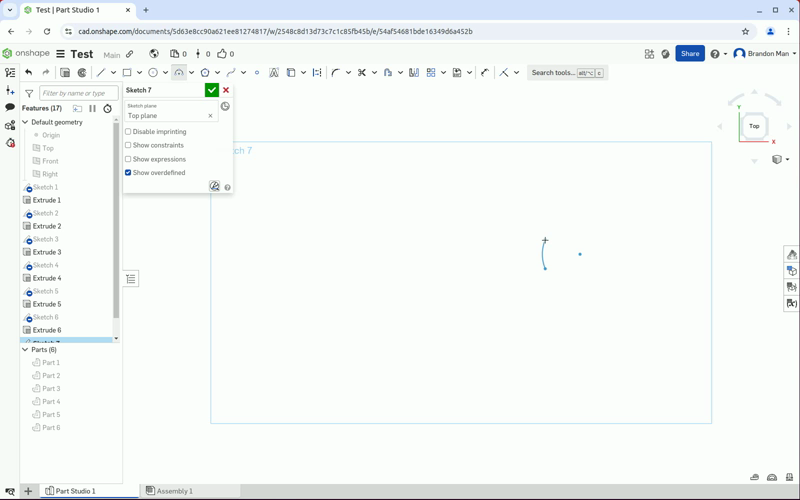
mouse_move(559, 254)
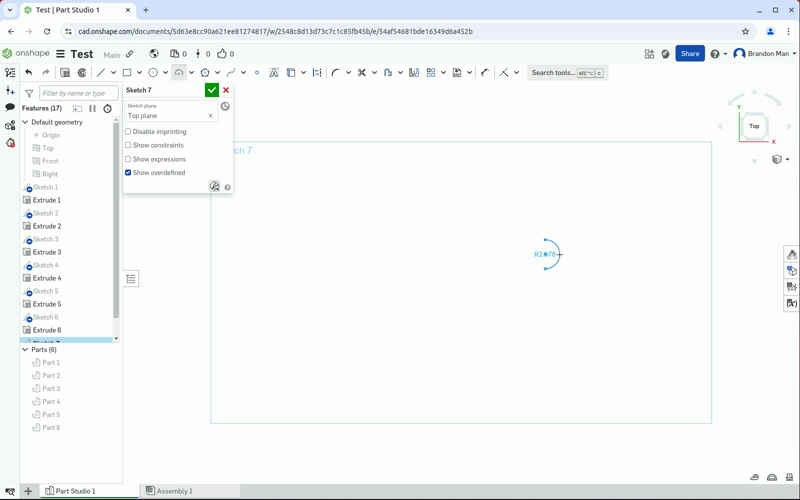
click(559, 254)
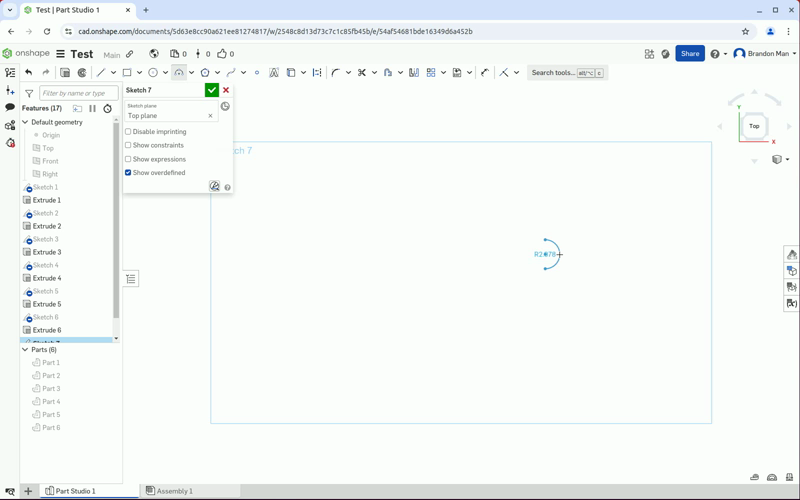
key_up(shift)
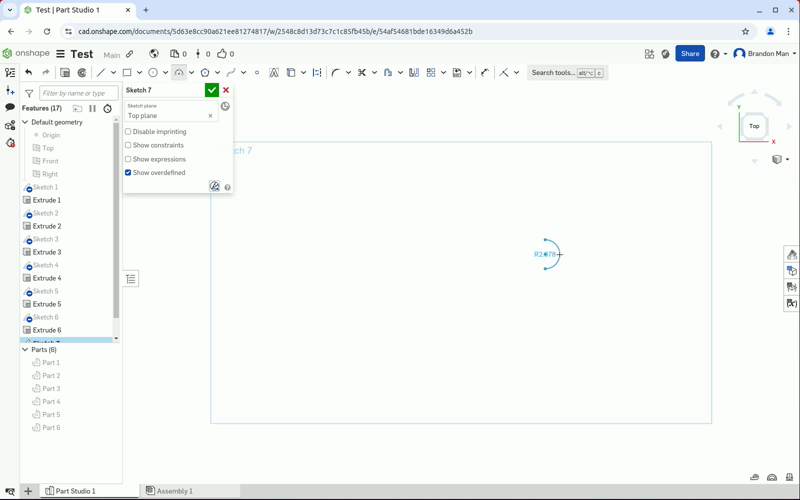
key(esc)
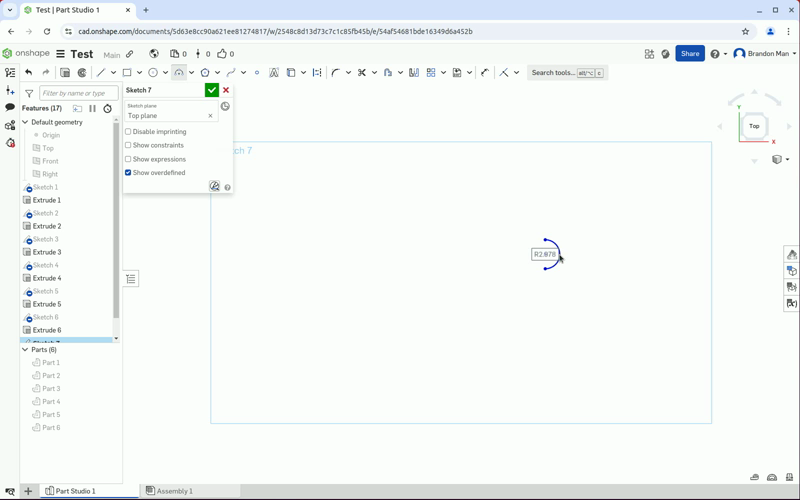
key(l)
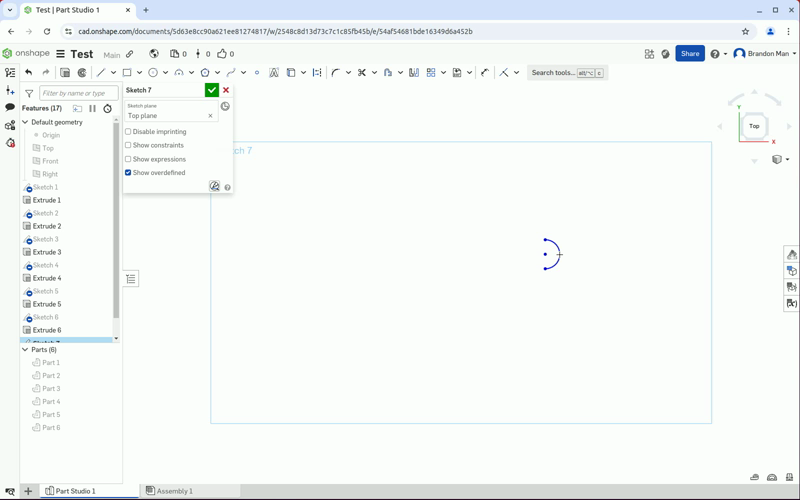
mouse_move(545, 239)
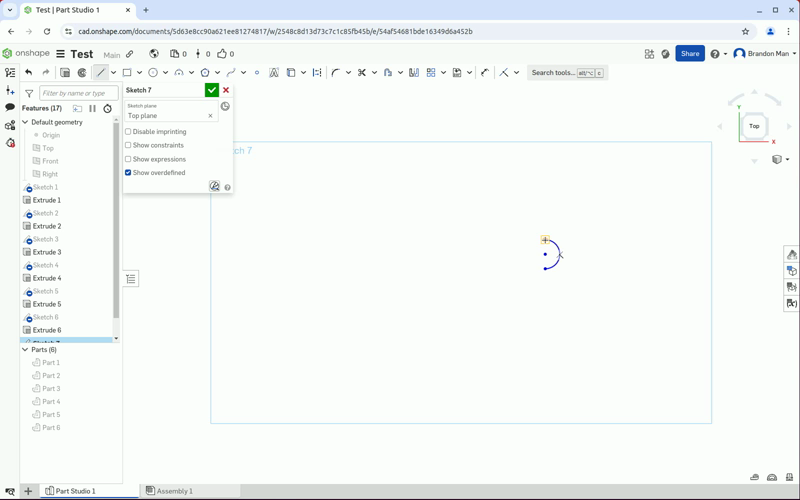
click(545, 239)
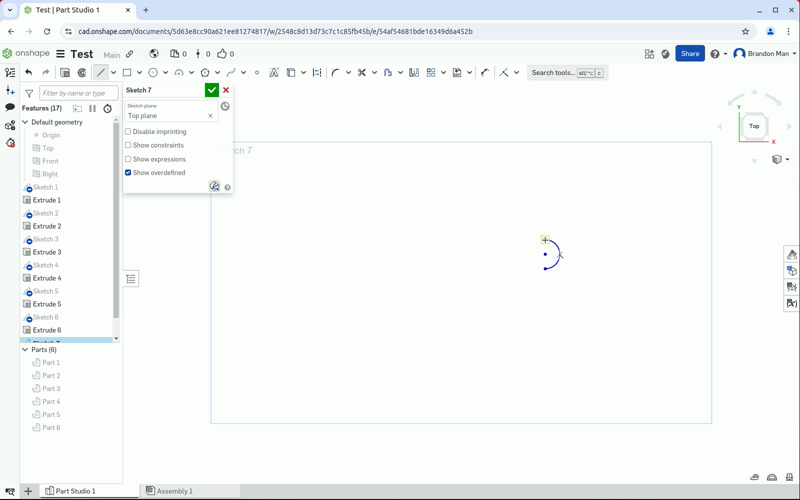
mouse_move(575, 239)
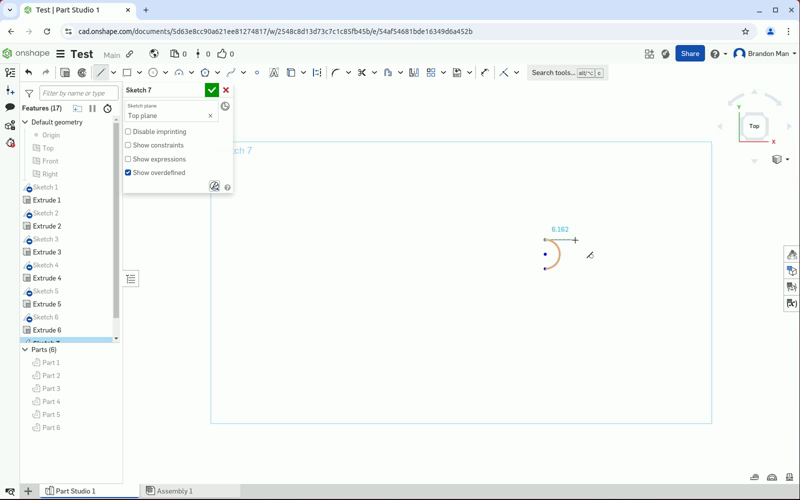
key_down(shift)
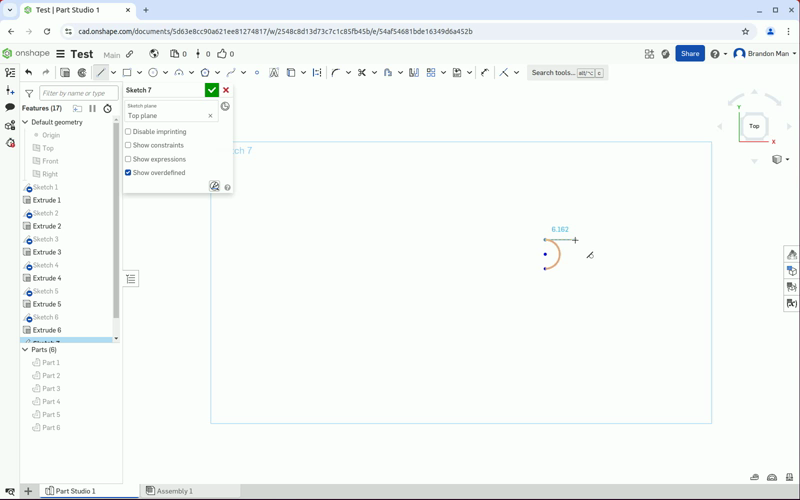
mouse_move(545, 268)
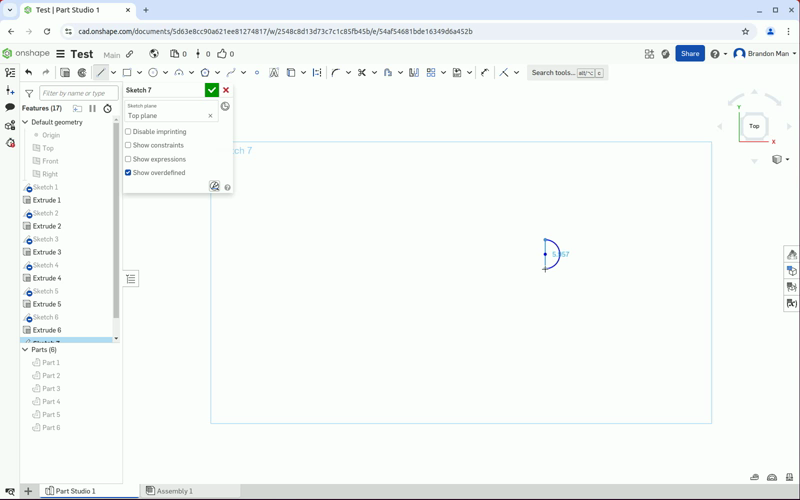
key_up(shift)
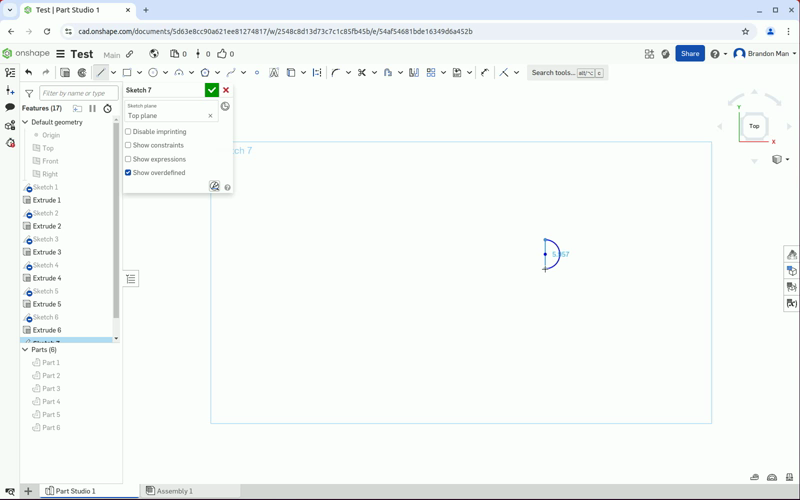
click(545, 268)
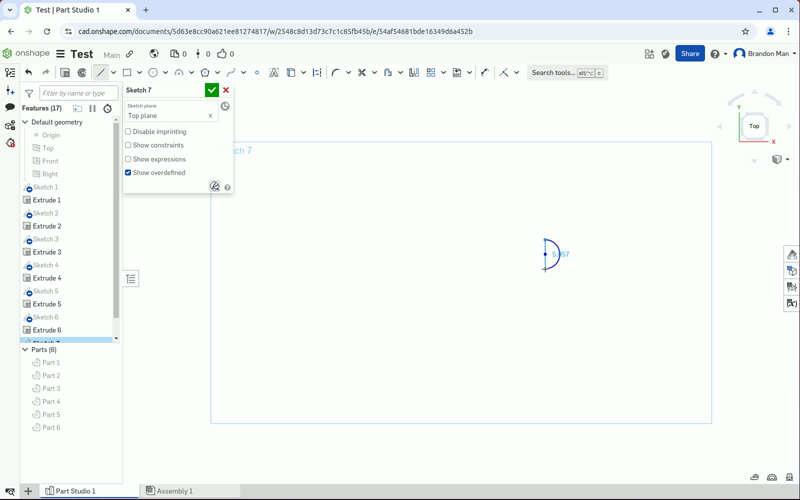
key(esc)
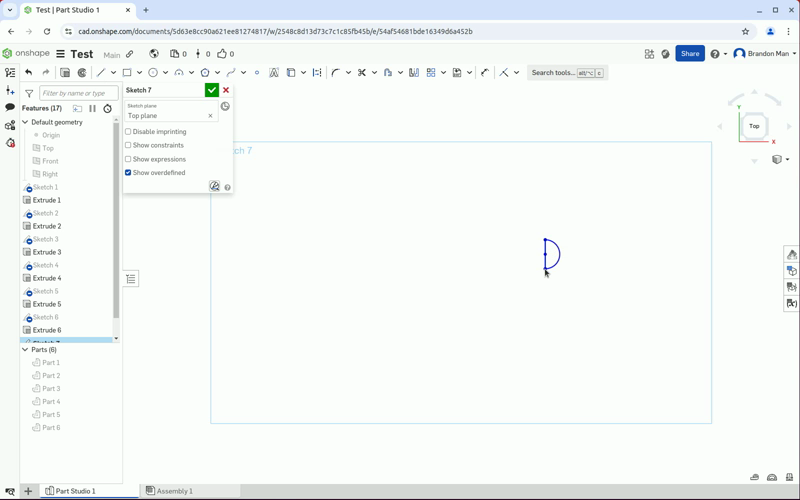
mouse_move(550, 249)
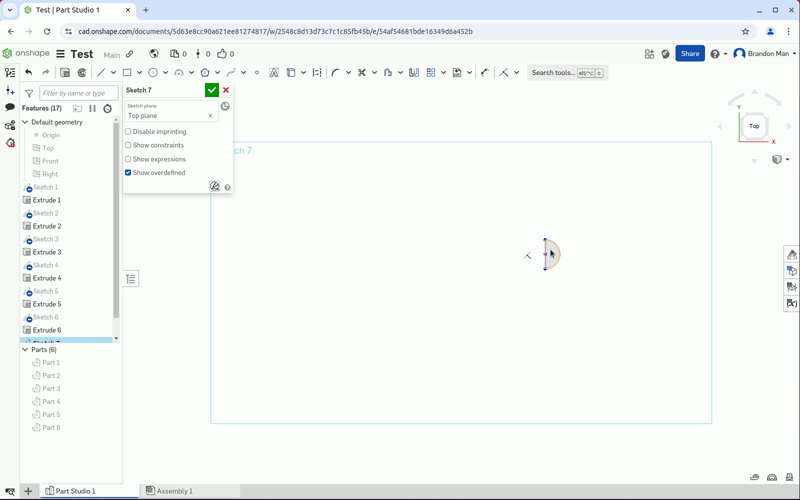
scroll(6)
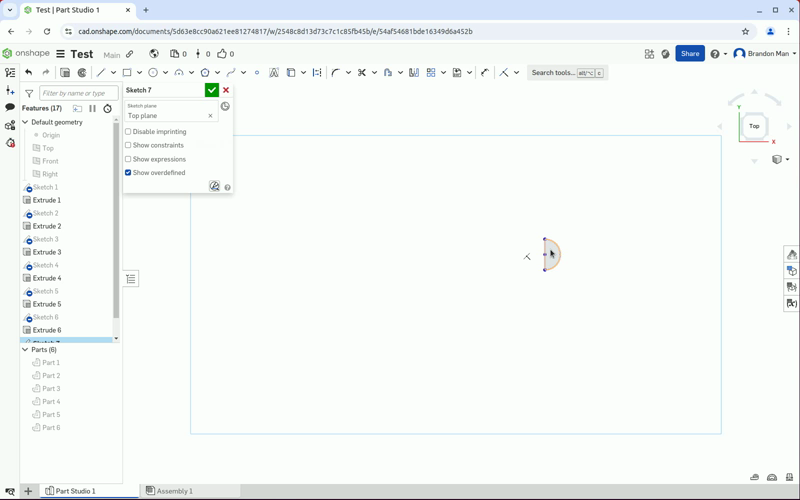
scroll(6)
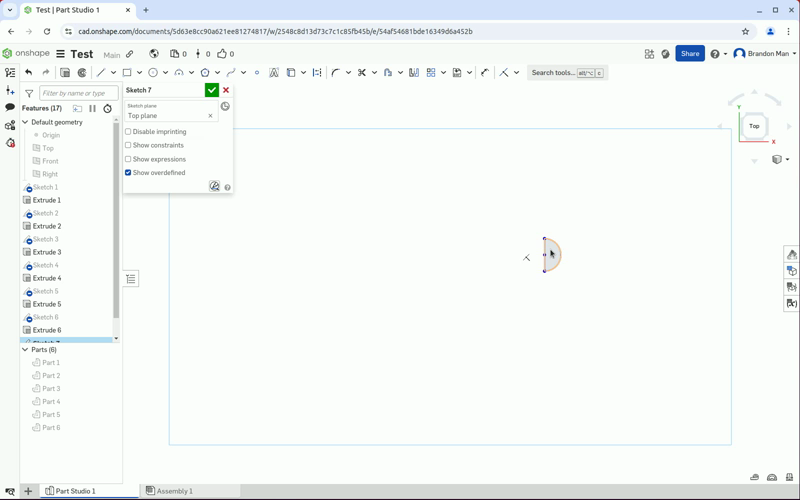
scroll(6)
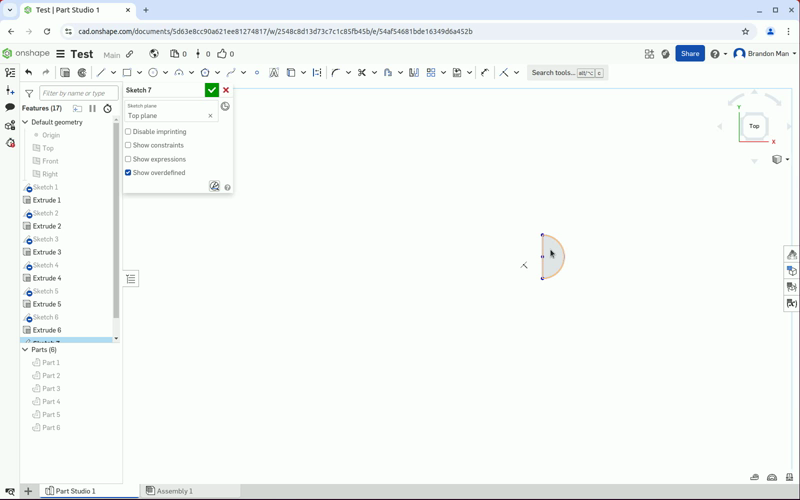
scroll(6)
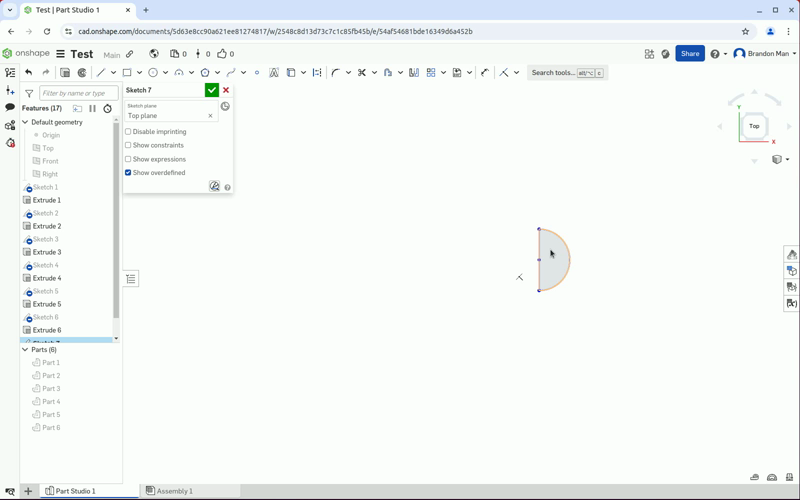
scroll(6)
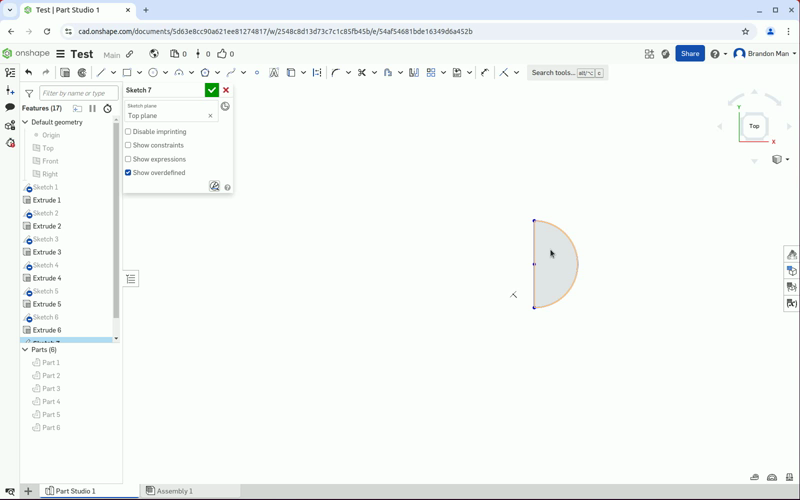
scroll(6)
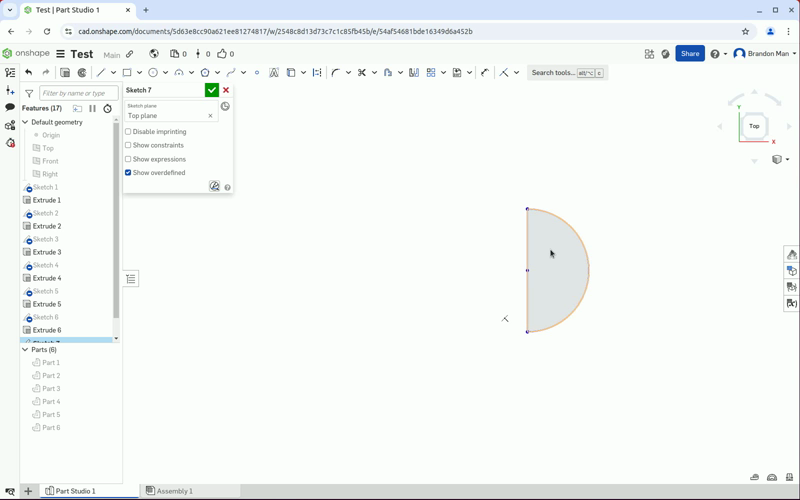
scroll(6)
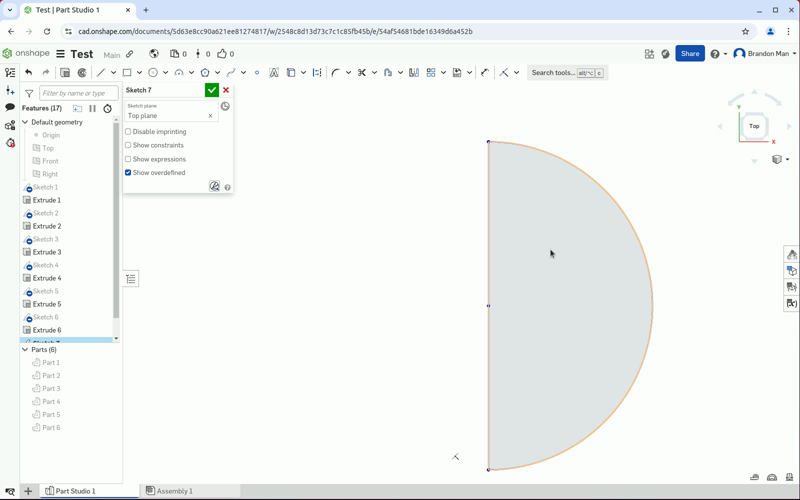
click(550, 249)
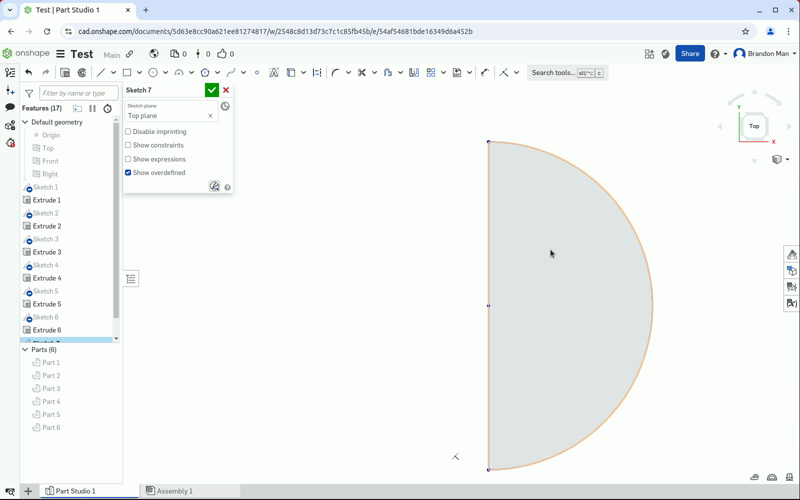
scroll(-6)
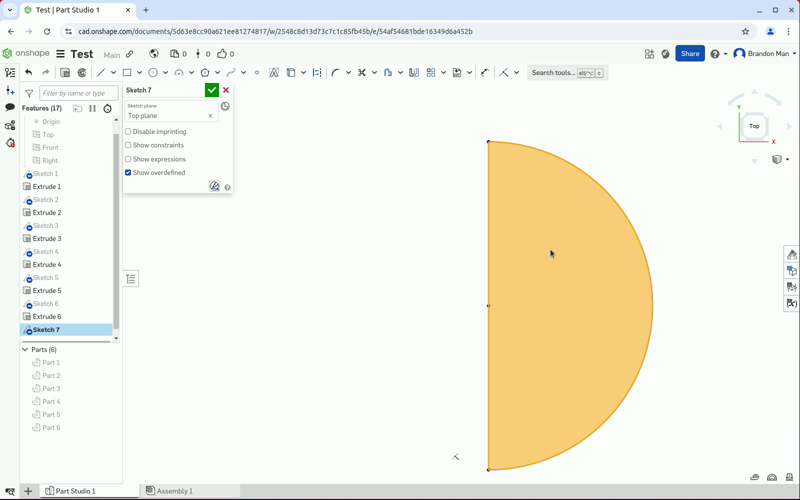
scroll(-6)
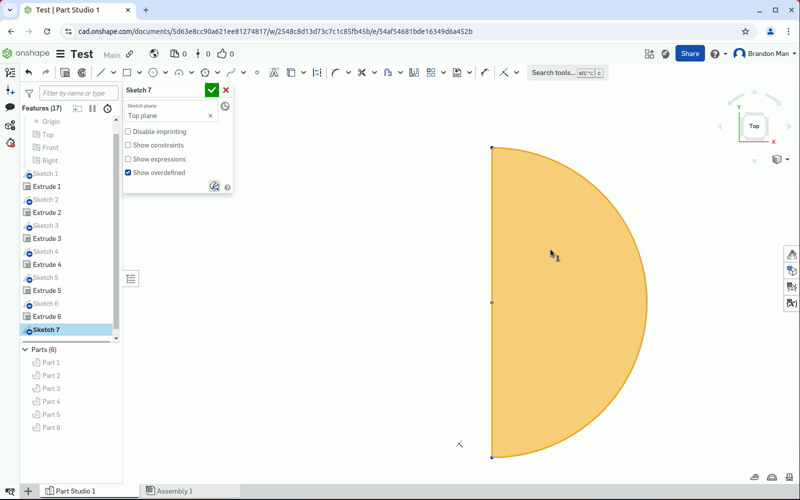
scroll(-6)
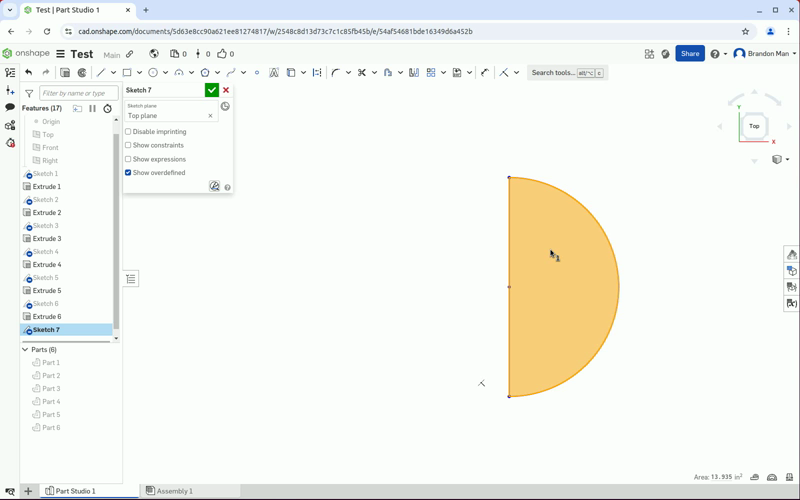
scroll(-6)
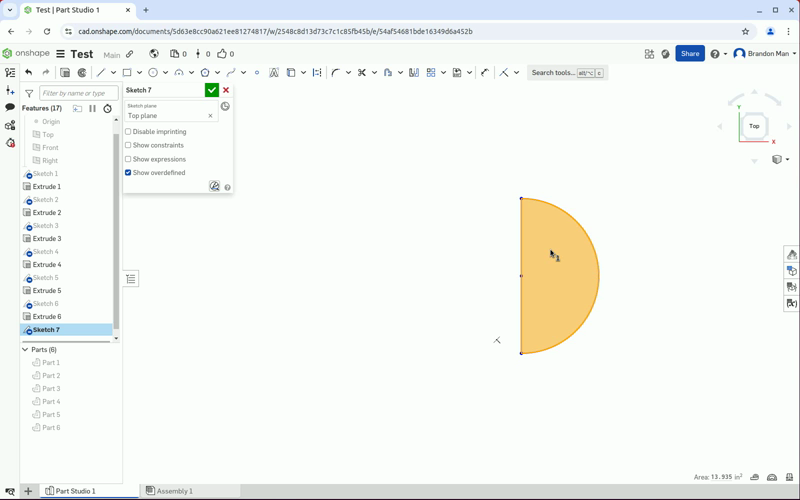
scroll(-6)
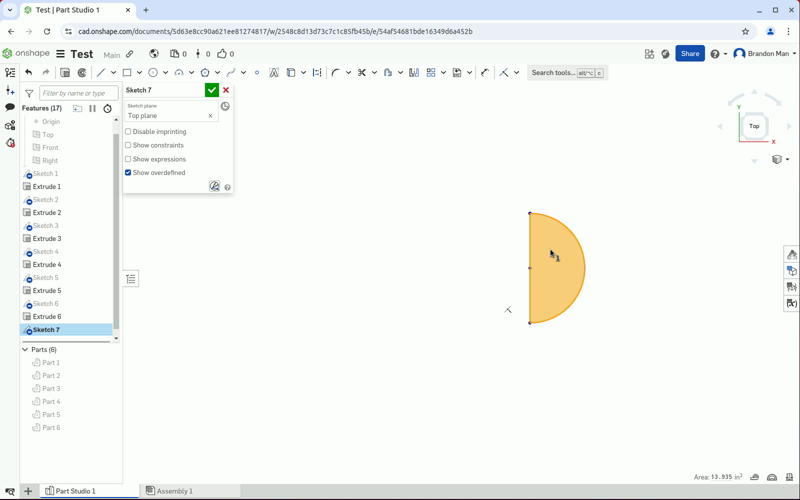
scroll(-6)
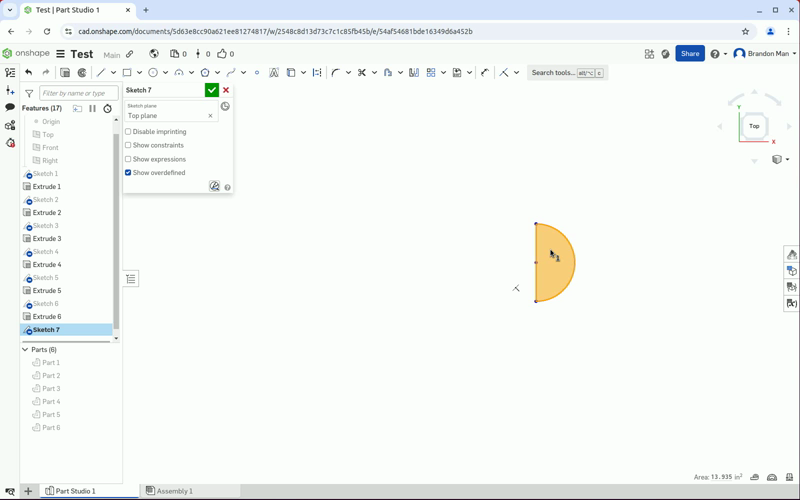
scroll(-6)
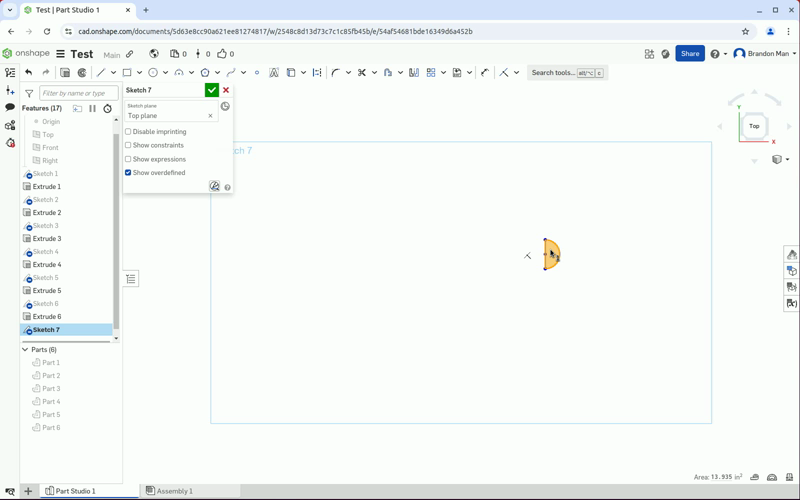
mouse_move(73, 352)
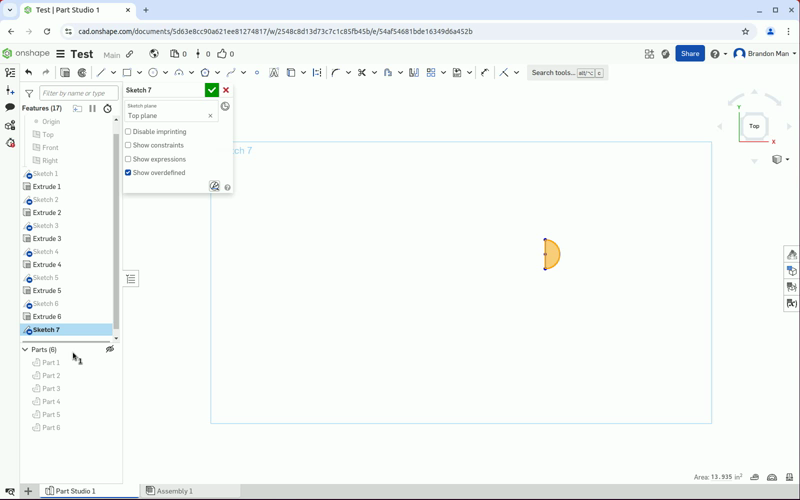
key(shift+y)
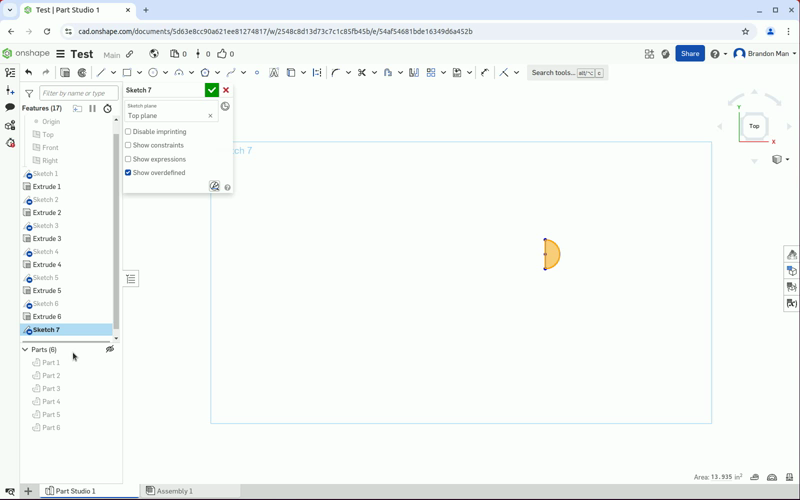
key(shift+e)
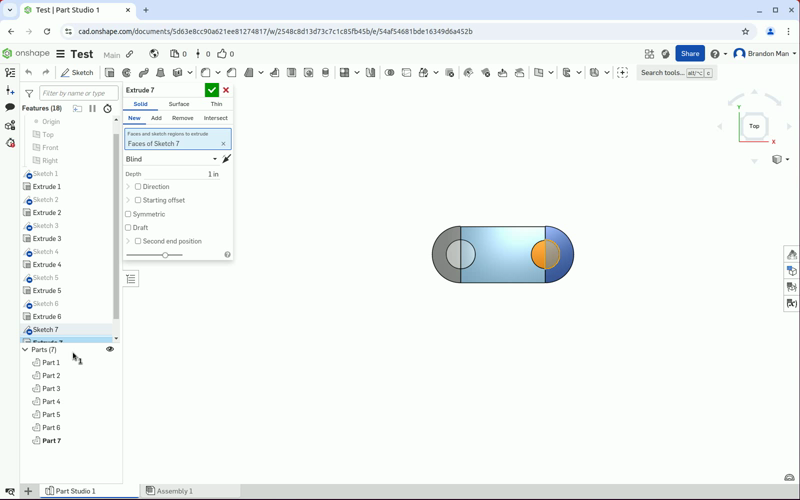
mouse_move(143, 106)
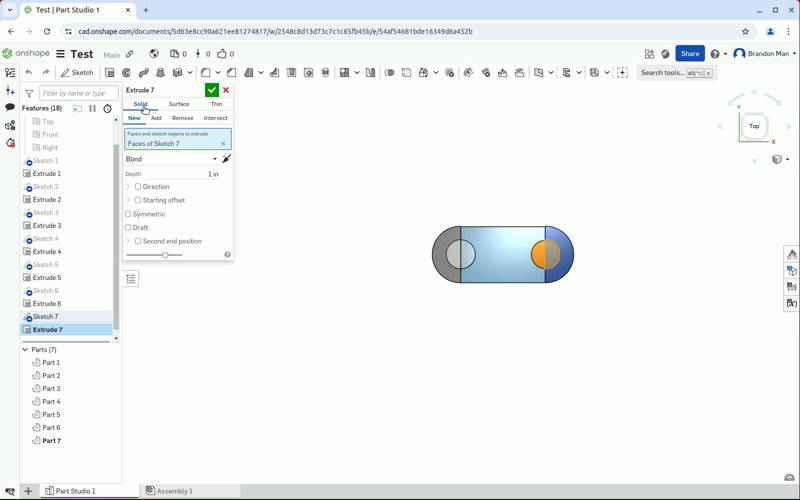
click(143, 106)
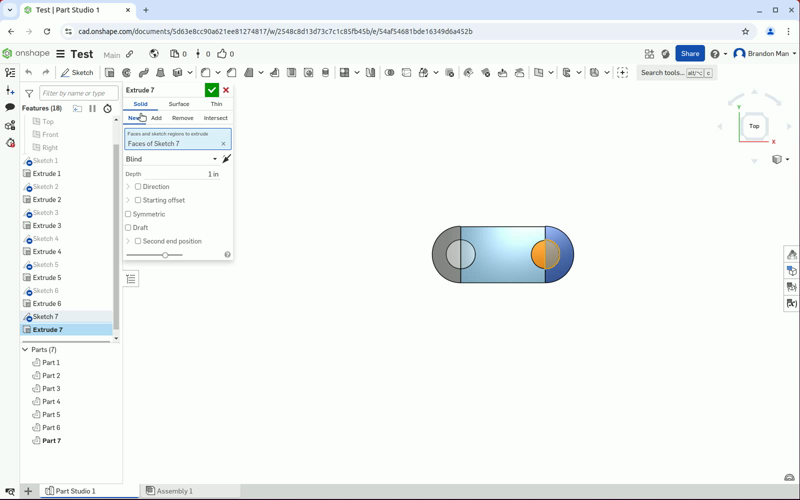
mouse_move(137, 120)
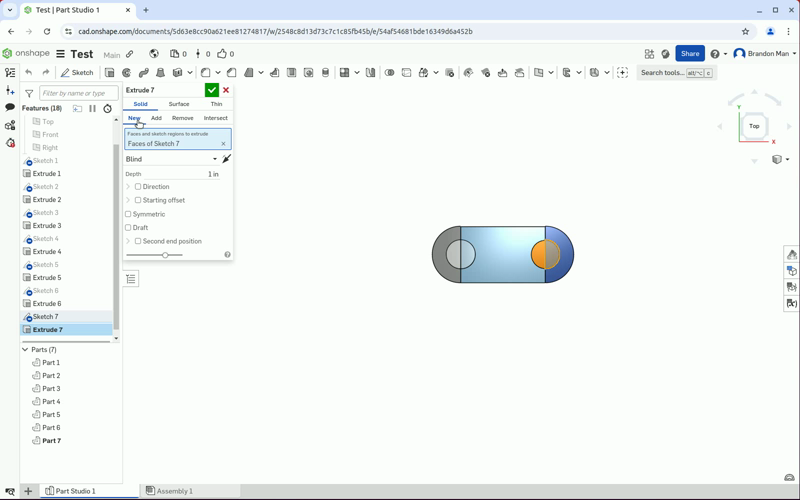
click(137, 120)
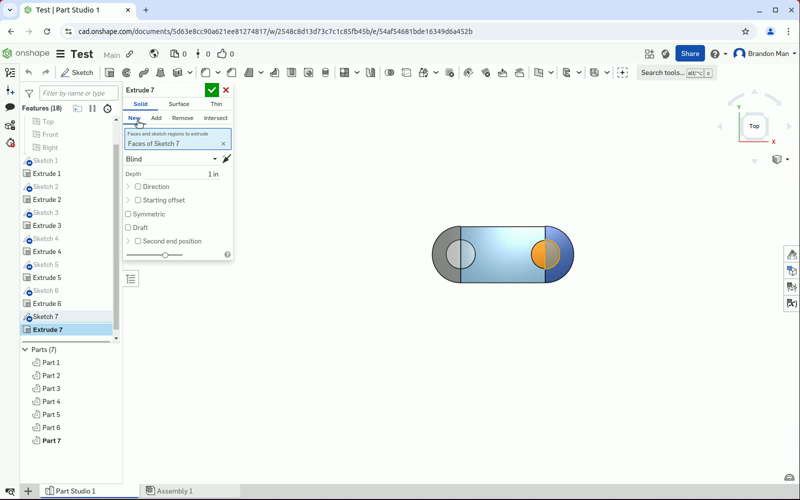
key(tab, 4)
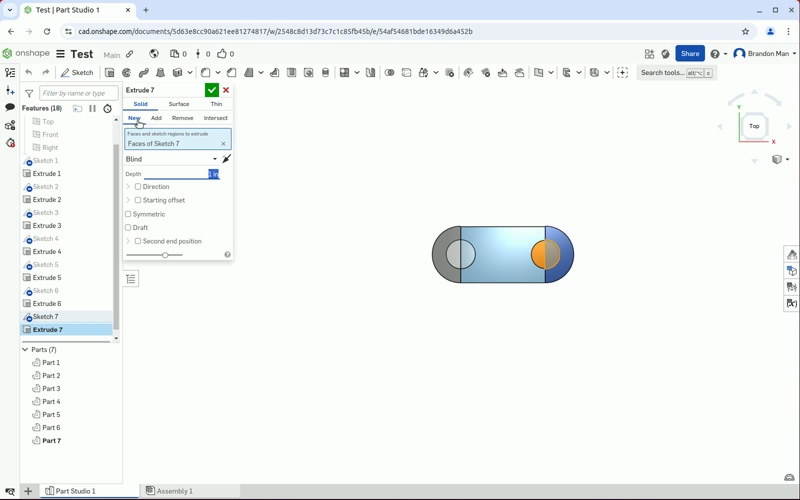
text(-5.777)
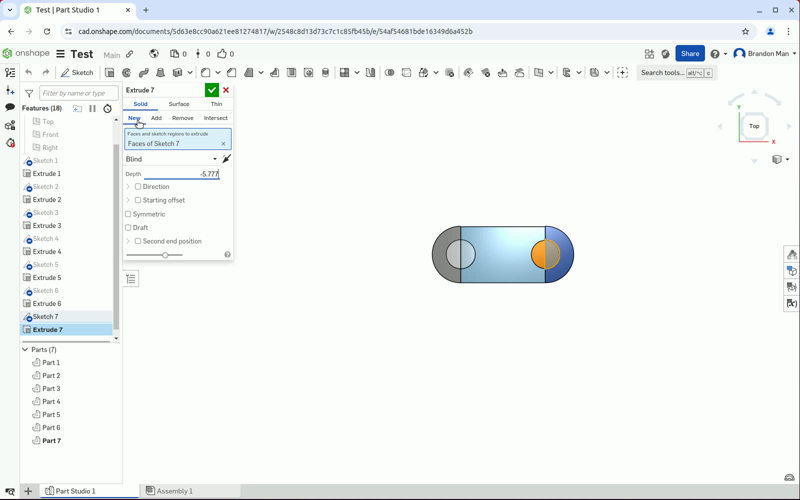
key(tab, 3)
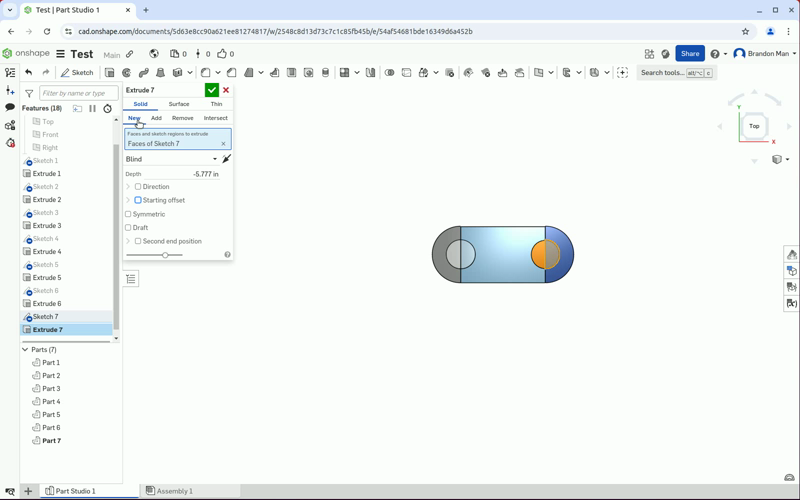
key(tab, 2)
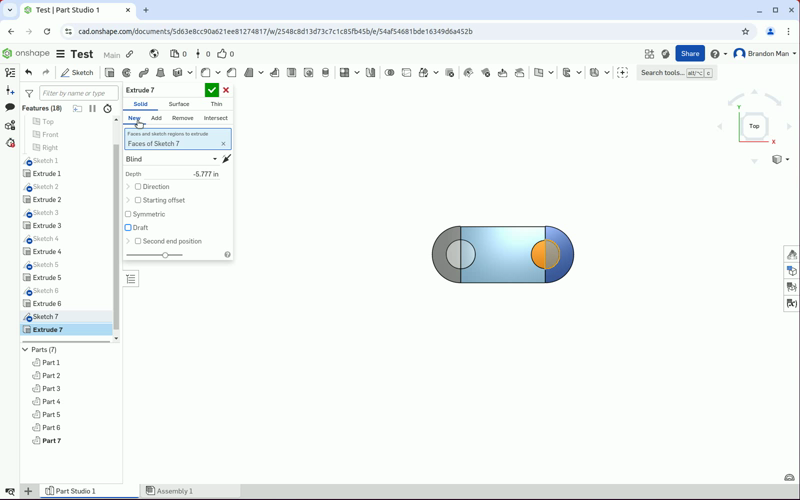
key(space)
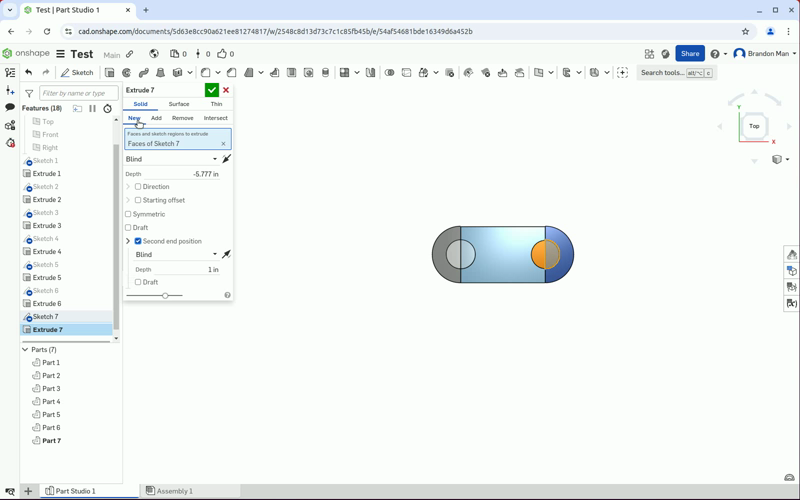
key(tab, 3)
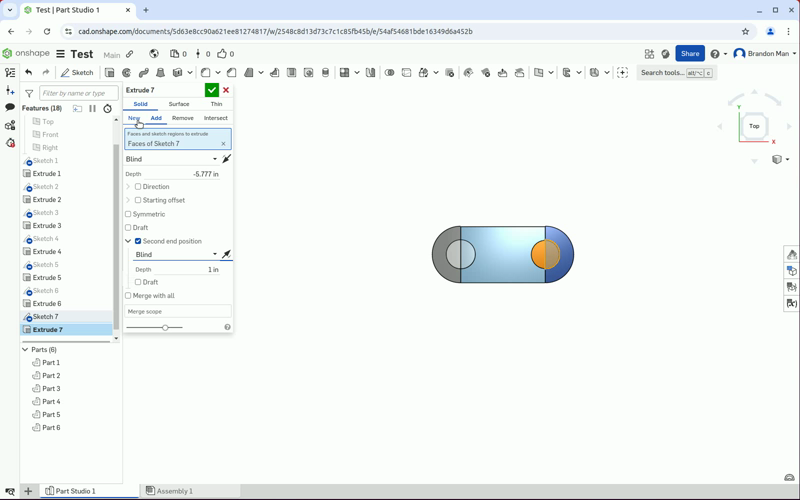
text(2.889)
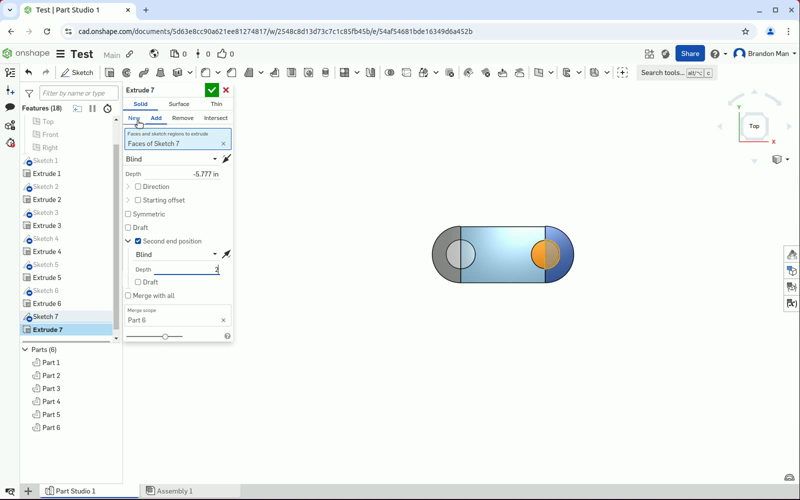
key(enter)
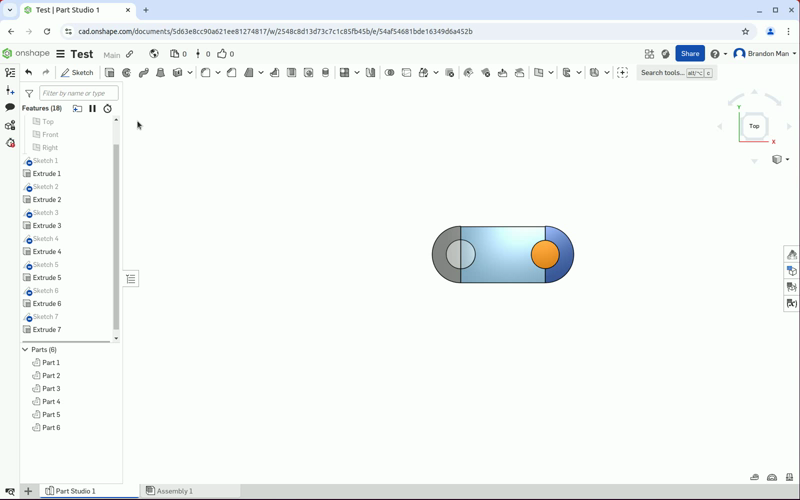
key(shift+h)
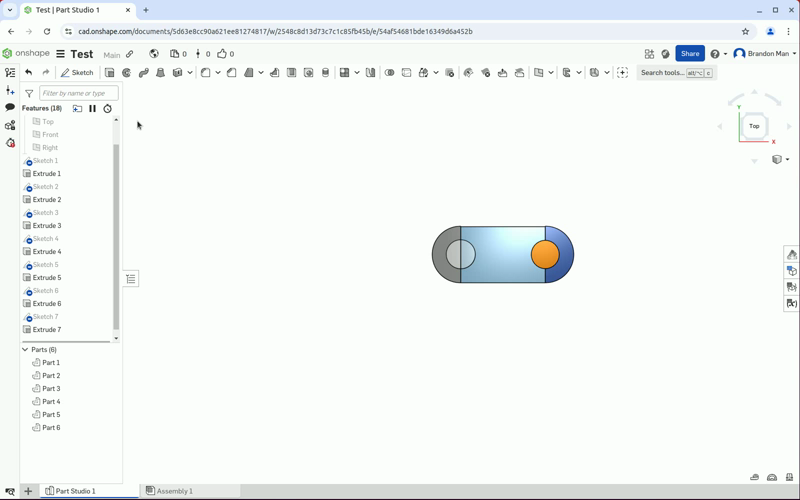
key(shift+h)
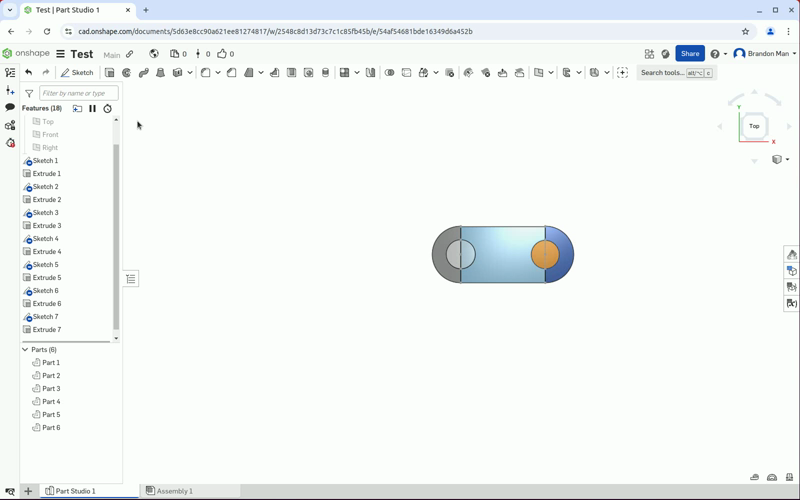
key(shift+7)
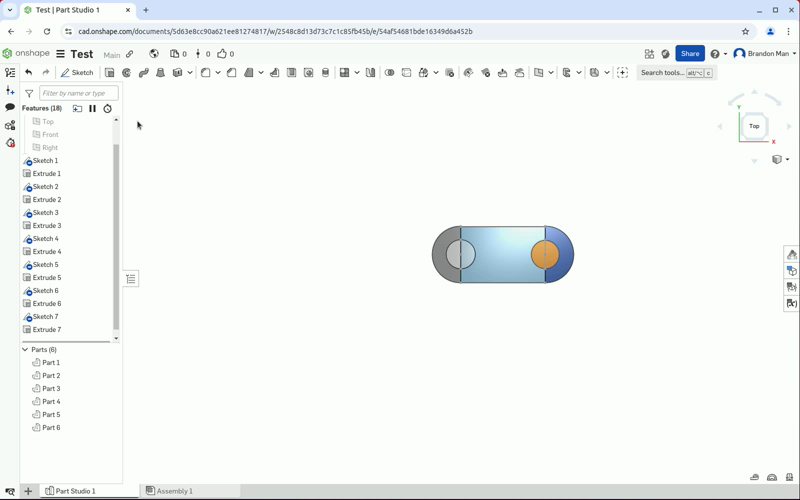
key(up, 3)
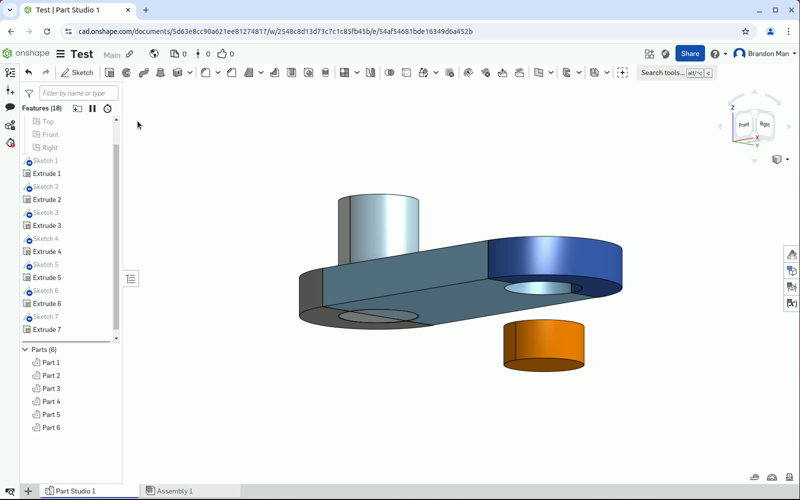
key(left, 3)
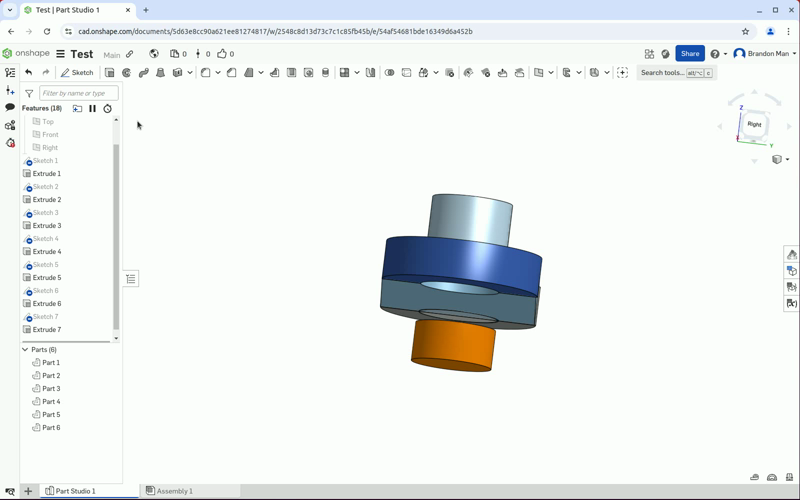
key(right, 3)
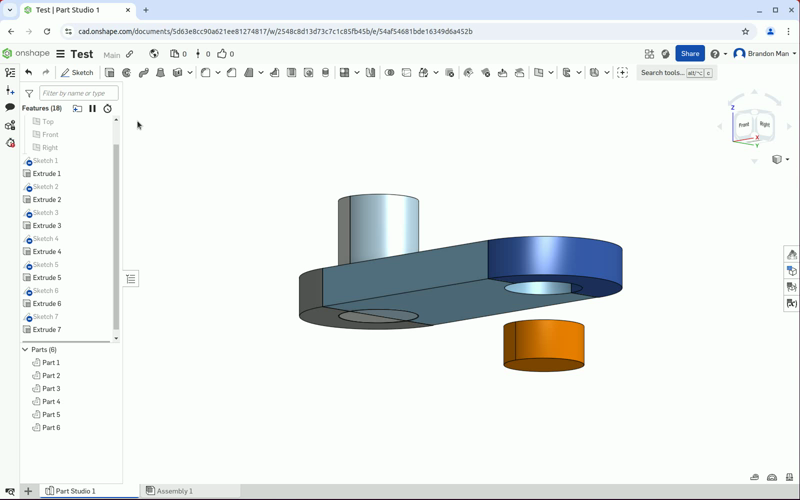
key(down, 3)
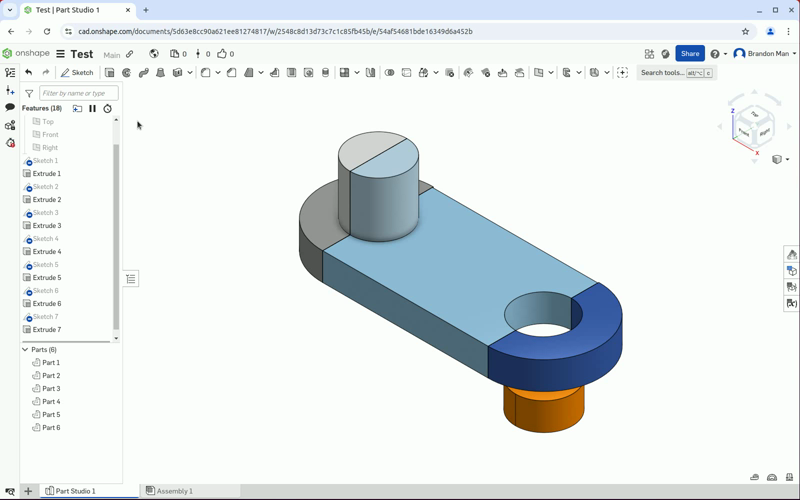
mouse_move(69, 163)
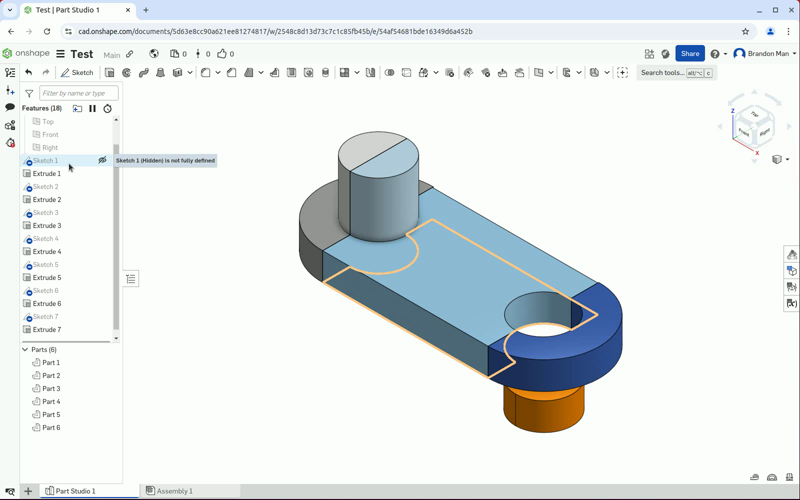
click(69, 163)